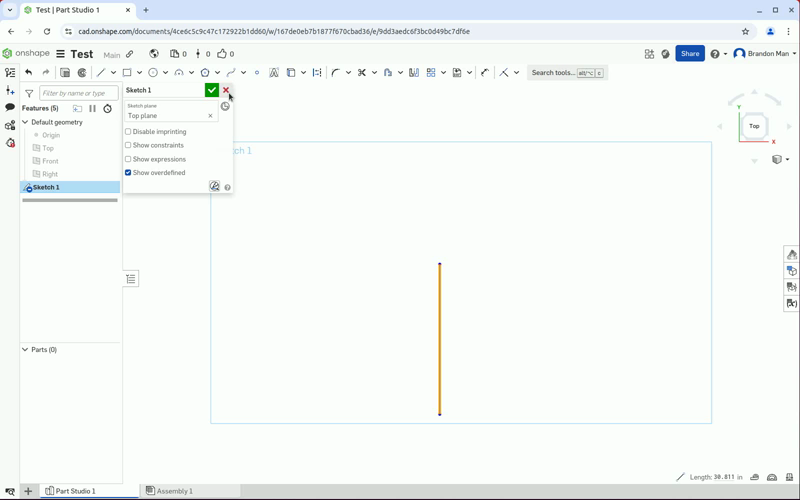
key(shift+h)
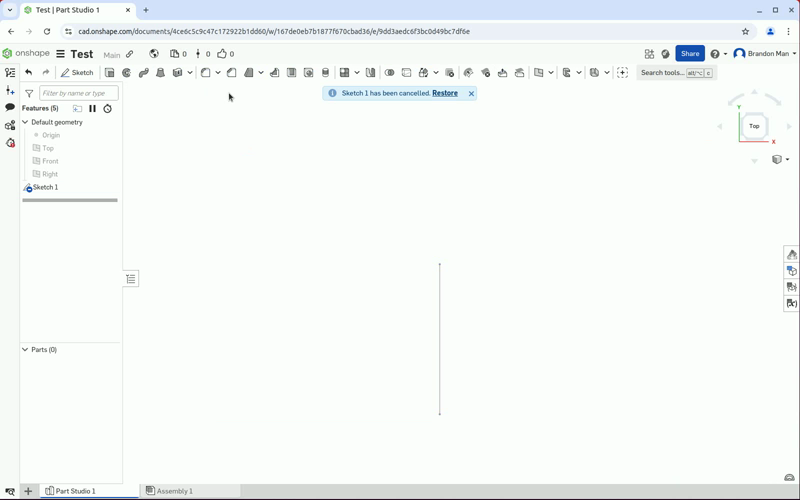
key(shift+s)
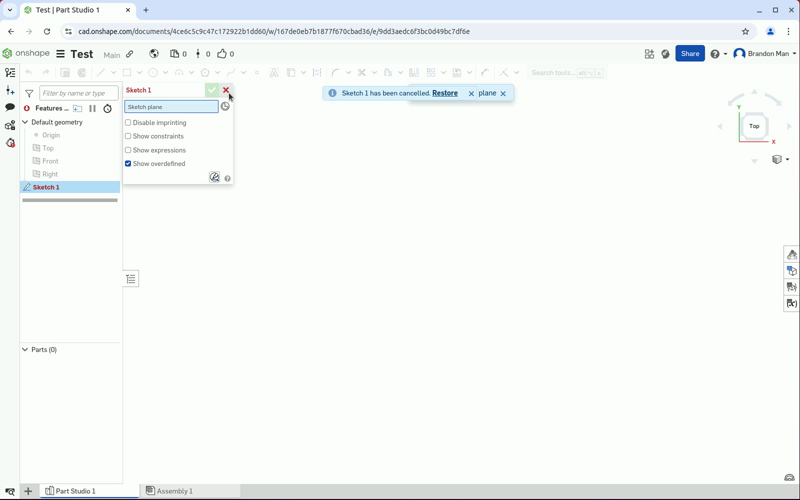
mouse_move(73, 150)
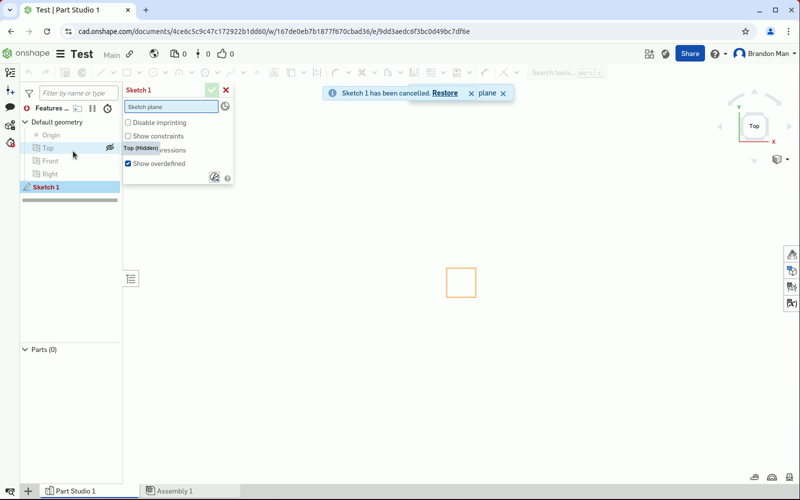
click(73, 150)
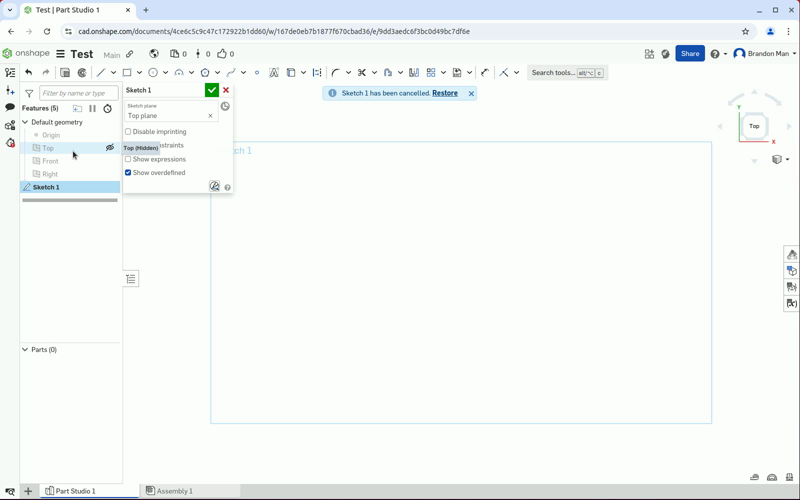
mouse_move(73, 352)
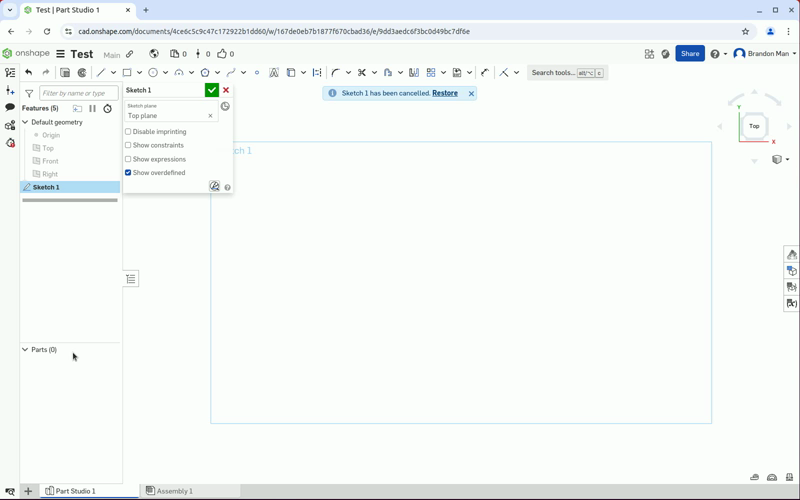
key(y)
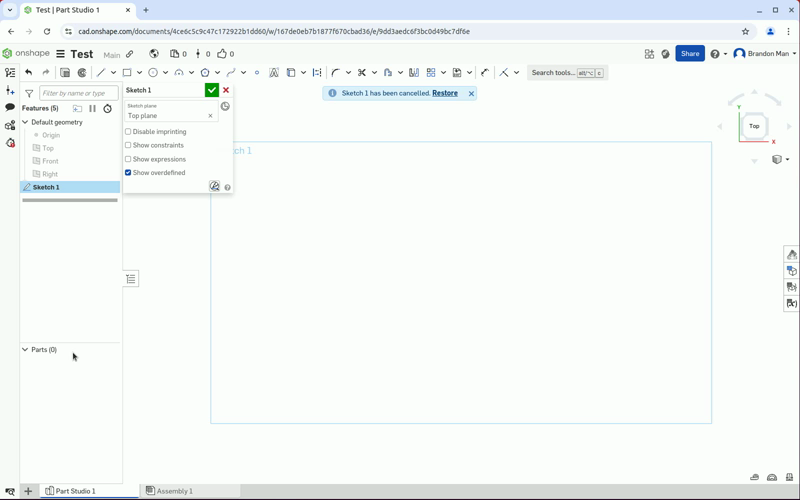
key(l)
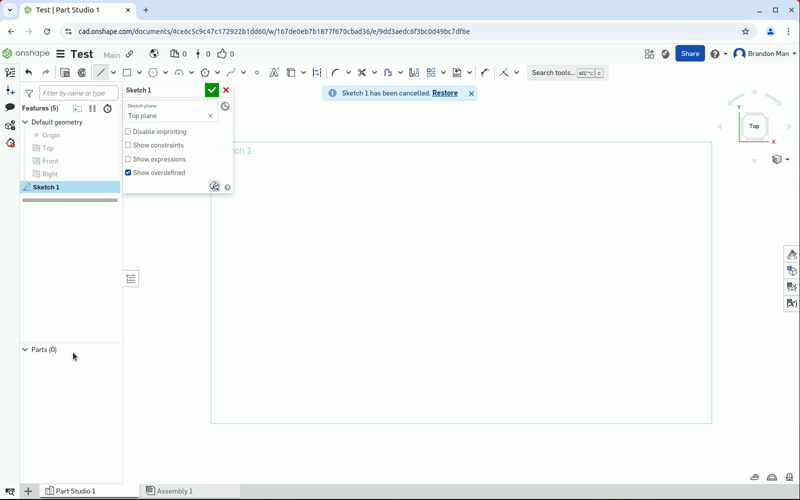
key_down(shift)
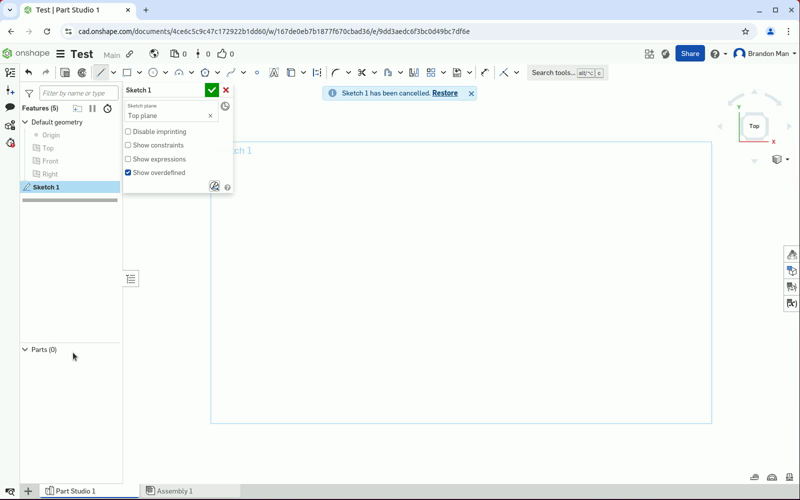
mouse_move(351, 335)
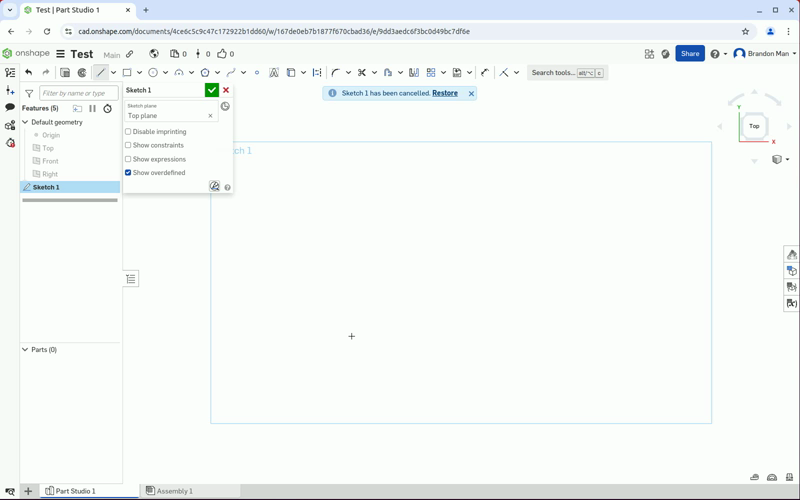
click(351, 335)
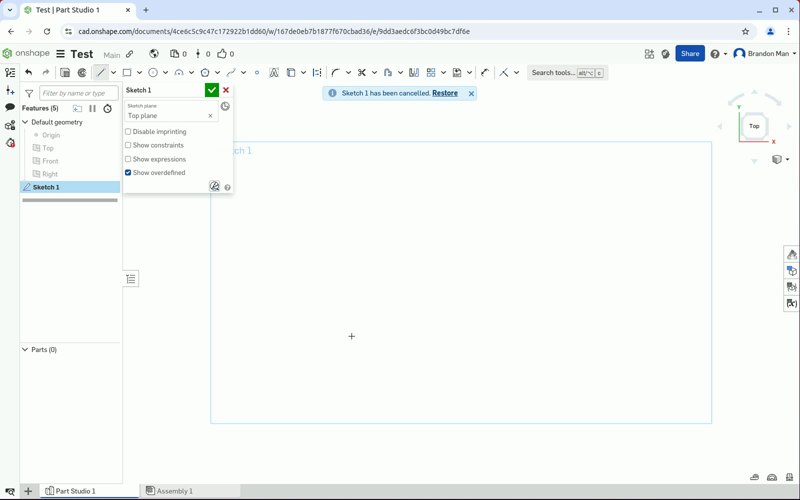
key_up(shift)
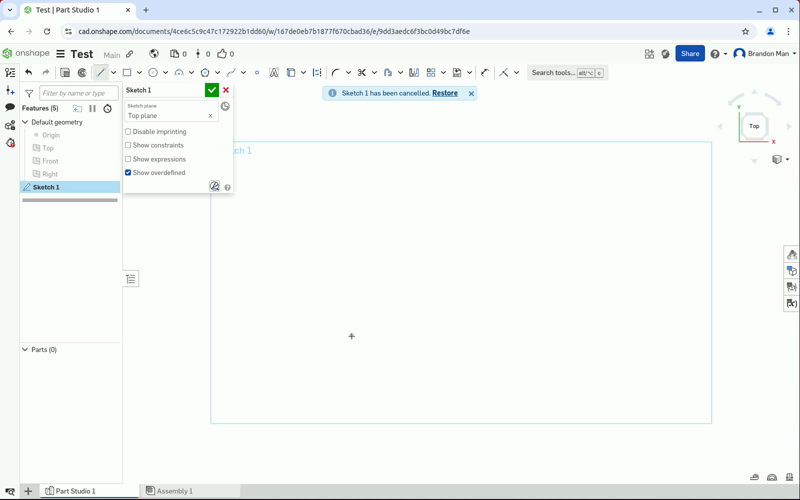
key_down(shift)
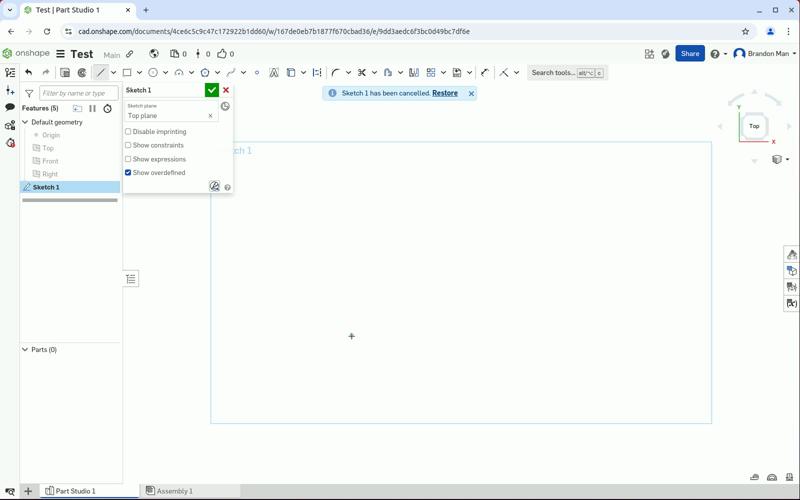
mouse_move(569, 335)
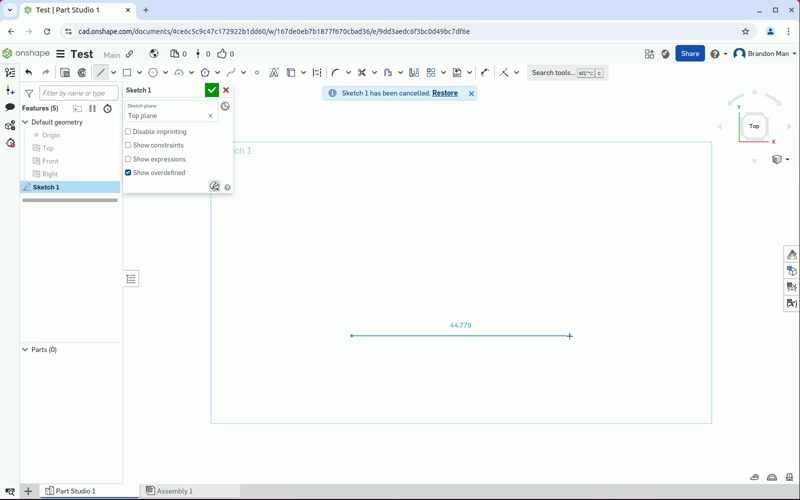
click(569, 335)
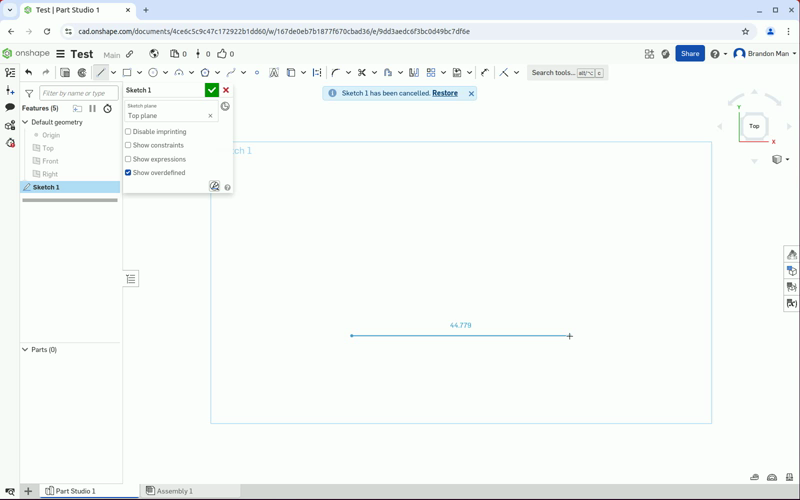
key_up(shift)
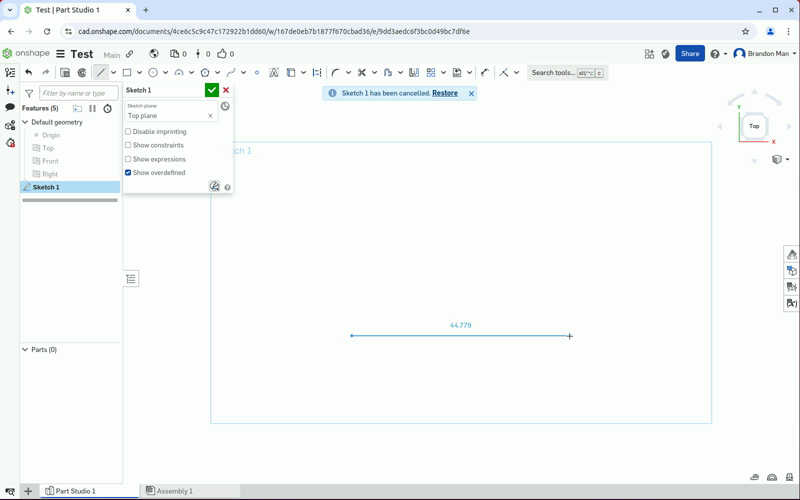
key_down(shift)
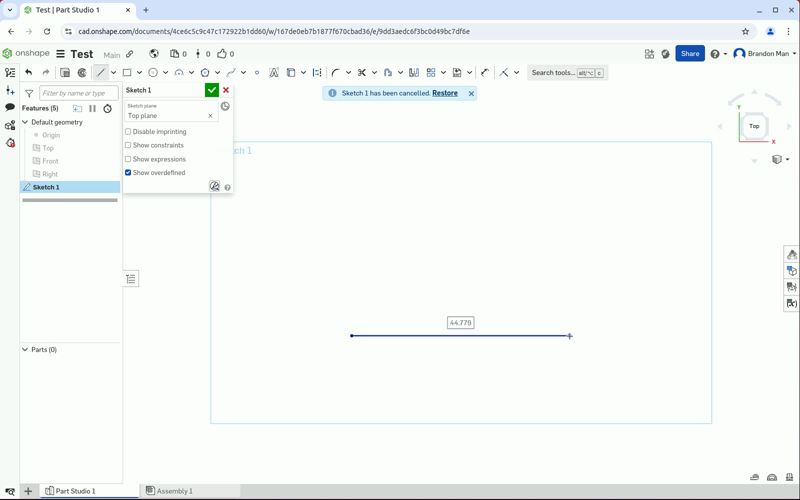
mouse_move(569, 230)
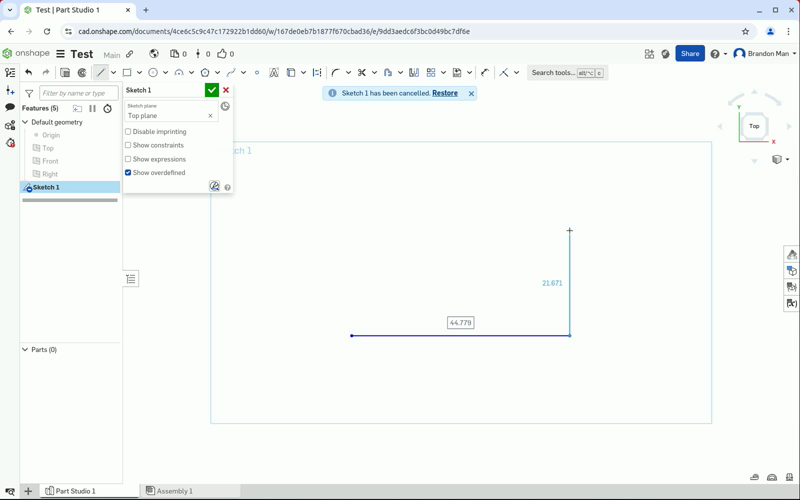
click(569, 230)
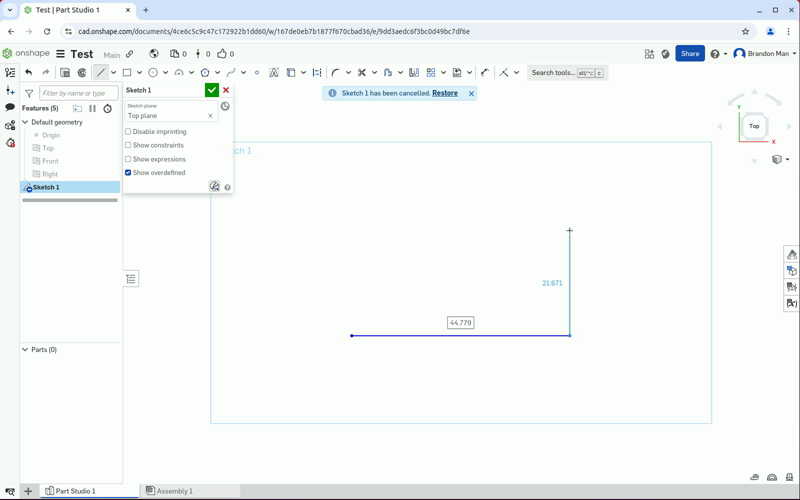
key_up(shift)
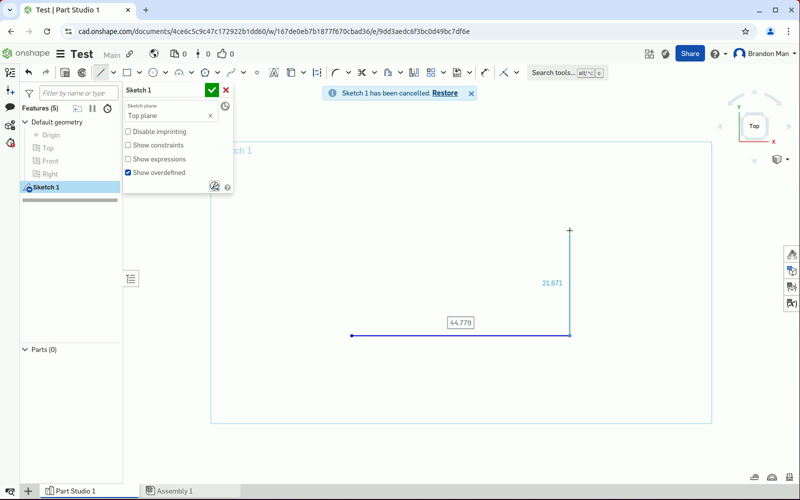
key_down(shift)
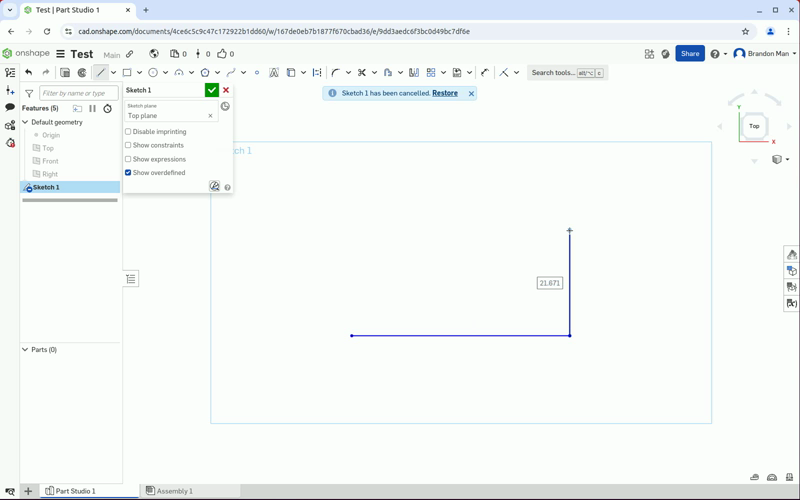
mouse_move(351, 230)
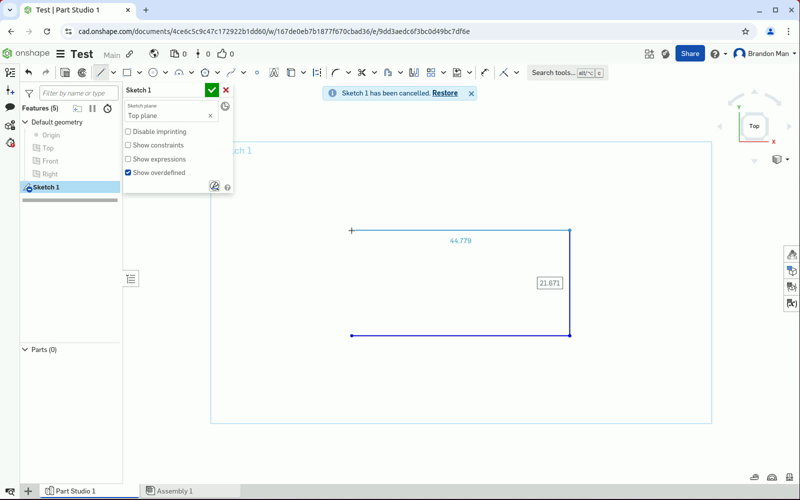
click(351, 230)
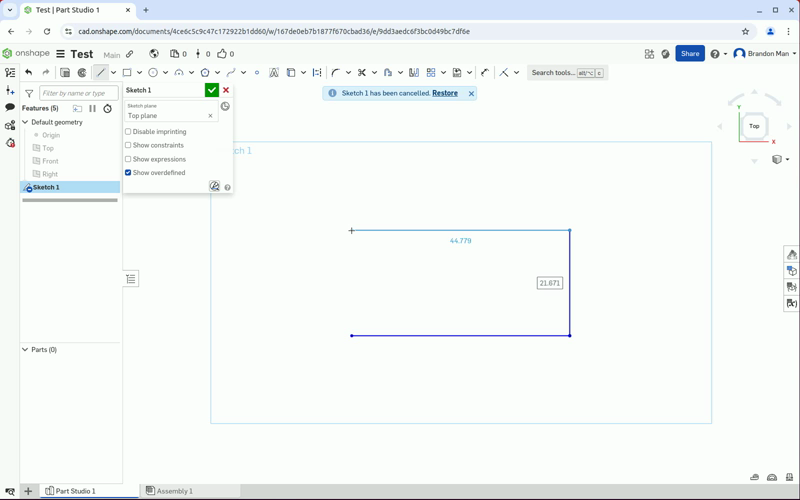
key_up(shift)
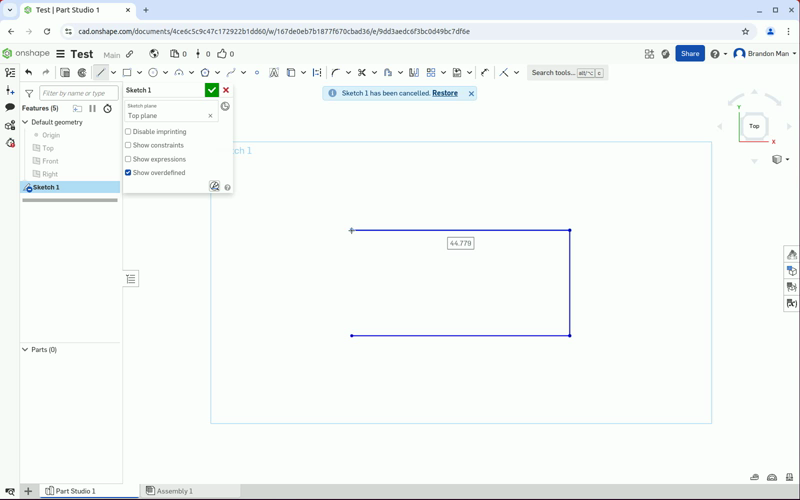
key_down(shift)
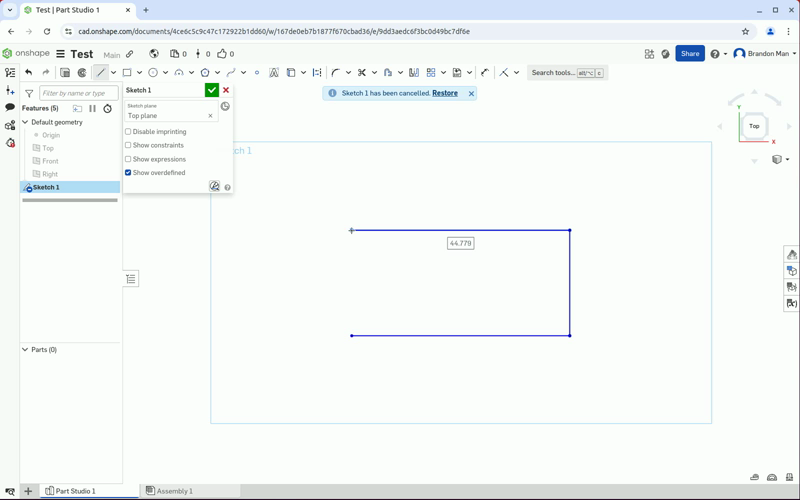
mouse_move(351, 335)
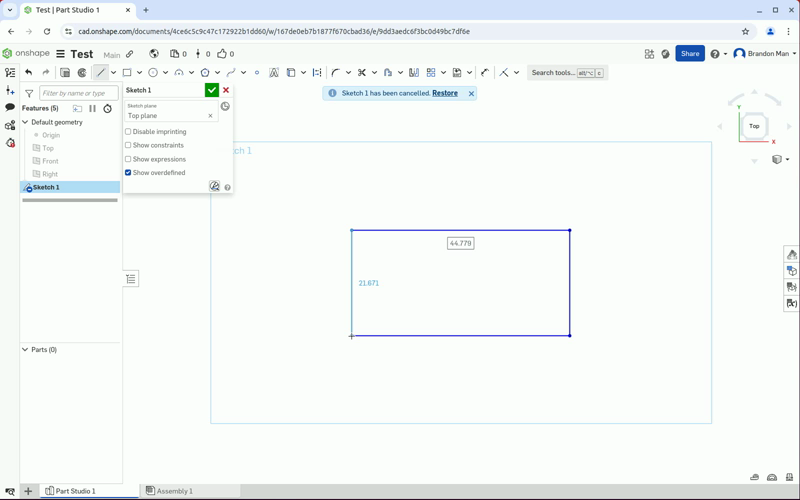
key_up(shift)
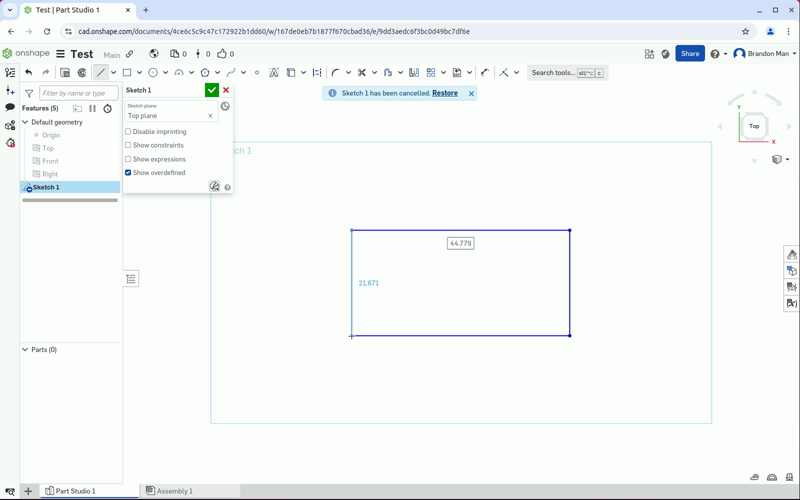
click(351, 335)
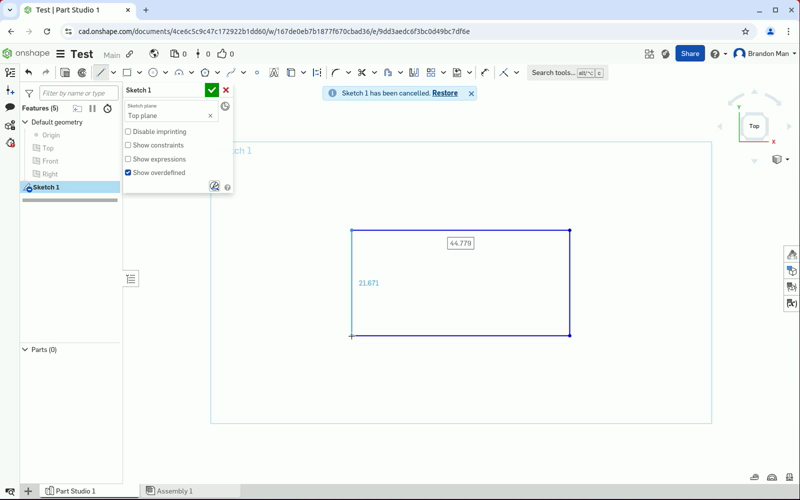
key(esc)
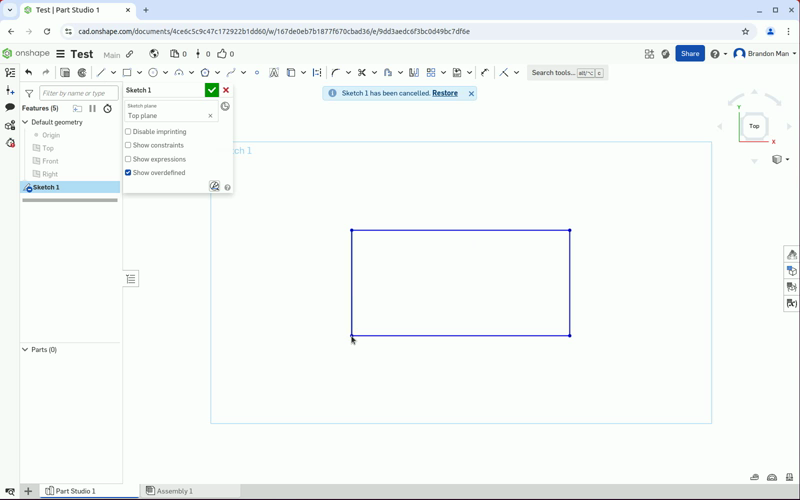
mouse_move(426, 308)
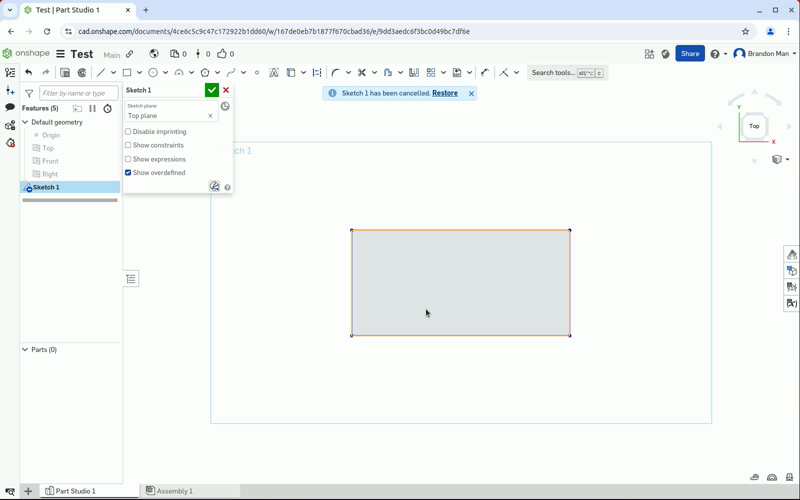
click(426, 308)
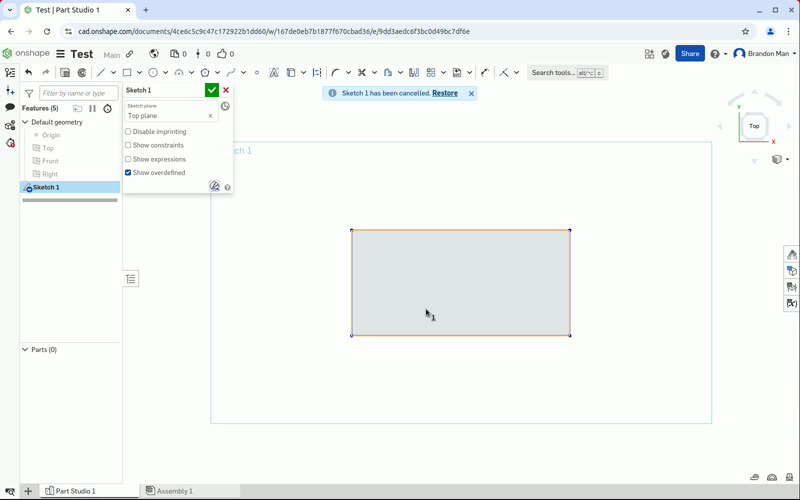
mouse_move(73, 352)
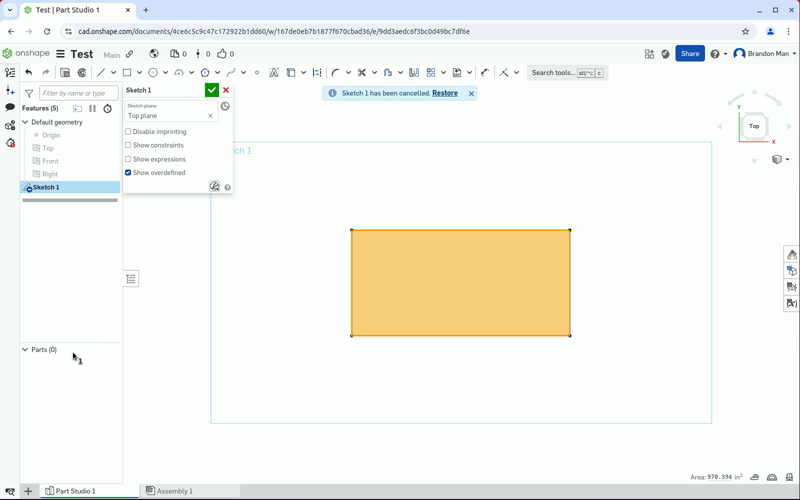
key(shift+y)
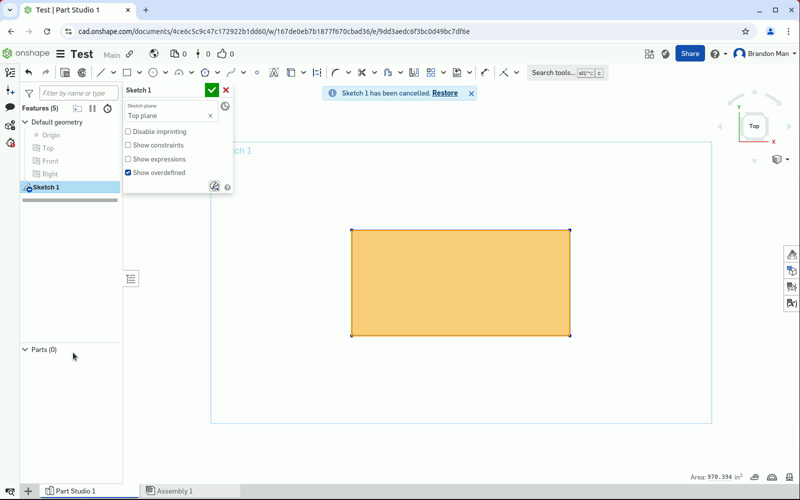
key(shift+e)
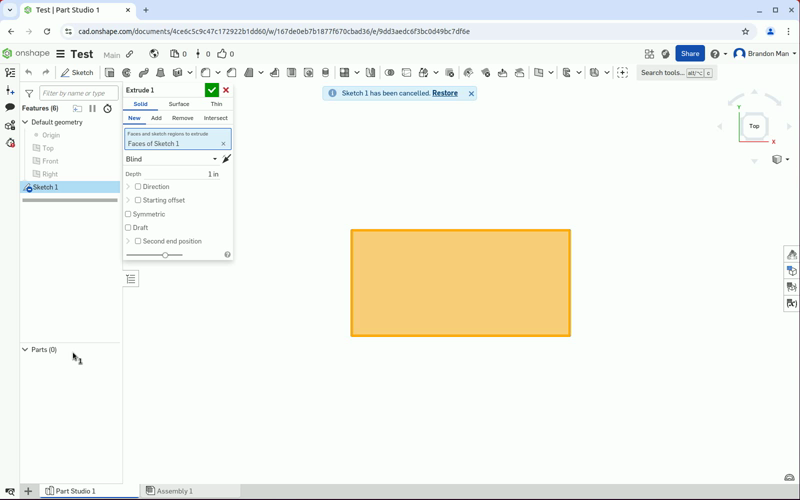
mouse_move(143, 106)
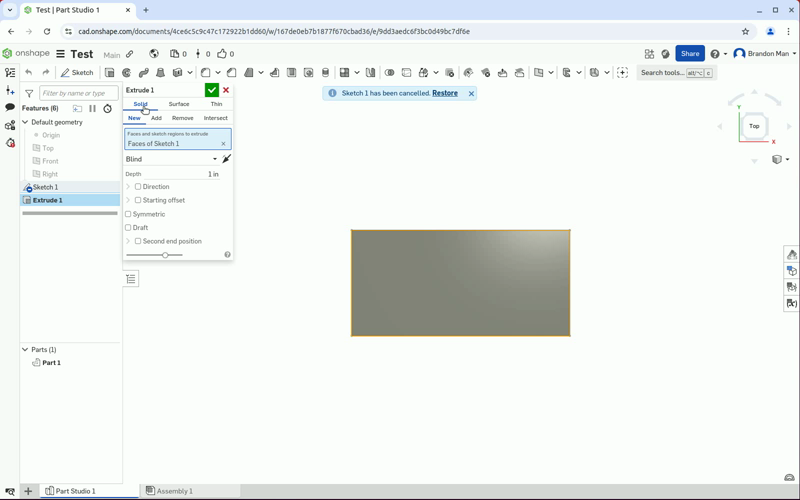
click(143, 106)
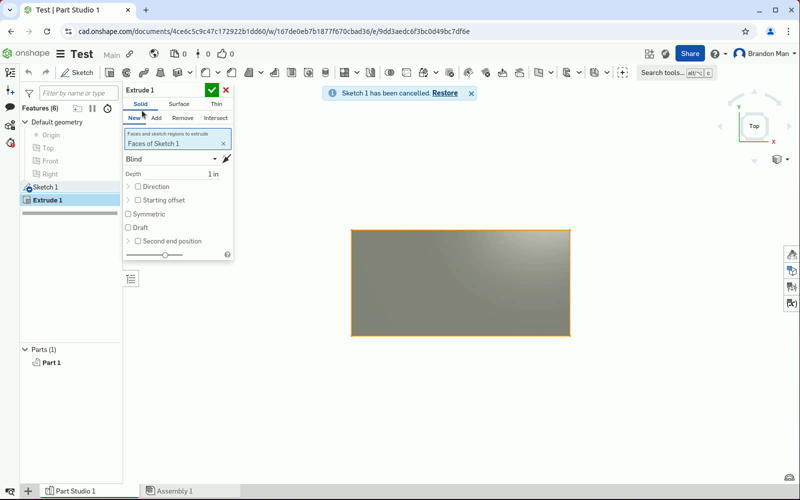
mouse_move(137, 120)
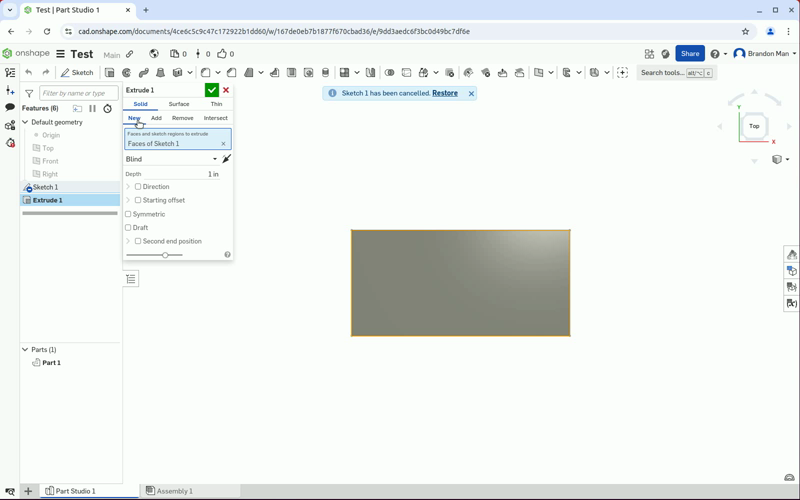
click(137, 120)
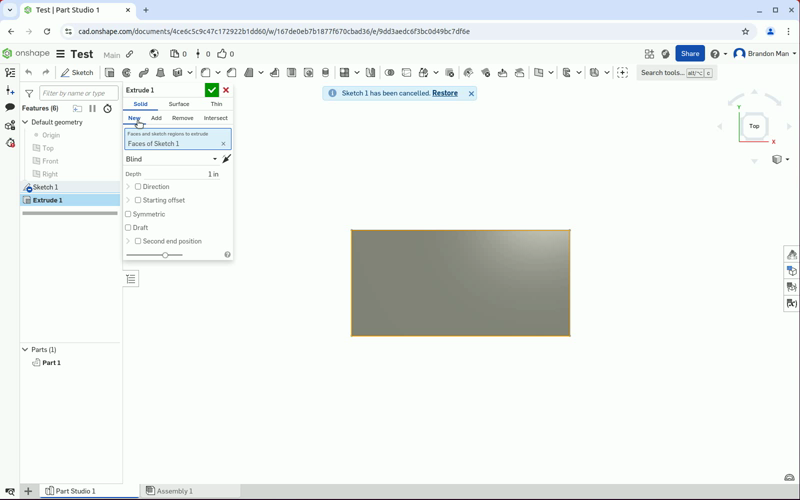
key(tab, 4)
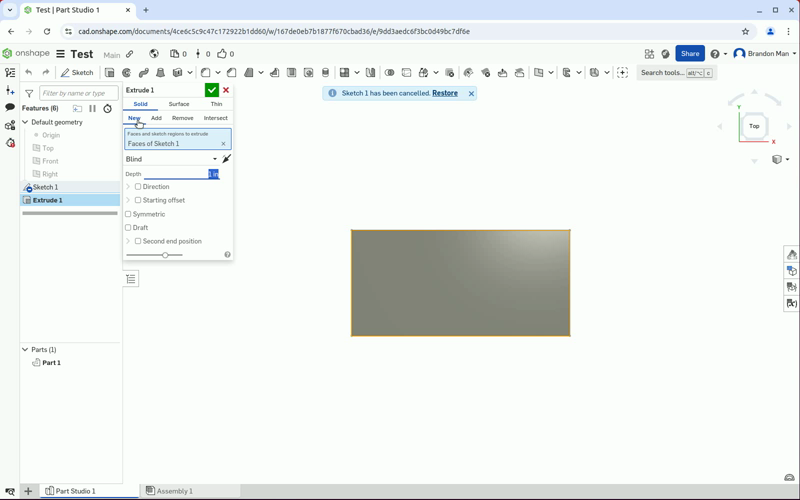
text(4.574)
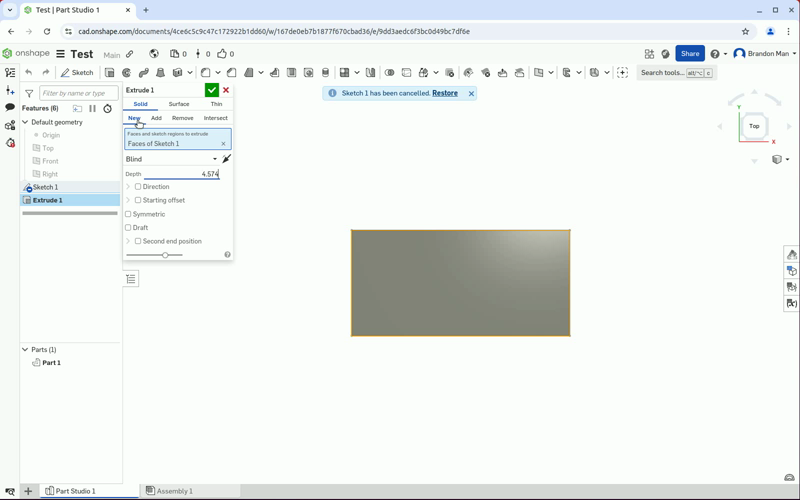
key(enter)
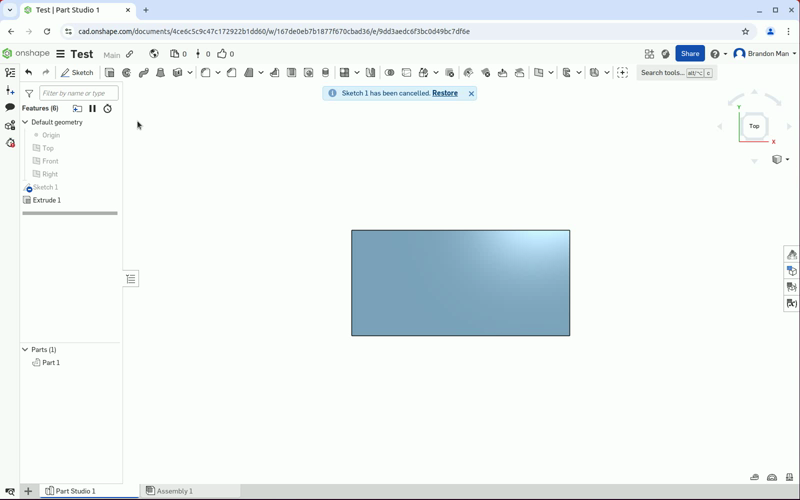
key(shift+h)
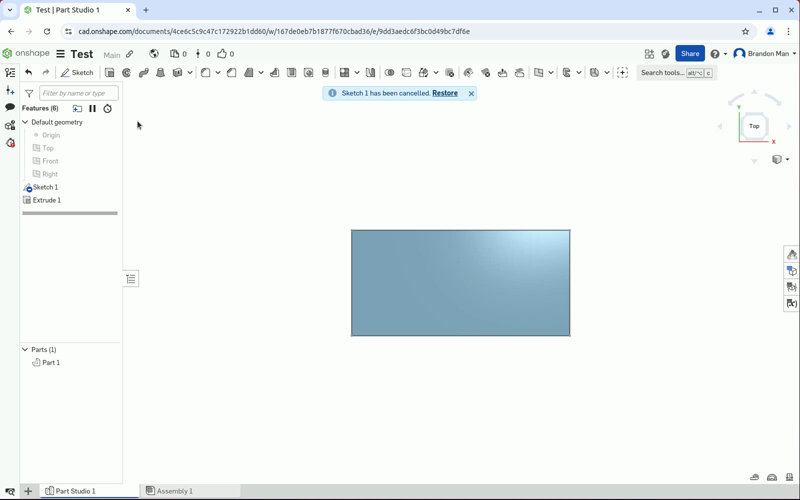
key(shift+h)
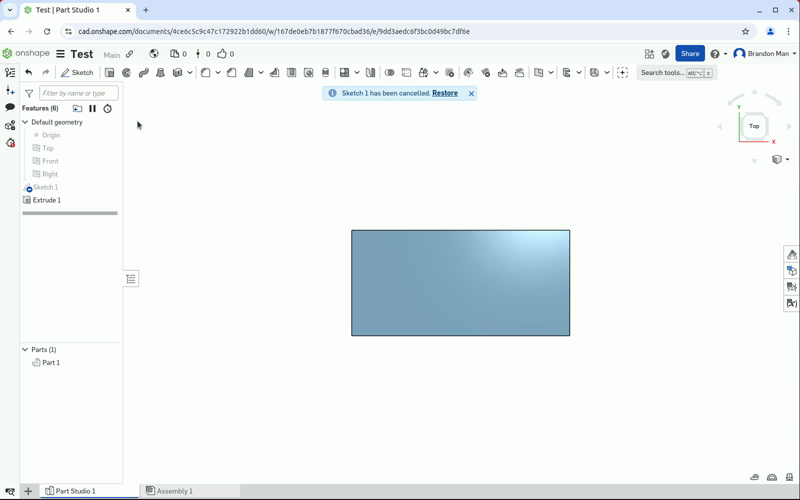
mouse_move(73, 189)
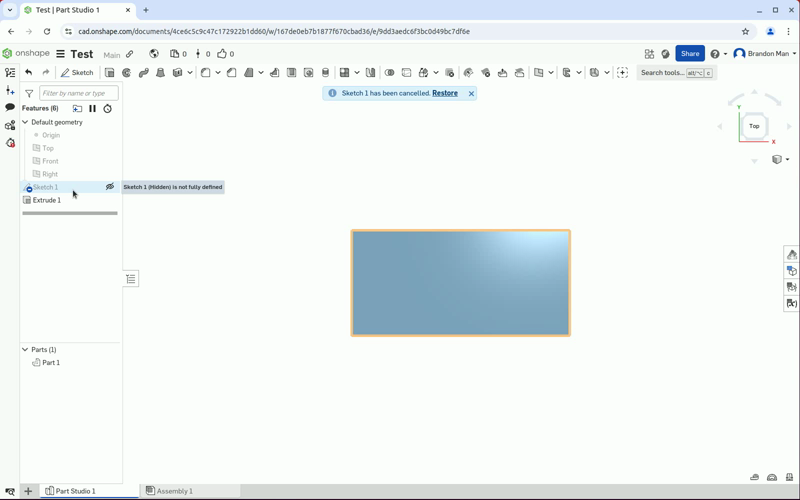
click(73, 189)
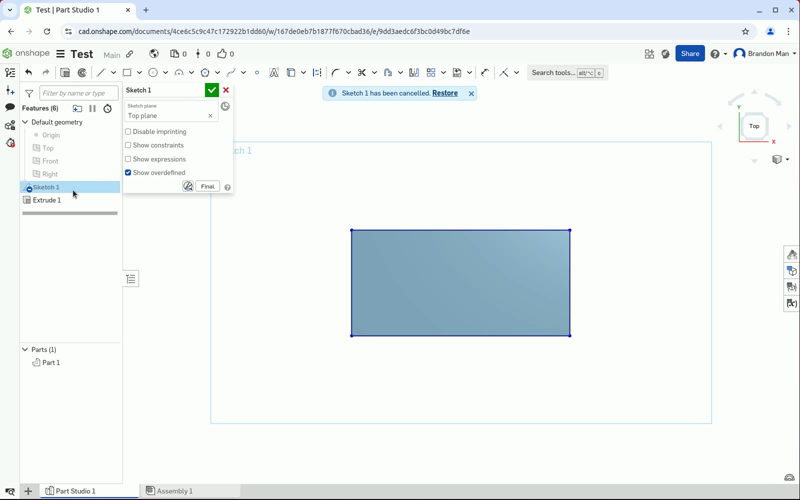
mouse_move(229, 92)
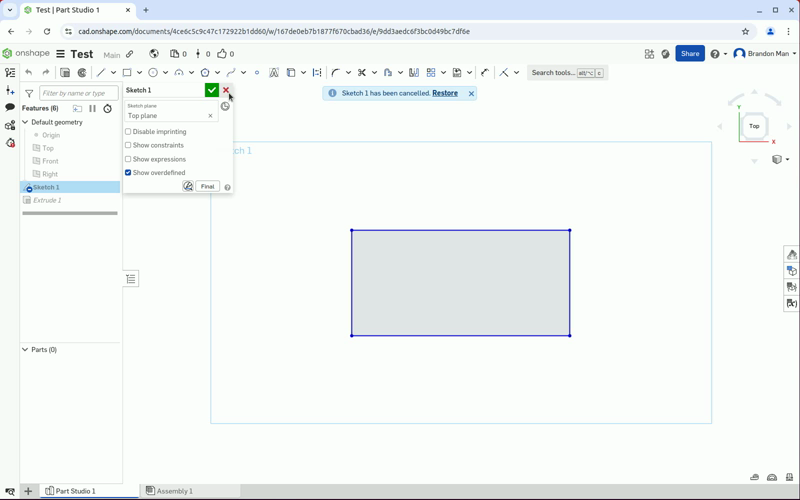
click(229, 92)
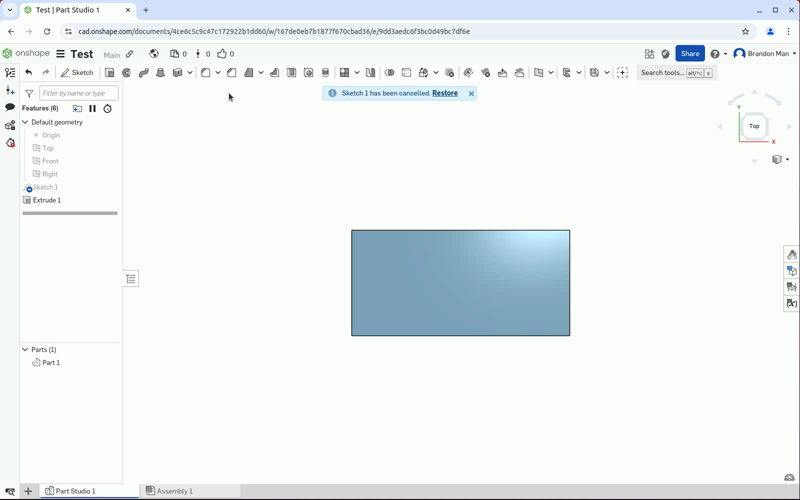
mouse_move(73, 352)
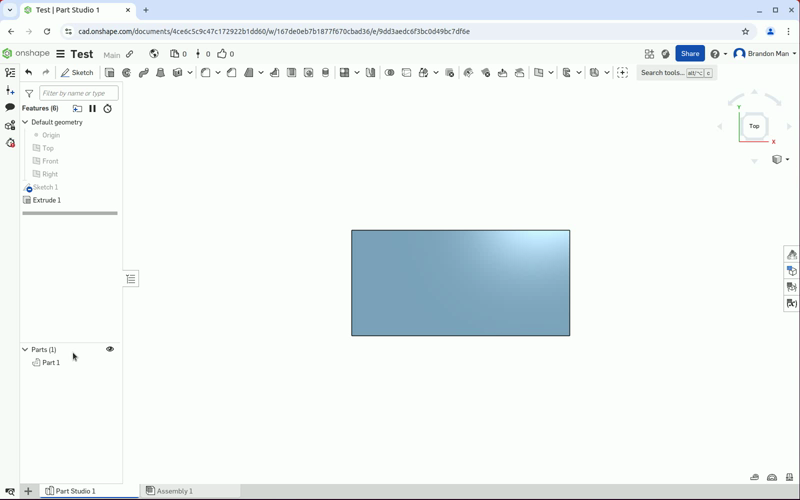
key(y)
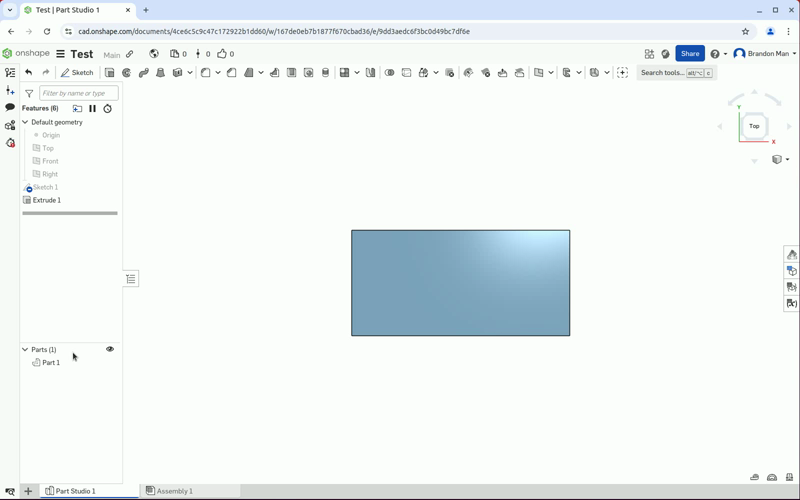
key(shift+p)
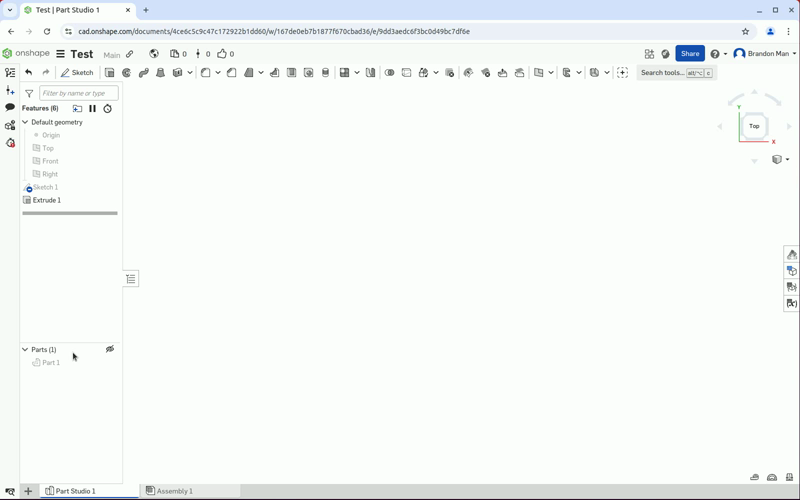
key(space)
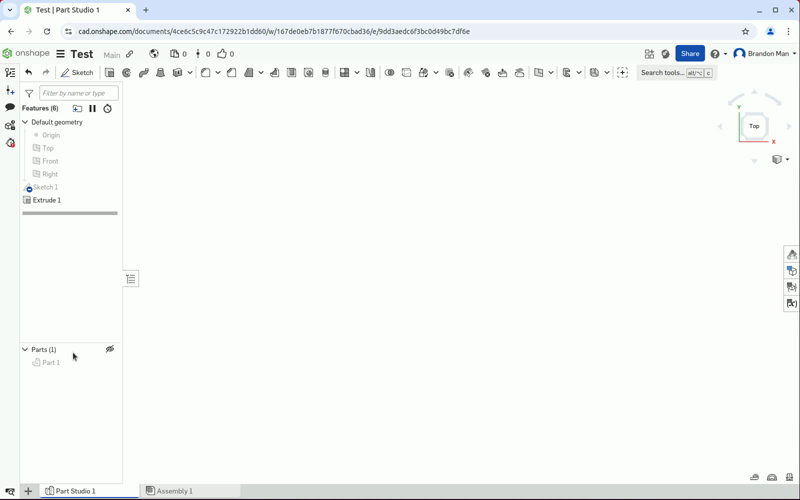
key_down(shift)
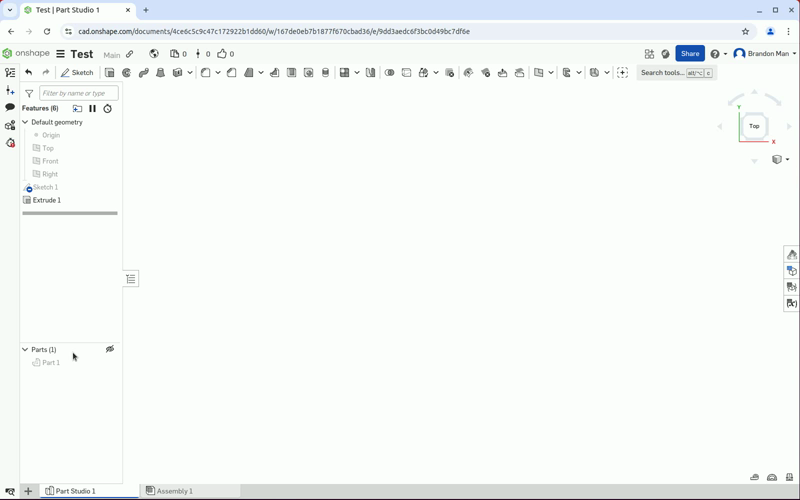
key(up)
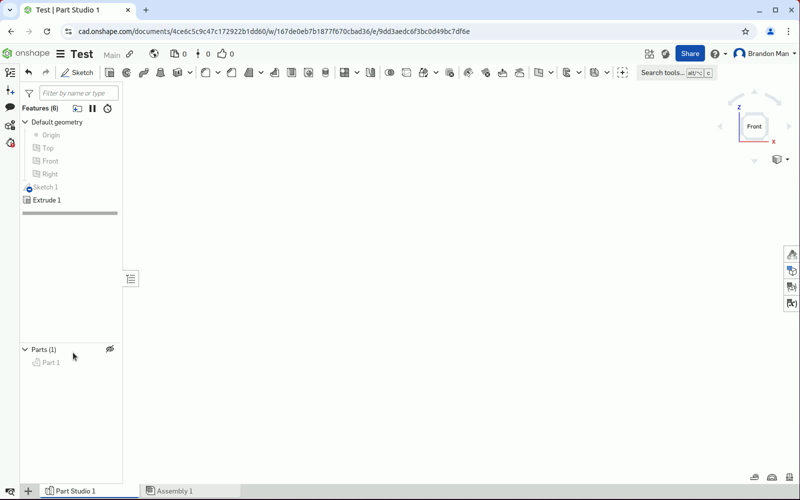
key_up(shift)
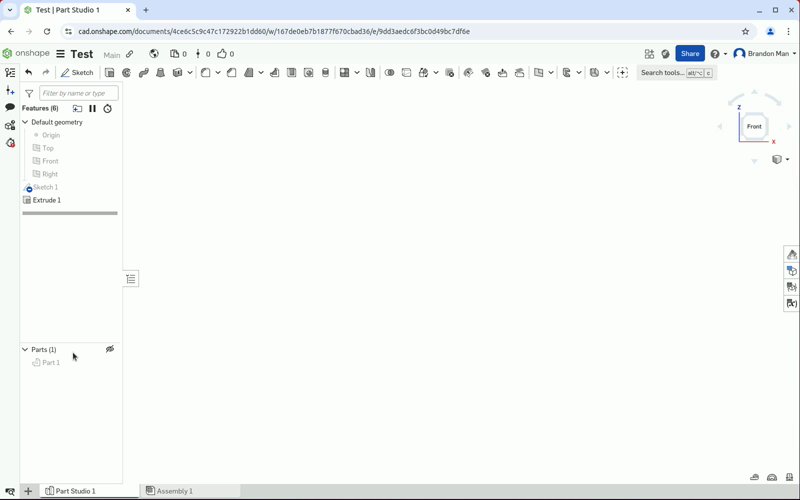
key(space)
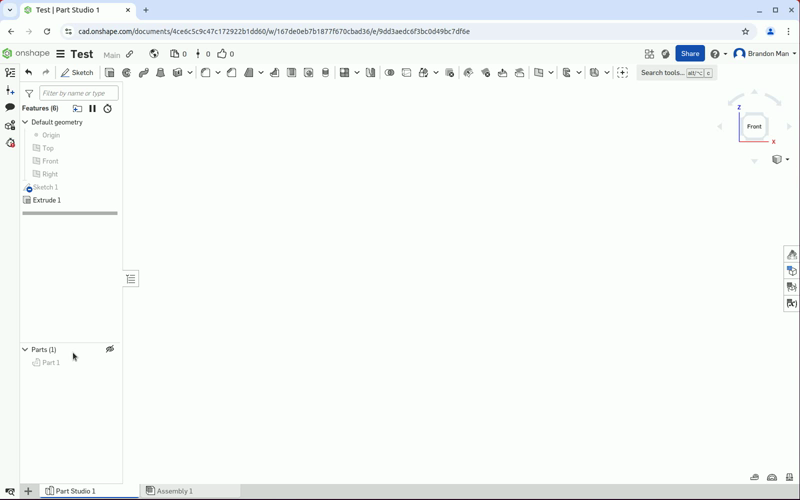
key_down(shift)
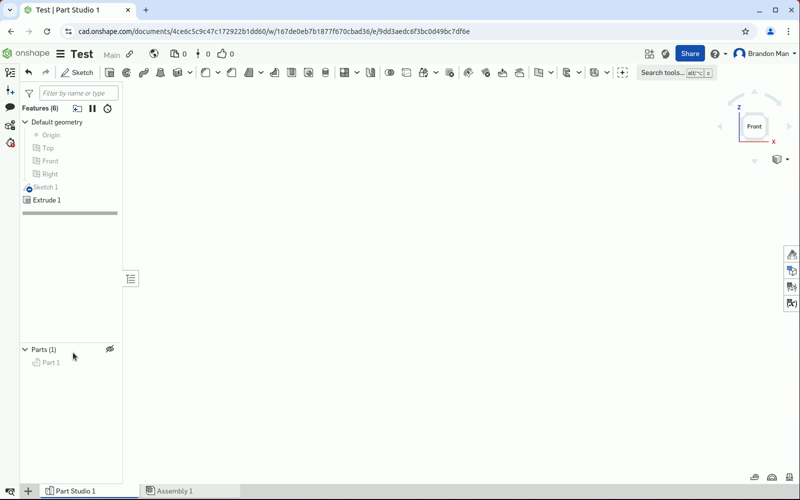
key(left)
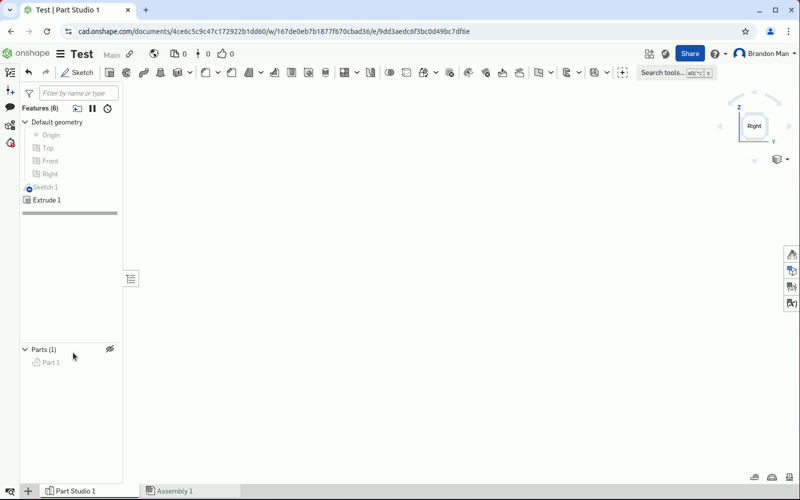
key_up(shift)
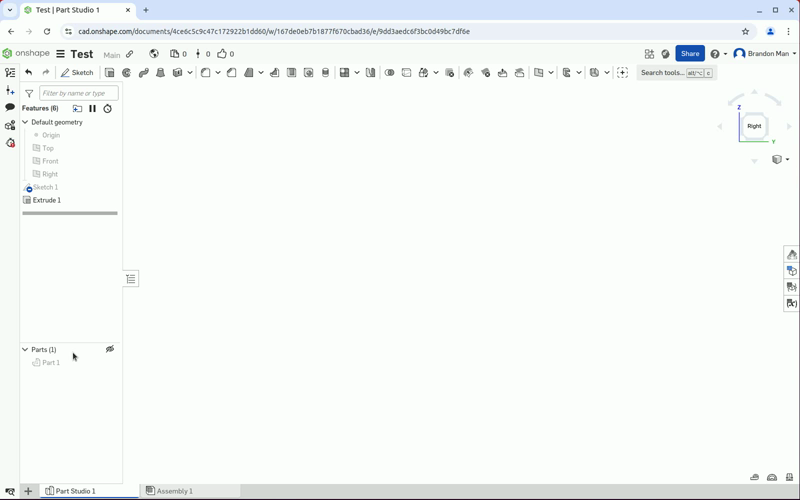
mouse_move(73, 352)
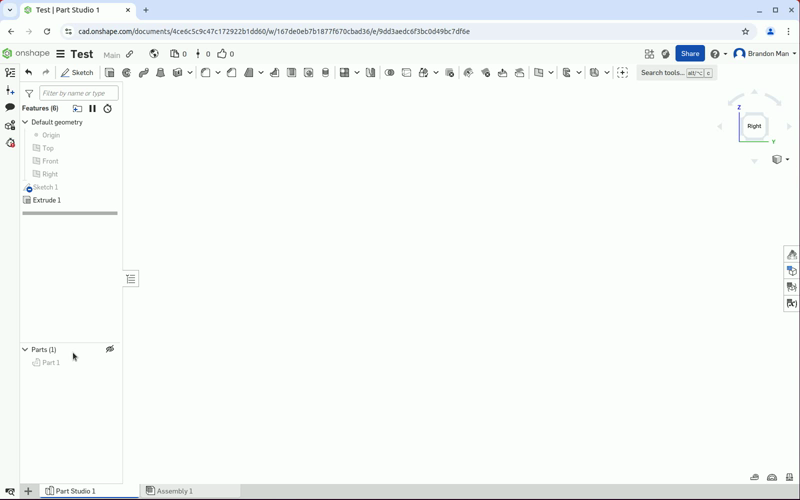
key(shift+y)
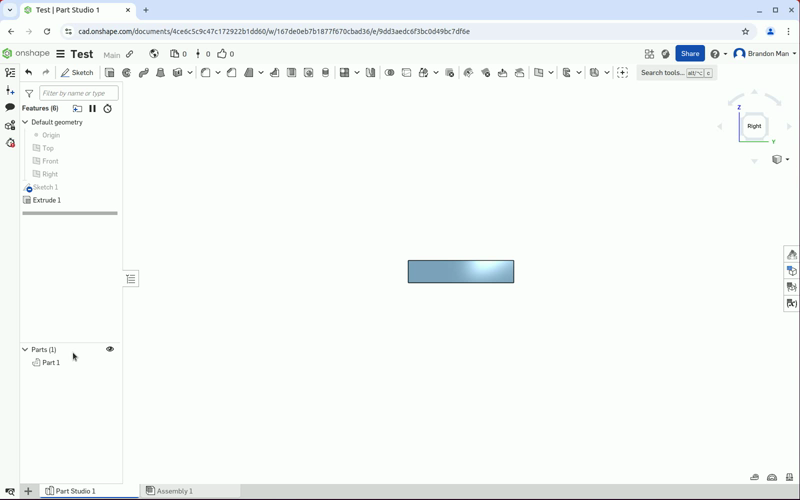
mouse_move(541, 75)
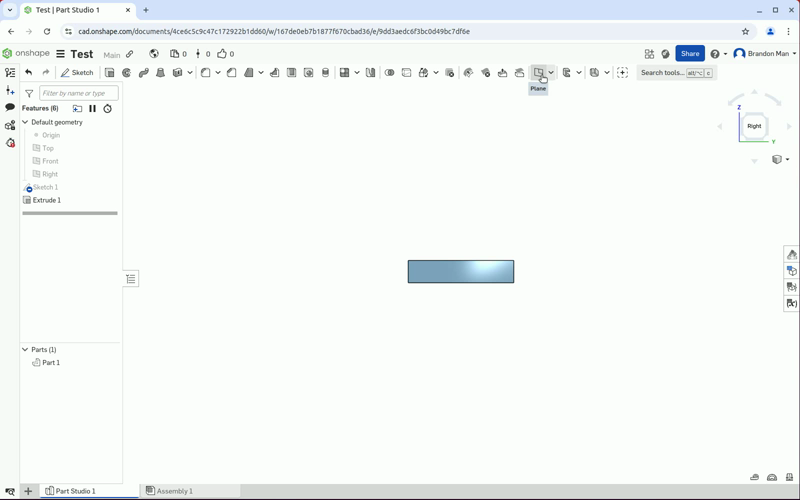
click(541, 75)
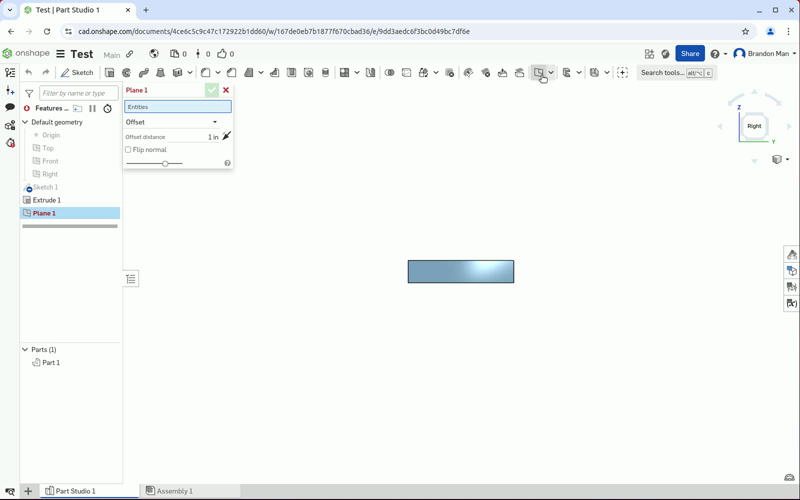
mouse_move(73, 176)
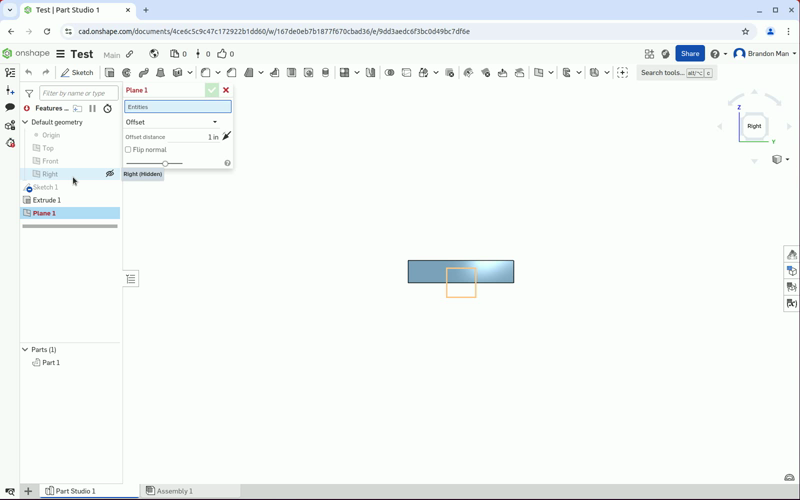
click(73, 176)
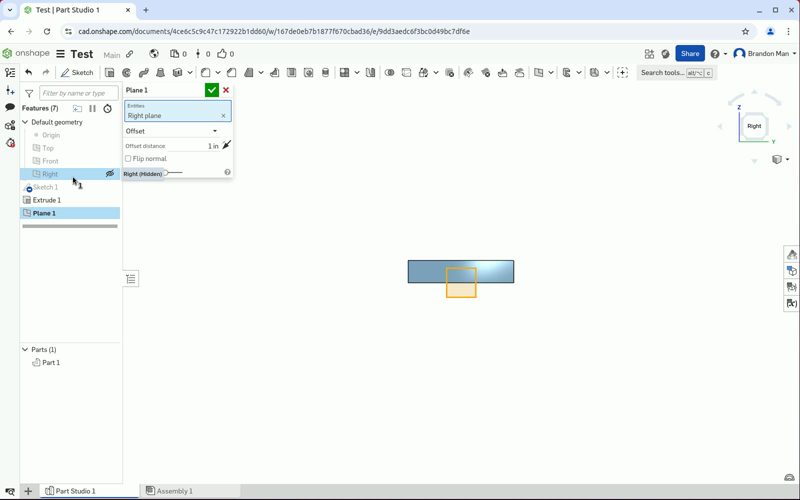
key(tab, 2)
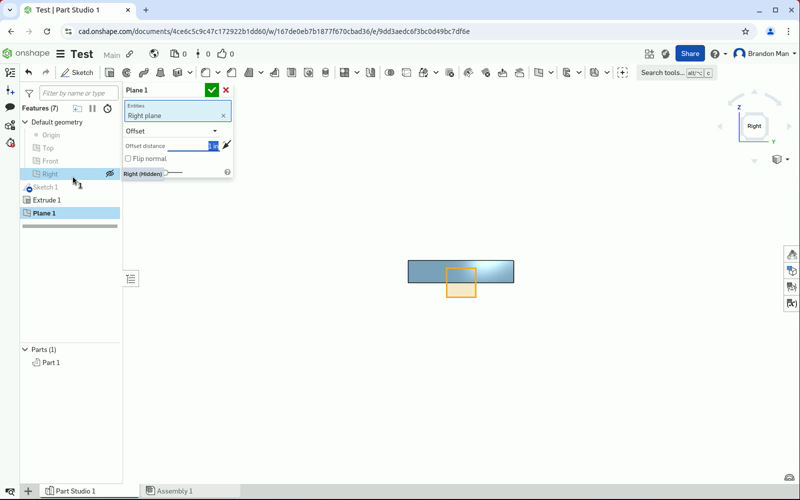
text(22.4)
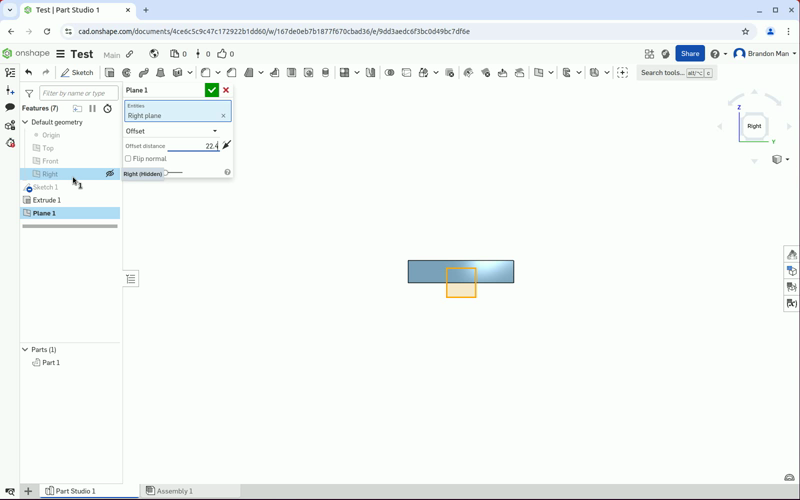
key(enter, 2)
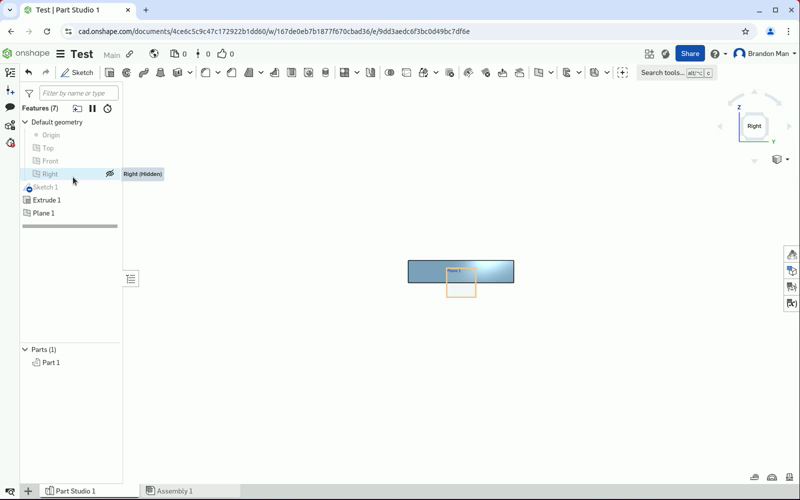
key(shift+s)
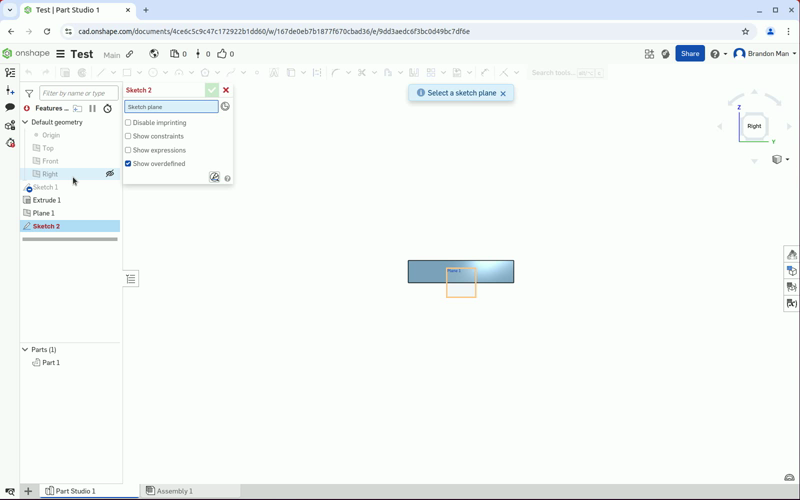
mouse_move(73, 215)
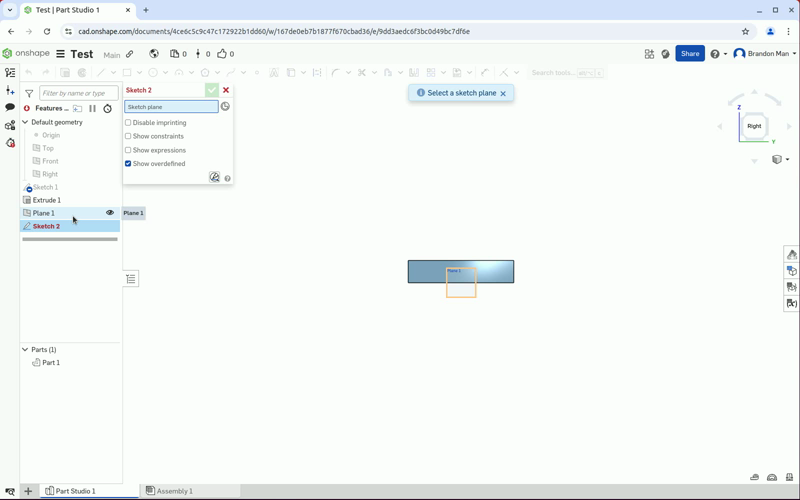
click(73, 215)
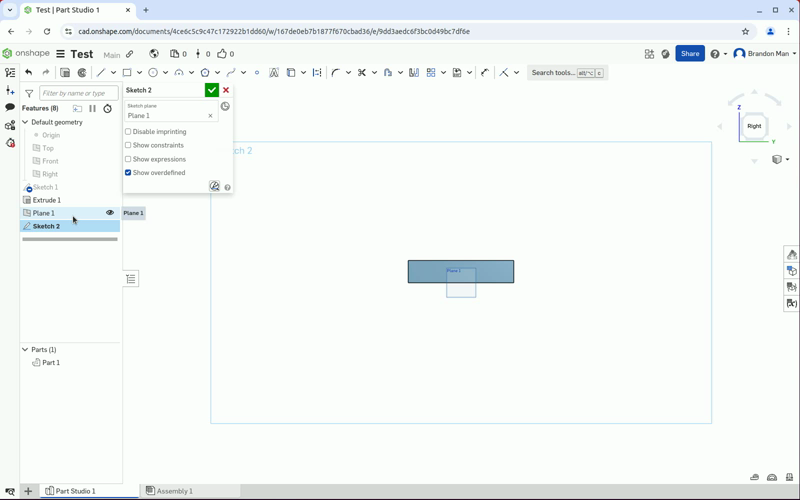
mouse_move(73, 352)
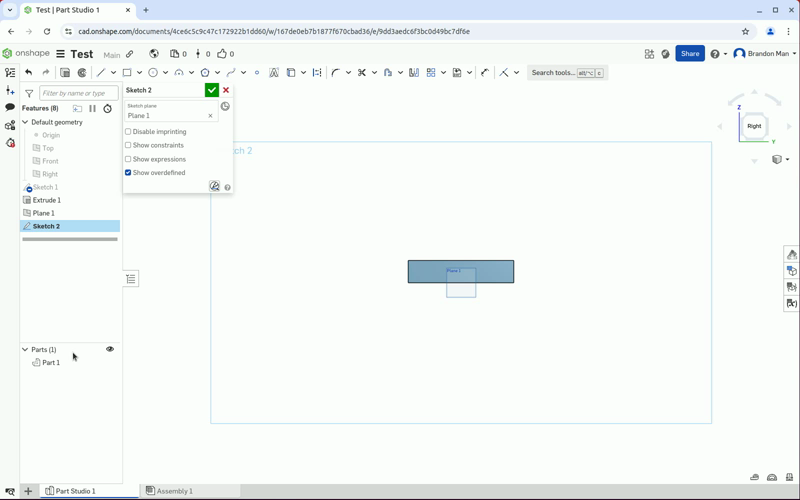
key(y)
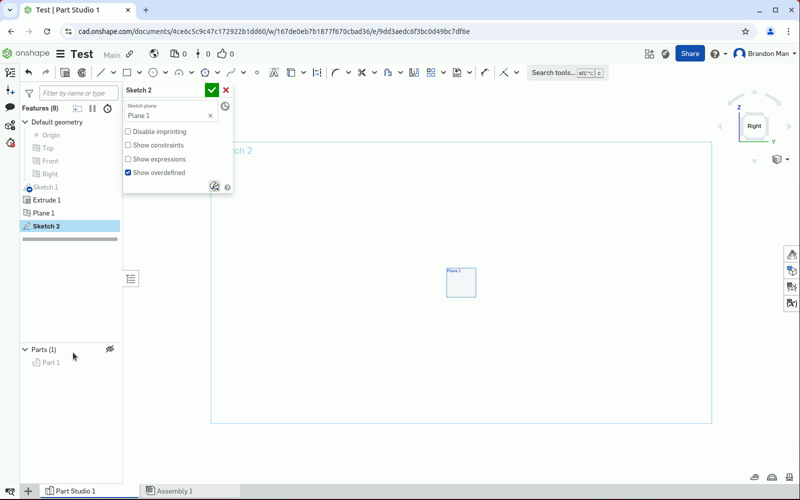
key(l)
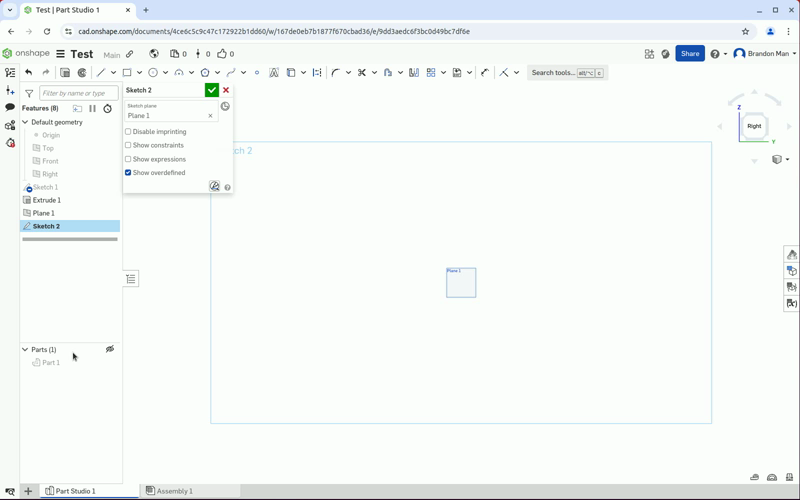
key_down(shift)
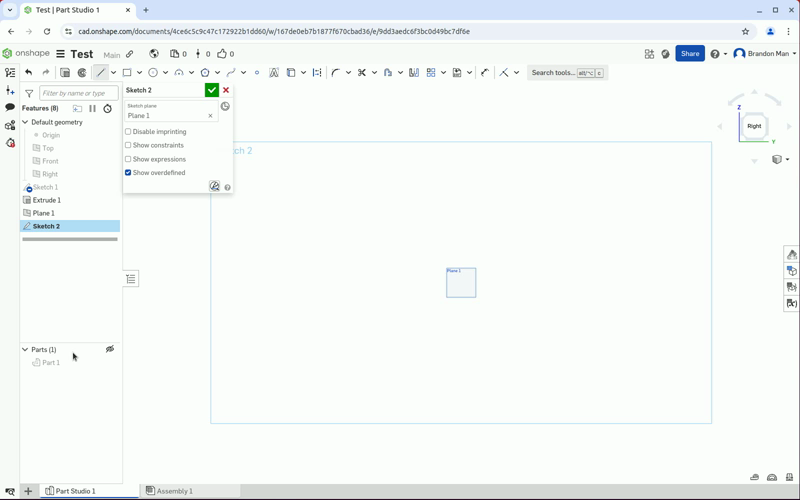
mouse_move(407, 282)
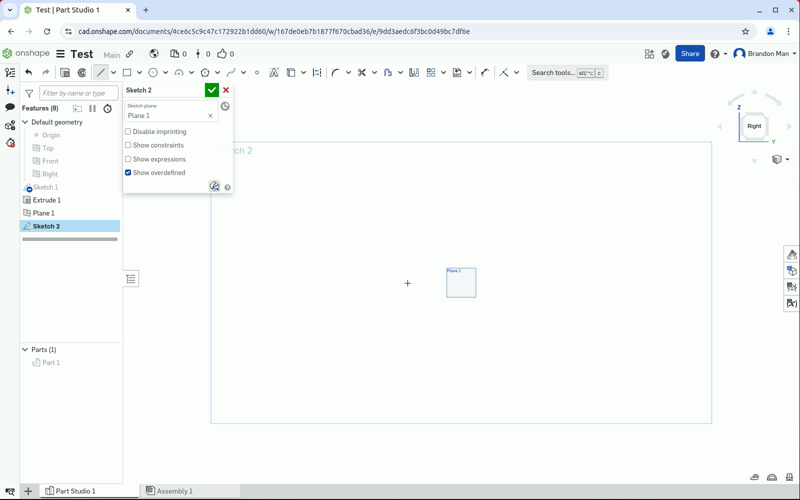
click(407, 282)
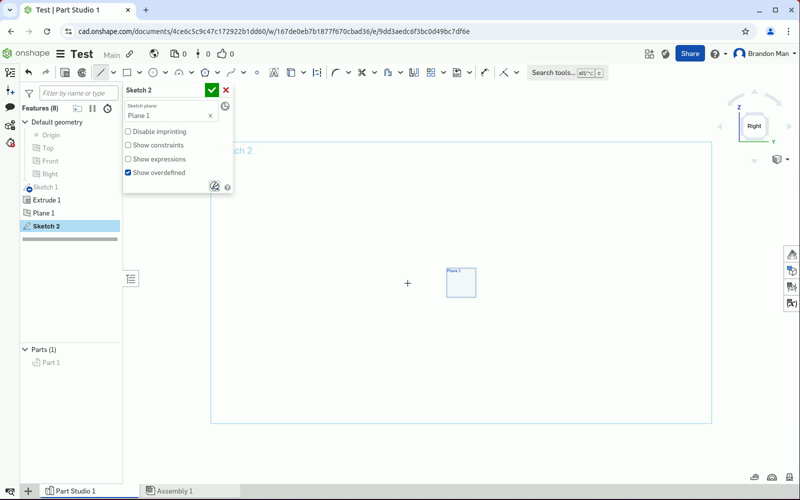
key_up(shift)
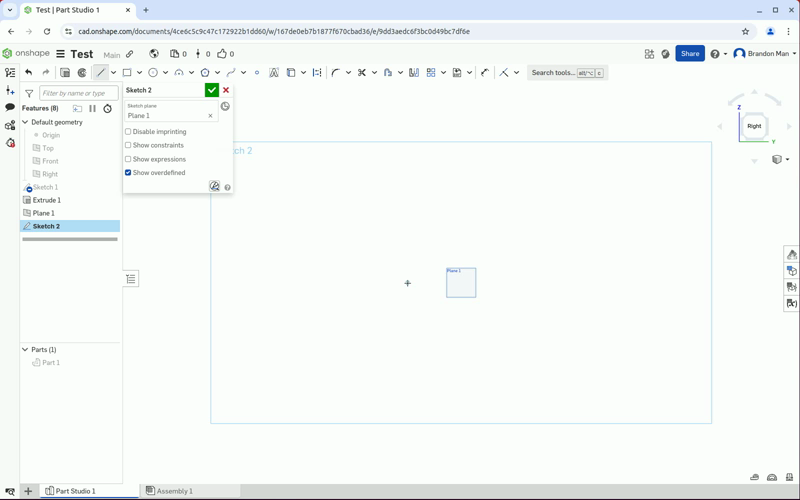
key_down(shift)
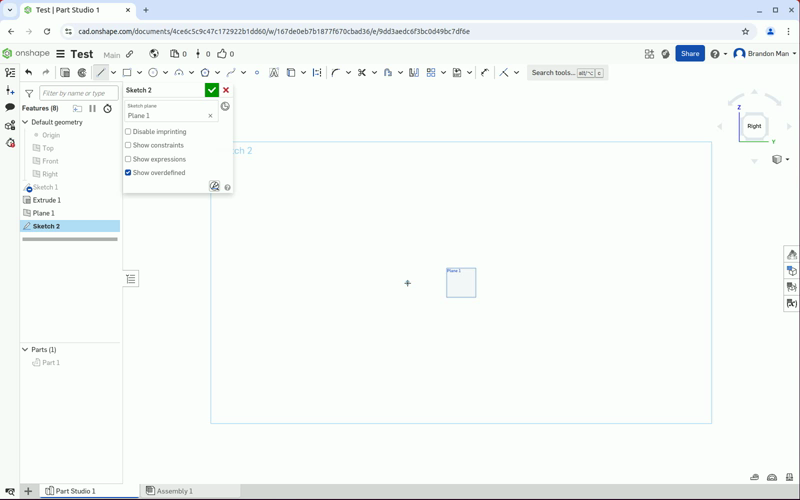
mouse_move(513, 282)
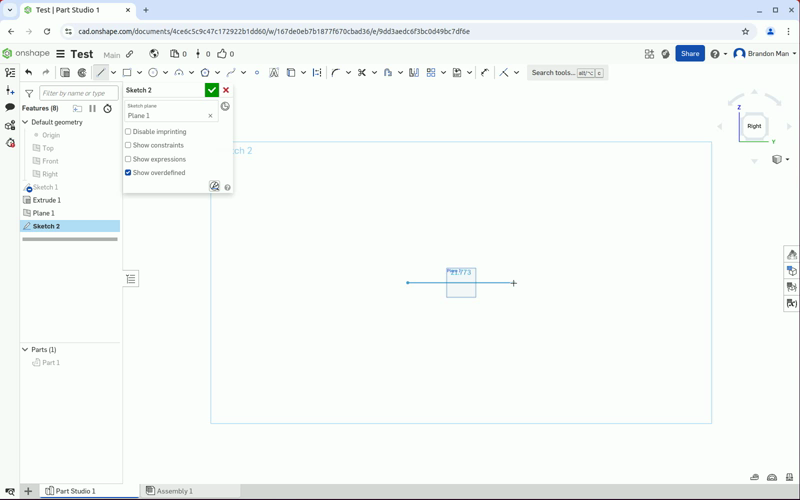
click(513, 282)
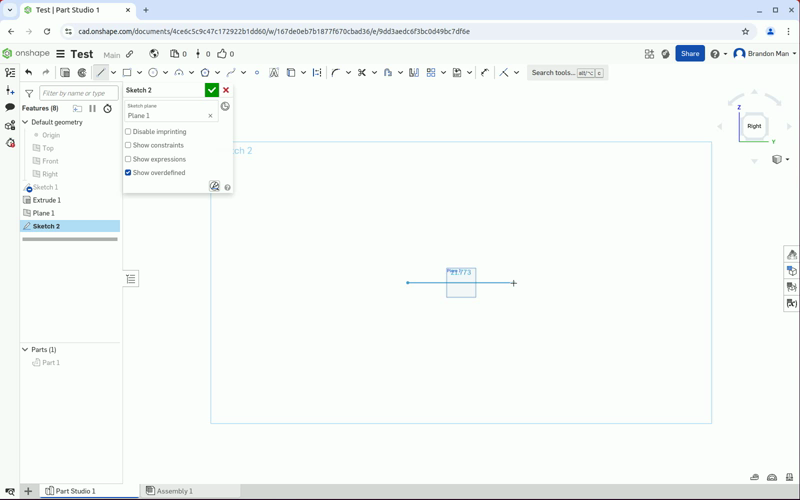
key_up(shift)
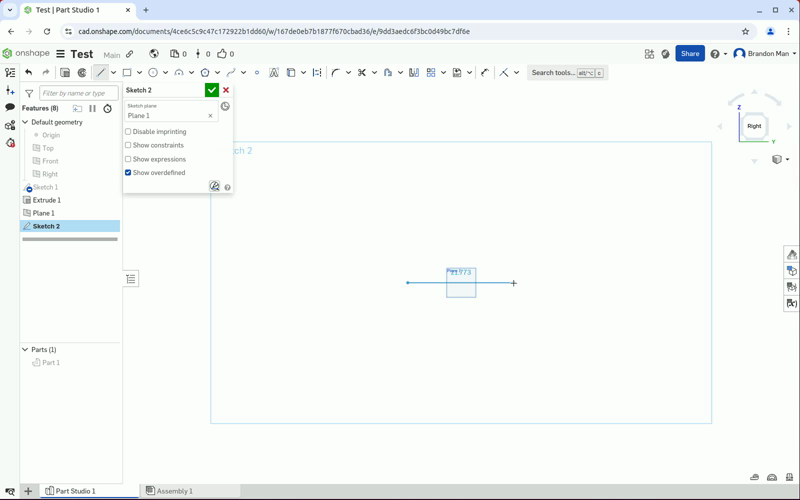
key_down(shift)
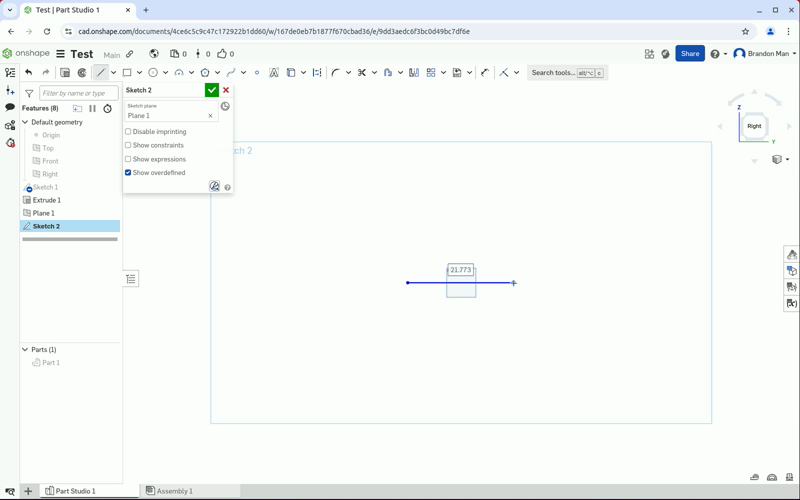
mouse_move(543, 282)
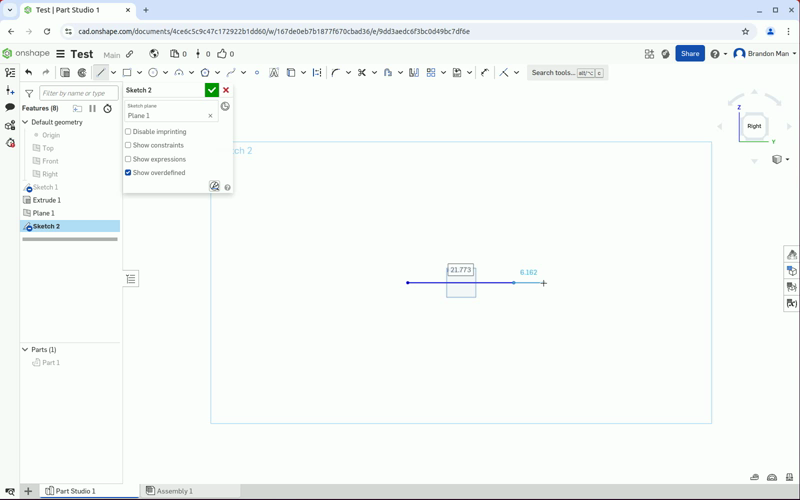
mouse_move(513, 260)
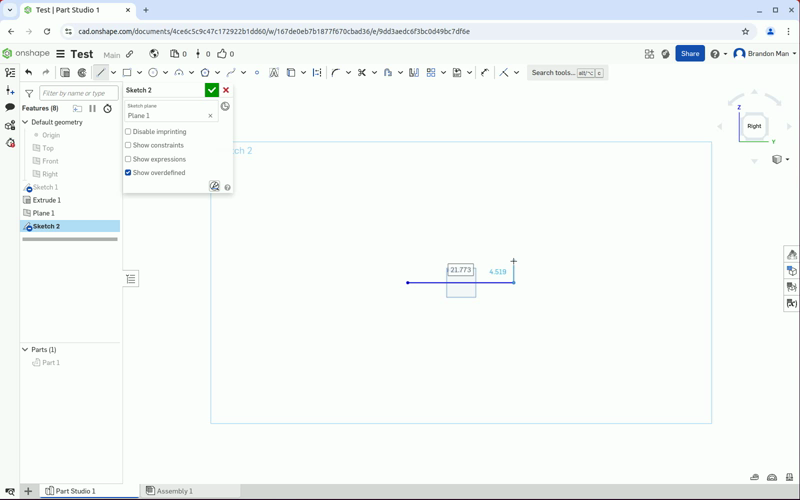
click(513, 260)
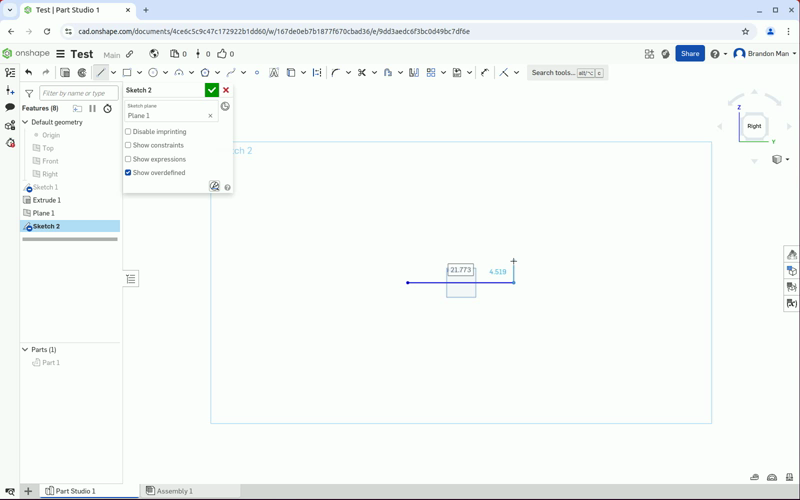
key_up(shift)
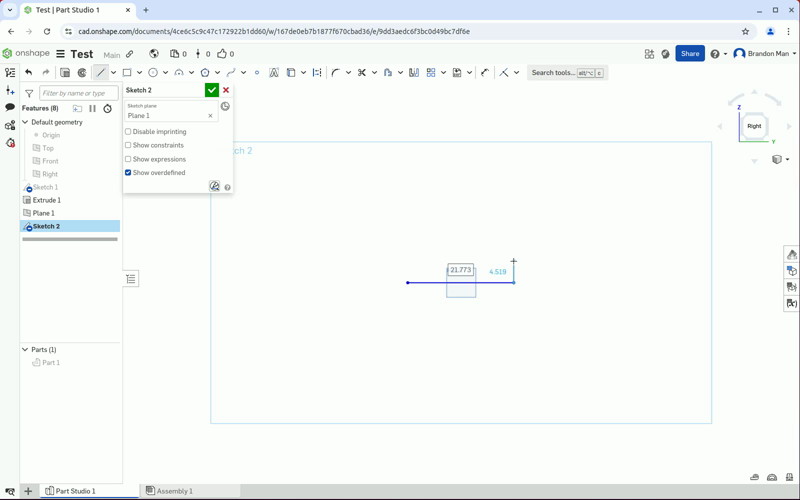
key_down(shift)
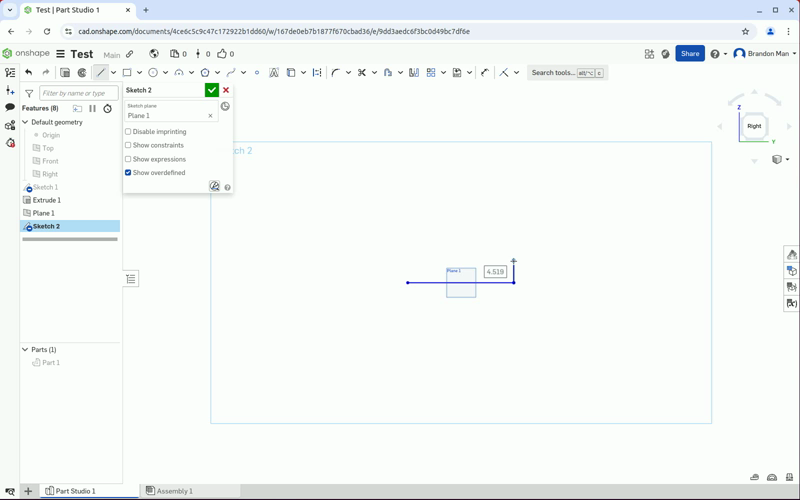
mouse_move(407, 260)
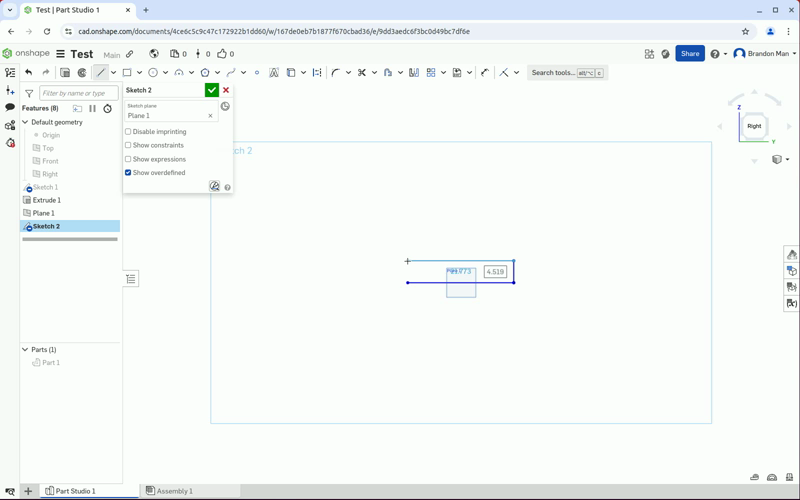
click(407, 260)
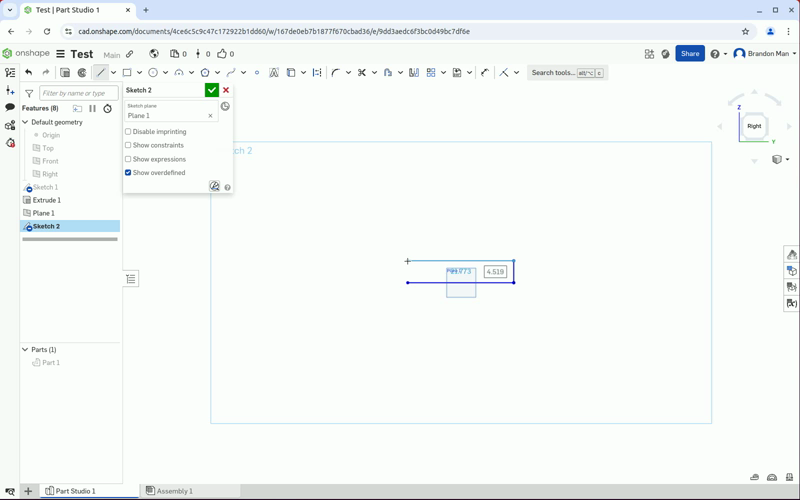
key_up(shift)
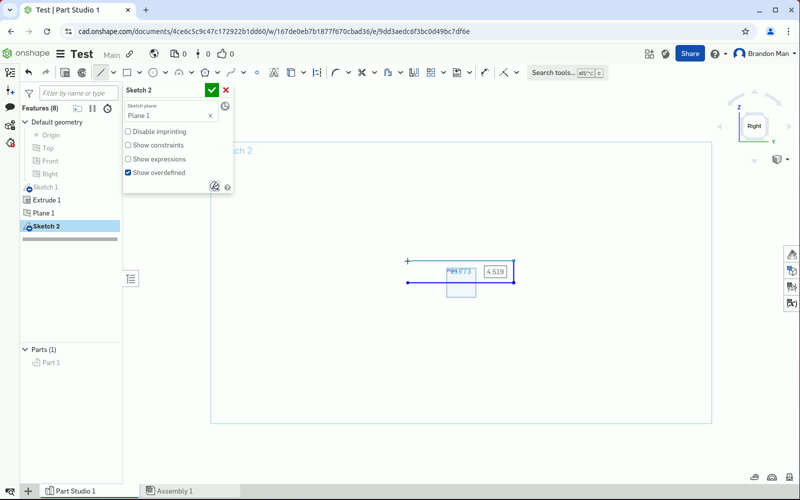
mouse_move(437, 260)
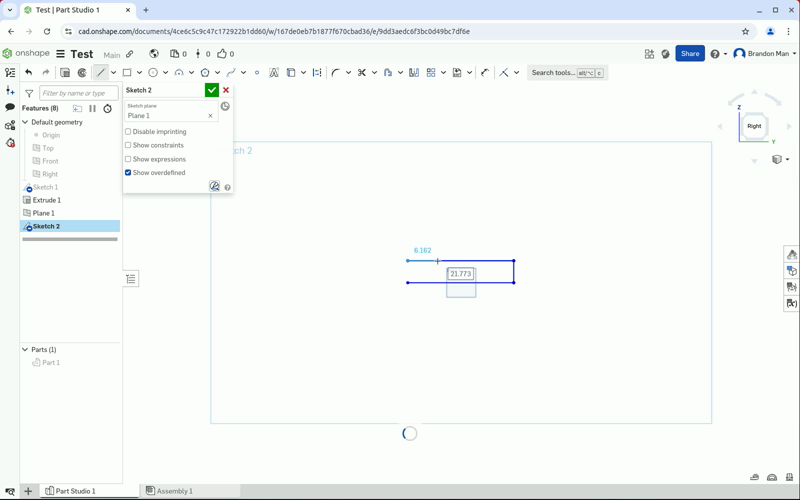
key_down(shift)
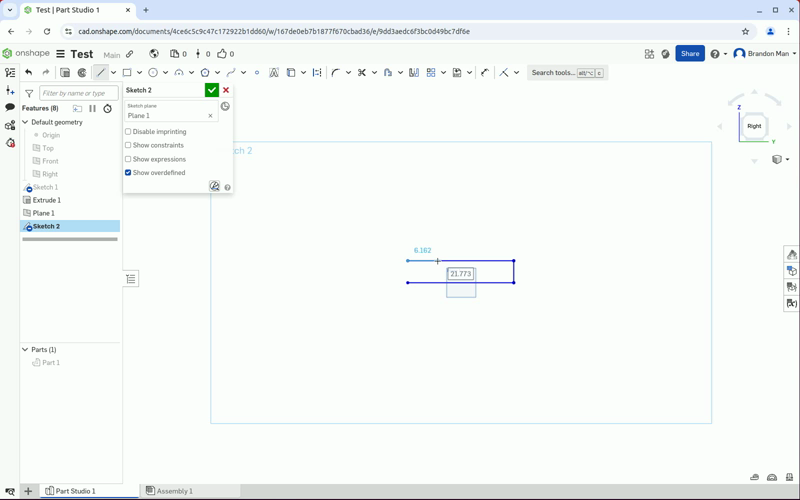
mouse_move(407, 282)
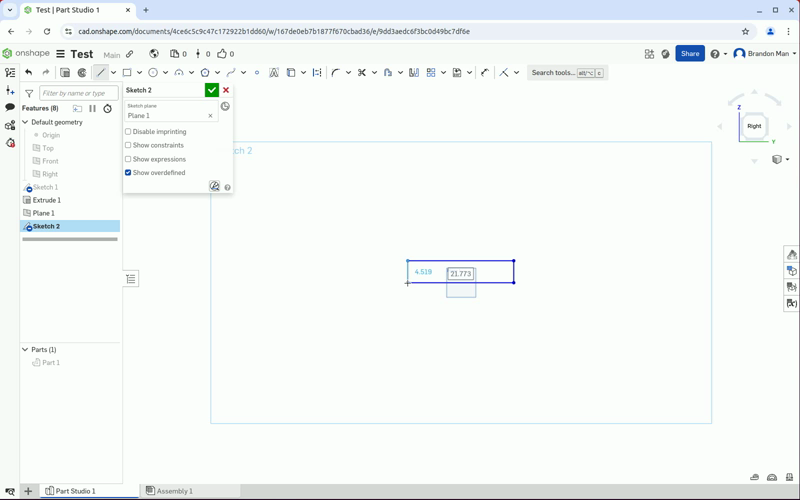
key_up(shift)
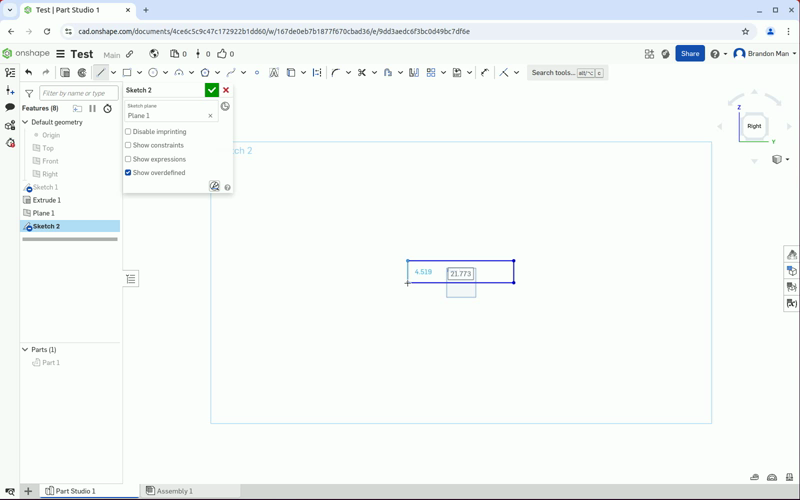
click(407, 282)
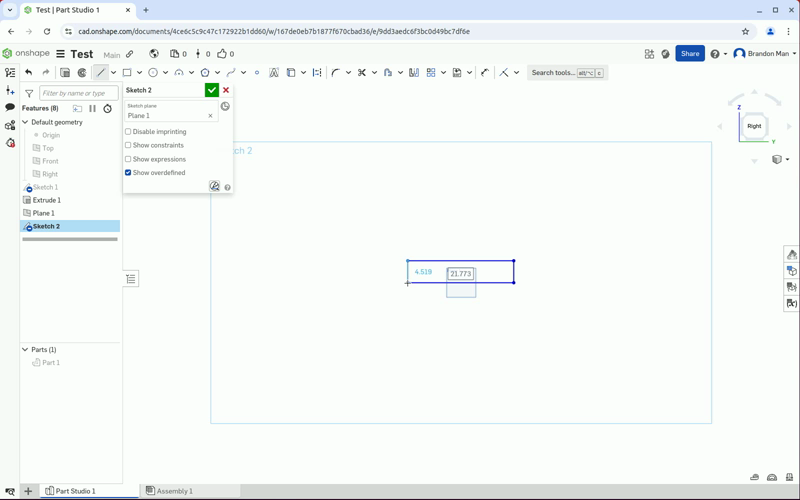
key(esc)
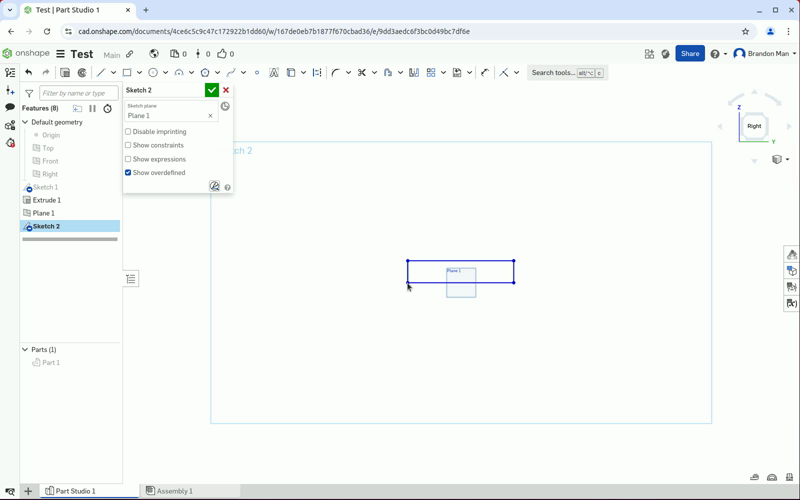
mouse_move(507, 272)
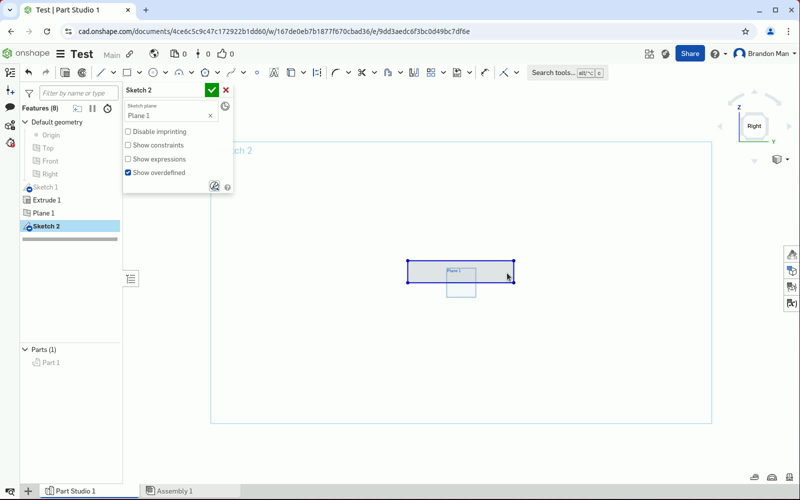
click(507, 272)
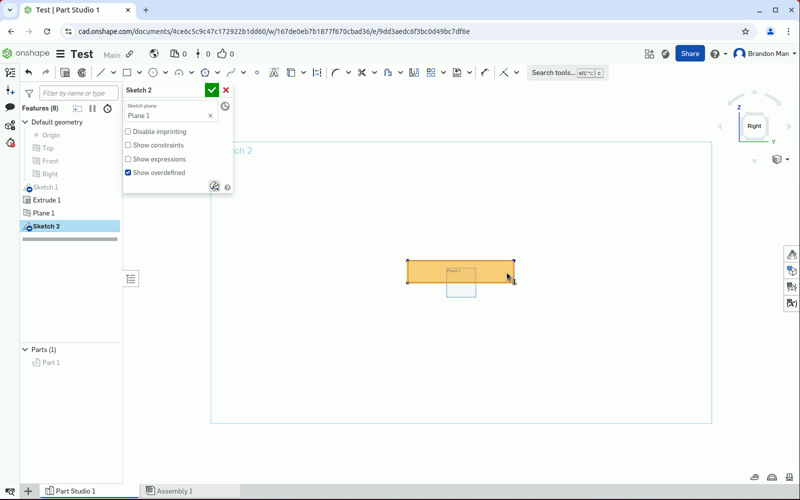
mouse_move(73, 352)
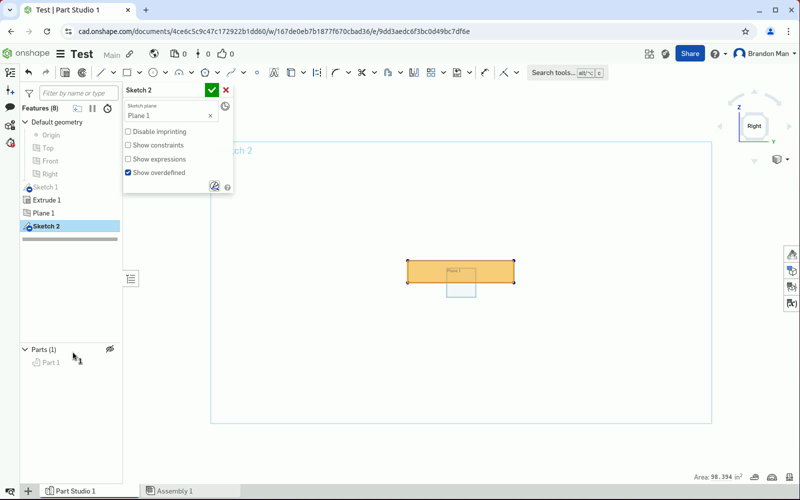
key(shift+y)
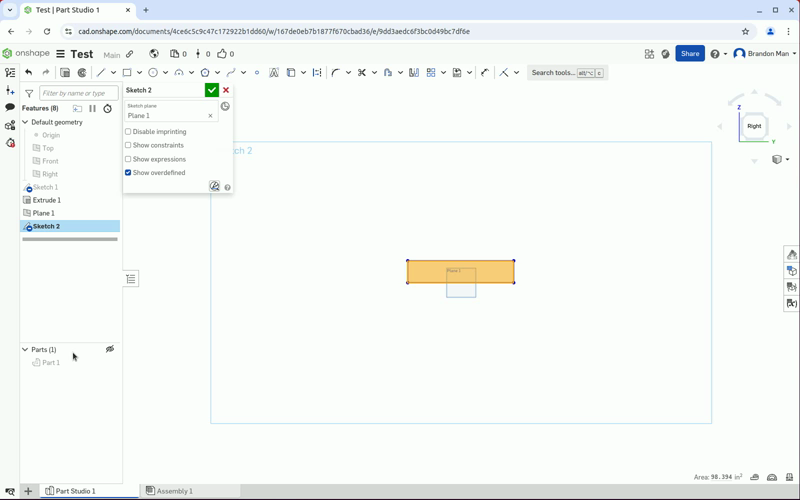
key(shift+e)
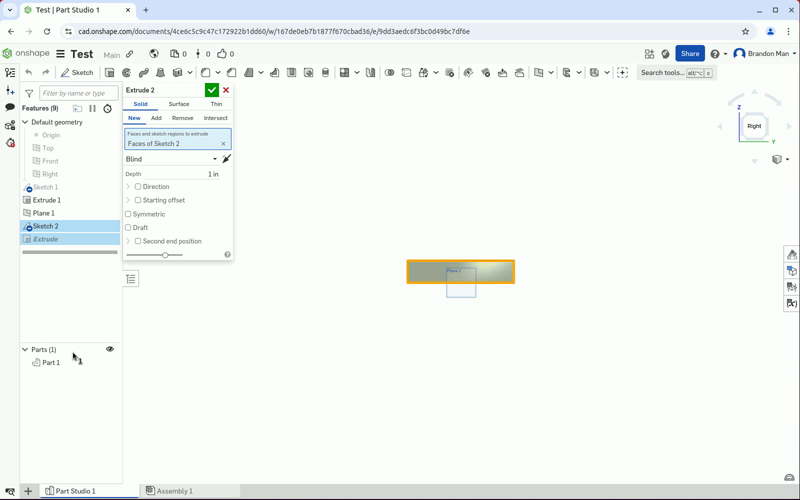
mouse_move(143, 106)
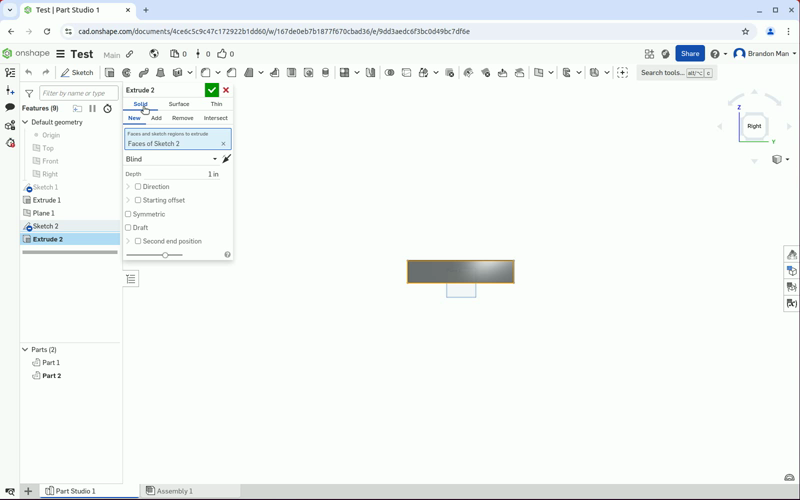
click(143, 106)
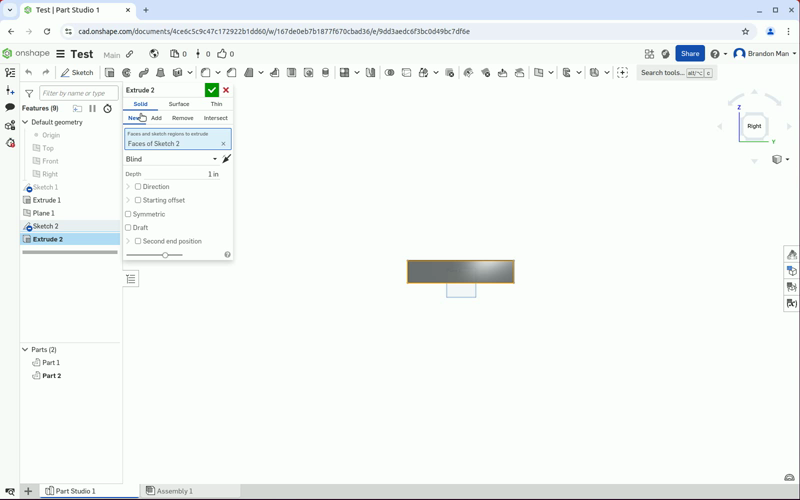
mouse_move(137, 120)
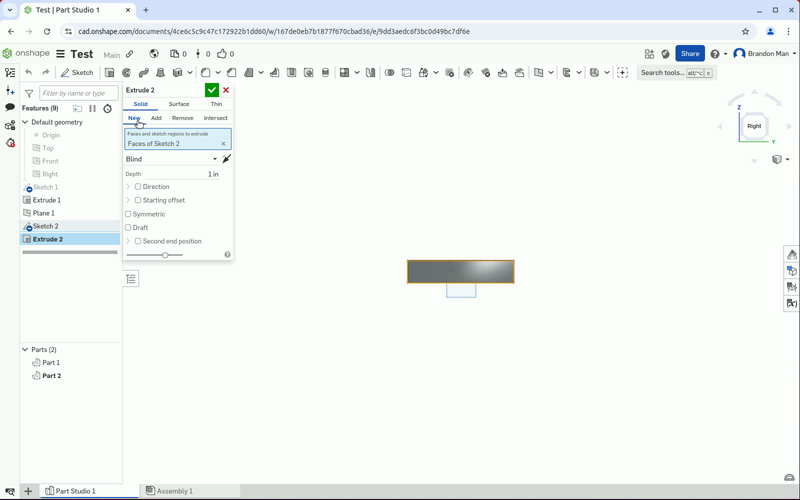
click(137, 120)
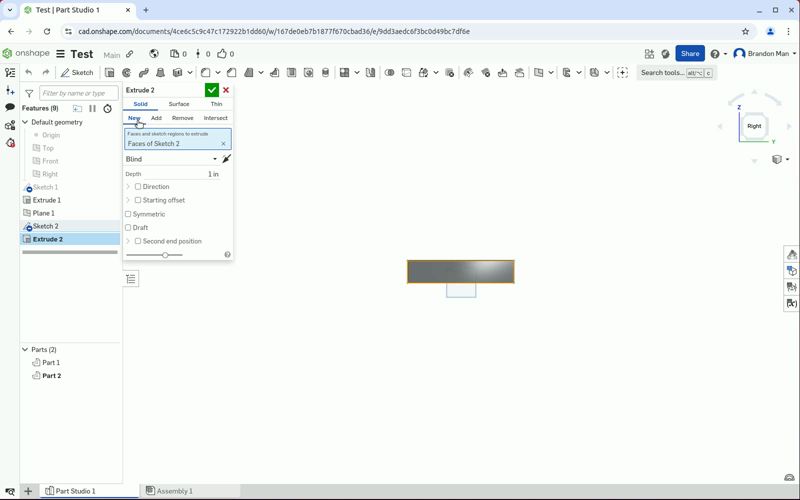
key(tab, 4)
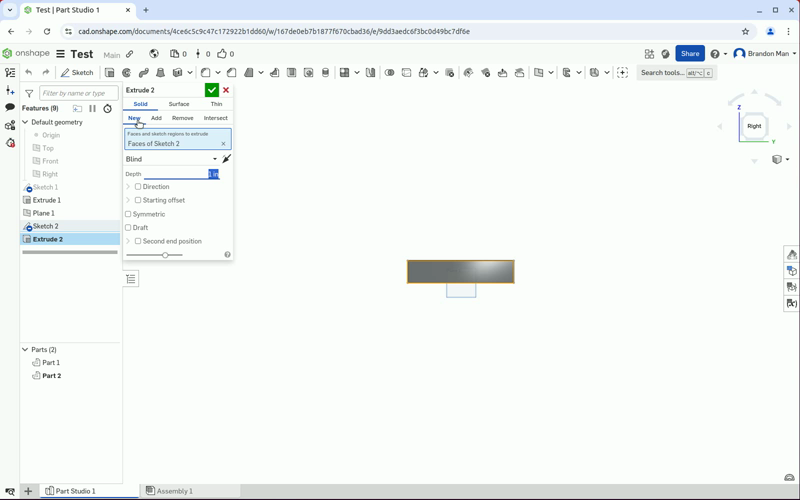
text(0.722)
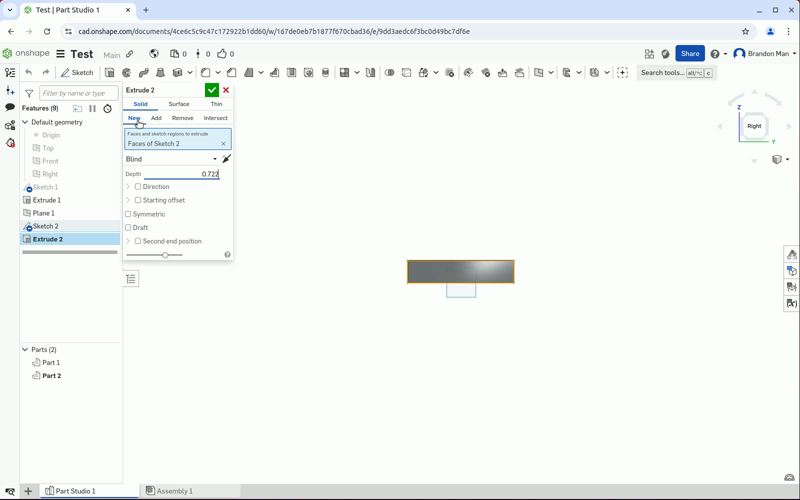
key(enter)
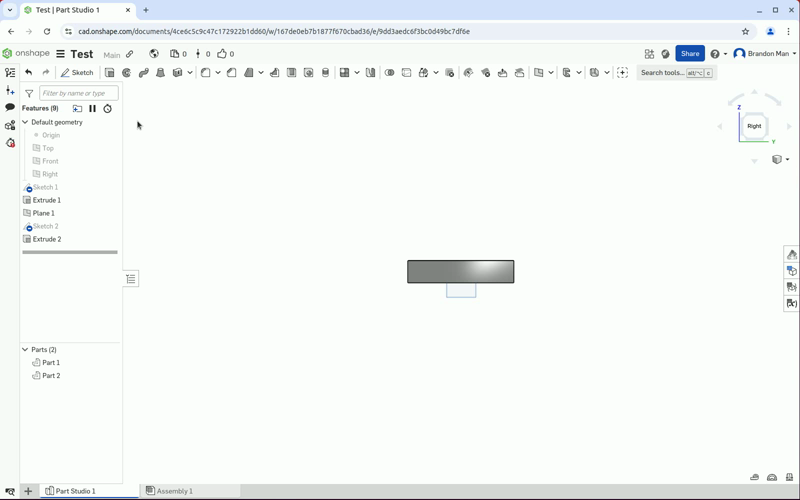
key(shift+h)
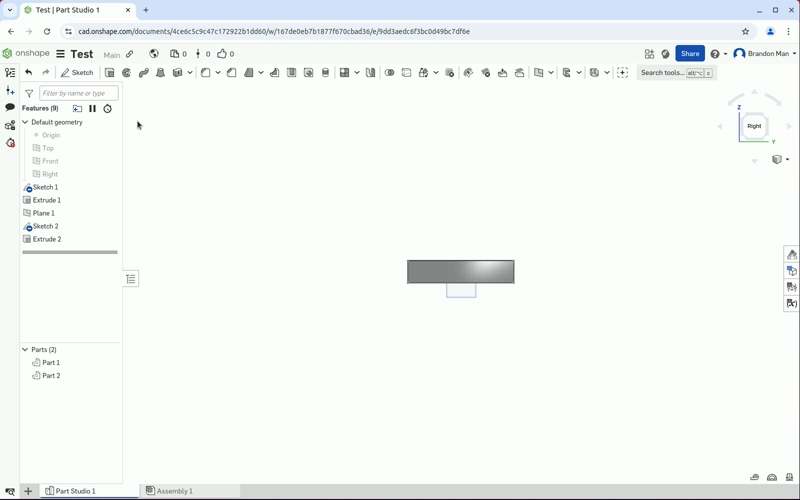
key(shift+h)
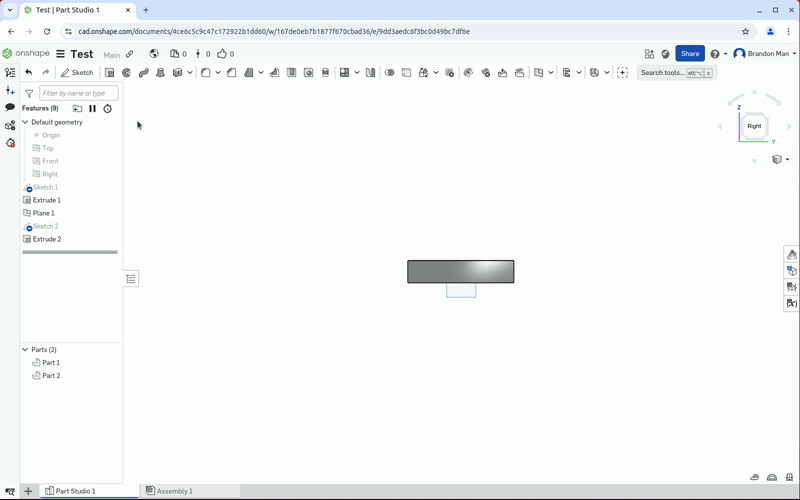
mouse_move(73, 189)
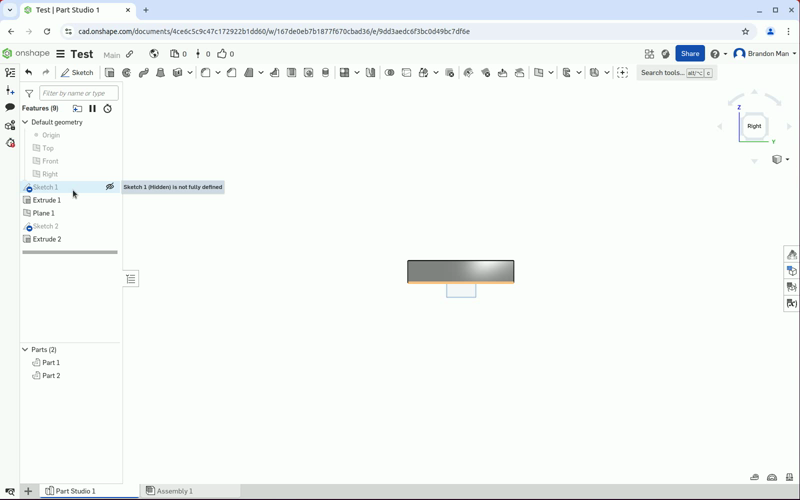
click(73, 189)
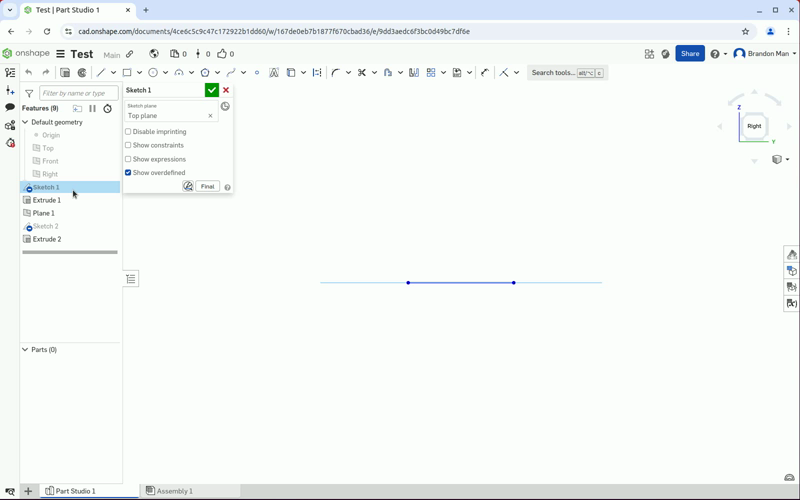
mouse_move(229, 92)
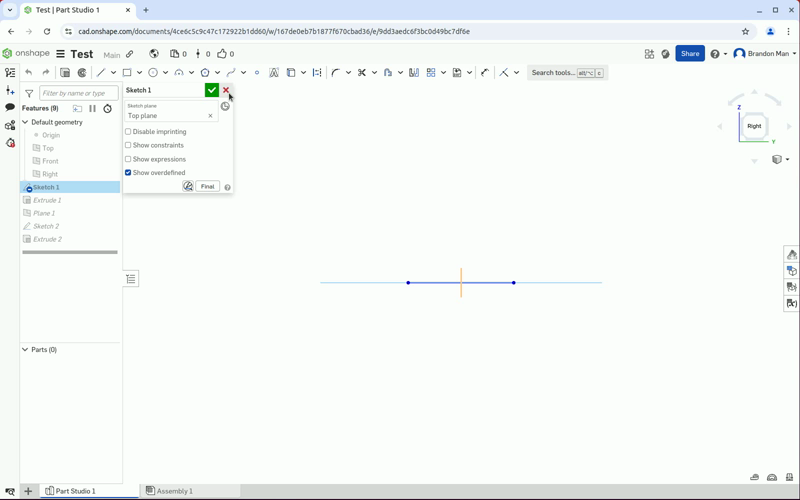
click(229, 92)
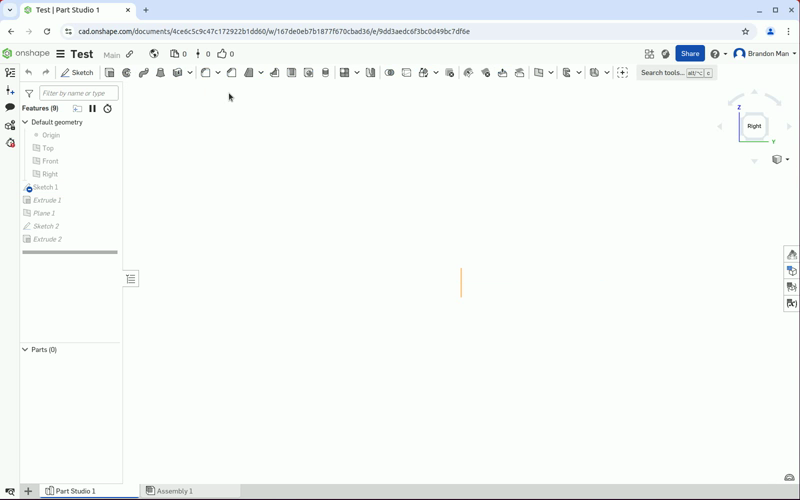
key(shift+s)
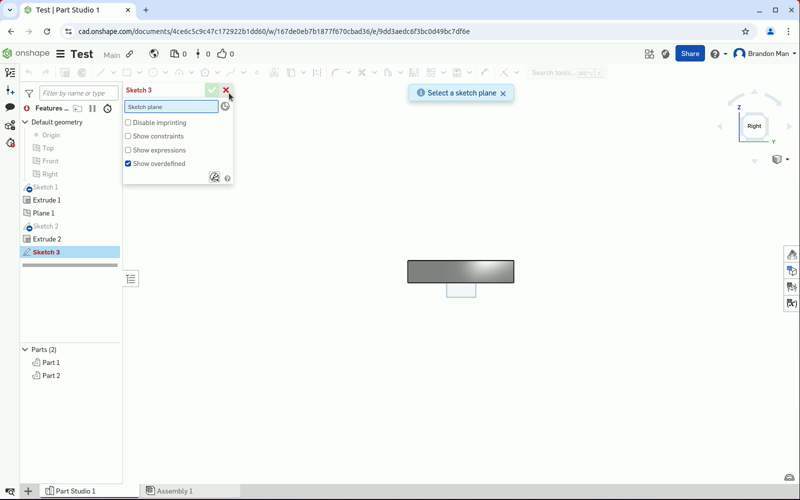
mouse_move(73, 215)
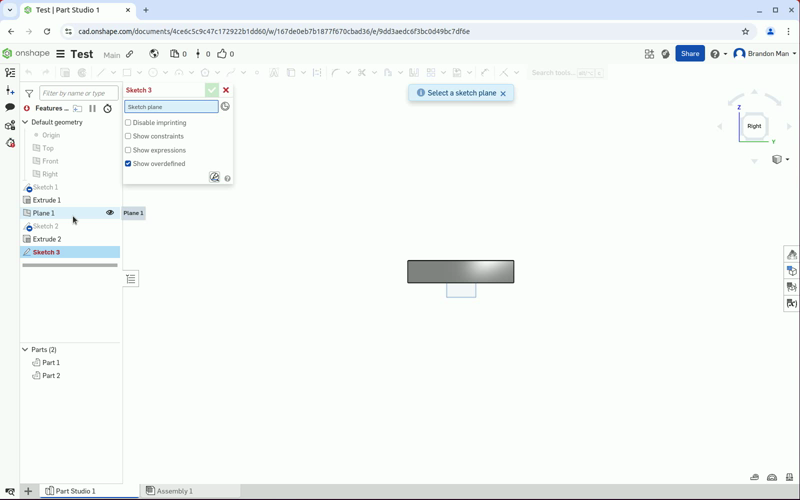
click(73, 215)
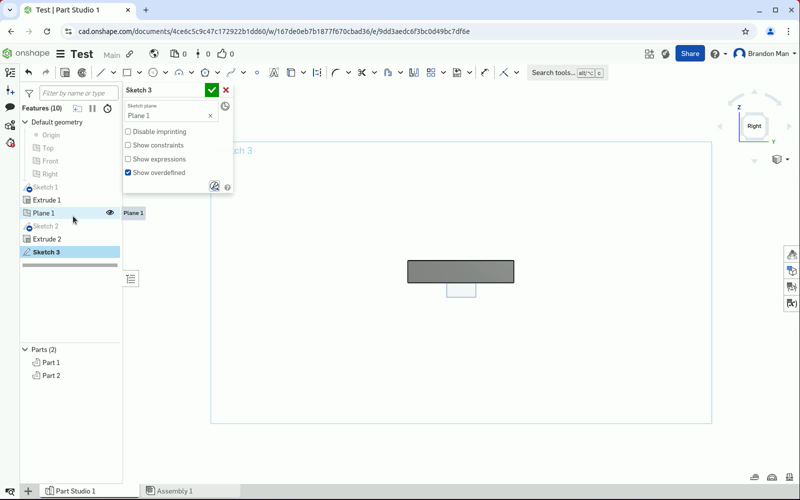
mouse_move(73, 352)
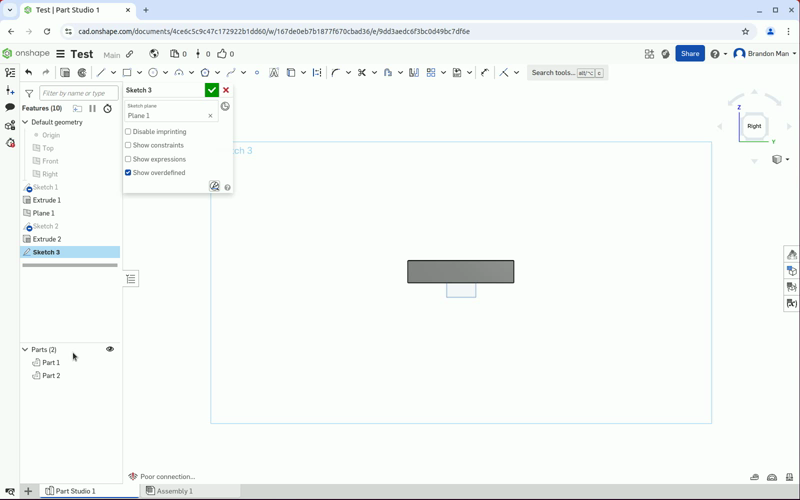
key(y)
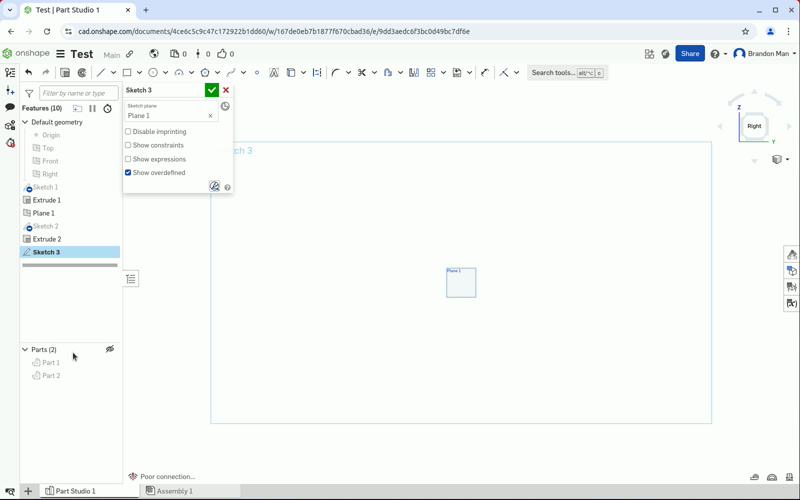
key(l)
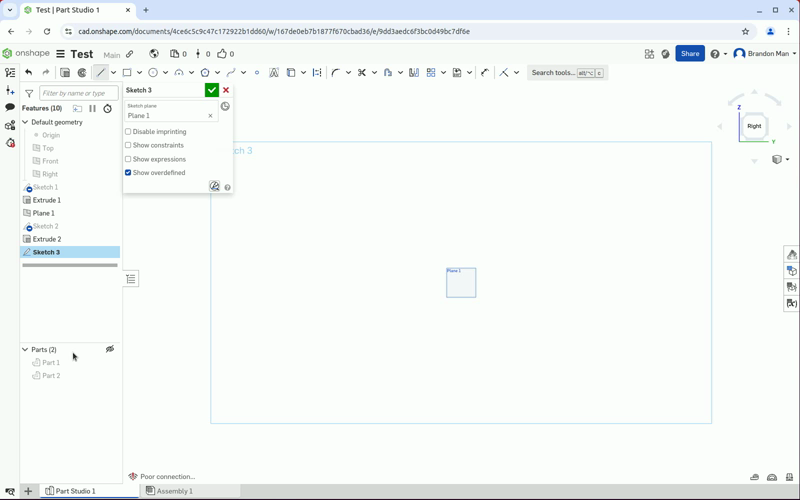
key_down(shift)
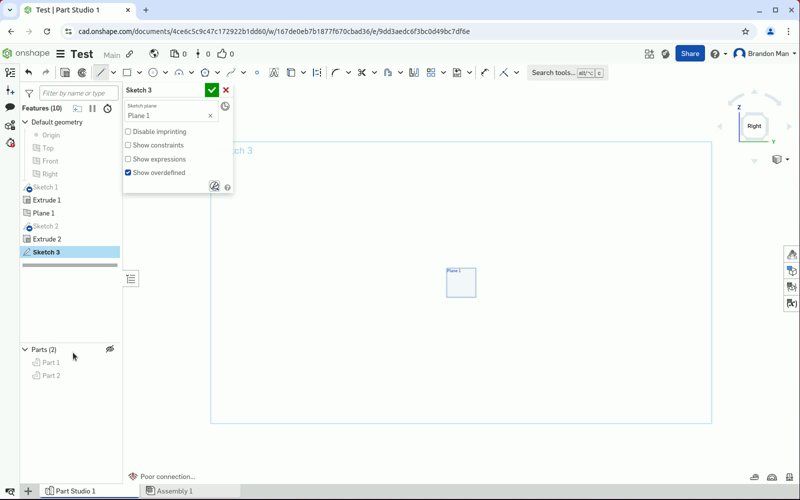
mouse_move(407, 260)
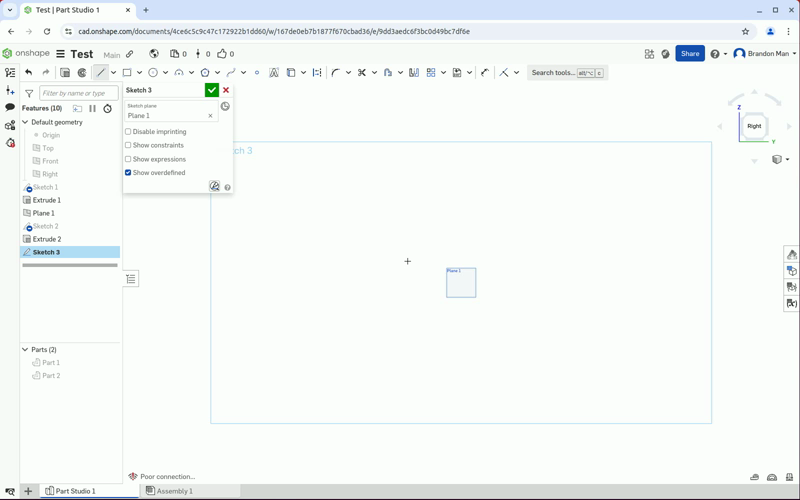
click(407, 260)
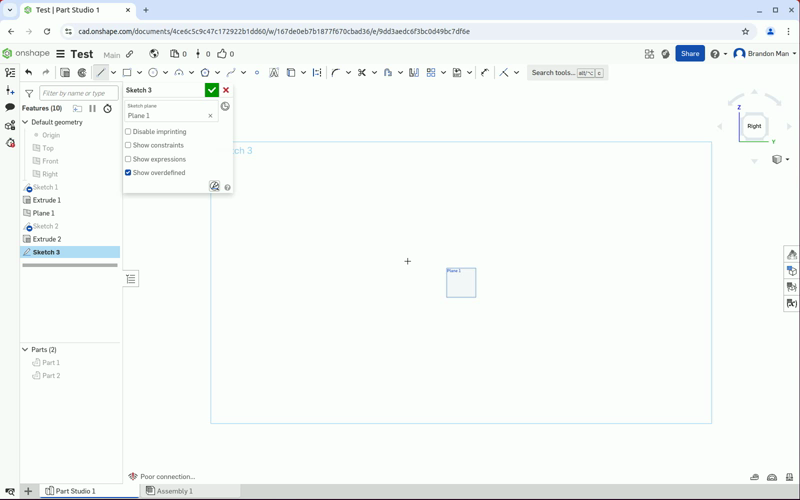
key_up(shift)
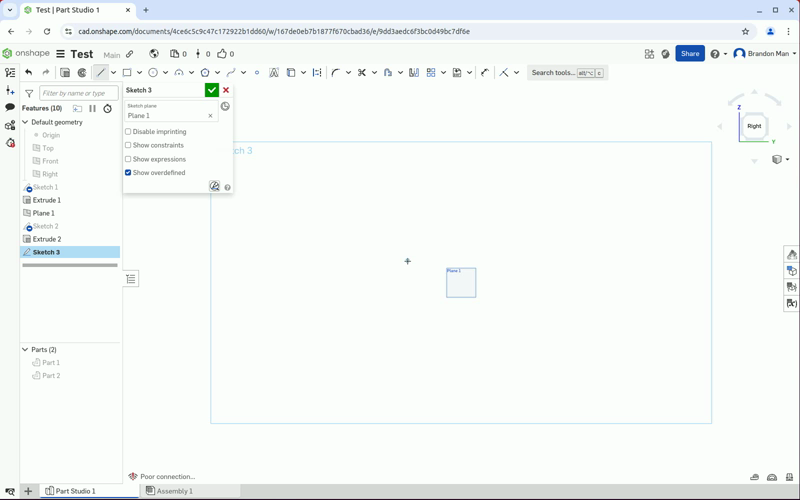
key_down(shift)
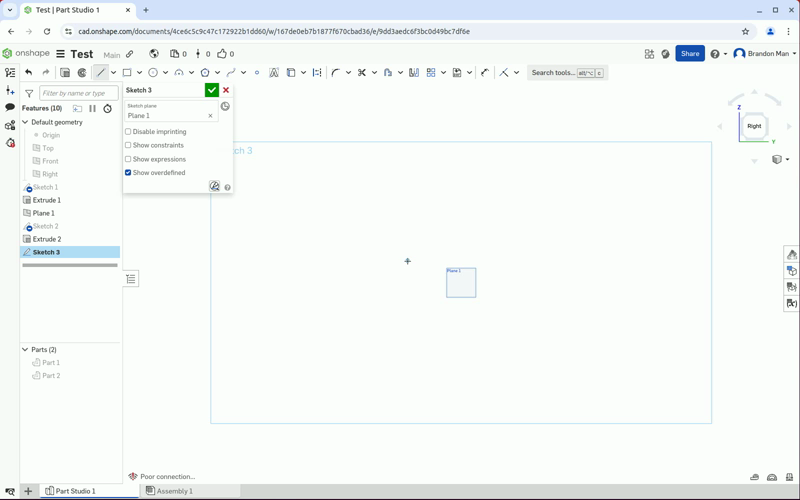
mouse_move(513, 260)
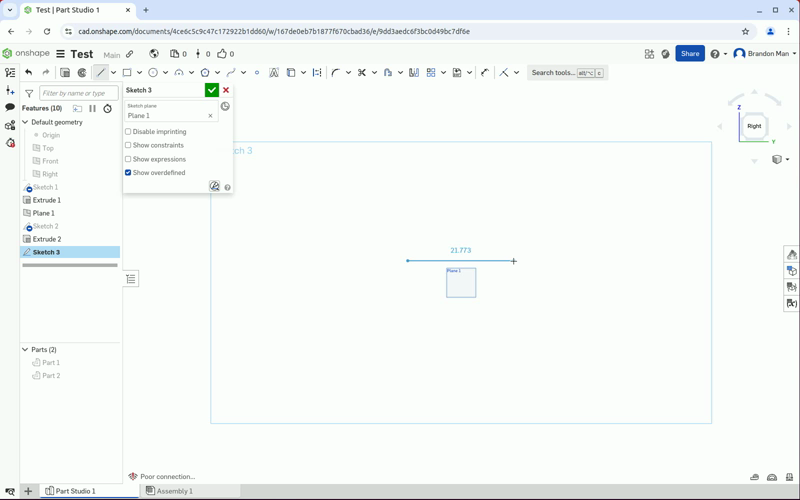
click(513, 260)
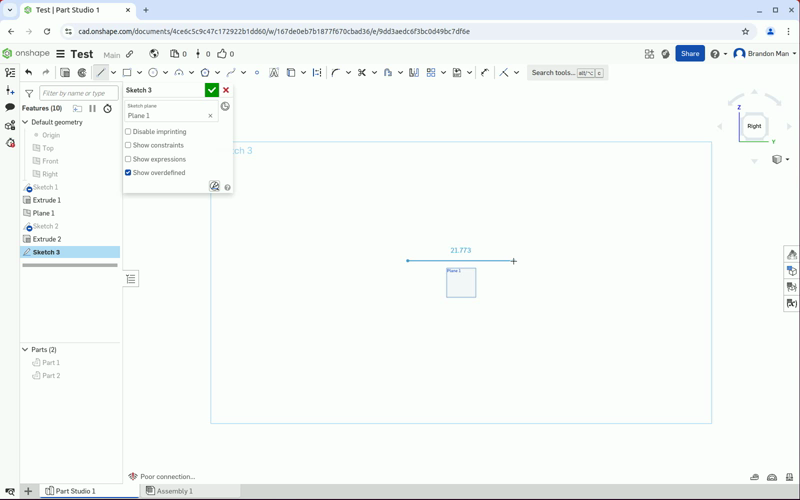
key_up(shift)
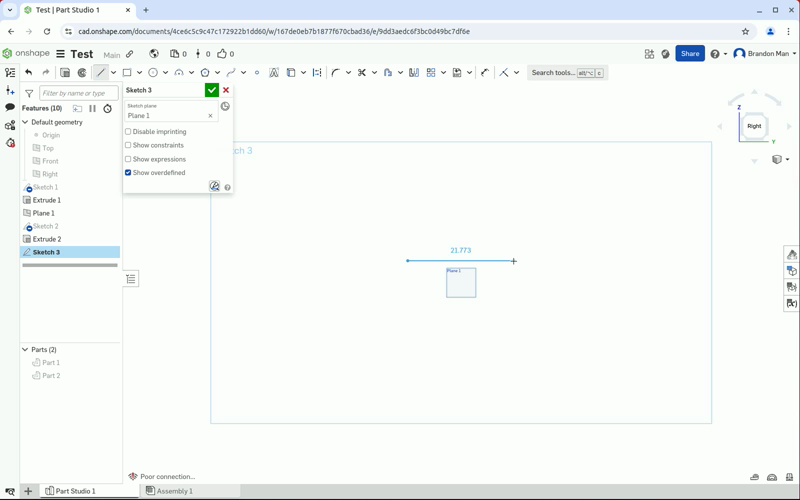
key_down(shift)
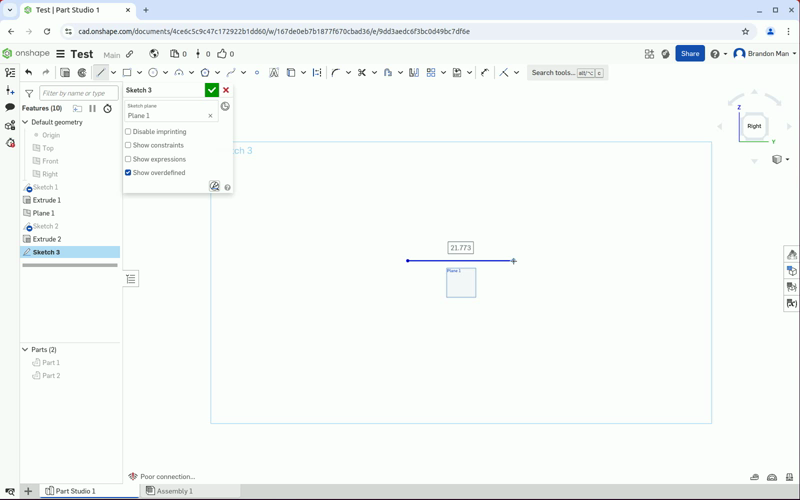
mouse_move(543, 260)
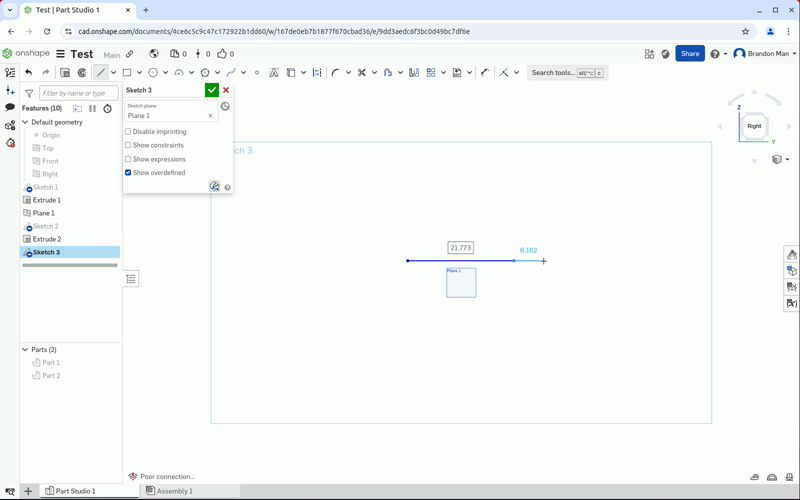
mouse_move(513, 257)
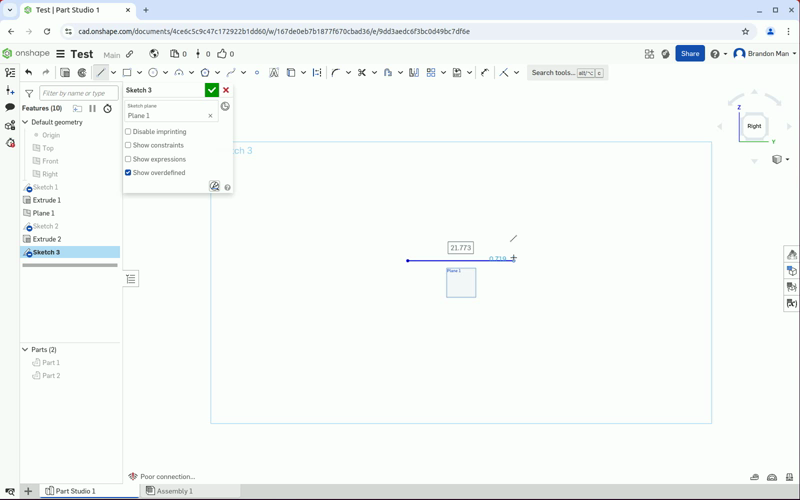
scroll(6)
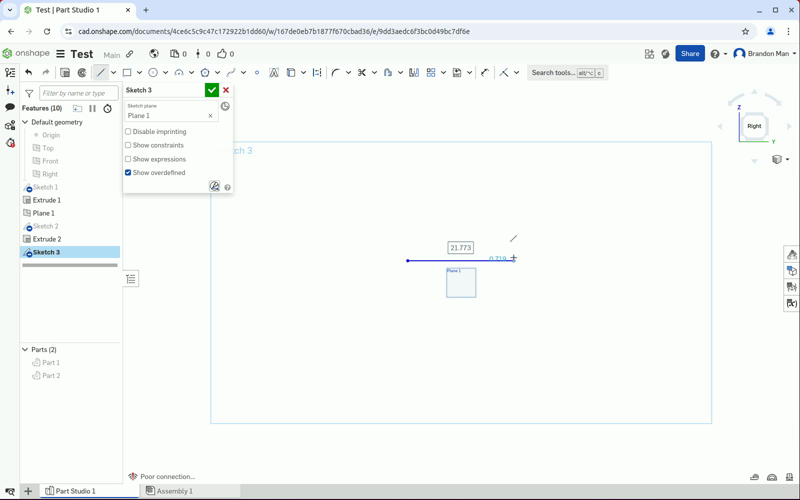
scroll(6)
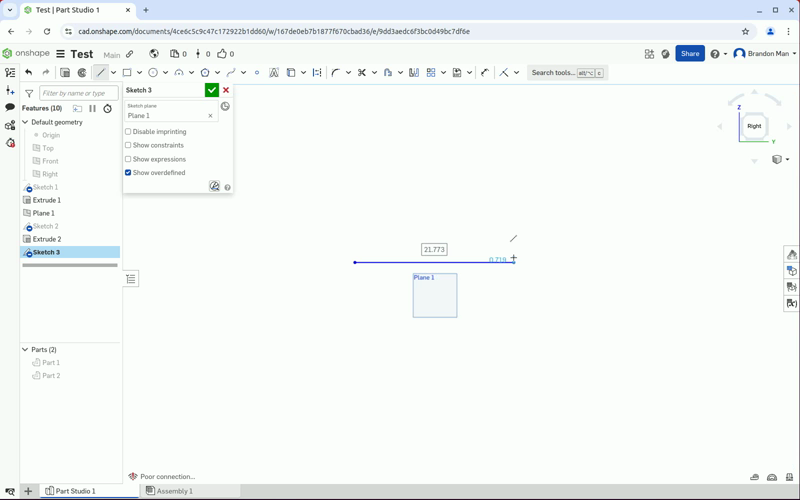
scroll(6)
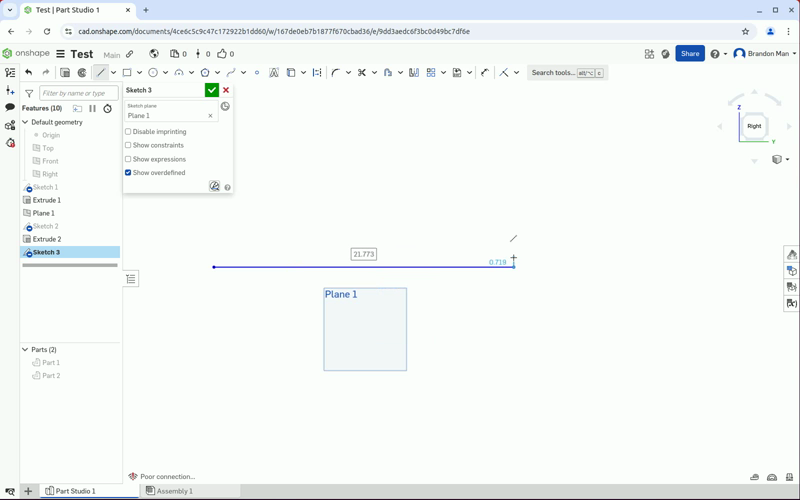
scroll(6)
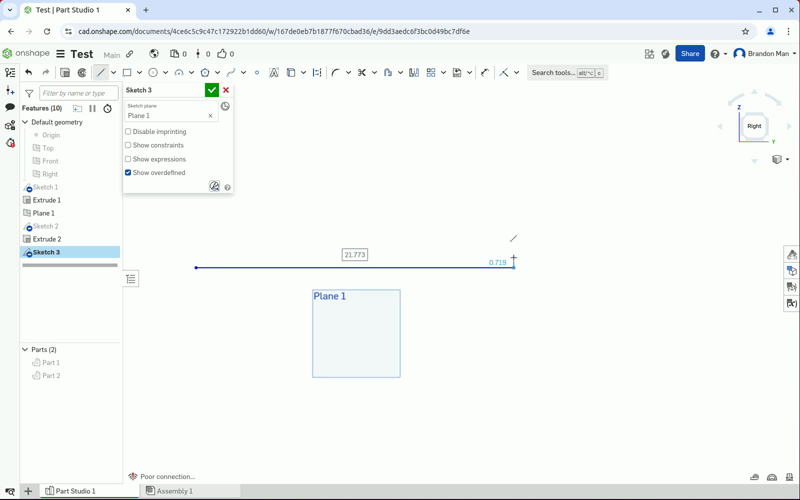
scroll(6)
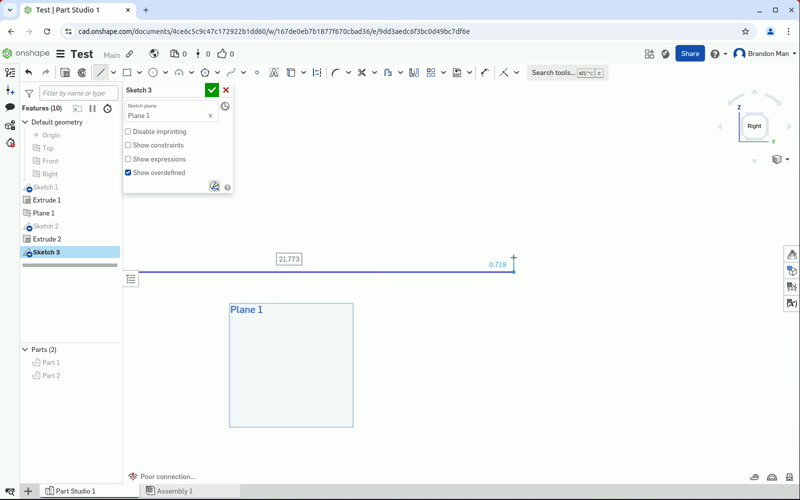
scroll(6)
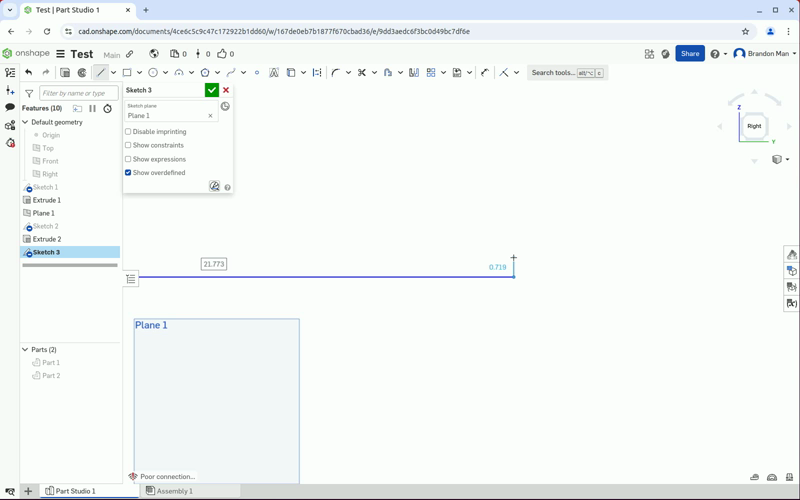
scroll(6)
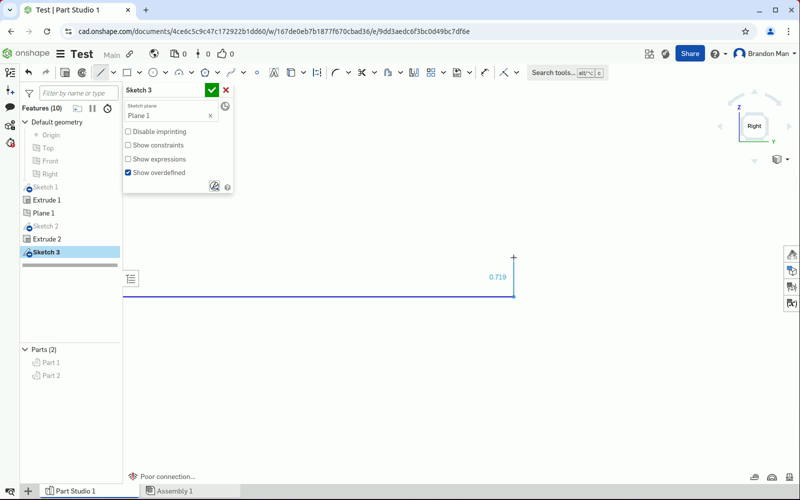
click(513, 257)
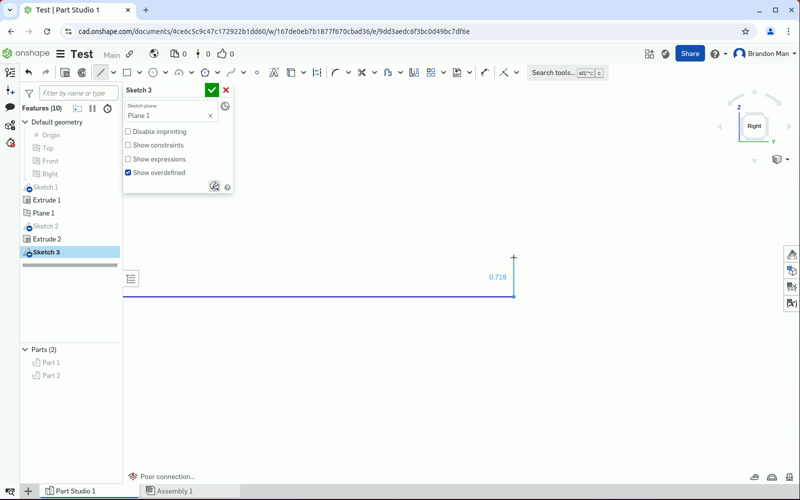
scroll(-6)
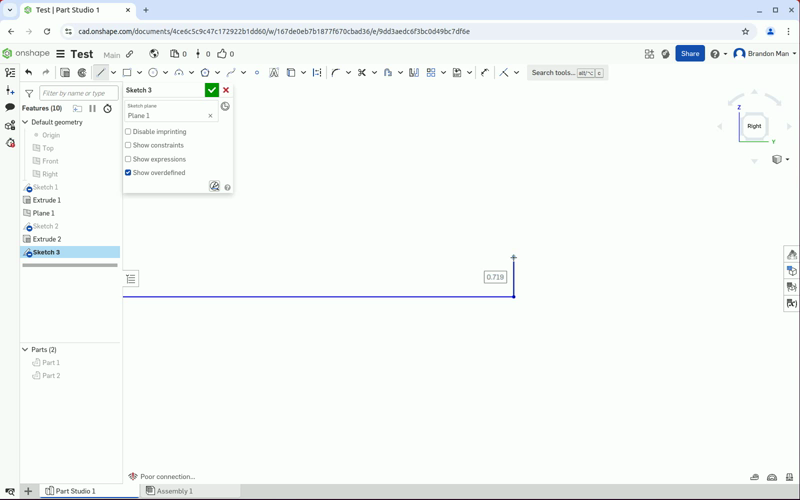
scroll(-6)
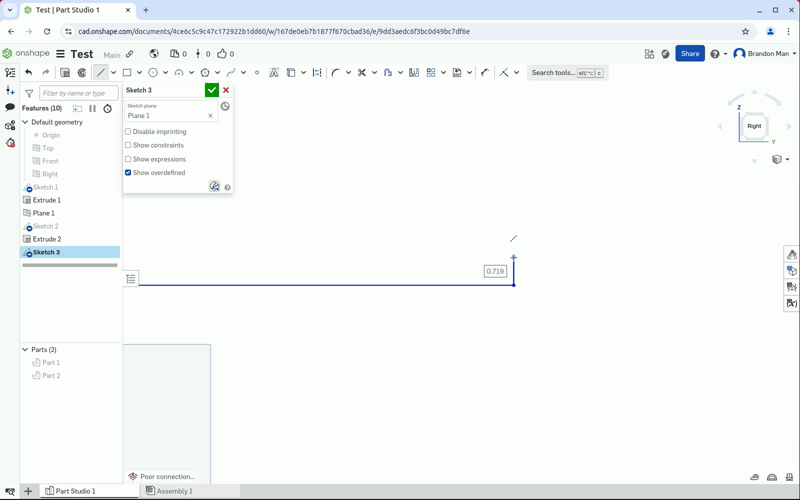
scroll(-6)
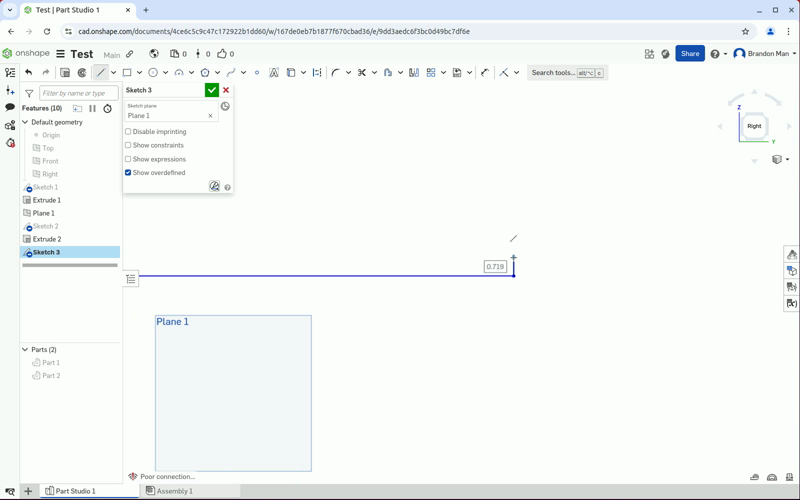
scroll(-6)
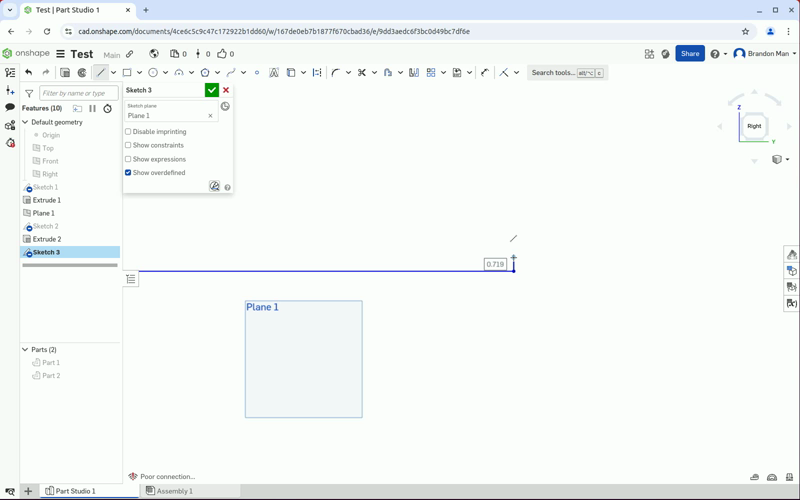
scroll(-6)
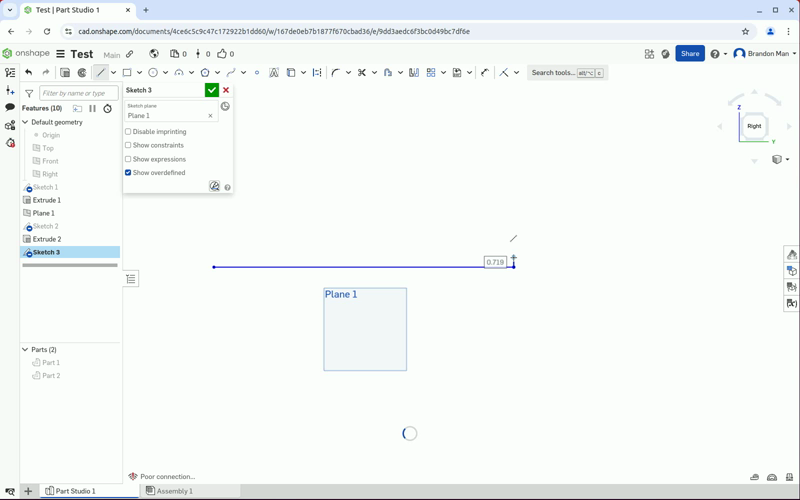
scroll(-6)
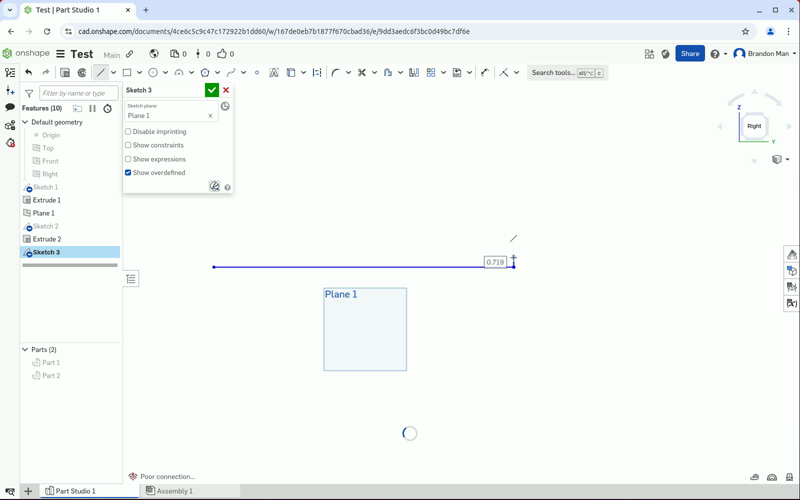
scroll(-6)
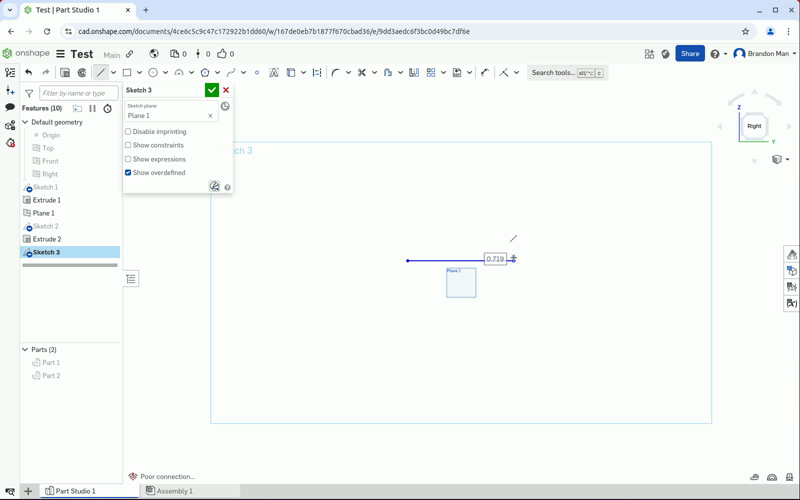
key_up(shift)
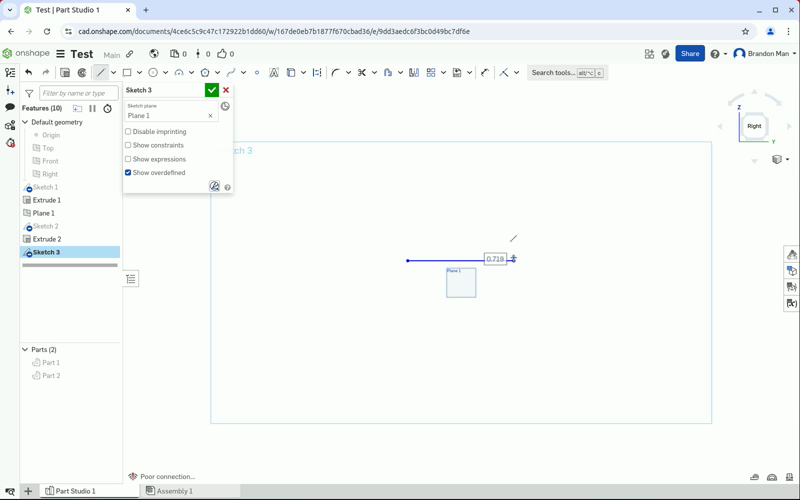
key_down(shift)
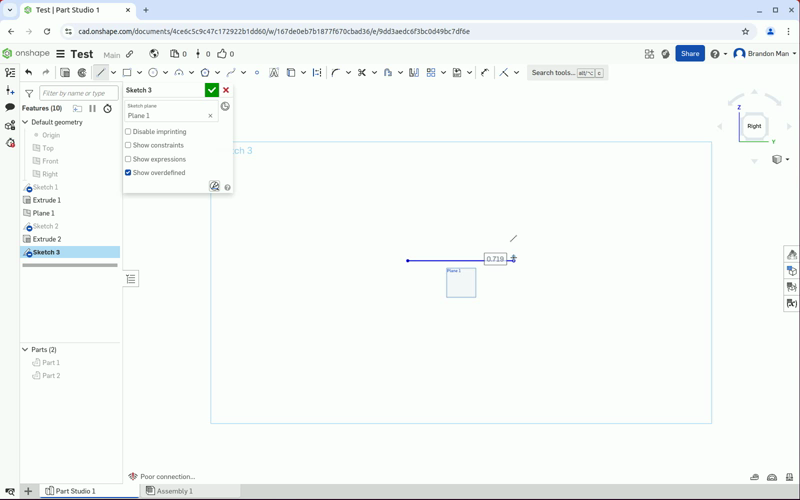
mouse_move(407, 257)
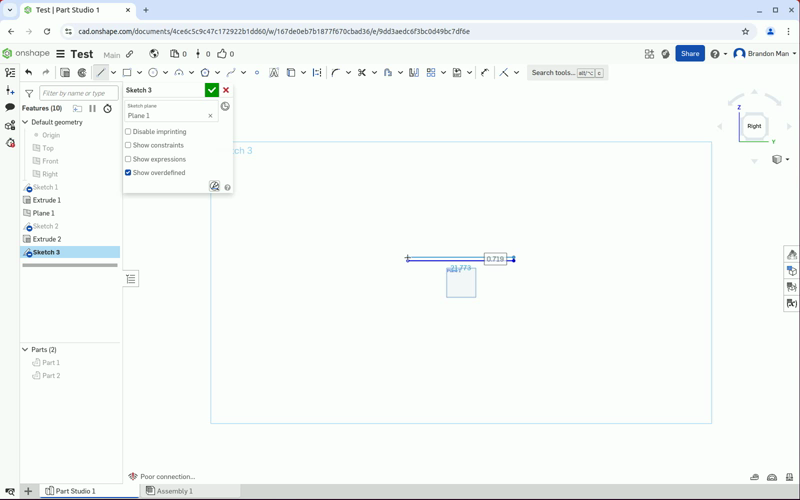
scroll(6)
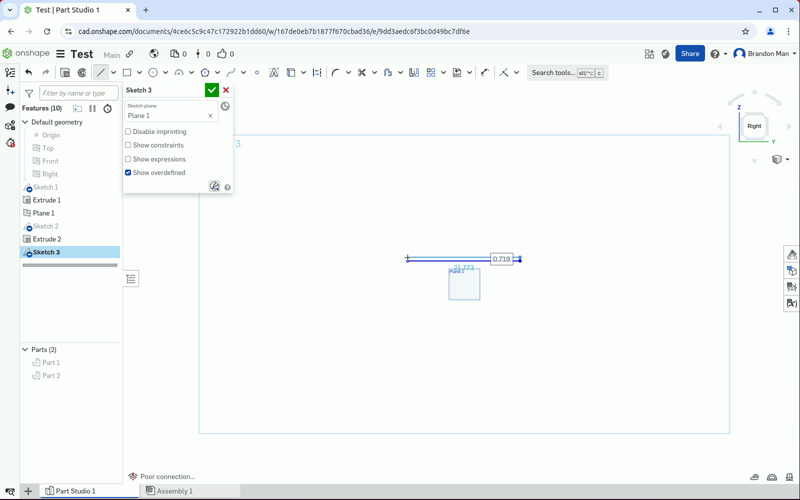
scroll(6)
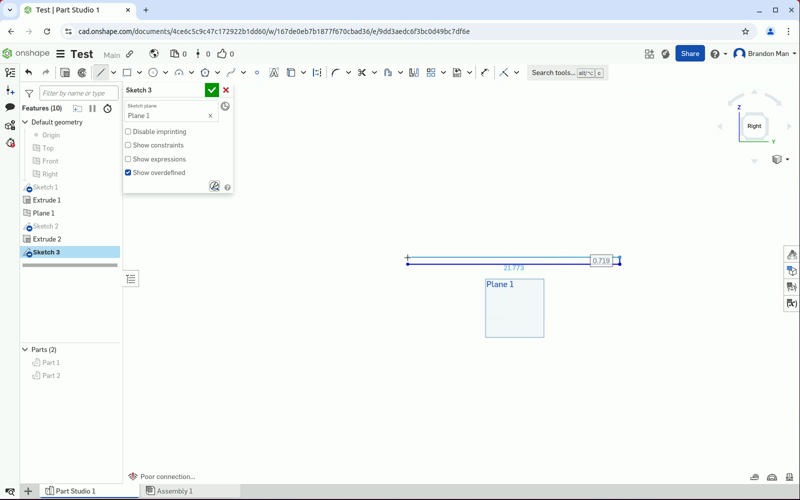
scroll(6)
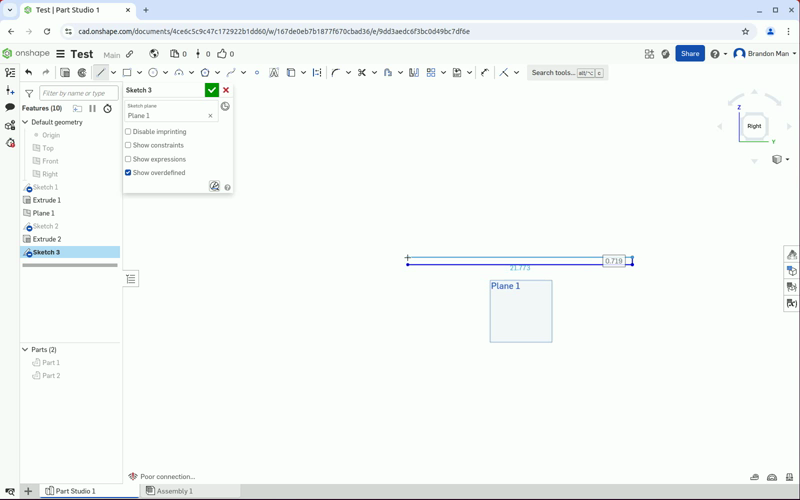
scroll(6)
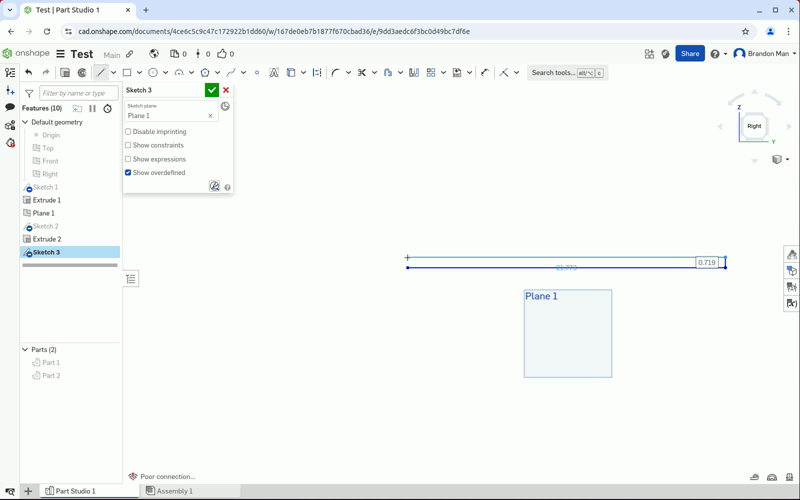
scroll(6)
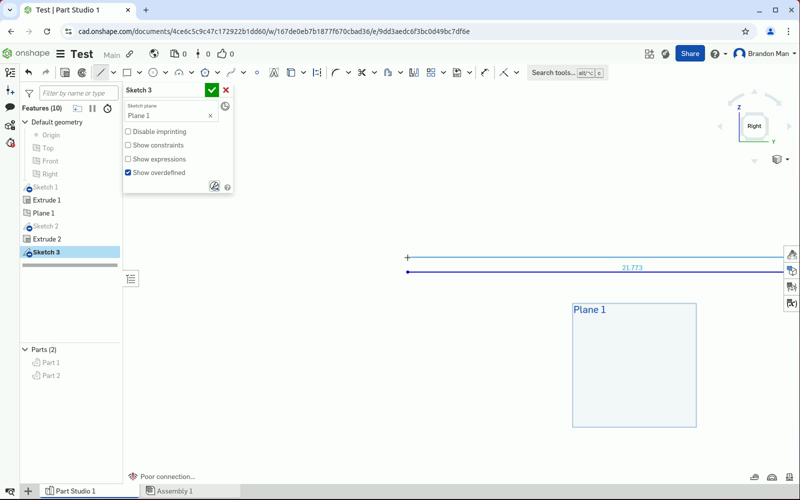
scroll(6)
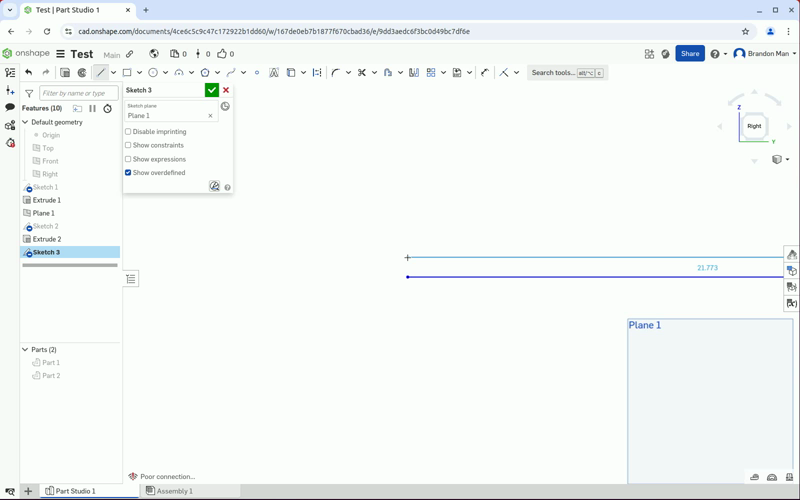
scroll(6)
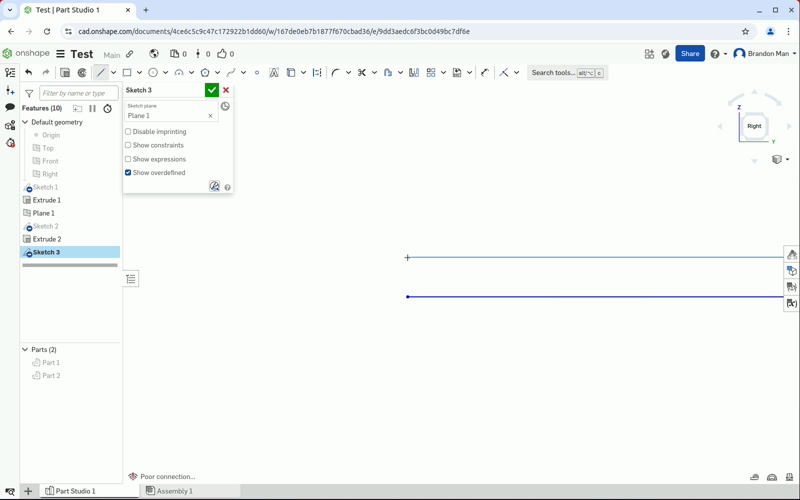
click(407, 257)
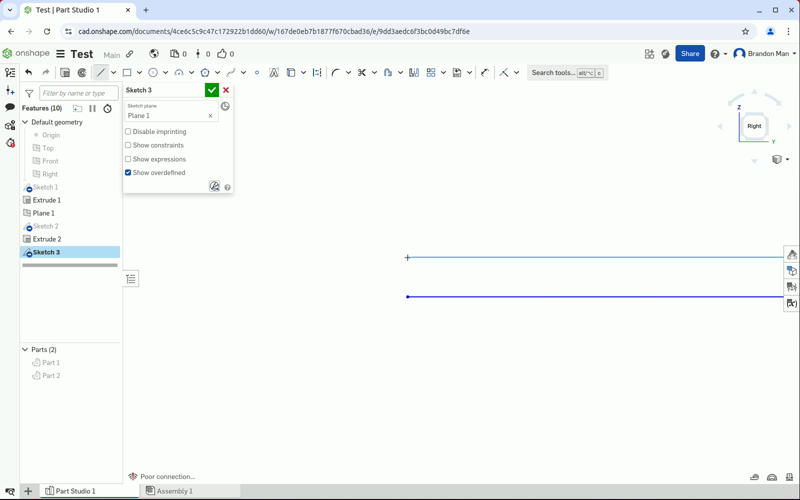
scroll(-6)
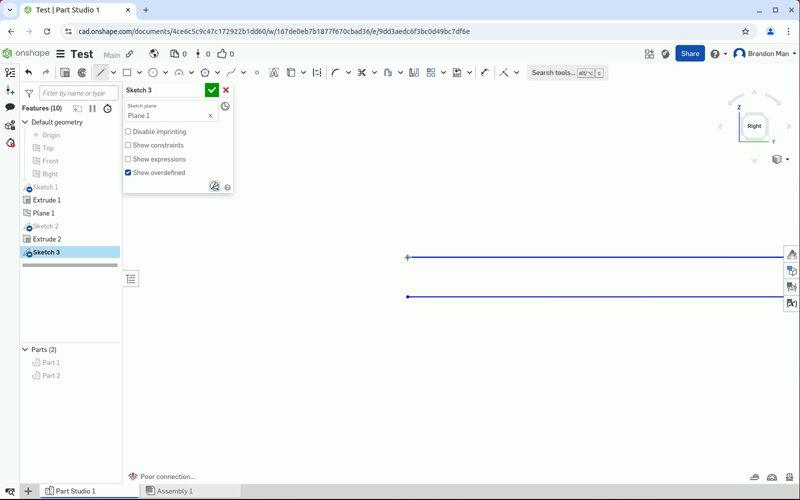
scroll(-6)
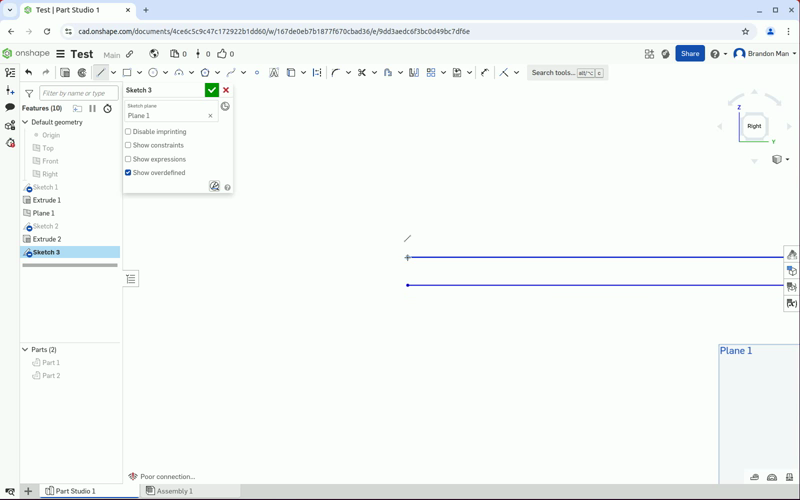
scroll(-6)
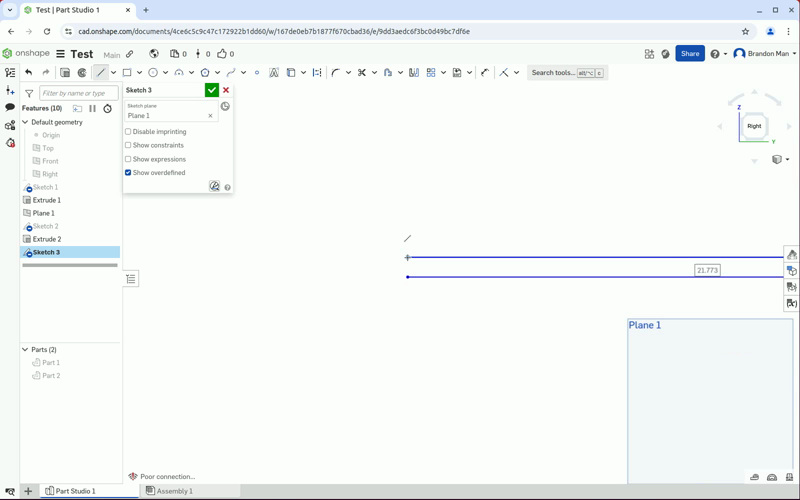
scroll(-6)
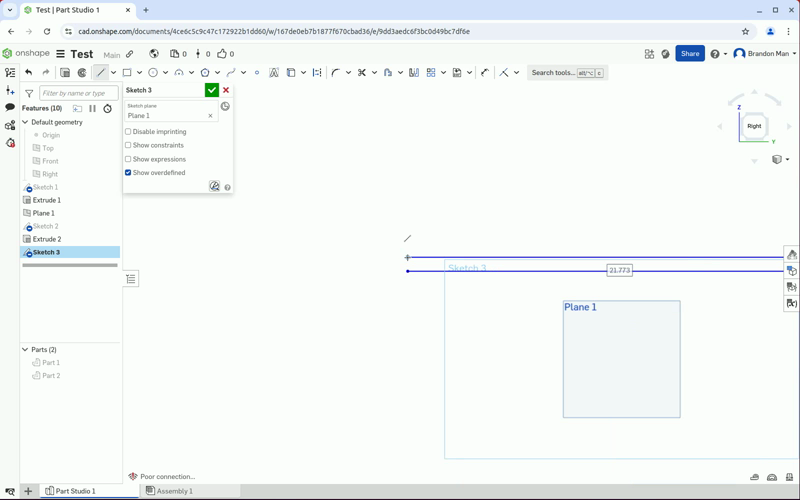
scroll(-6)
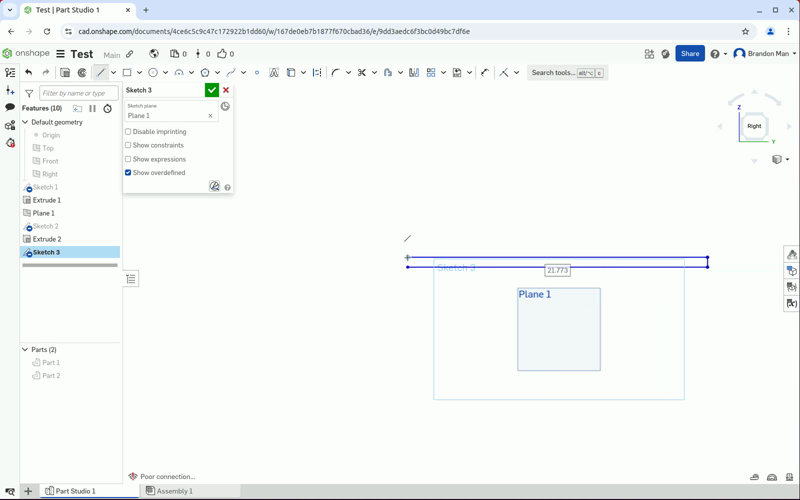
scroll(-6)
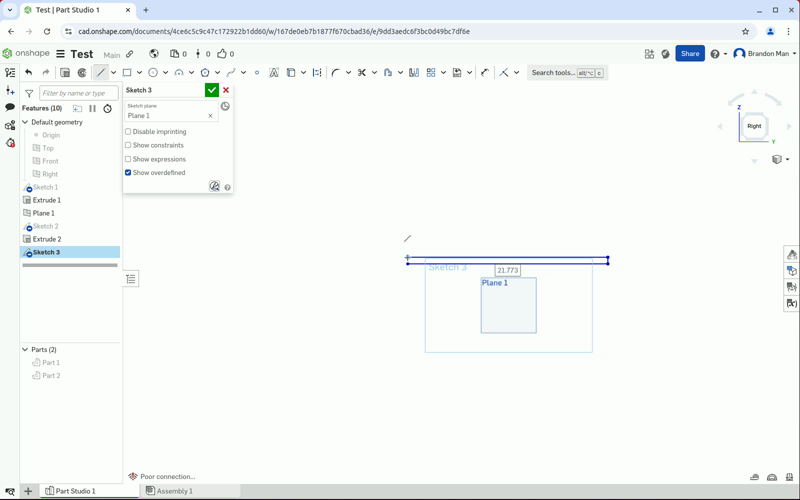
scroll(-6)
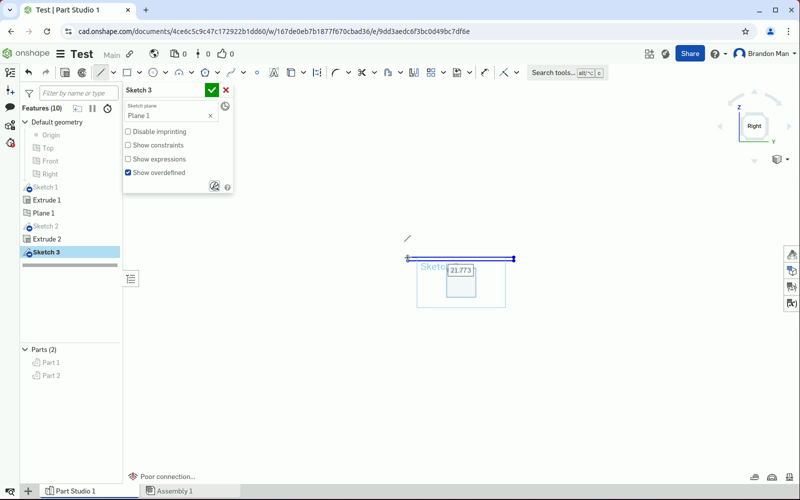
key_up(shift)
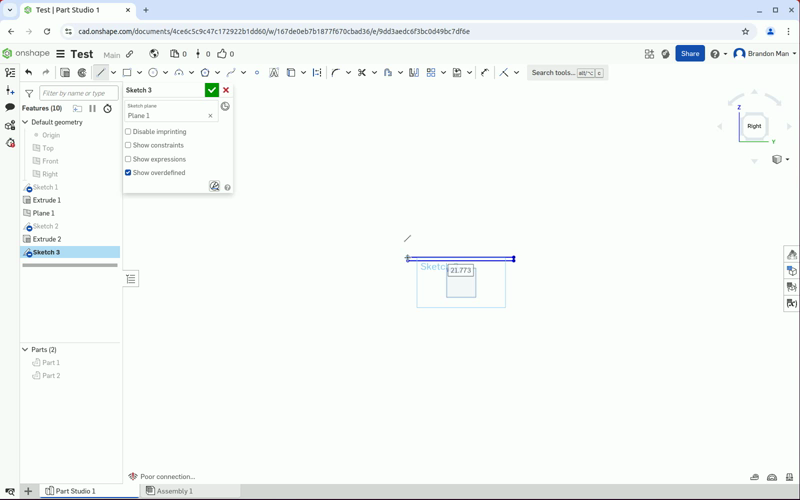
mouse_move(437, 257)
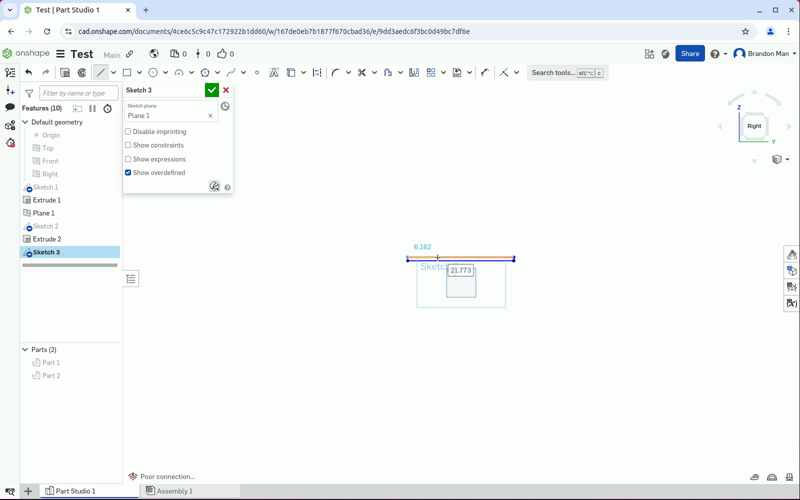
key_down(shift)
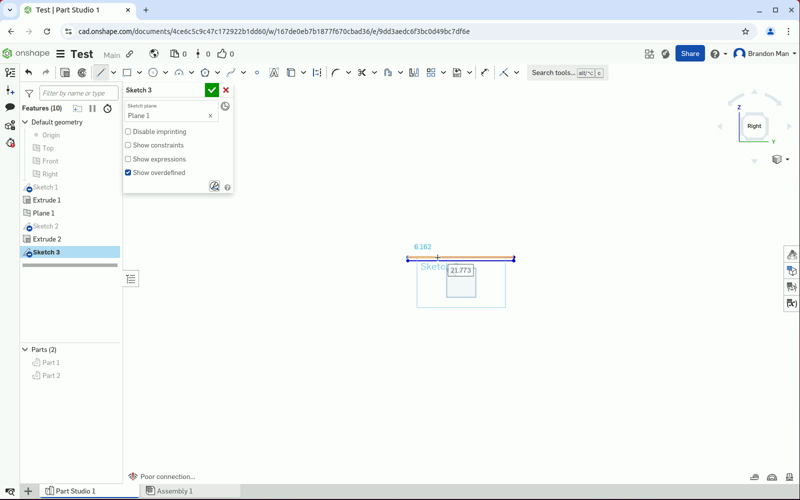
mouse_move(407, 260)
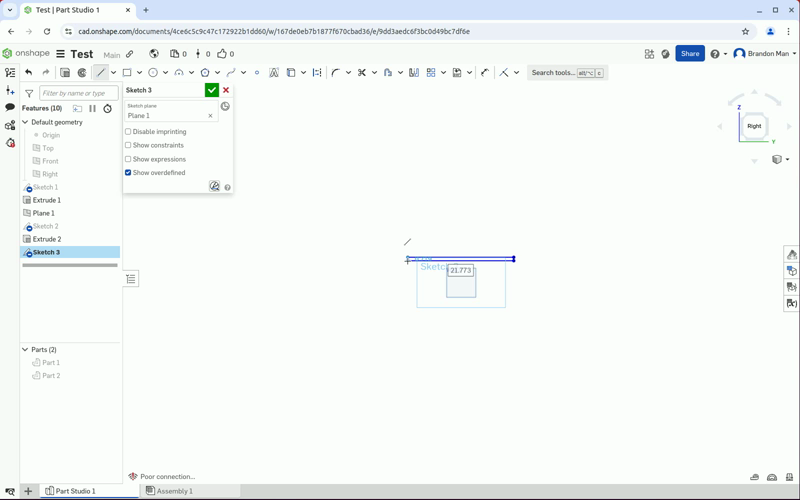
scroll(6)
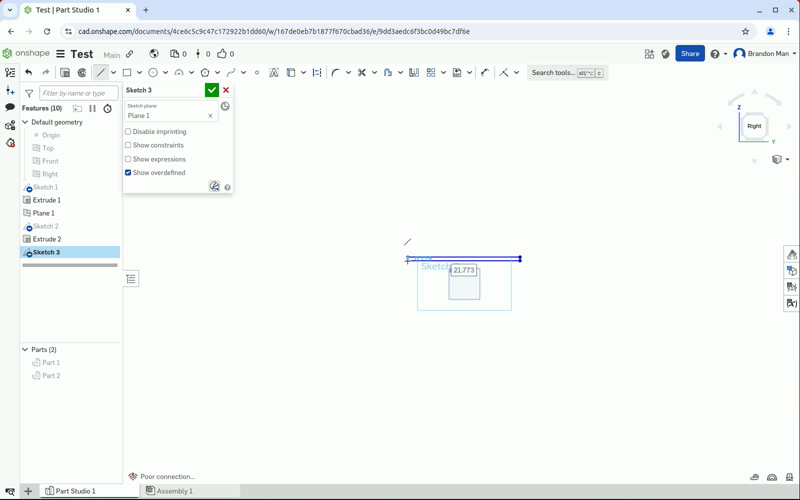
scroll(6)
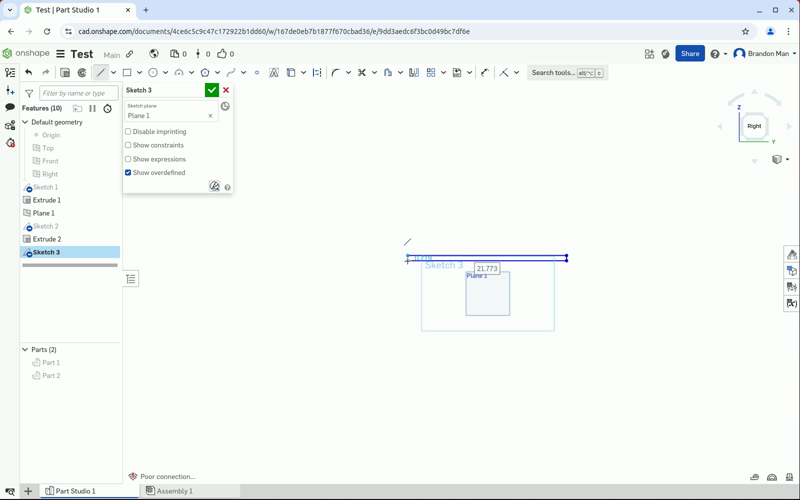
scroll(6)
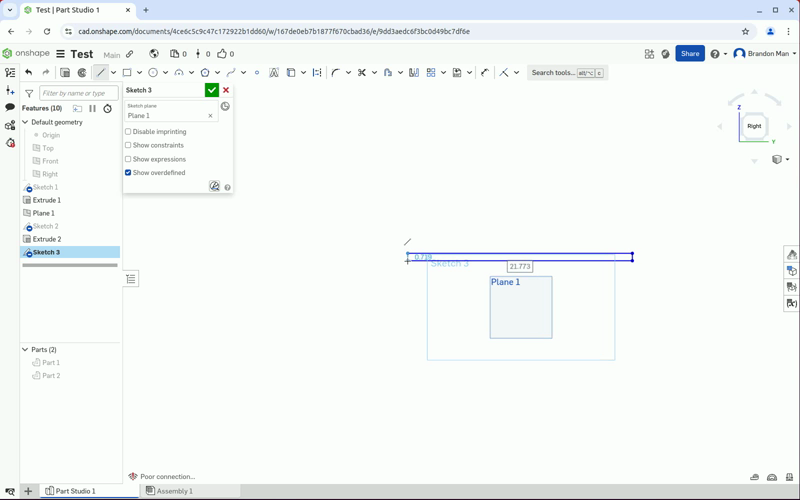
scroll(6)
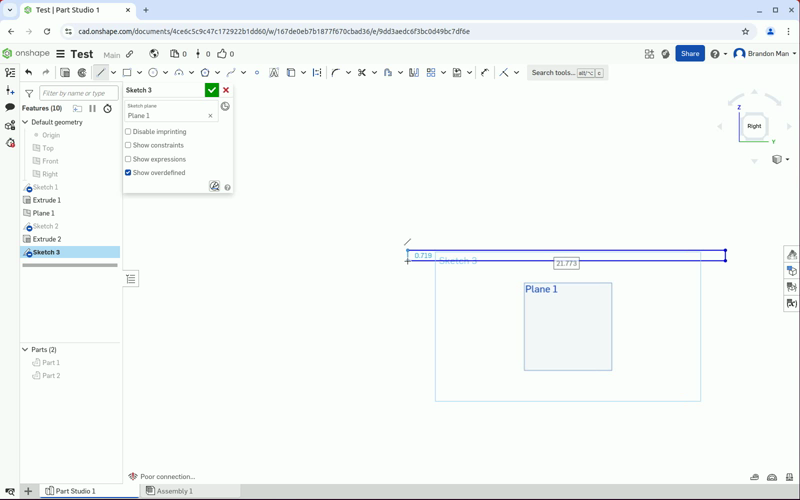
scroll(6)
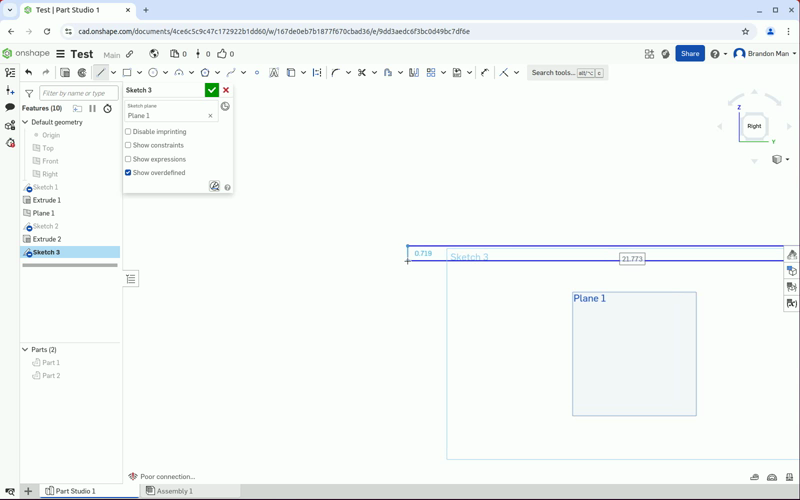
scroll(6)
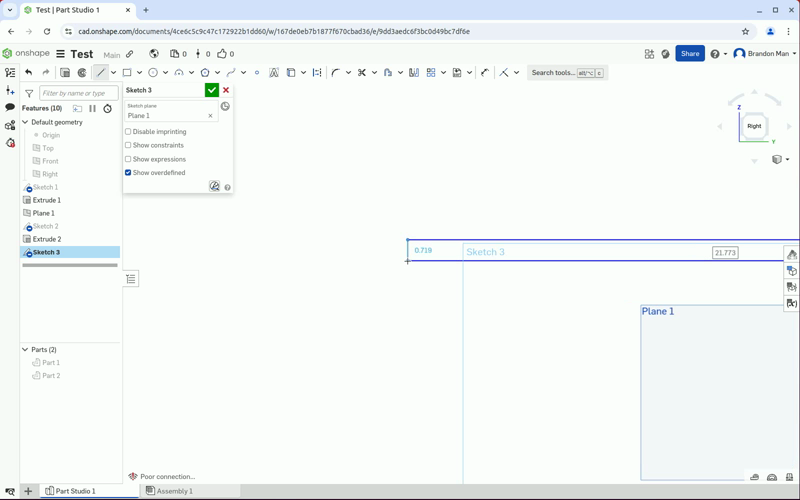
scroll(6)
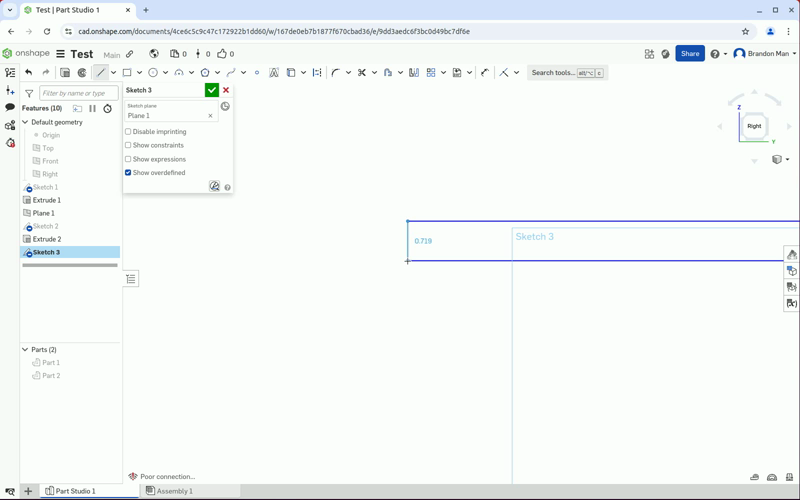
key_up(shift)
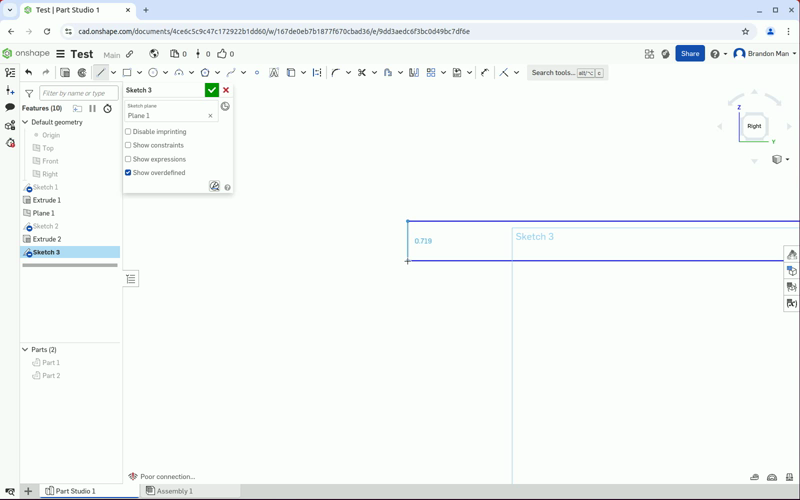
click(407, 260)
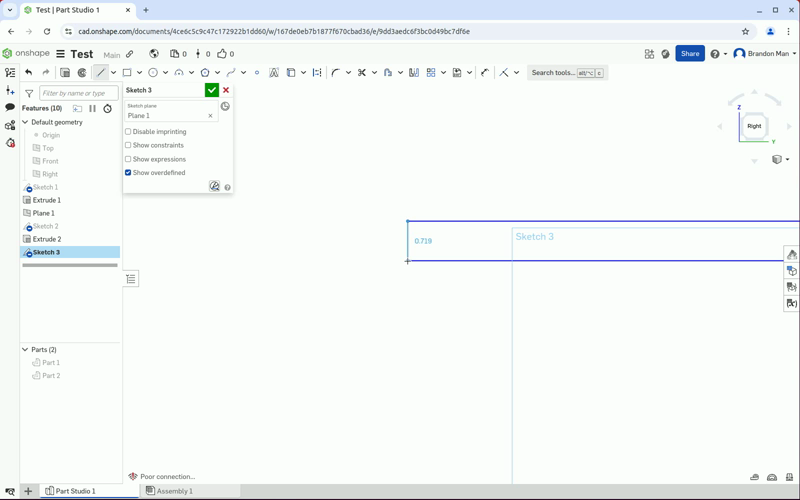
scroll(-6)
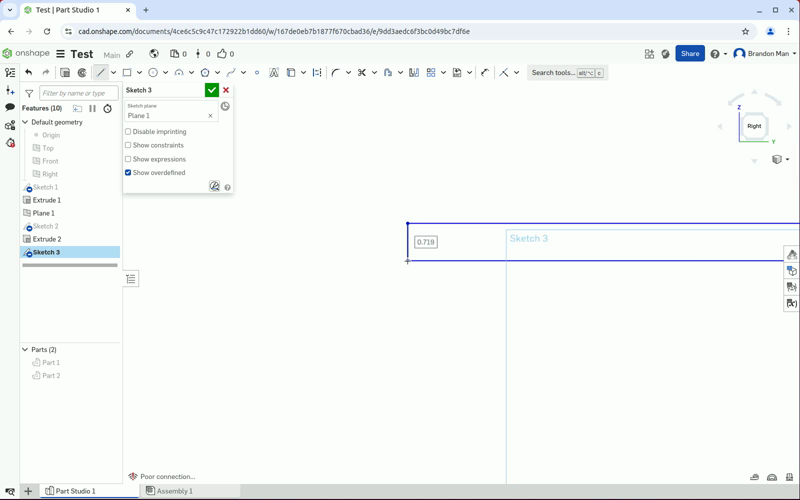
scroll(-6)
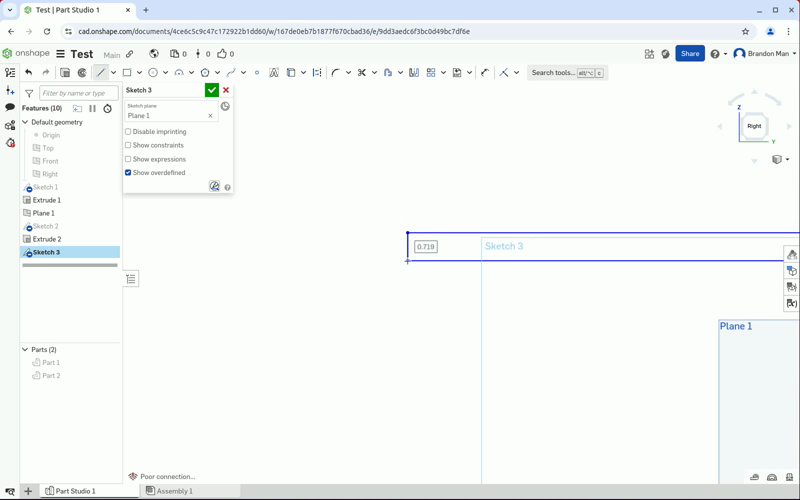
scroll(-6)
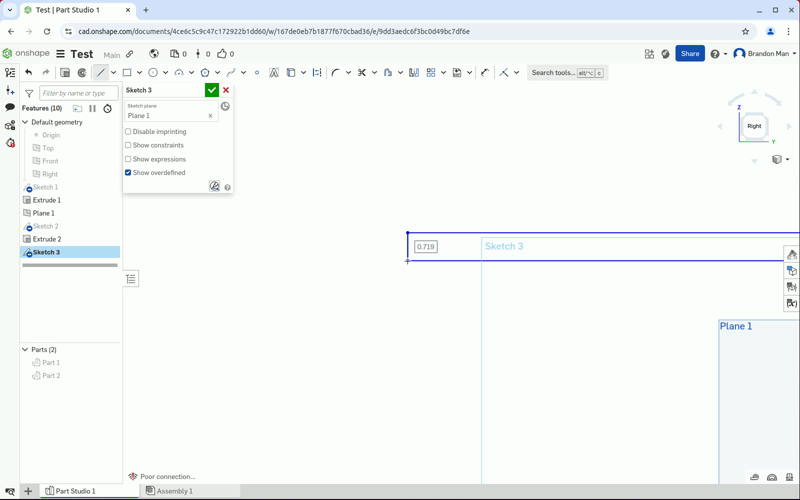
scroll(-6)
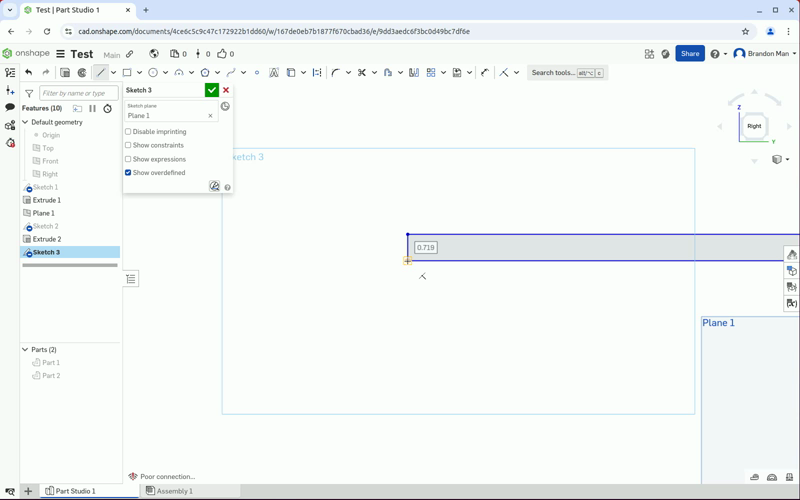
scroll(-6)
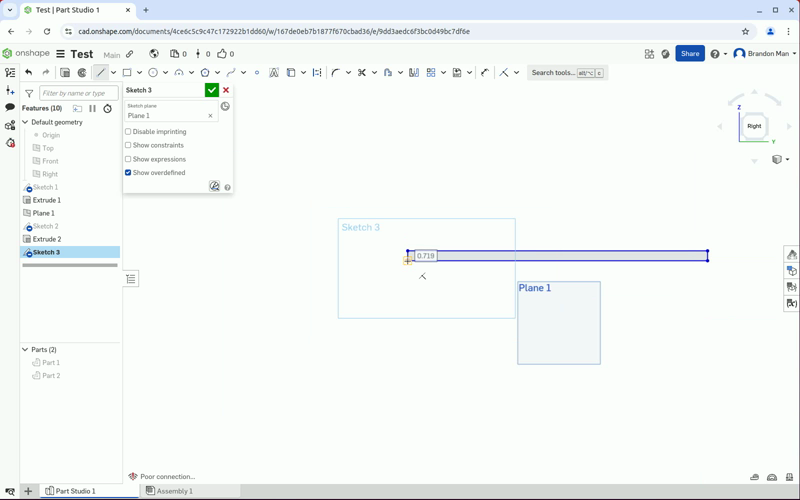
scroll(-6)
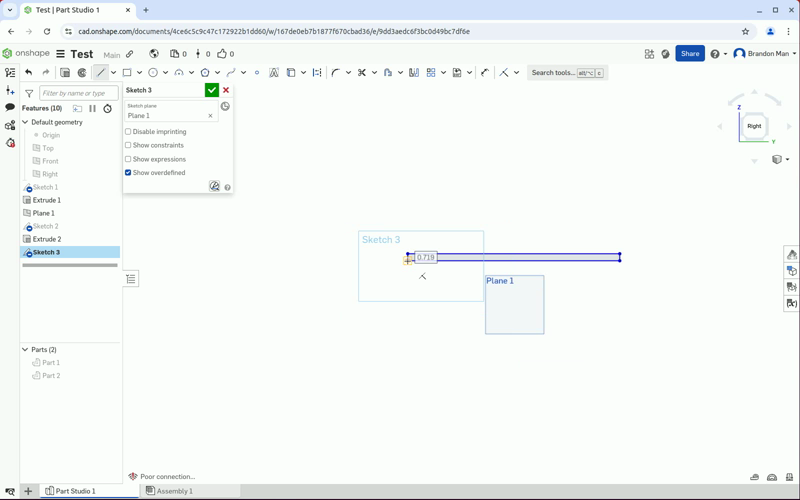
scroll(-6)
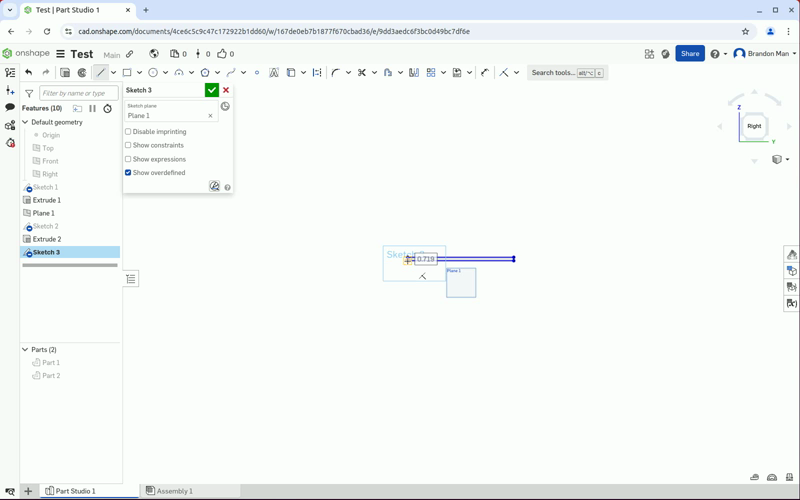
key(esc)
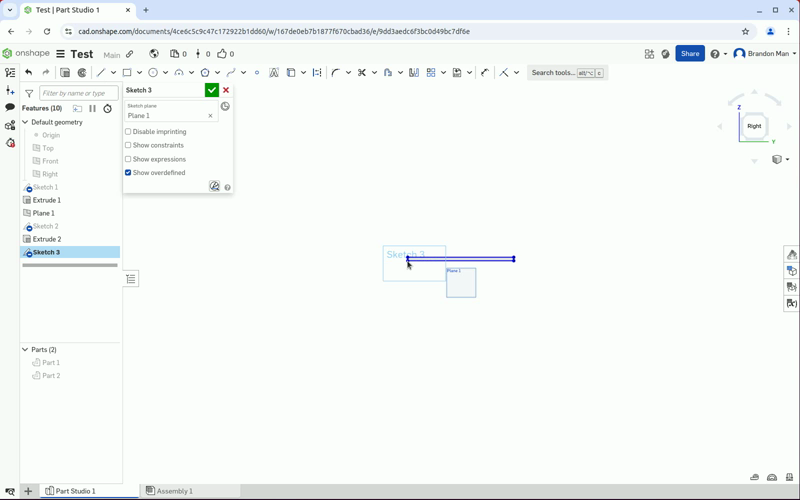
mouse_move(464, 259)
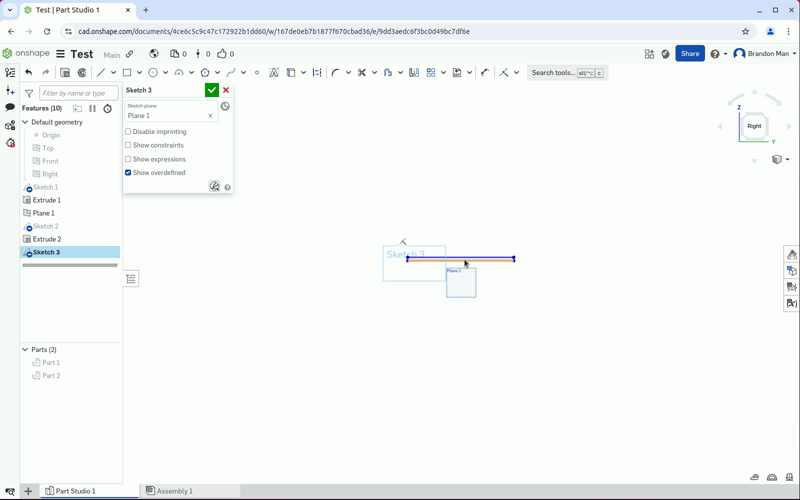
scroll(6)
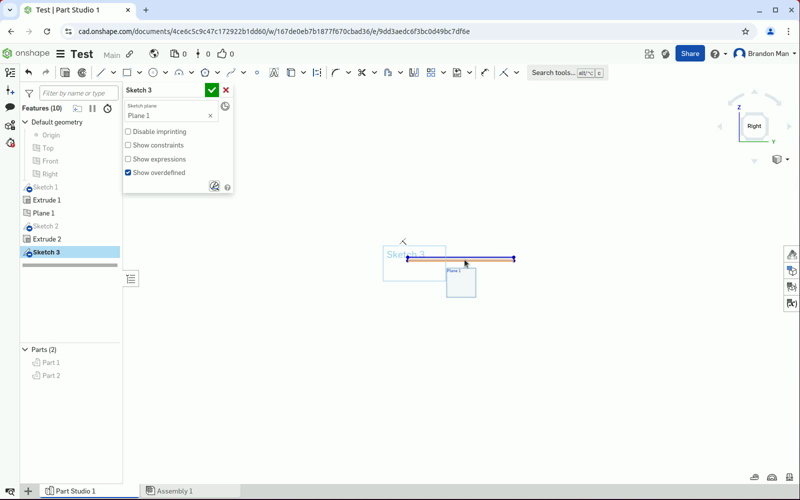
scroll(6)
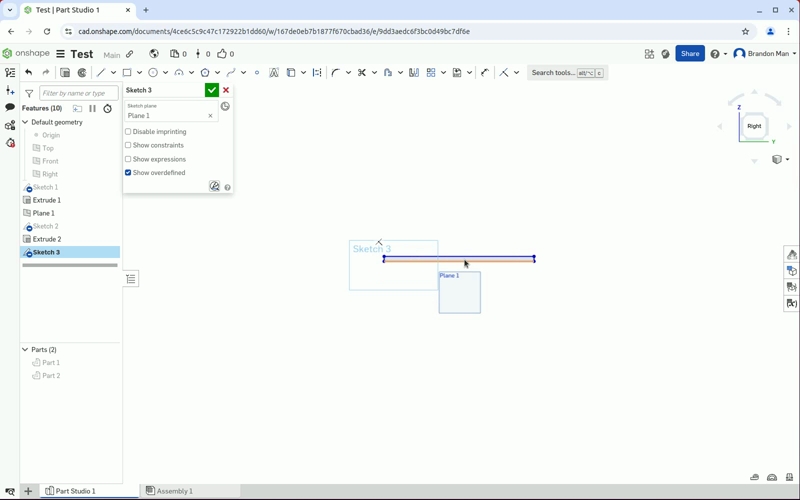
scroll(6)
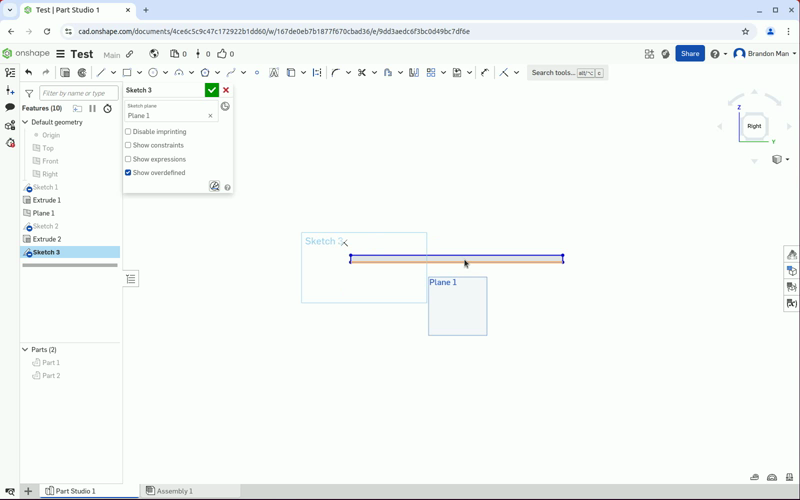
scroll(6)
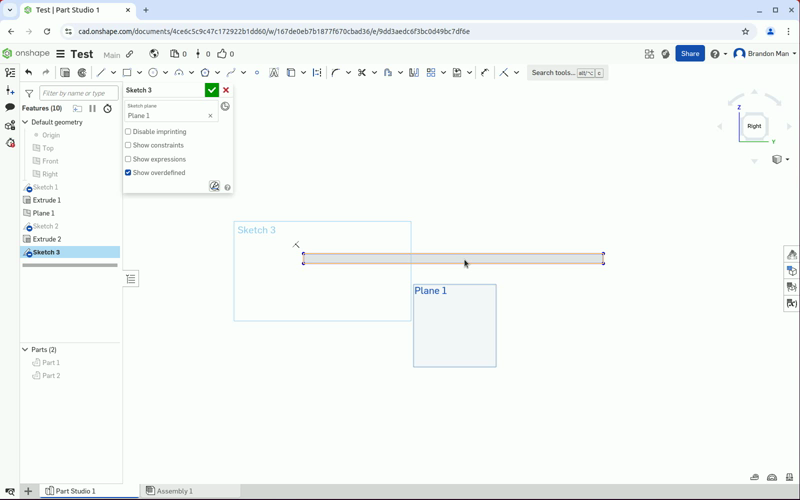
scroll(6)
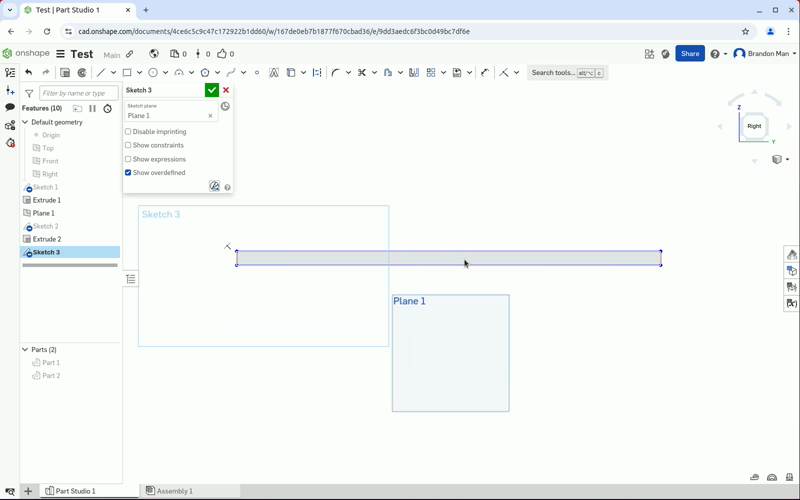
scroll(6)
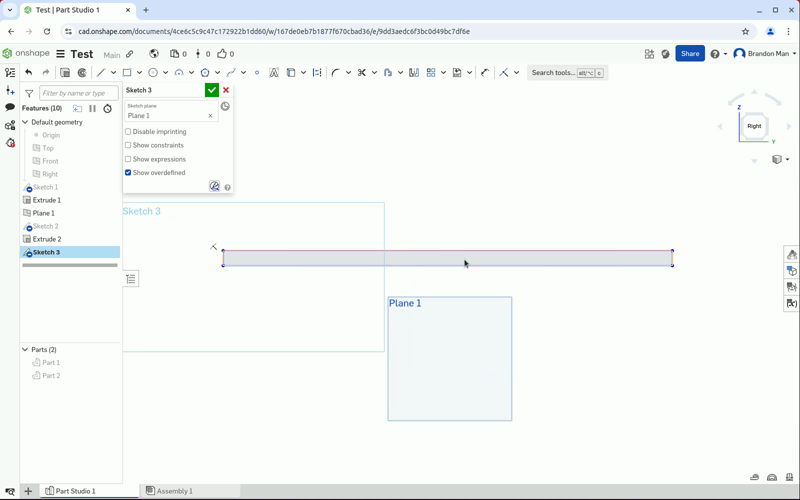
scroll(6)
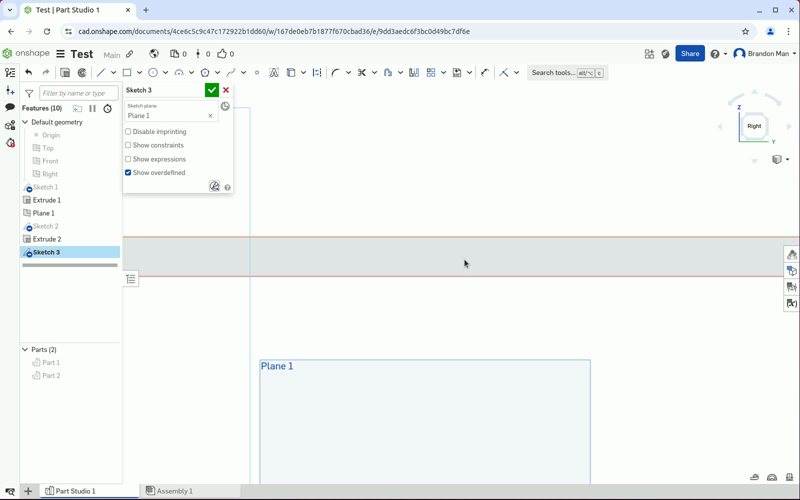
click(464, 259)
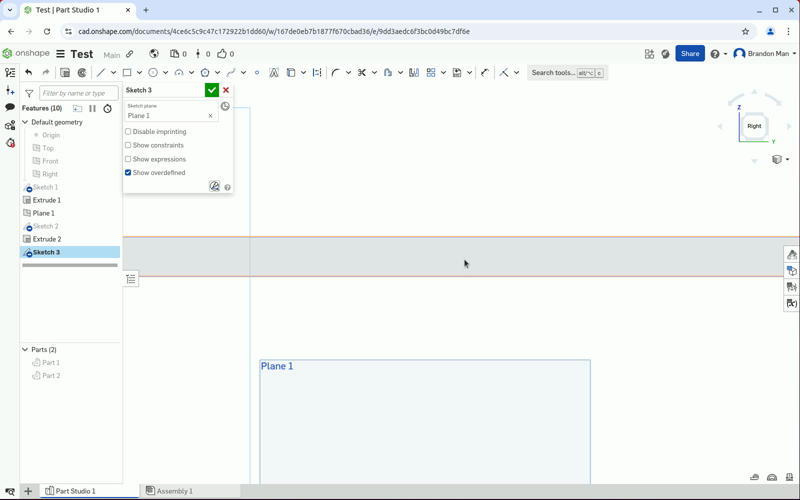
scroll(-6)
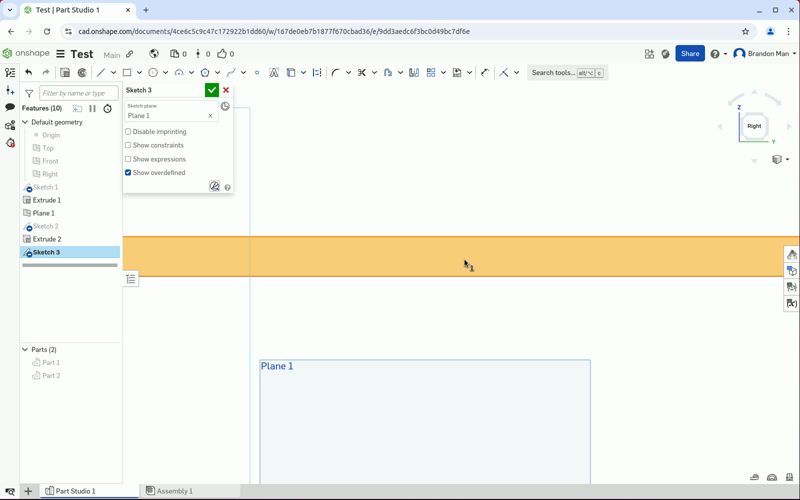
scroll(-6)
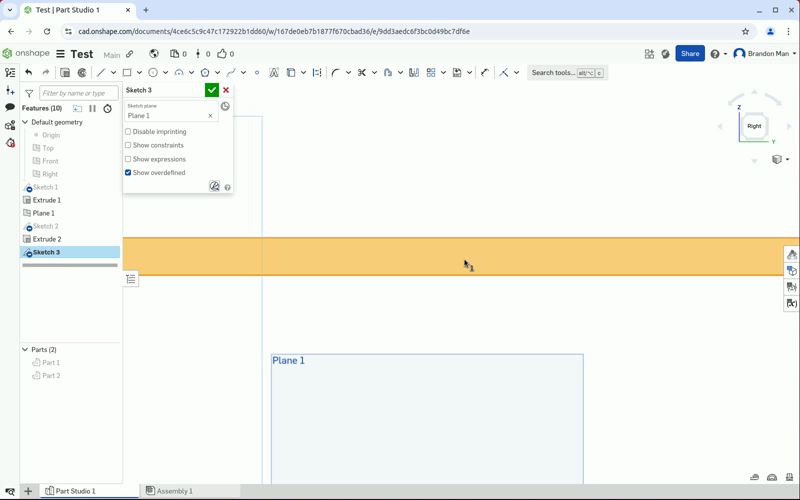
scroll(-6)
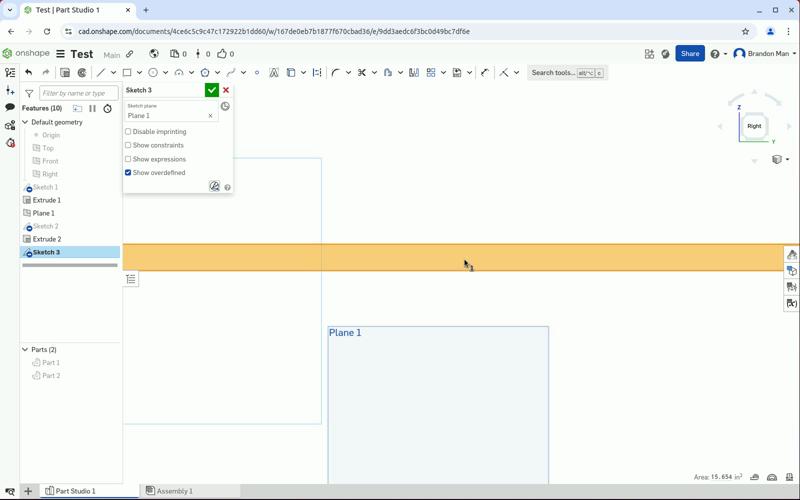
scroll(-6)
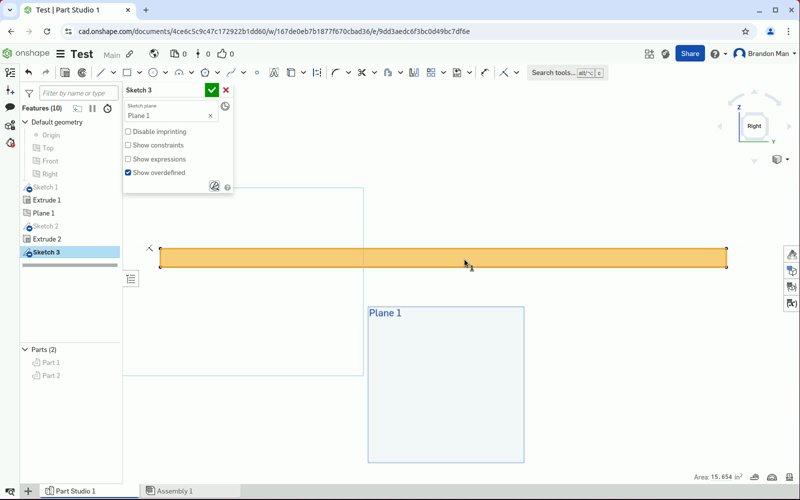
scroll(-6)
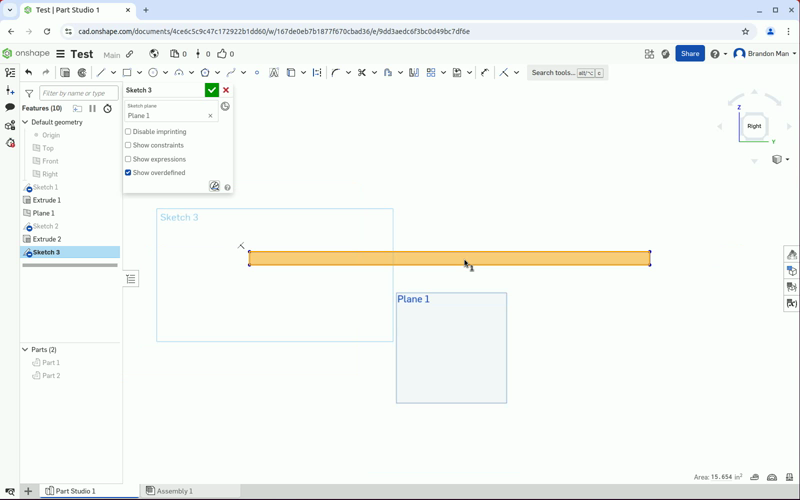
scroll(-6)
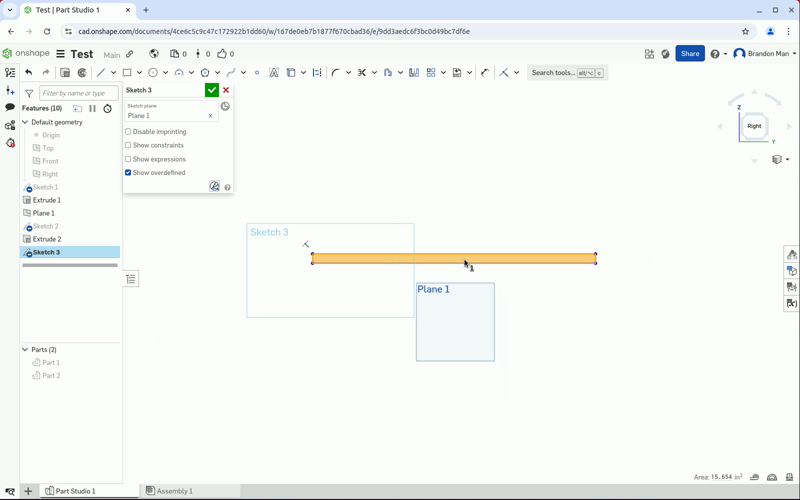
scroll(-6)
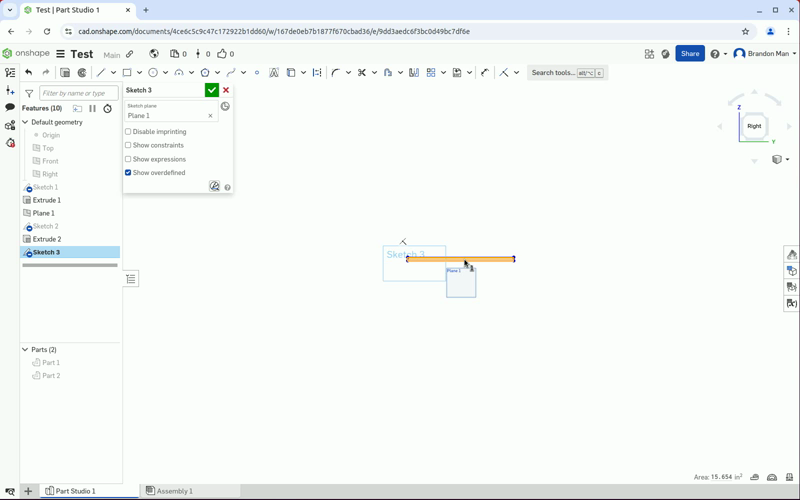
mouse_move(73, 352)
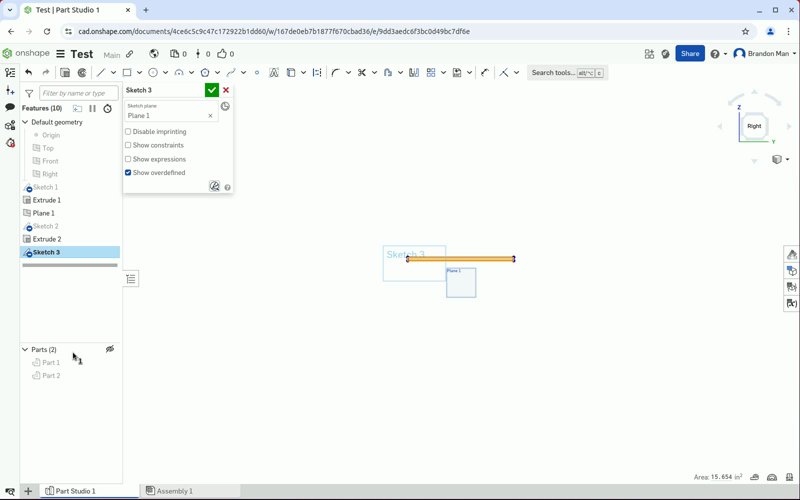
key(shift+y)
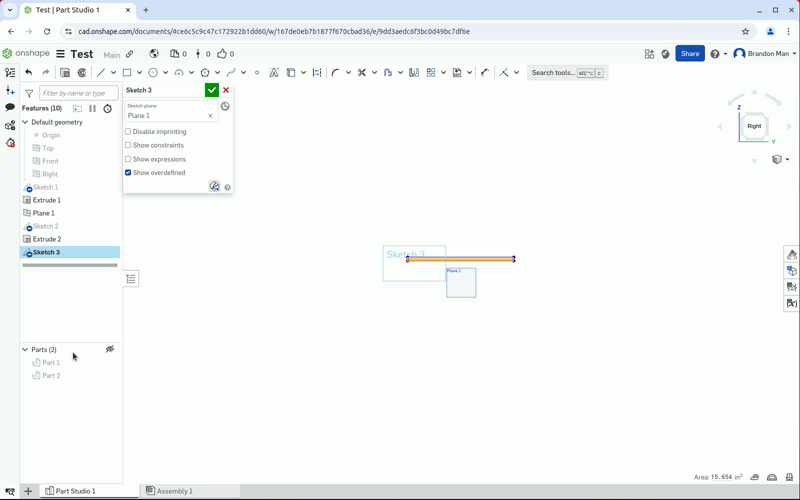
key(shift+e)
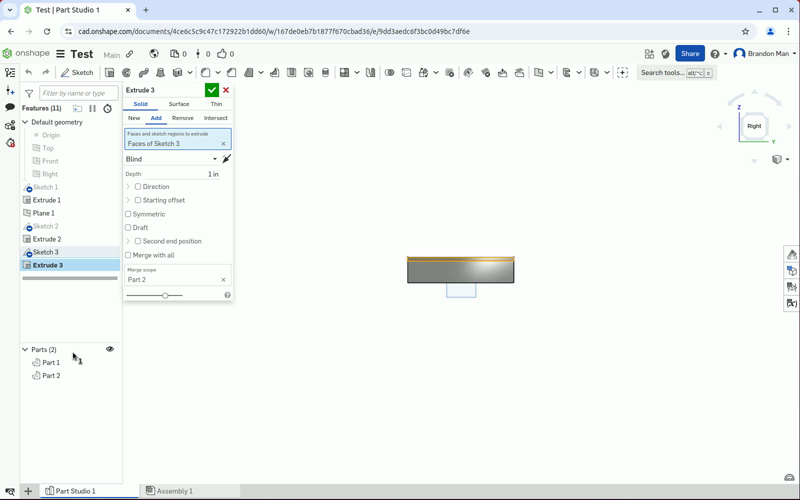
mouse_move(143, 106)
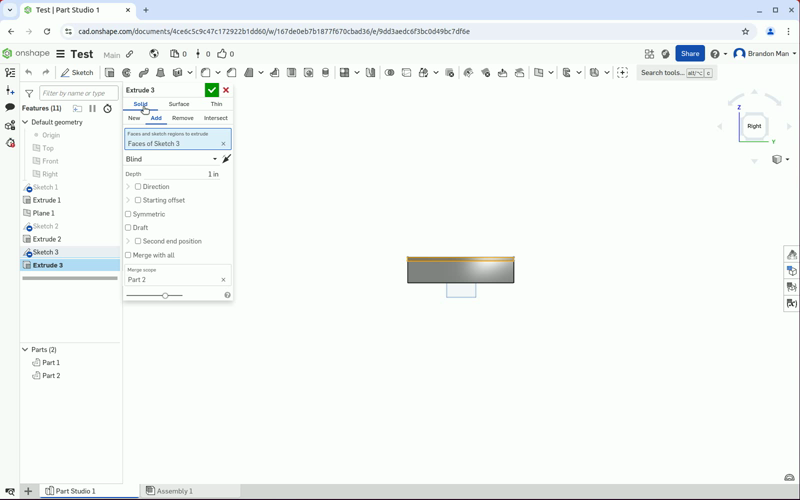
click(143, 106)
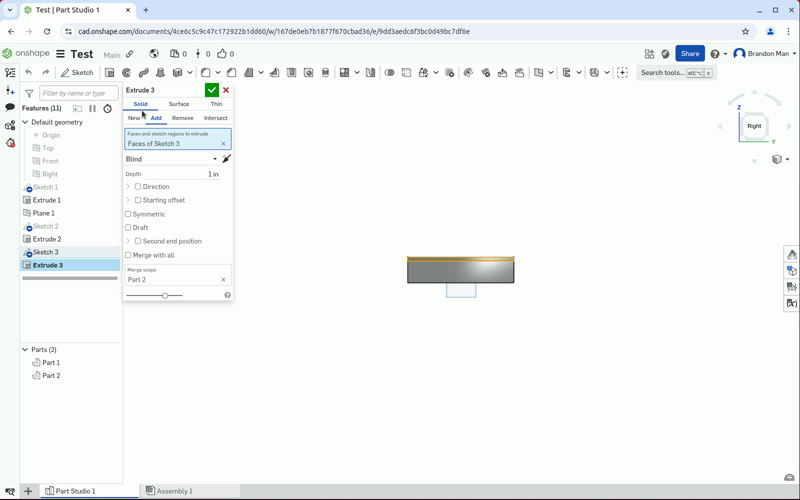
mouse_move(137, 120)
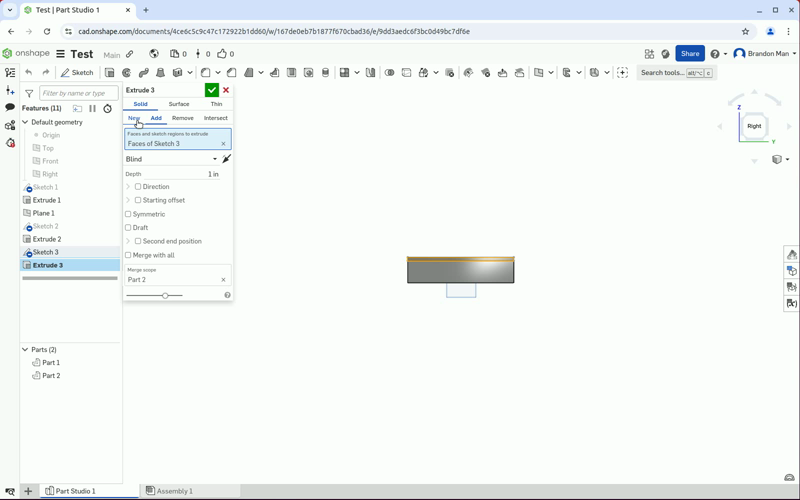
click(137, 120)
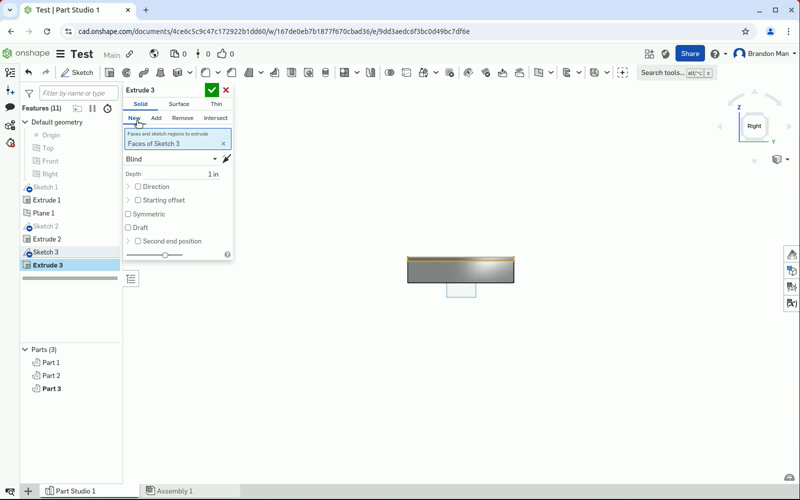
key(tab, 4)
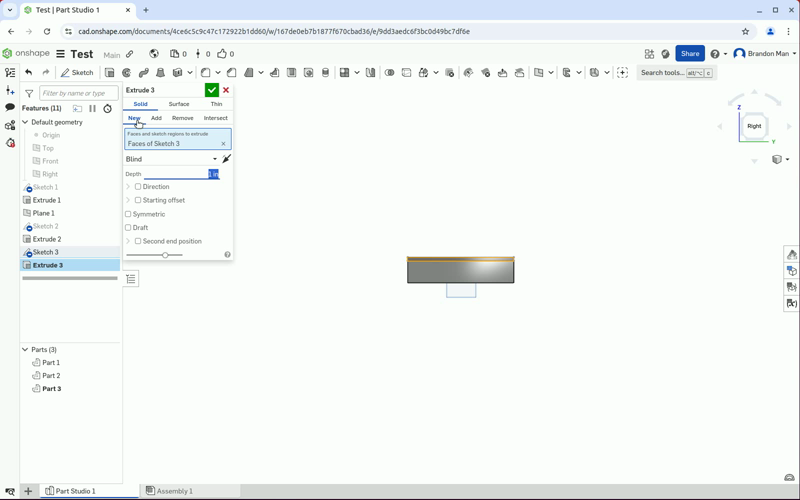
text(0.722)
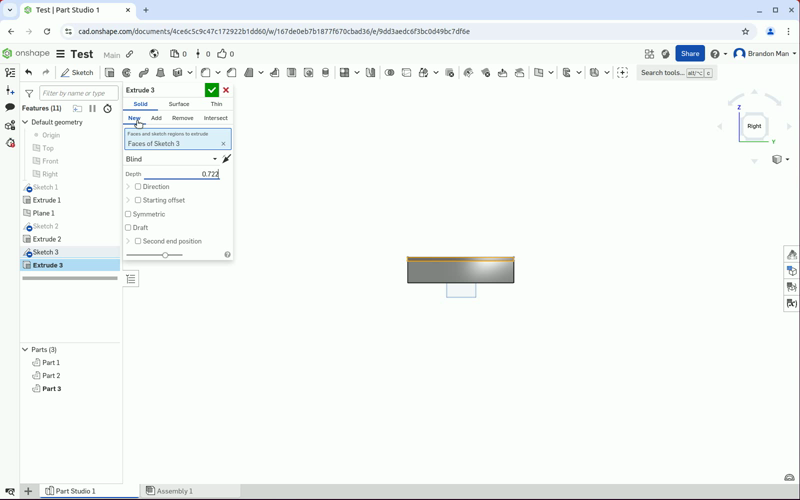
key(enter)
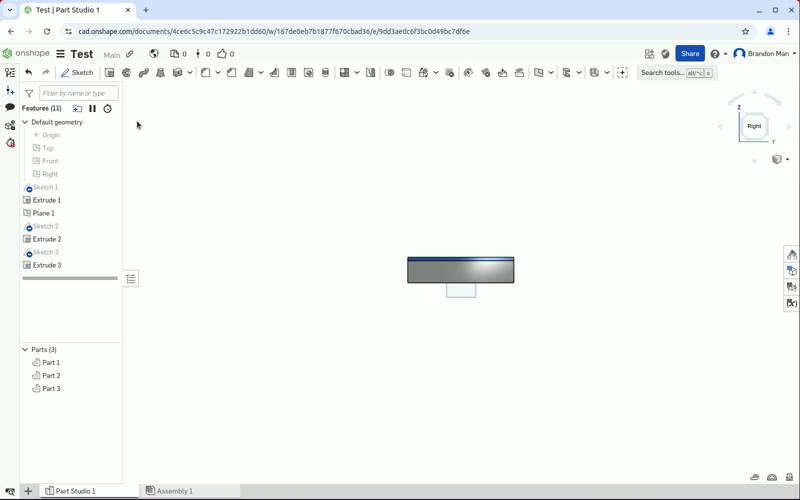
key(shift+h)
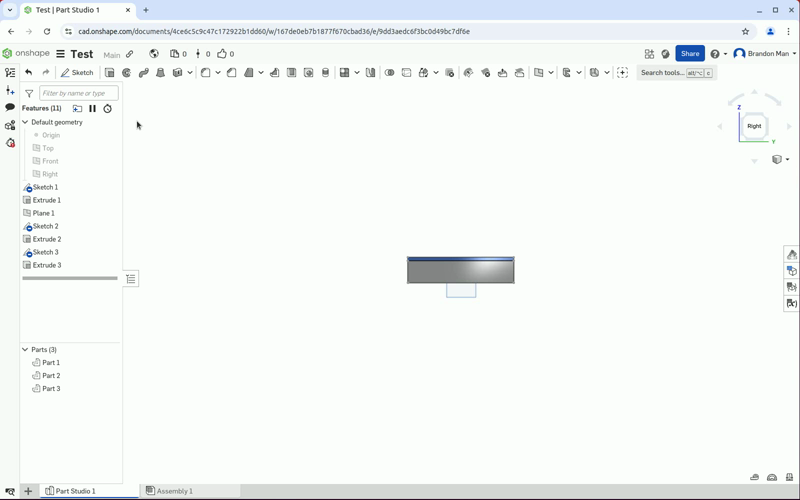
key(shift+h)
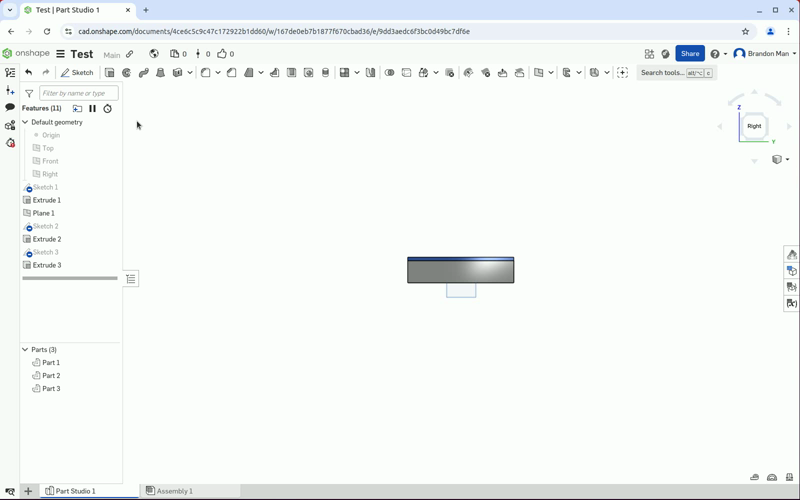
mouse_move(73, 189)
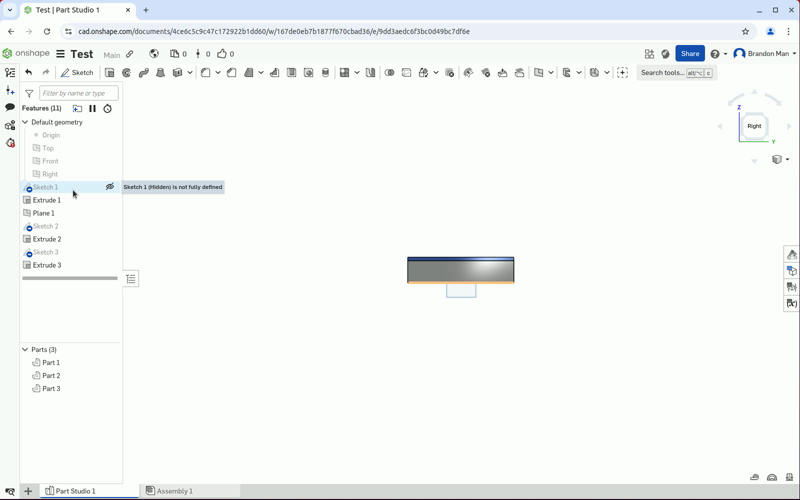
click(73, 189)
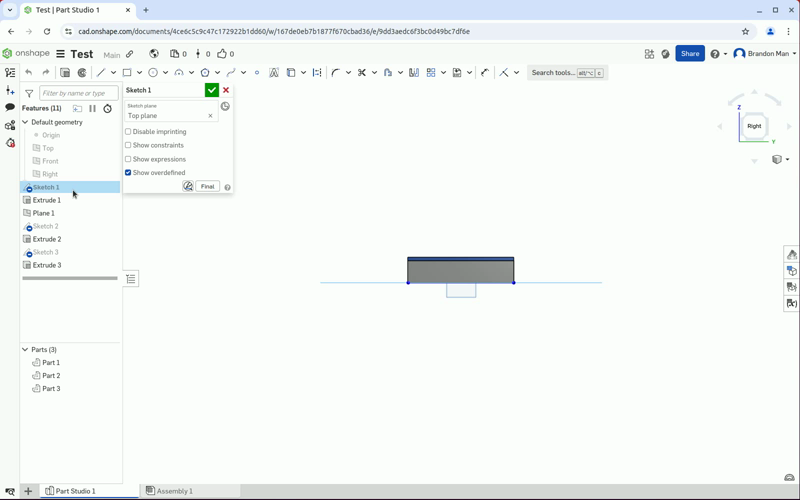
mouse_move(229, 92)
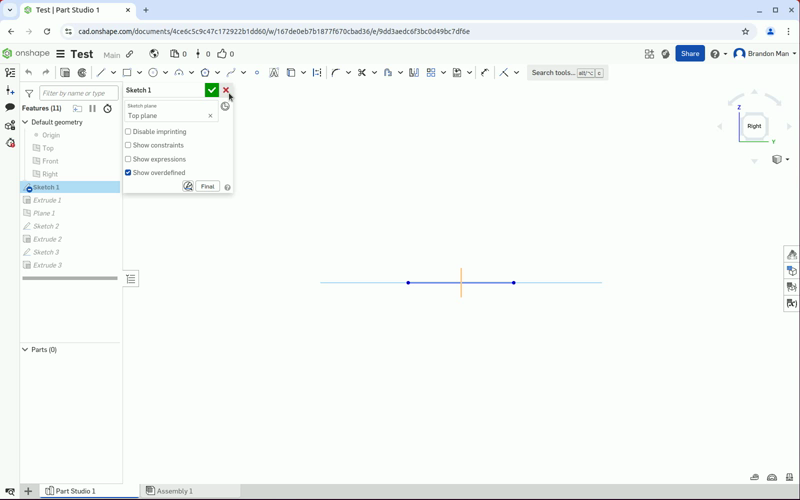
click(229, 92)
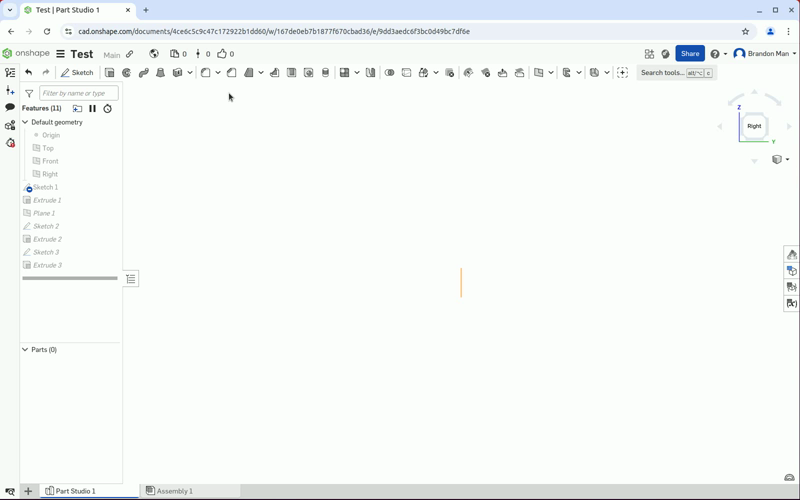
mouse_move(73, 352)
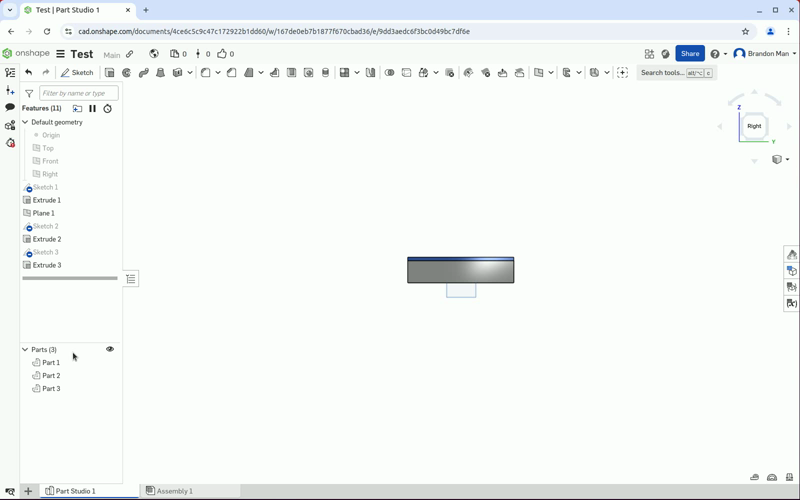
key(y)
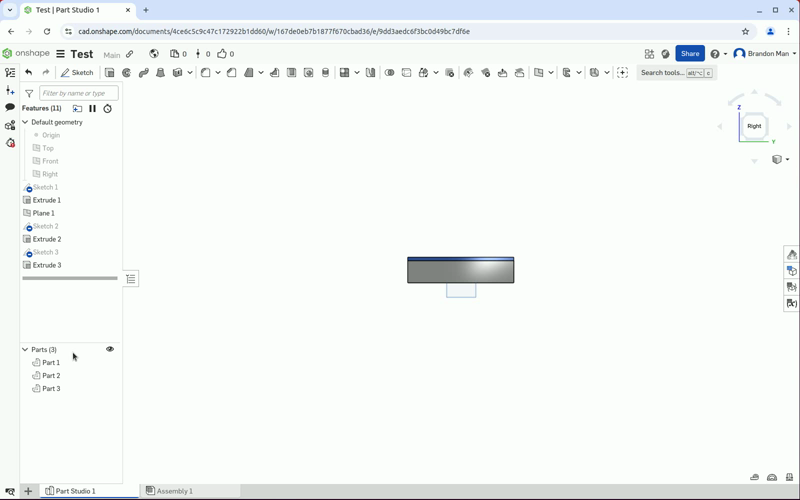
key(shift+p)
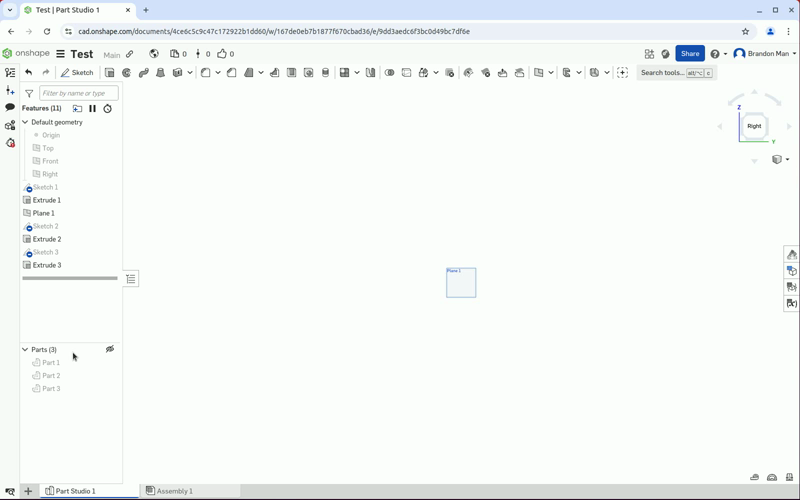
key(space)
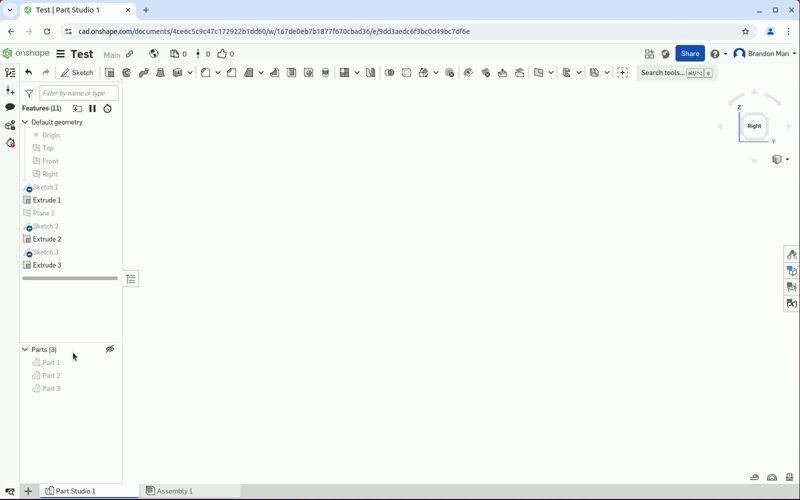
key_down(shift)
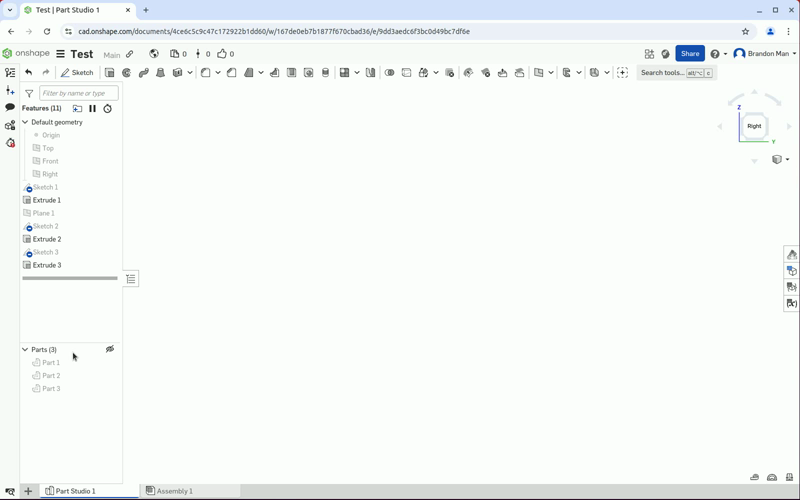
key(right)
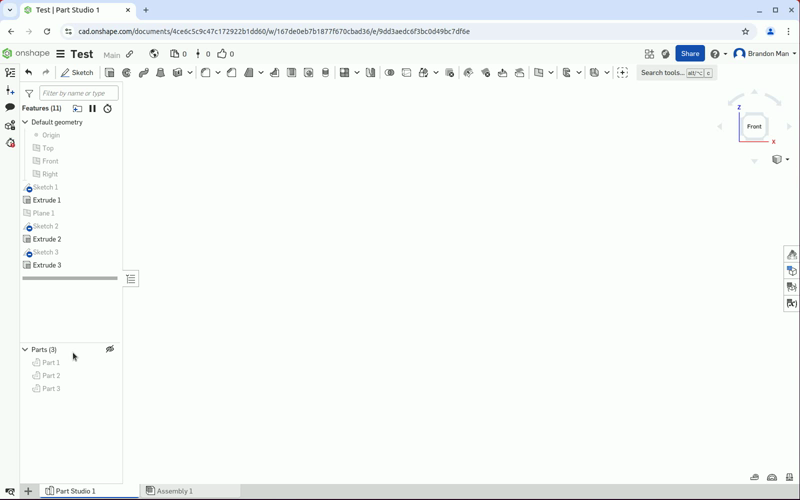
key_up(shift)
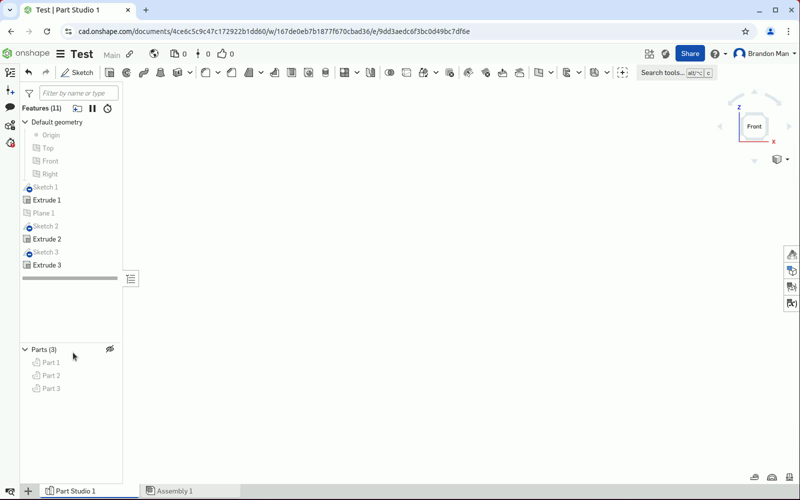
mouse_move(73, 352)
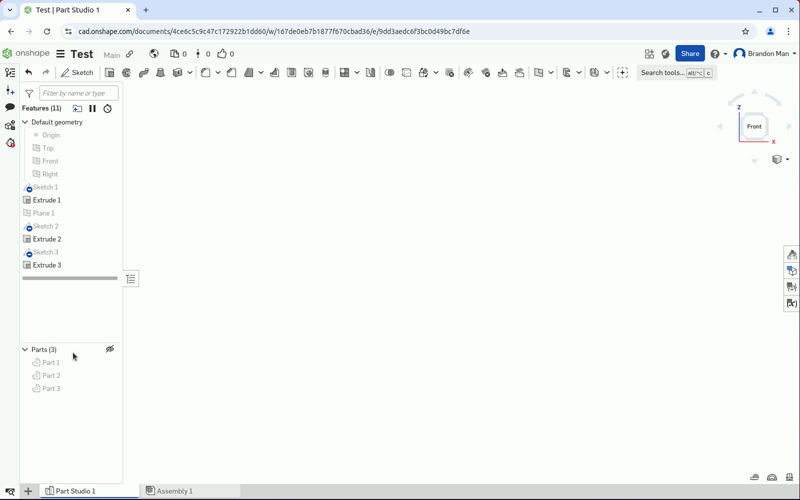
key(shift+y)
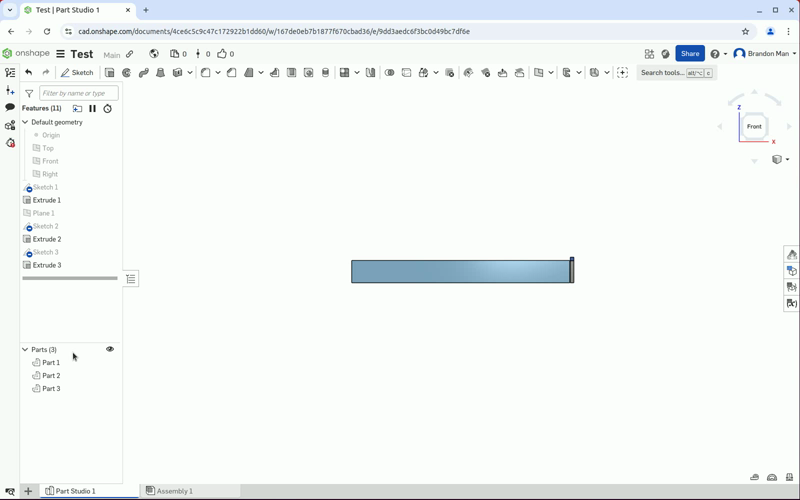
mouse_move(541, 75)
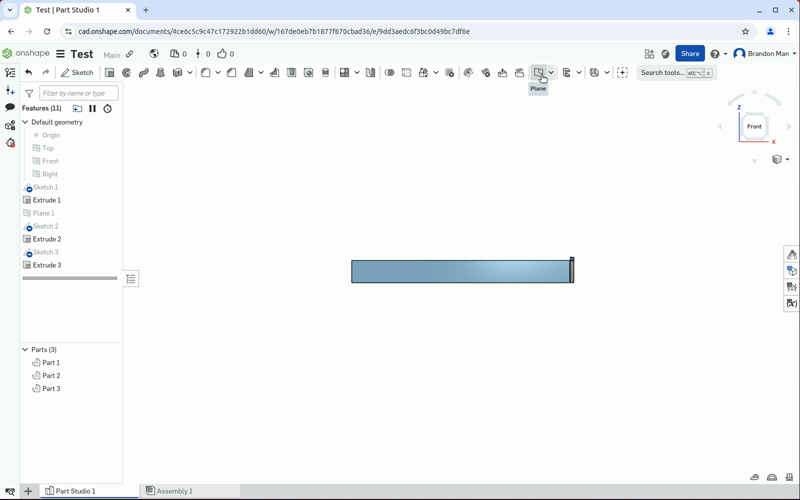
click(541, 75)
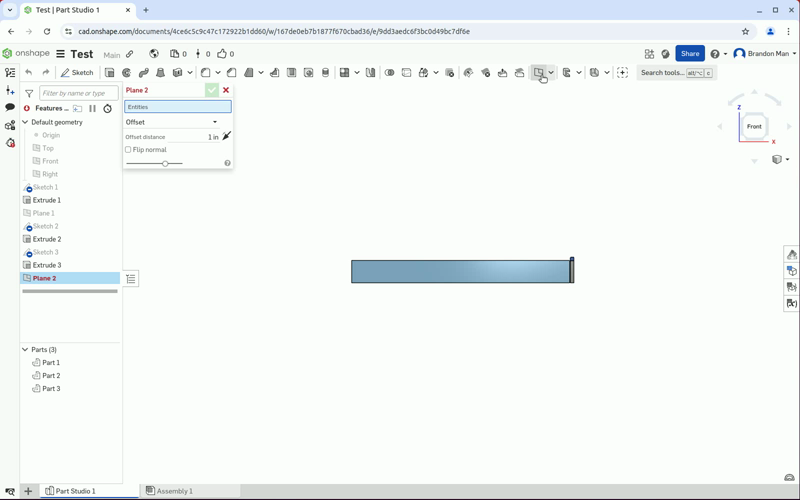
mouse_move(73, 163)
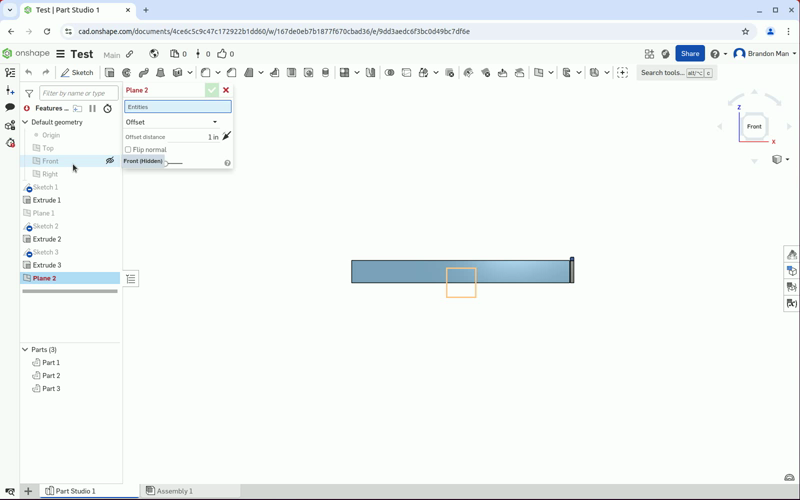
click(73, 163)
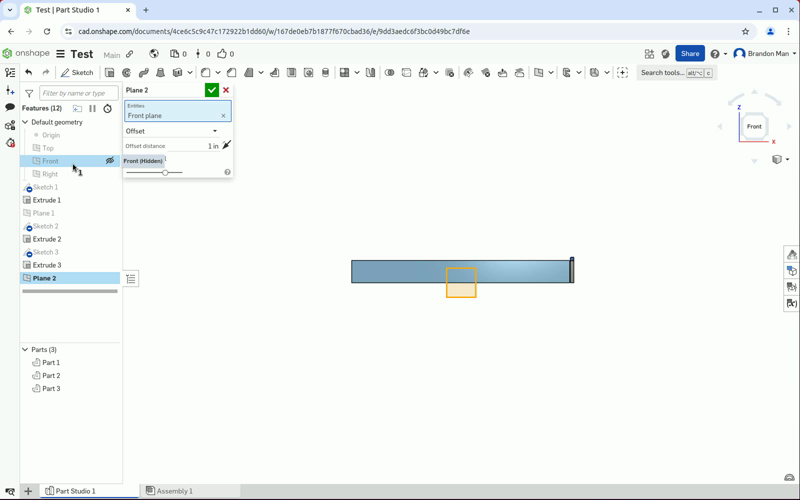
key(tab, 2)
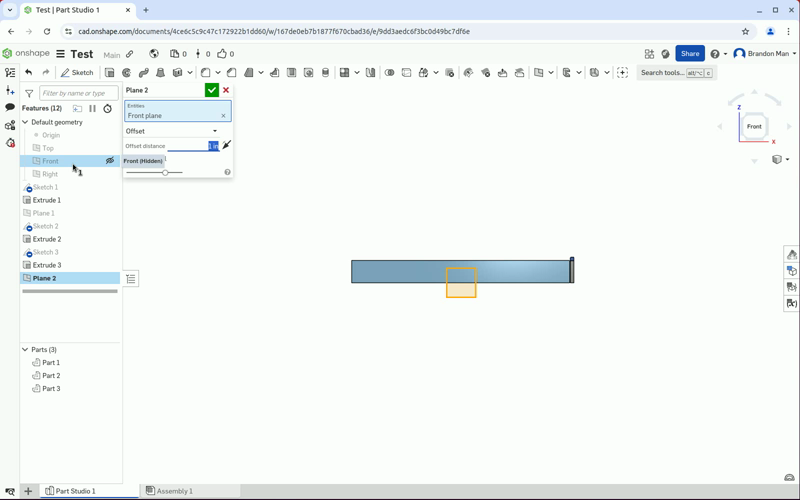
text(10.845)
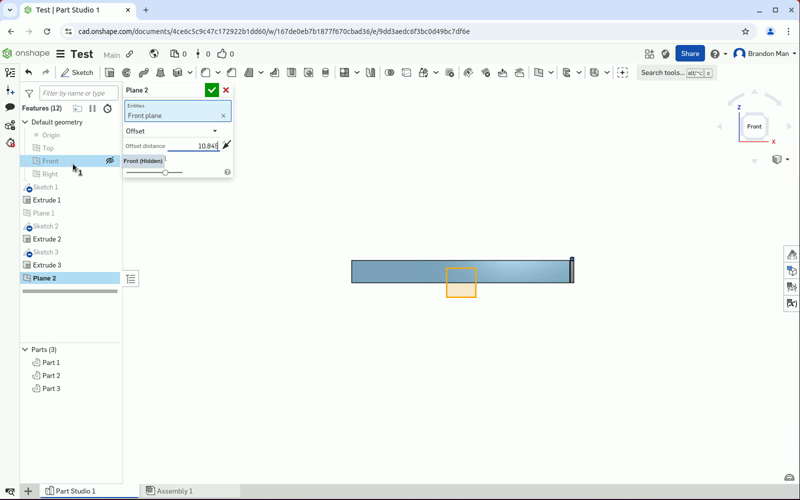
key(enter, 2)
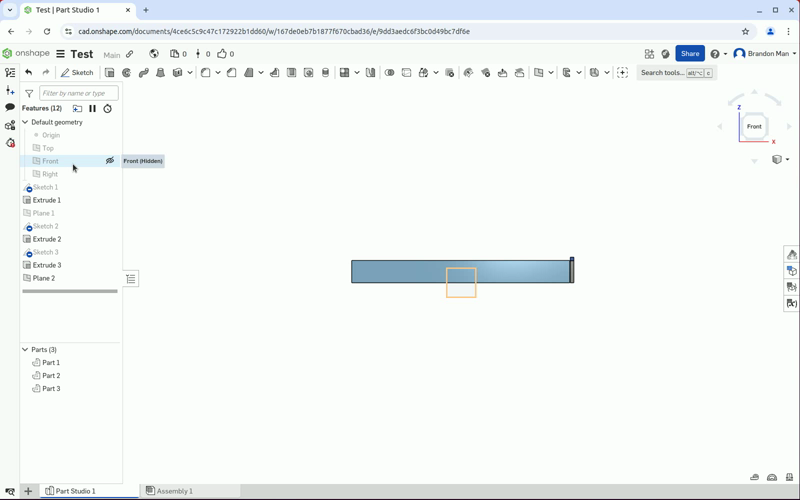
key(shift+s)
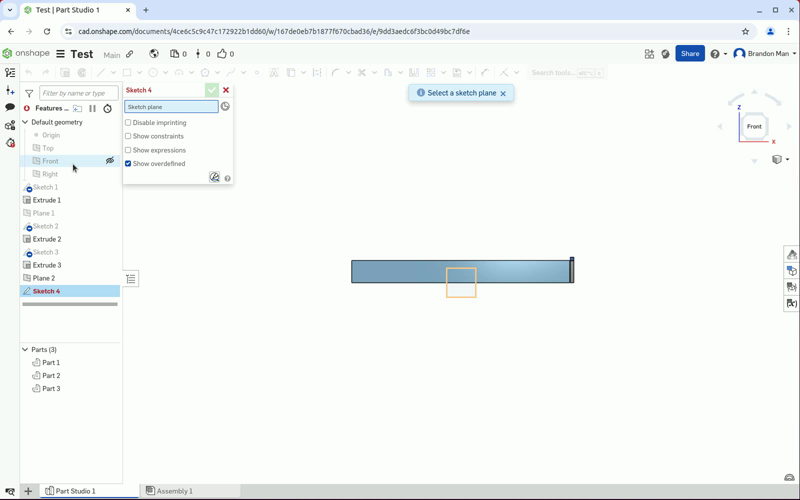
mouse_move(73, 280)
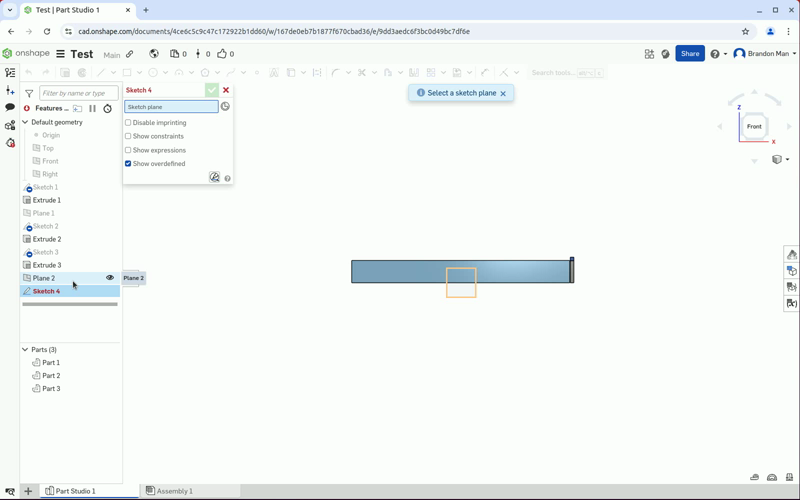
click(73, 280)
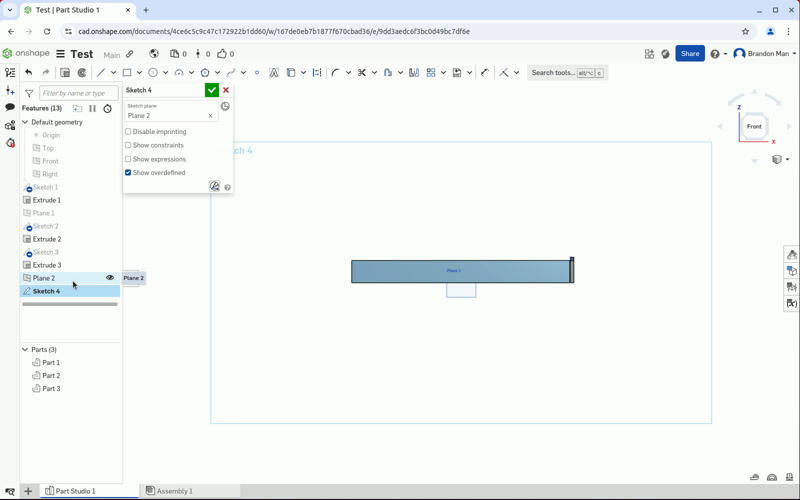
mouse_move(73, 352)
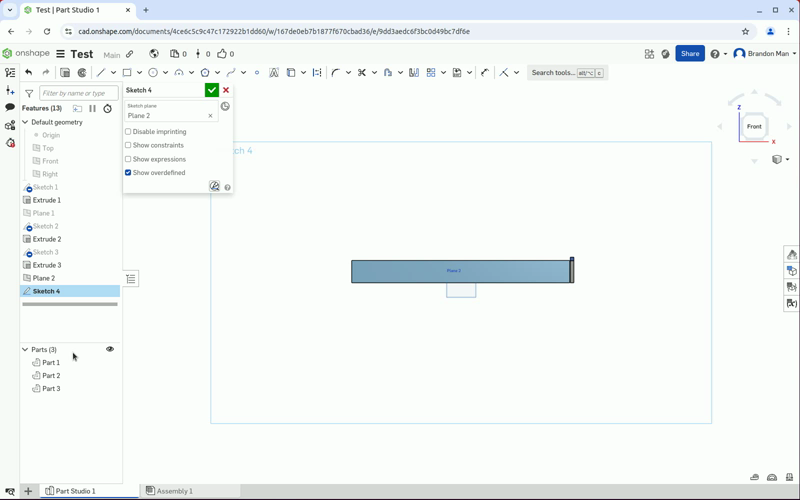
key(y)
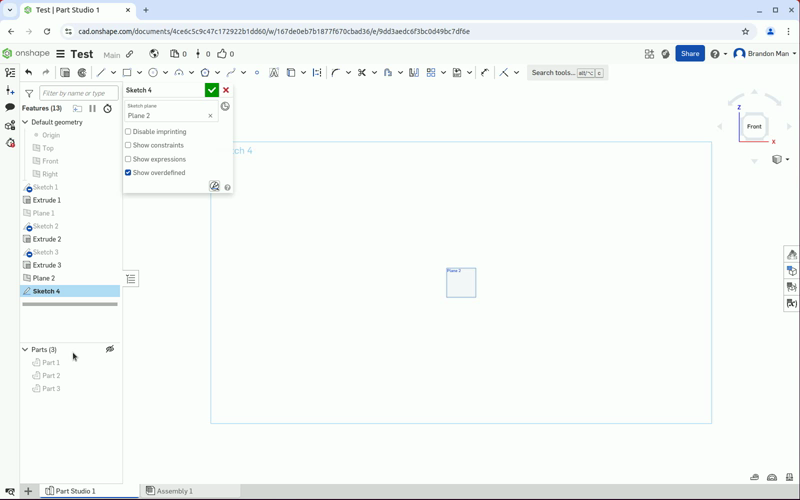
key(l)
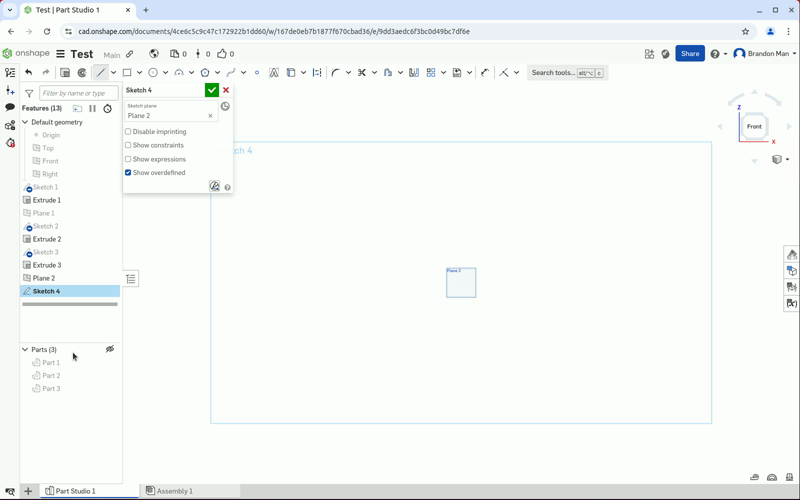
key_down(shift)
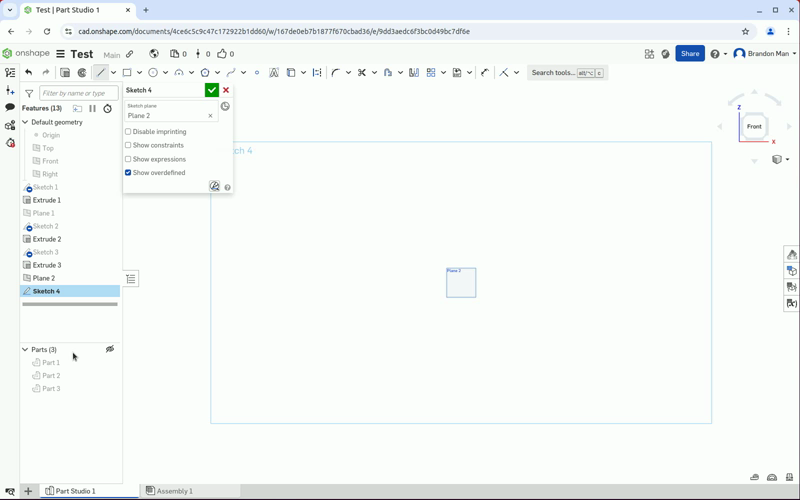
mouse_move(348, 282)
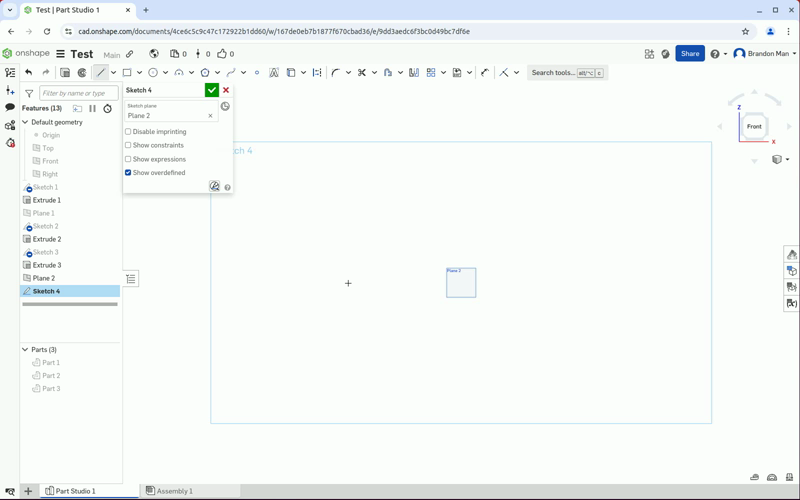
click(348, 282)
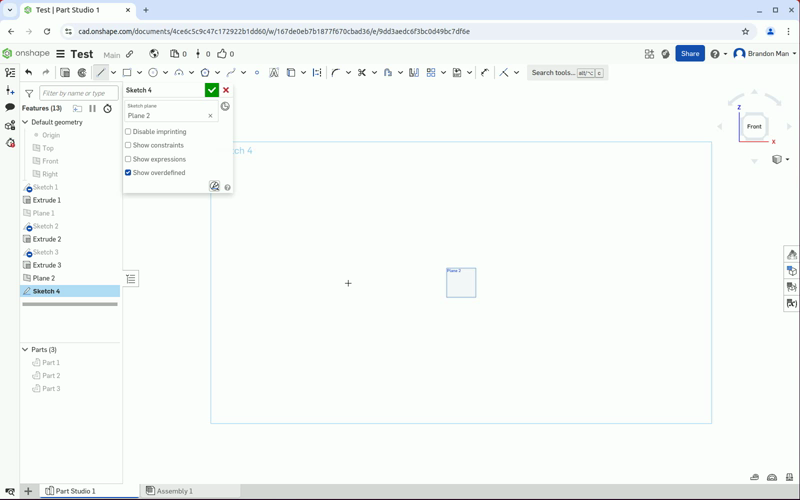
key_up(shift)
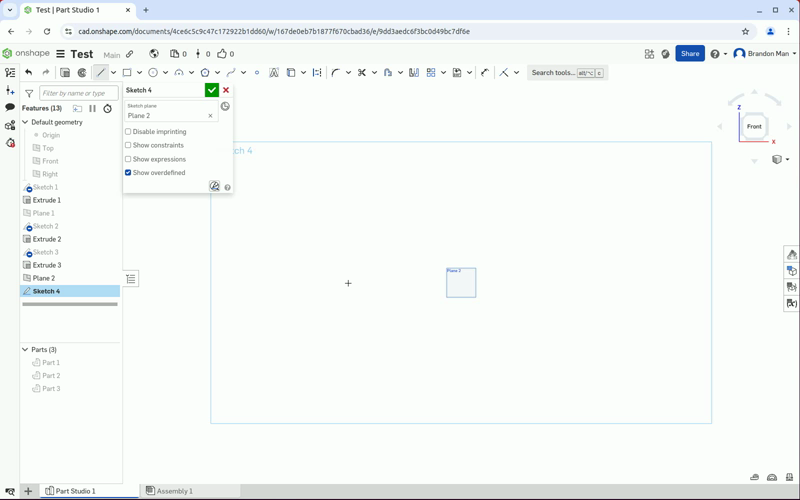
key_down(shift)
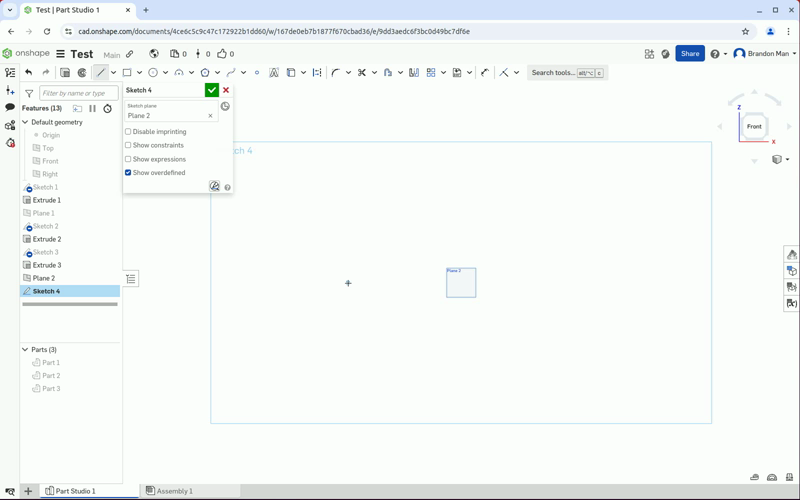
mouse_move(378, 282)
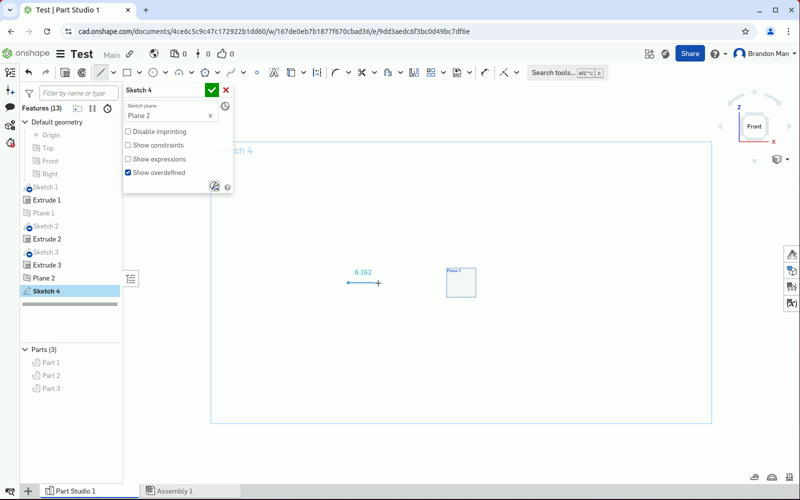
mouse_move(350, 282)
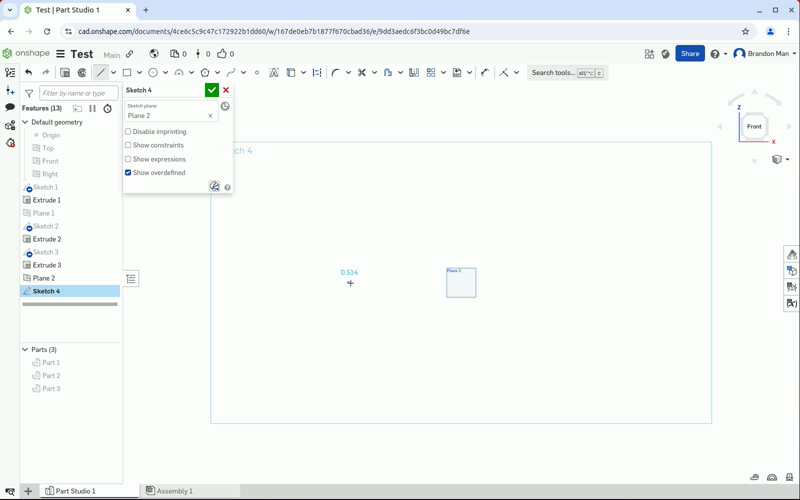
scroll(6)
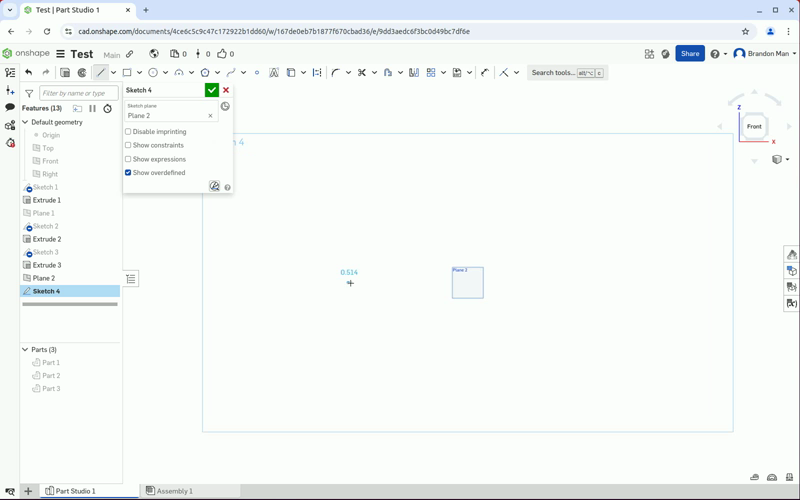
scroll(6)
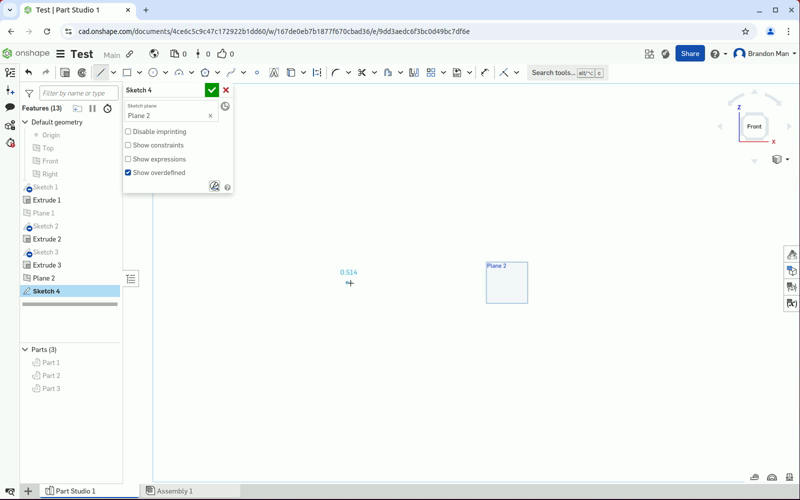
scroll(6)
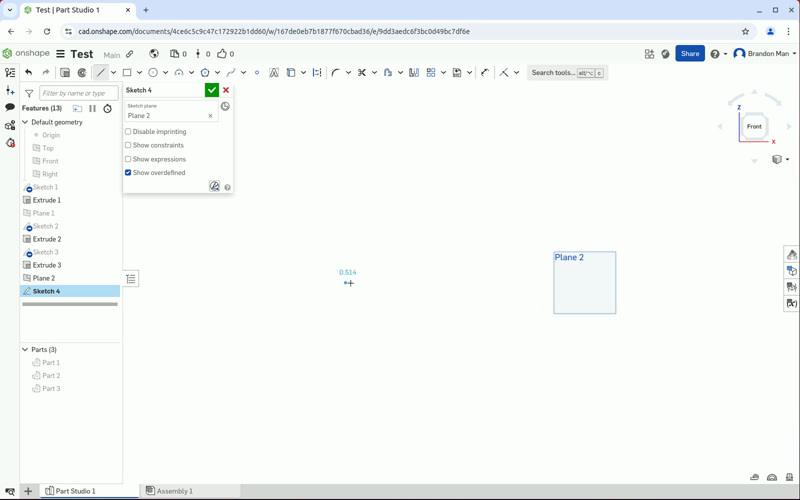
scroll(6)
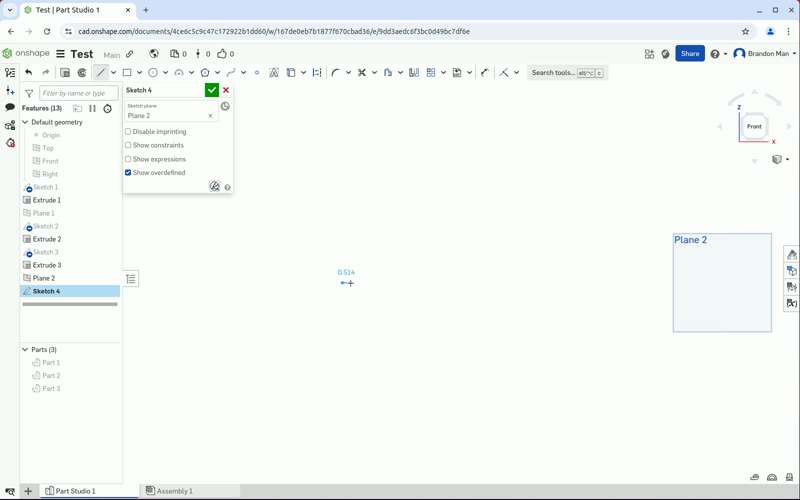
scroll(6)
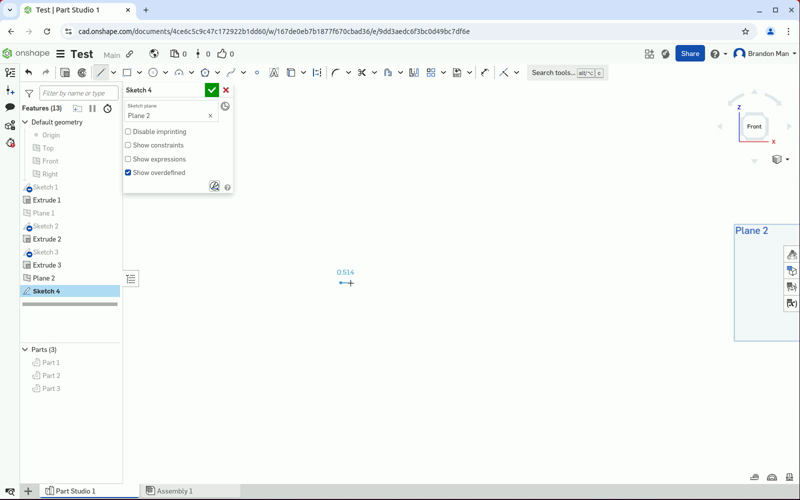
scroll(6)
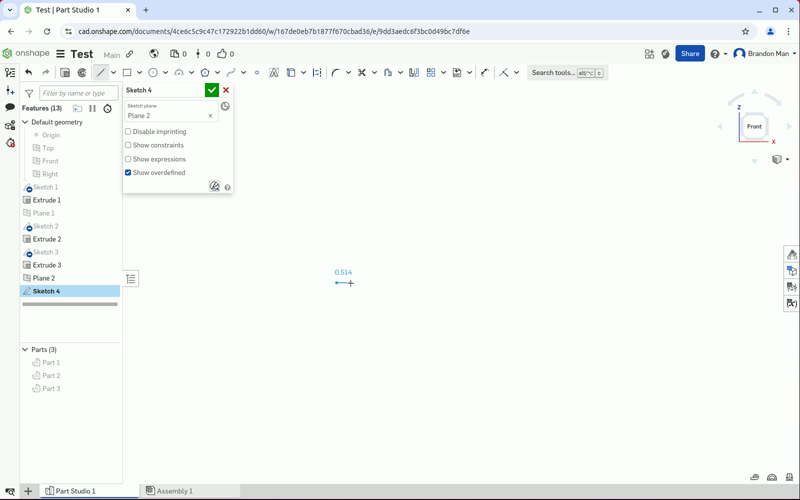
scroll(6)
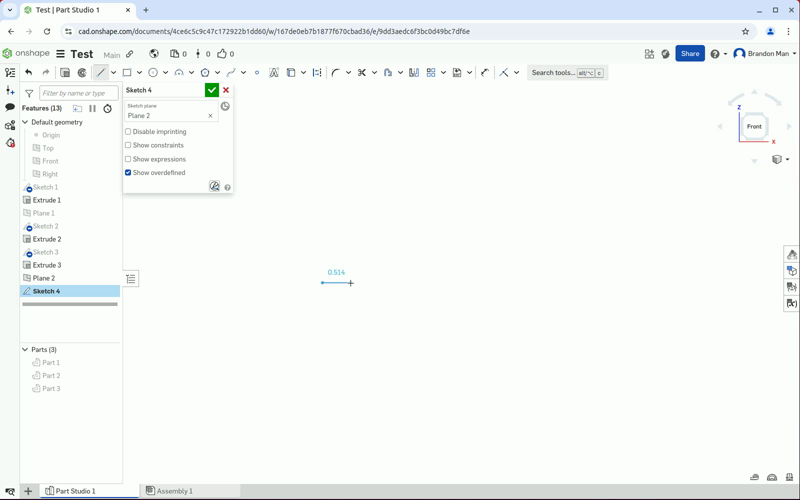
click(350, 282)
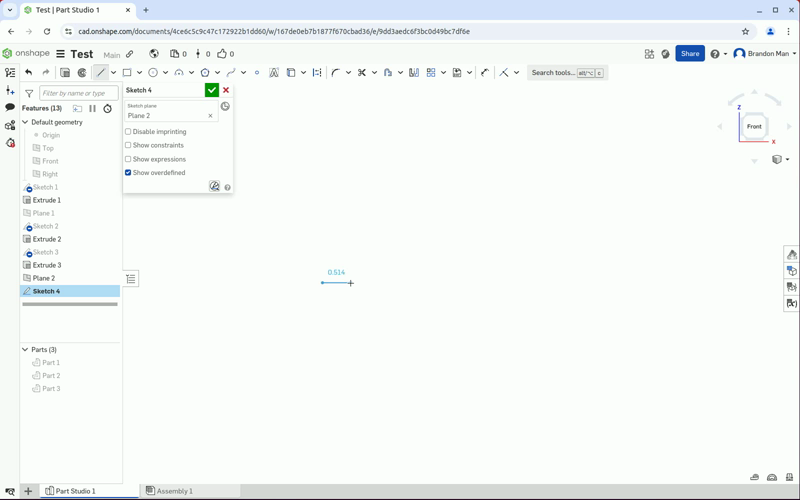
scroll(-6)
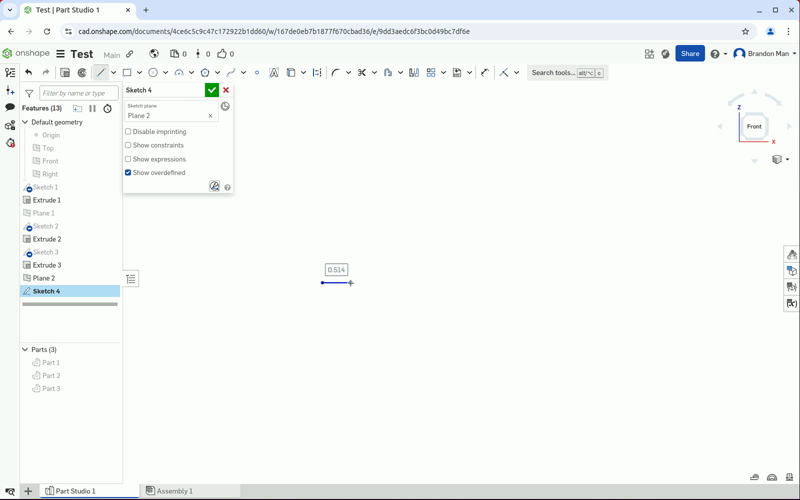
scroll(-6)
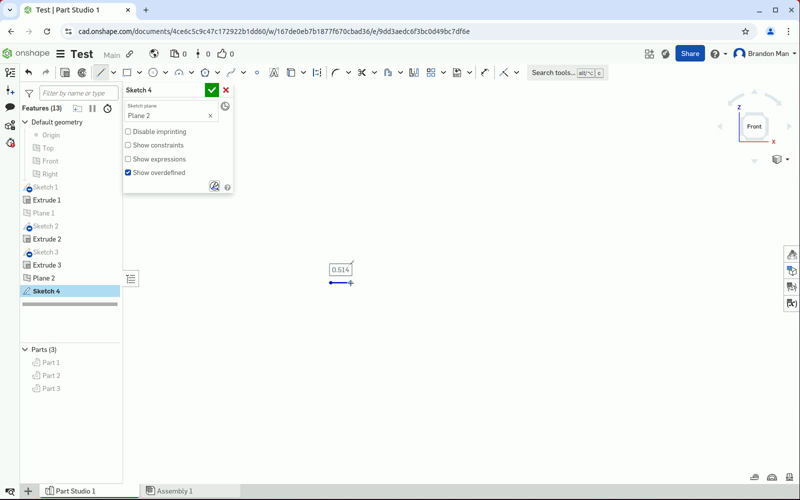
scroll(-6)
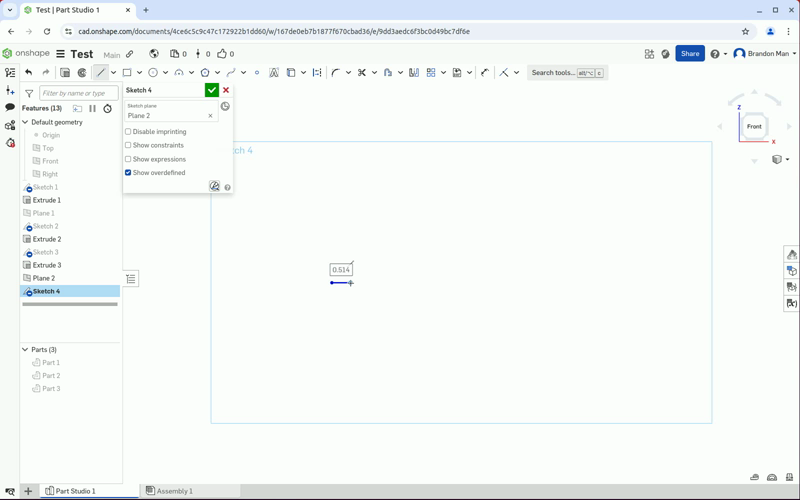
scroll(-6)
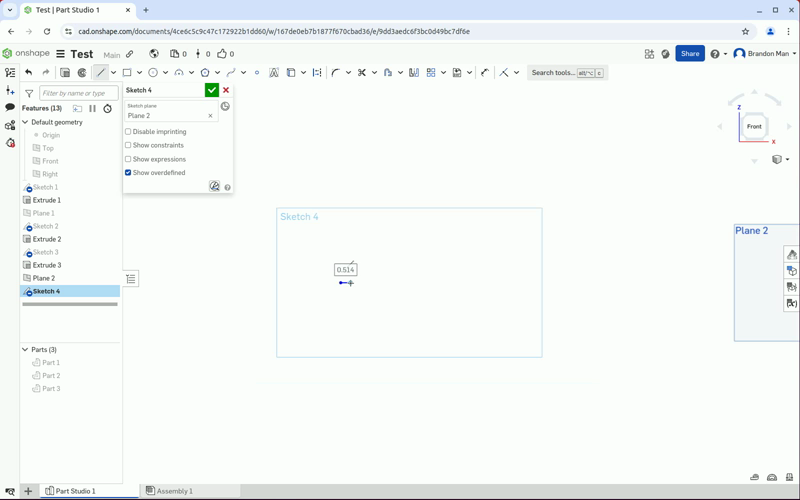
scroll(-6)
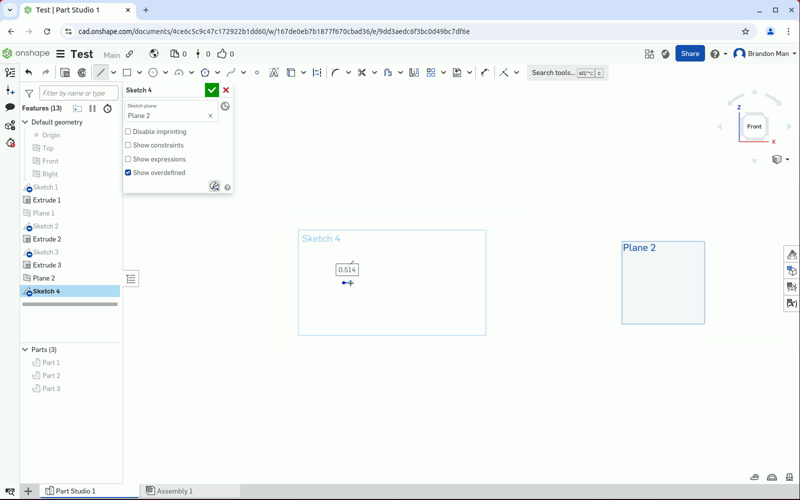
scroll(-6)
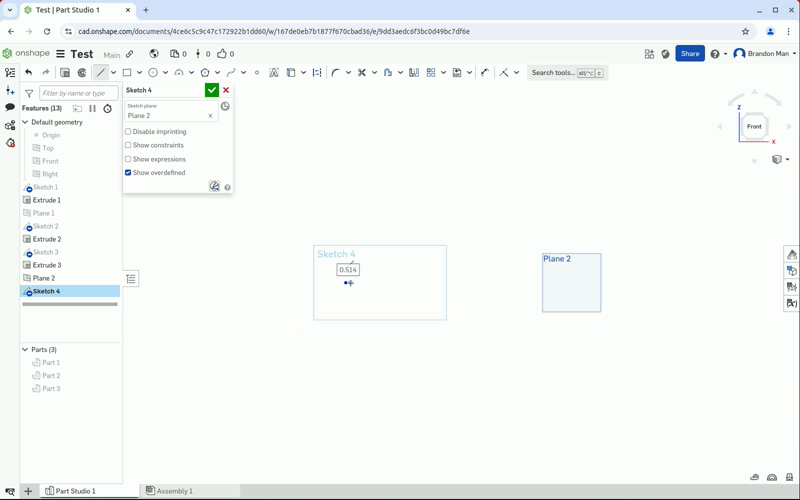
scroll(-6)
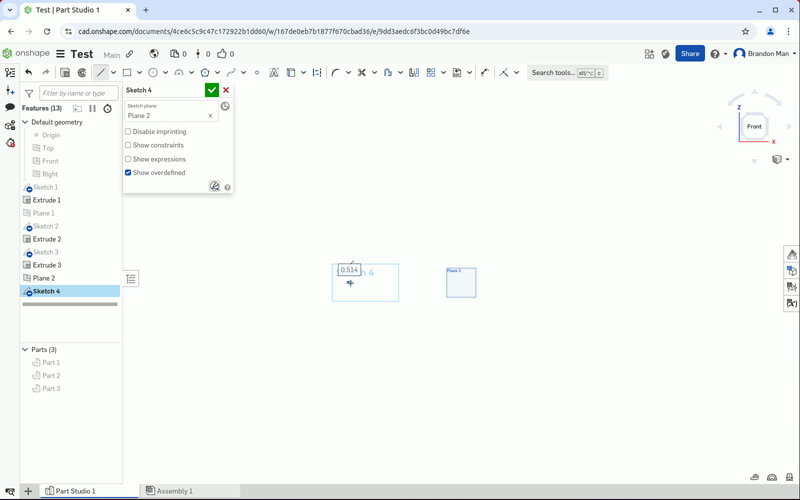
key_up(shift)
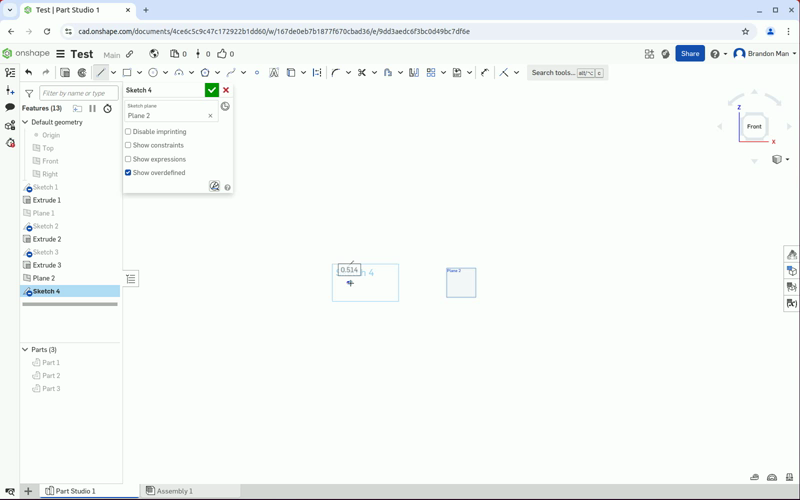
key_down(shift)
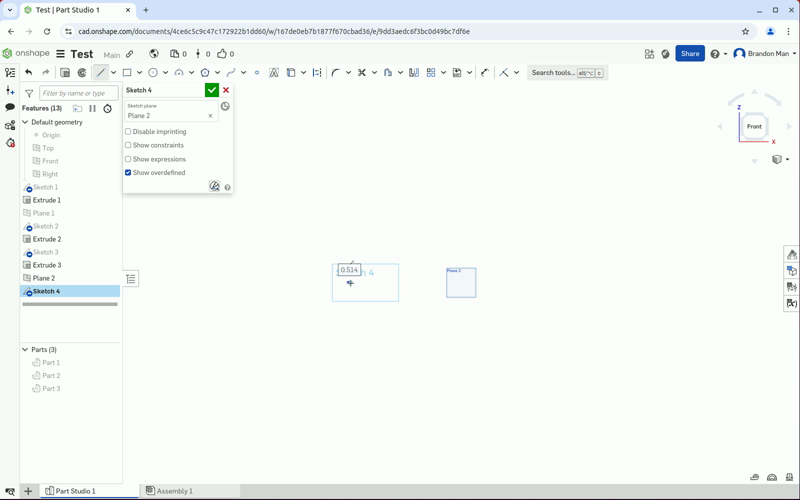
mouse_move(380, 282)
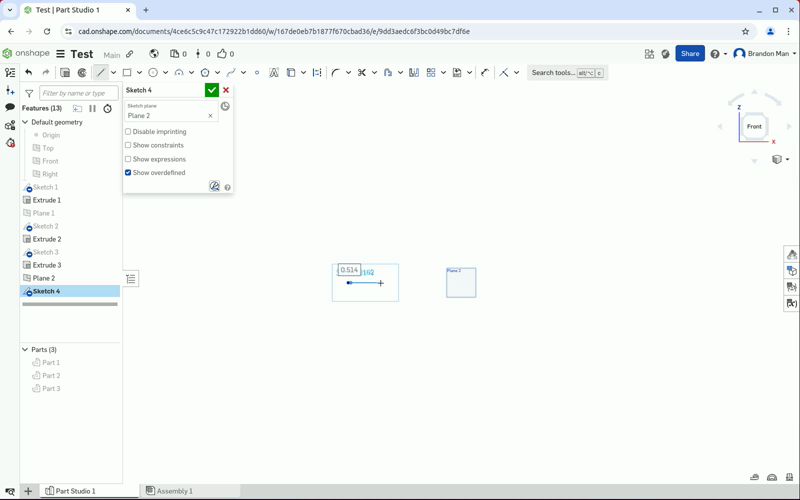
mouse_move(350, 259)
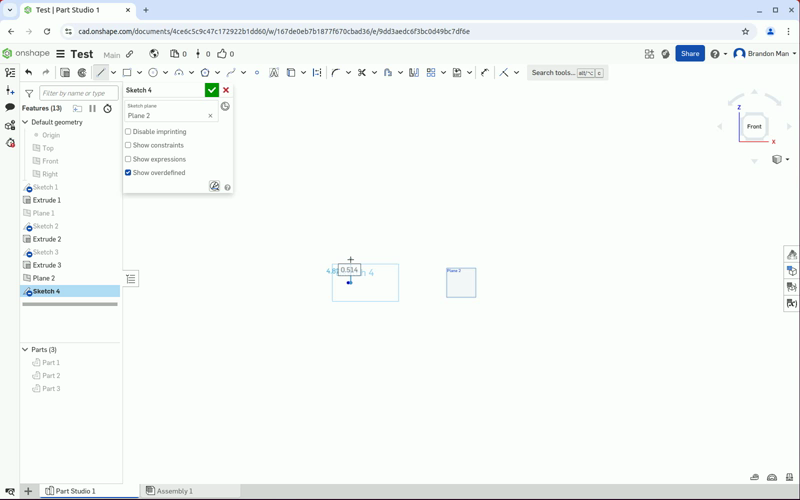
click(350, 259)
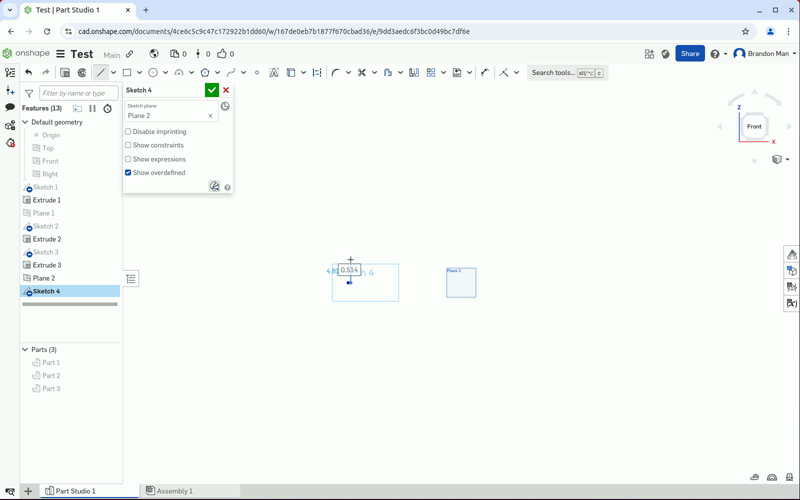
key_up(shift)
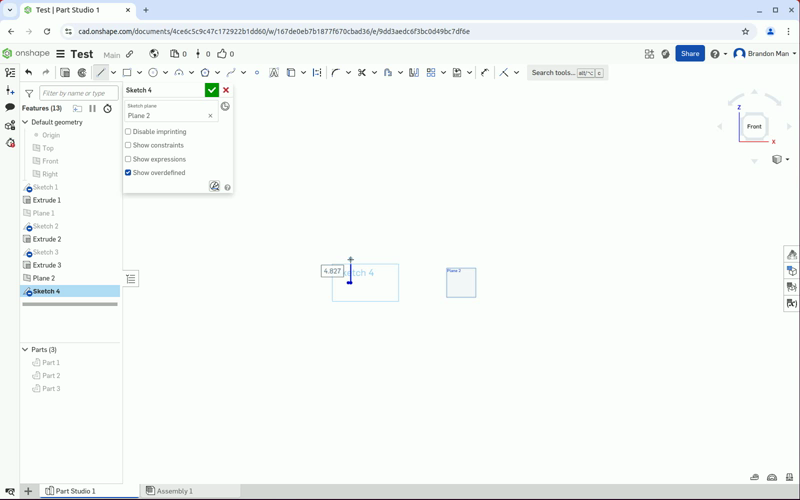
key_down(shift)
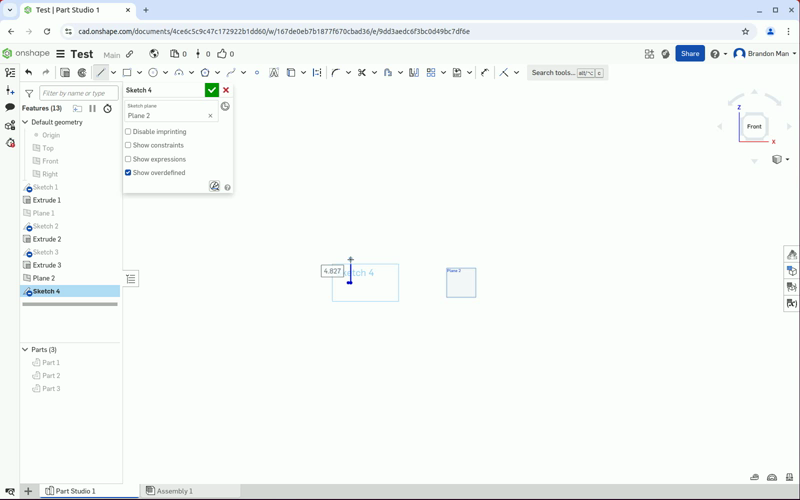
mouse_move(569, 259)
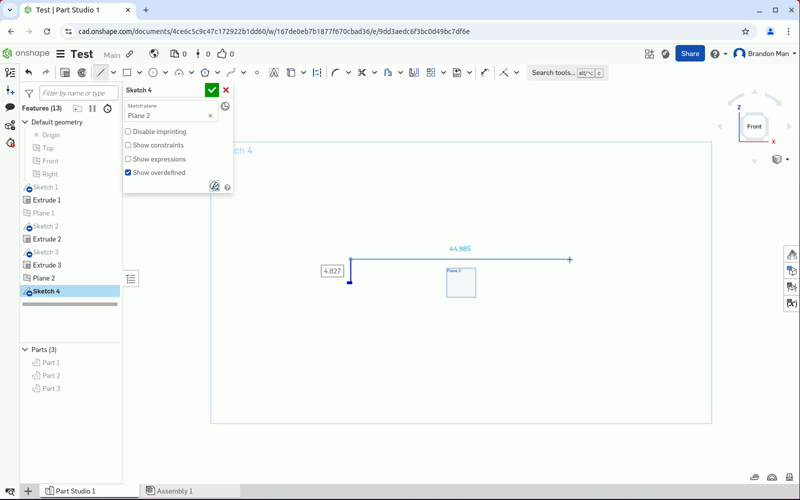
click(569, 259)
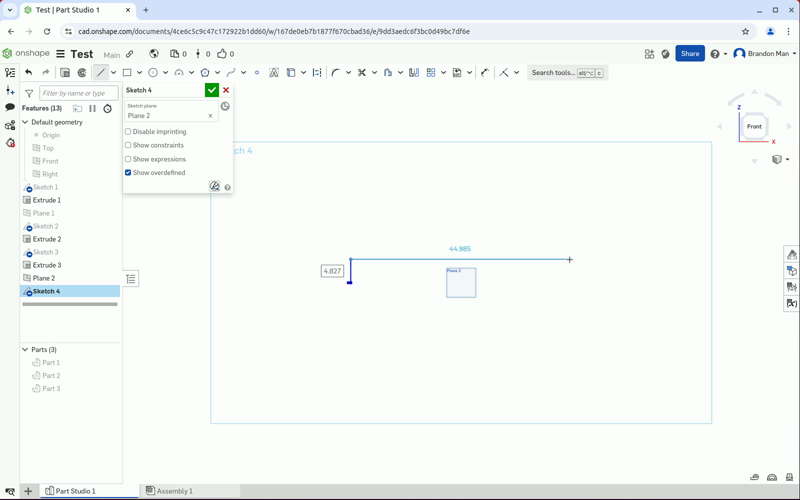
key_up(shift)
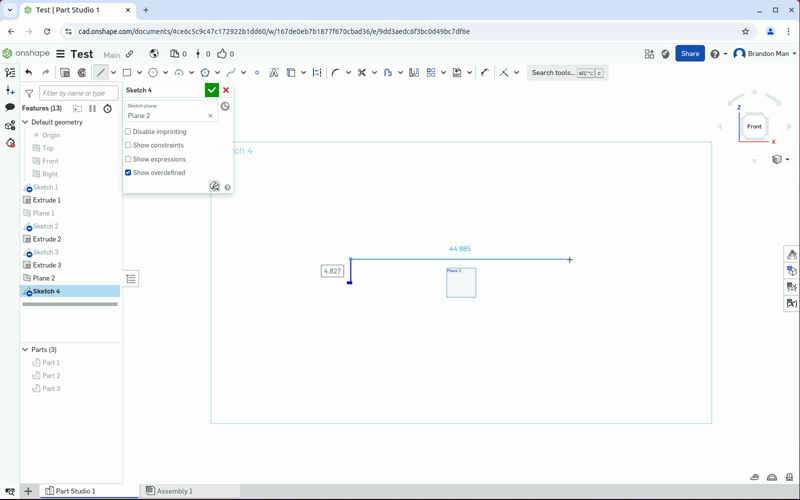
key_down(shift)
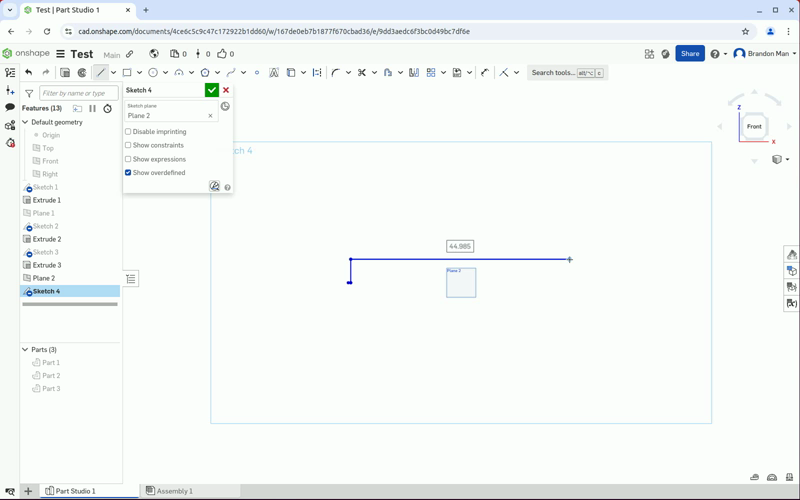
mouse_move(589, 259)
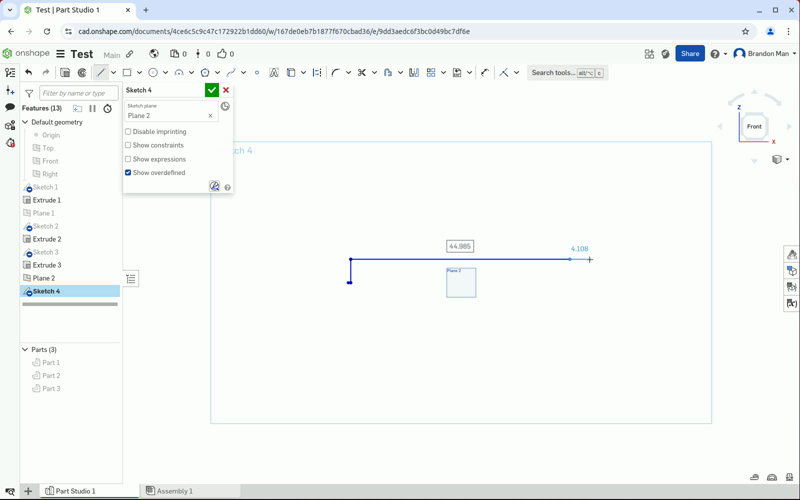
mouse_move(569, 282)
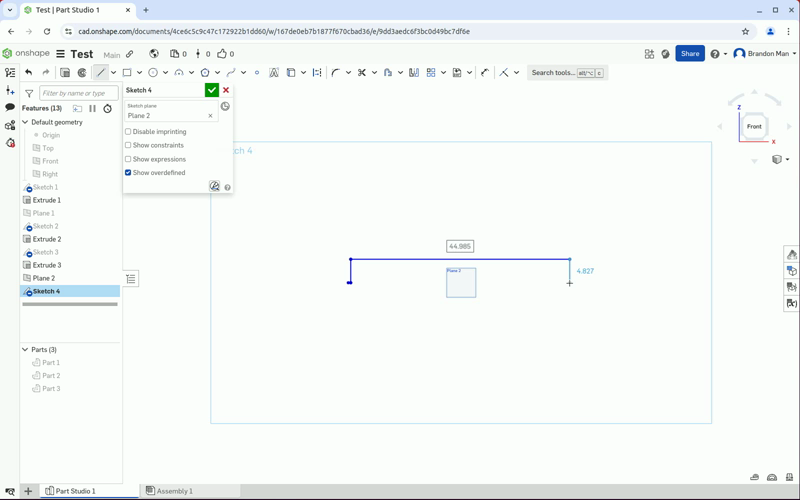
click(569, 282)
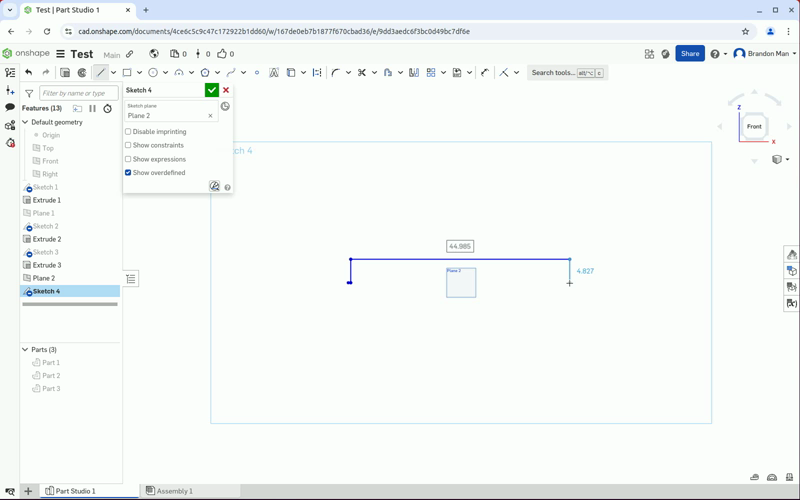
key_up(shift)
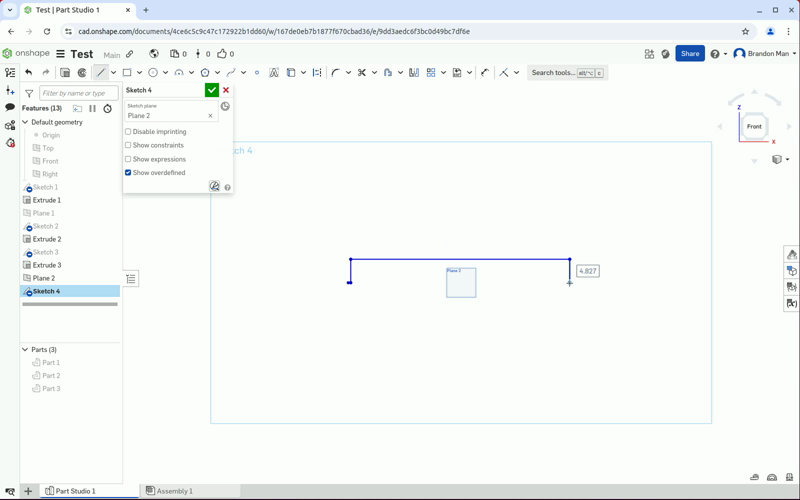
key_down(shift)
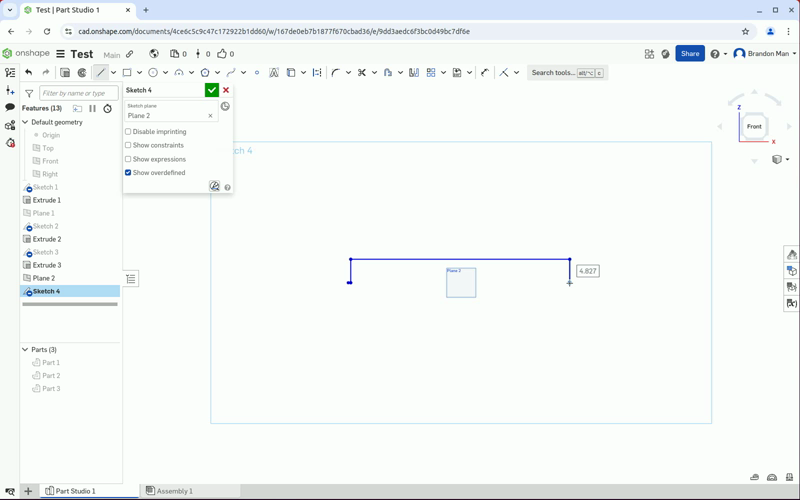
mouse_move(589, 282)
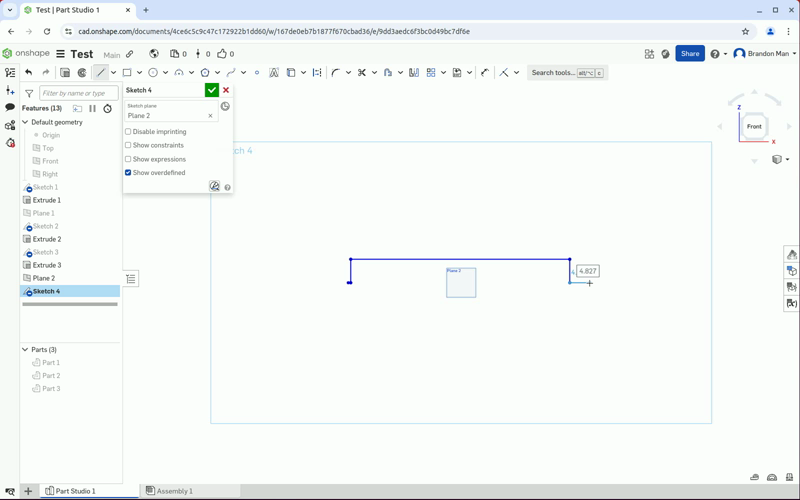
mouse_move(572, 282)
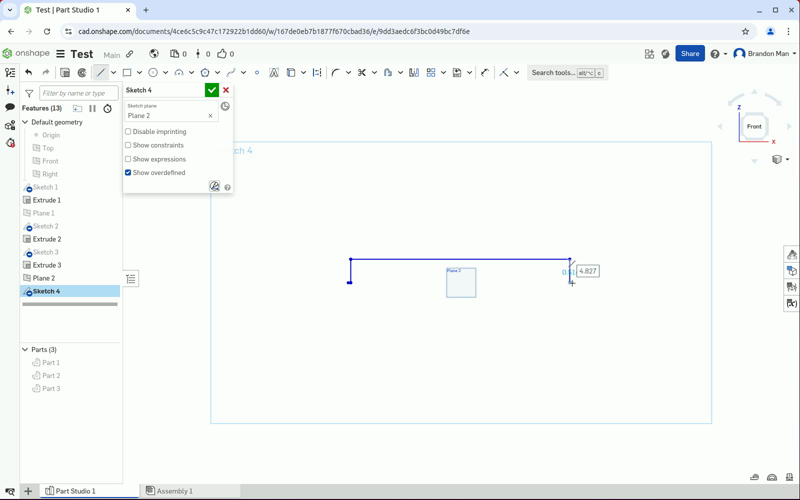
scroll(6)
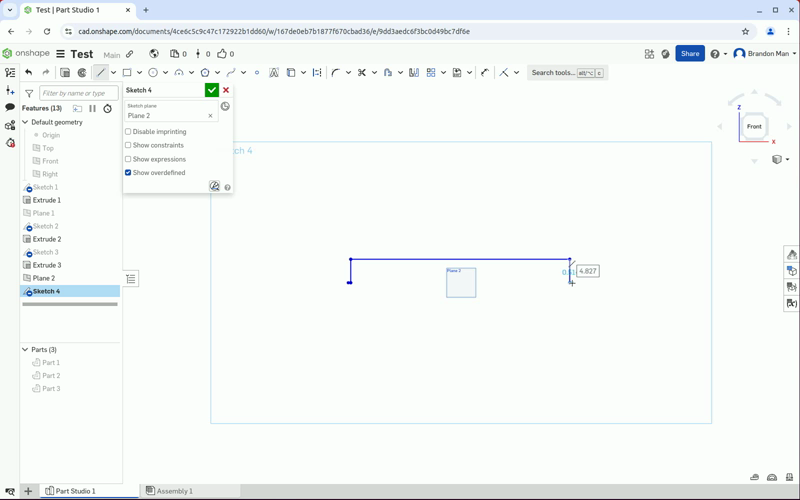
scroll(6)
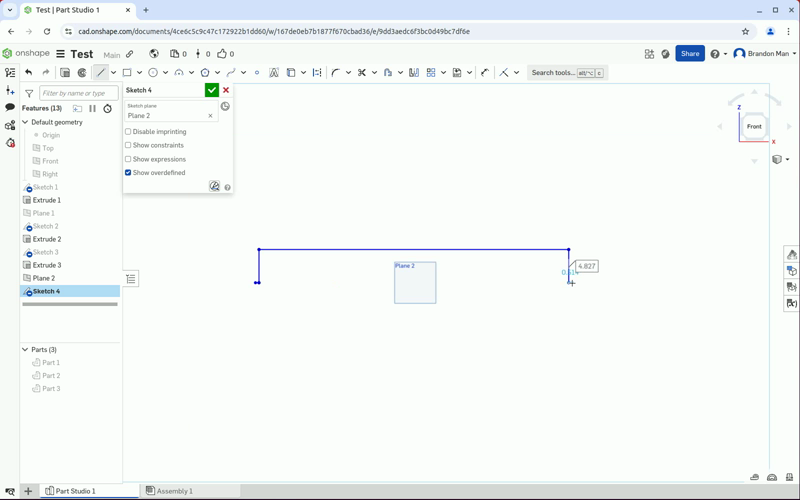
scroll(6)
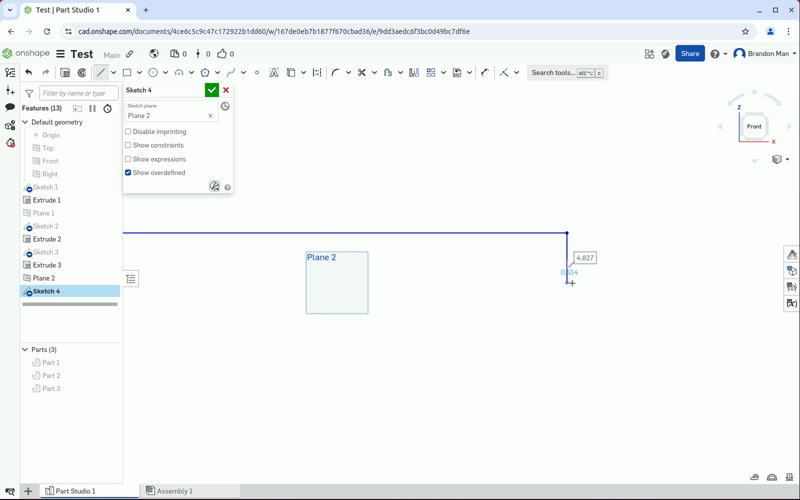
scroll(6)
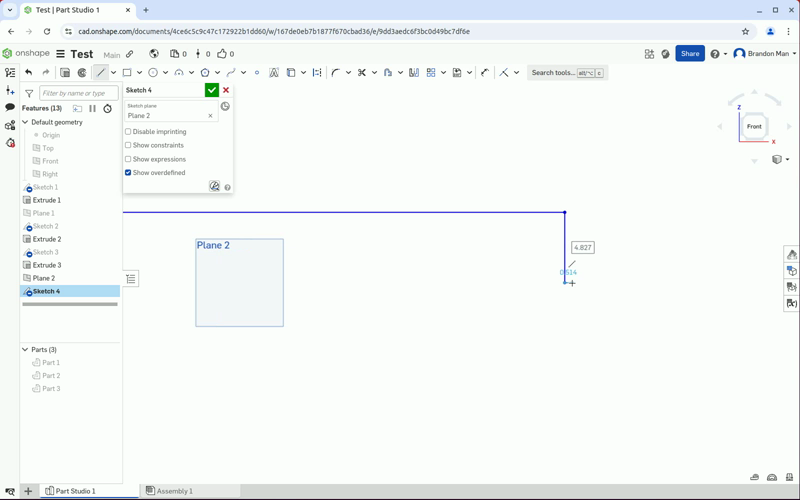
scroll(6)
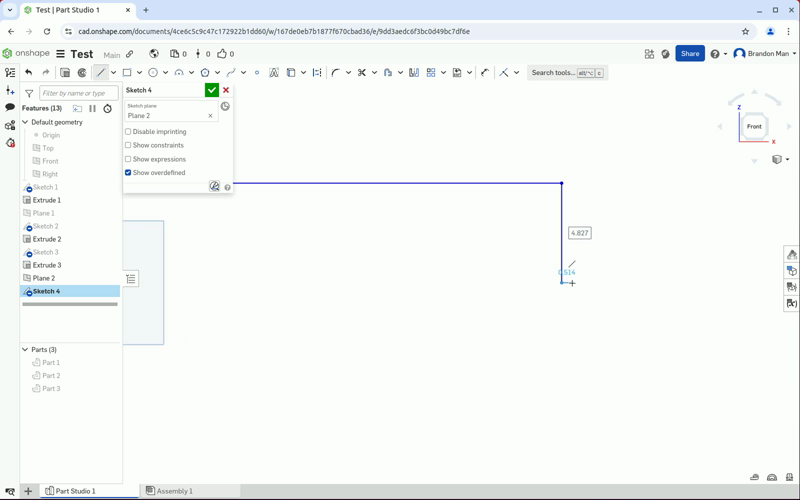
scroll(6)
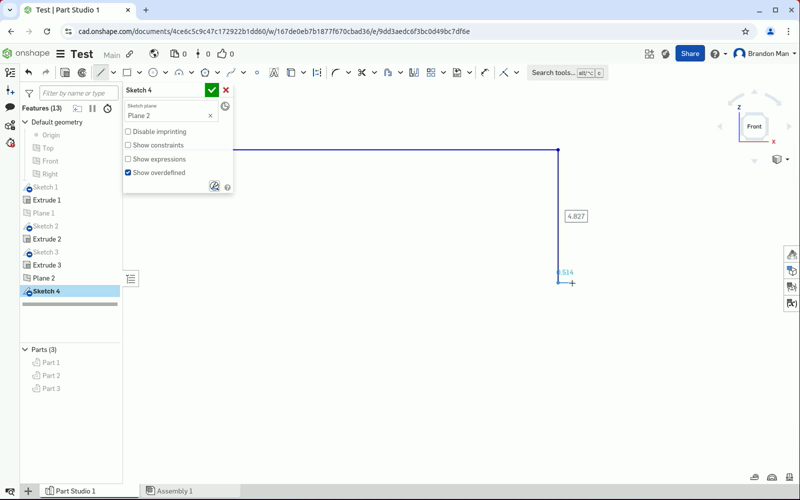
scroll(6)
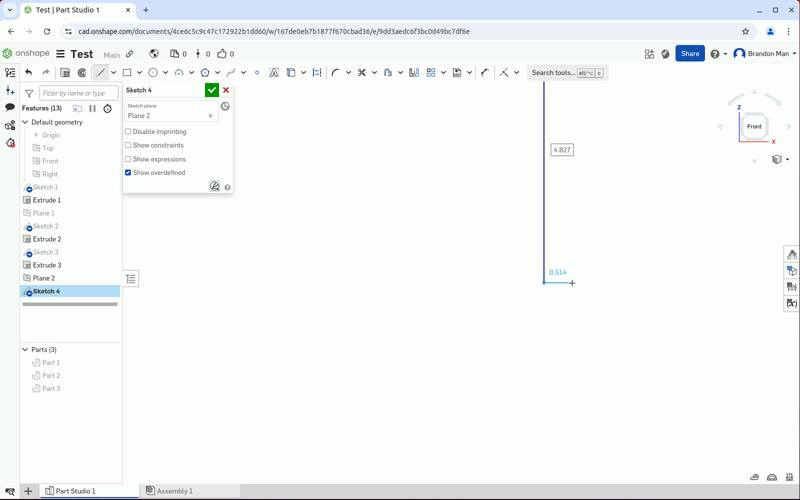
click(572, 282)
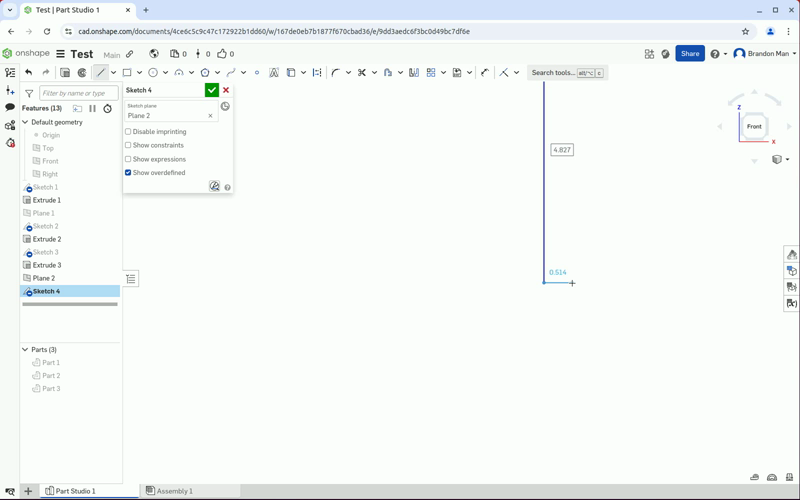
scroll(-6)
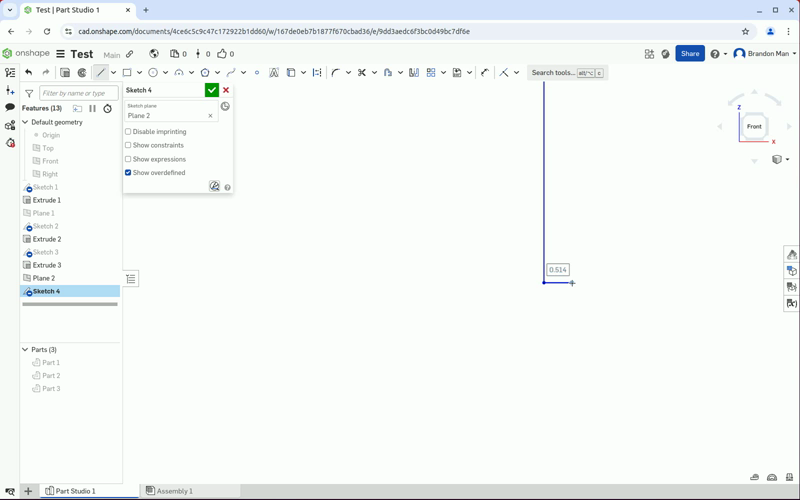
scroll(-6)
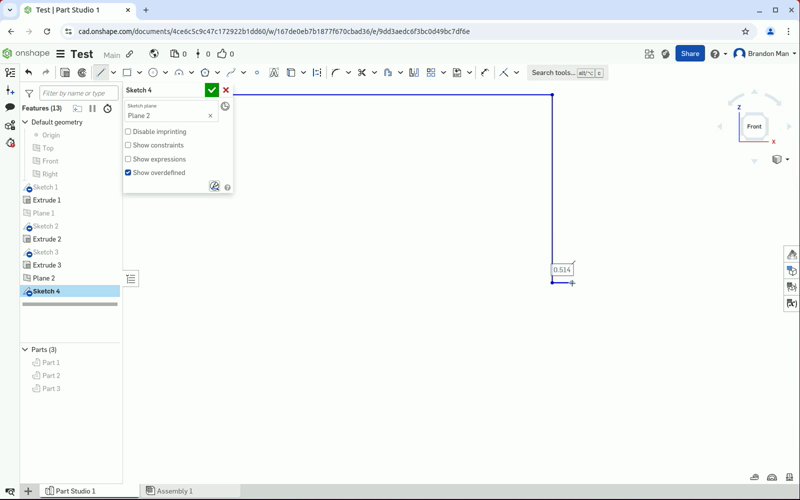
scroll(-6)
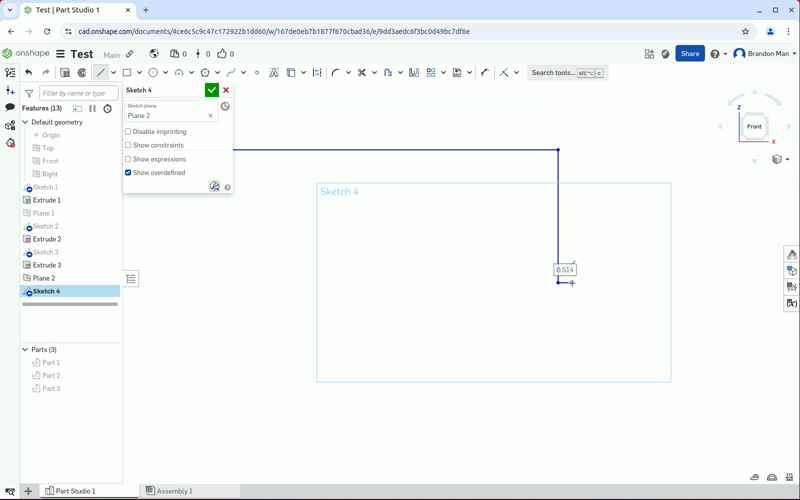
scroll(-6)
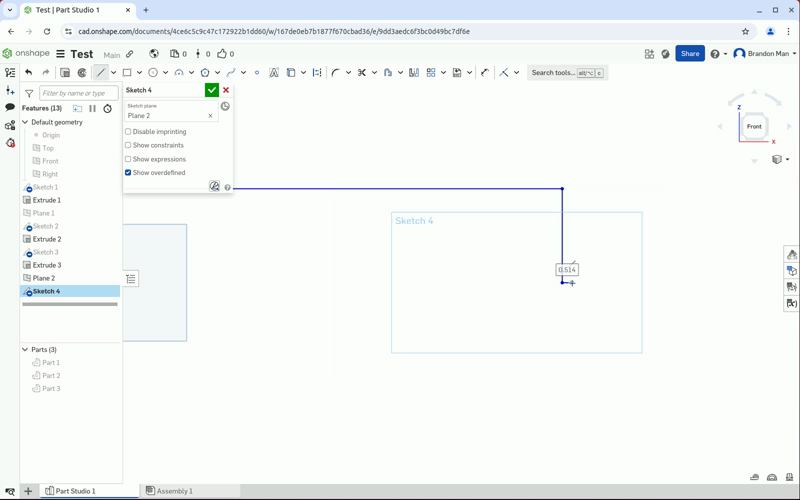
scroll(-6)
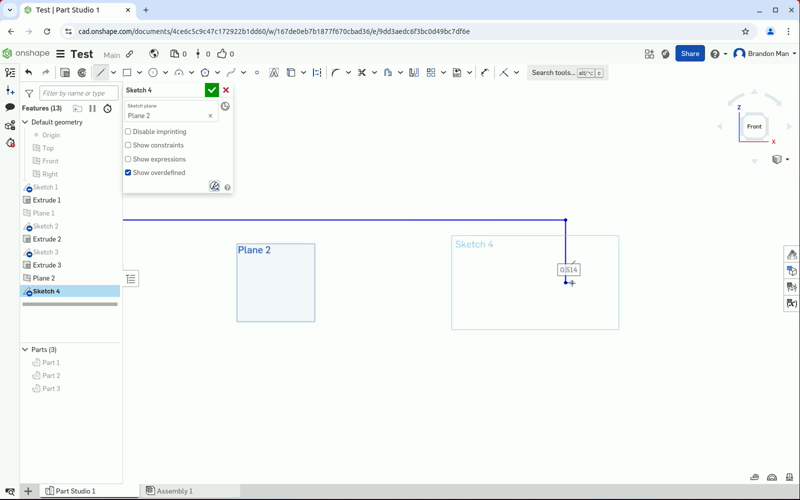
scroll(-6)
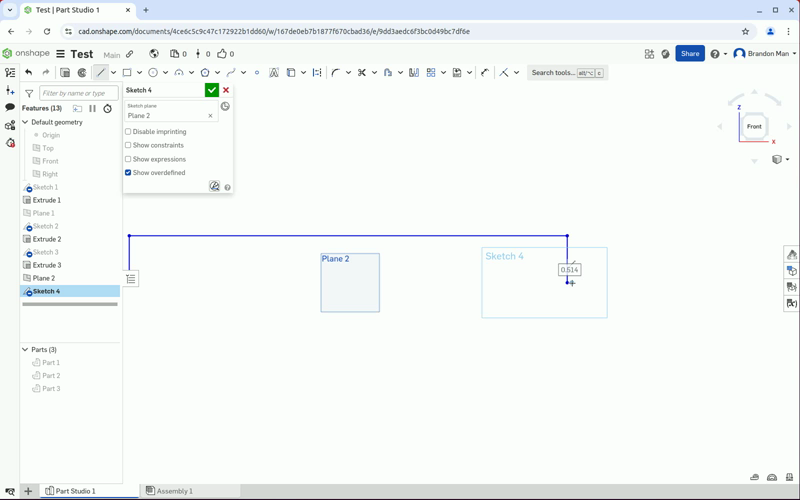
scroll(-6)
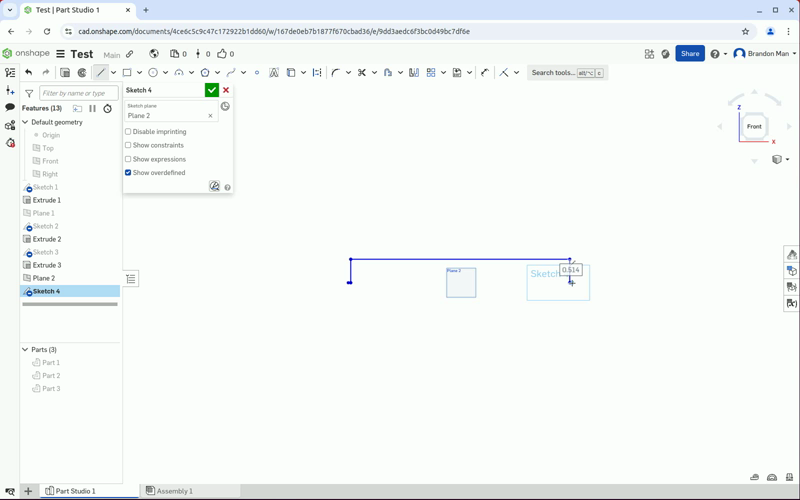
key_up(shift)
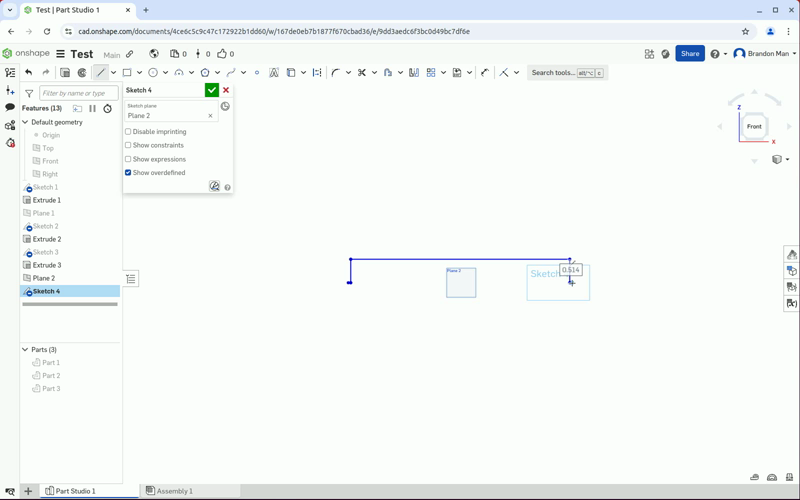
key_down(shift)
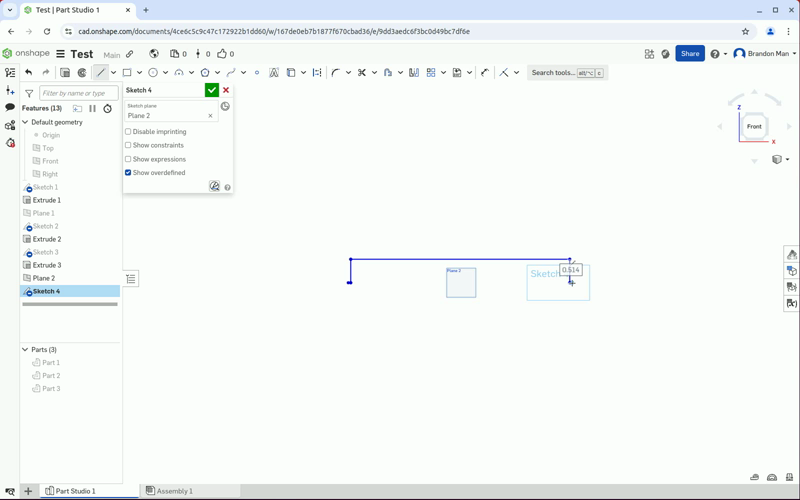
mouse_move(589, 282)
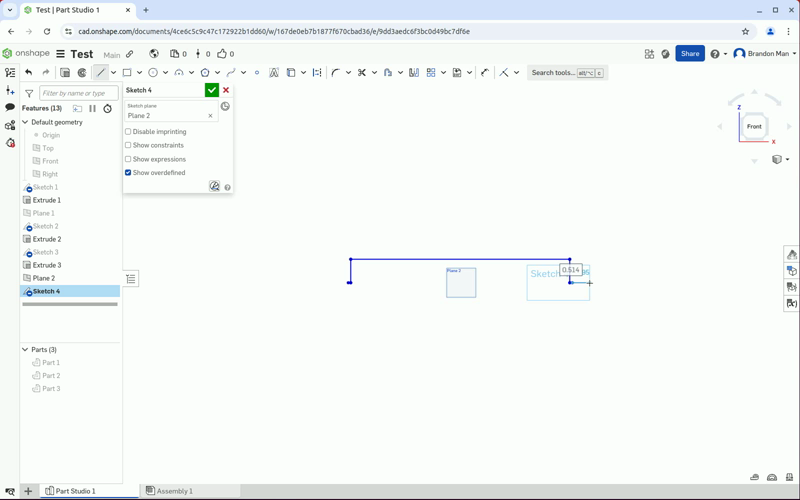
mouse_move(572, 257)
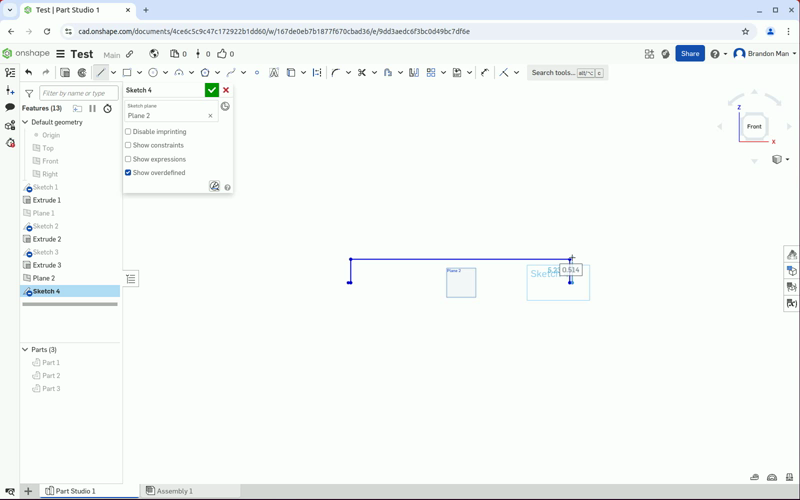
scroll(6)
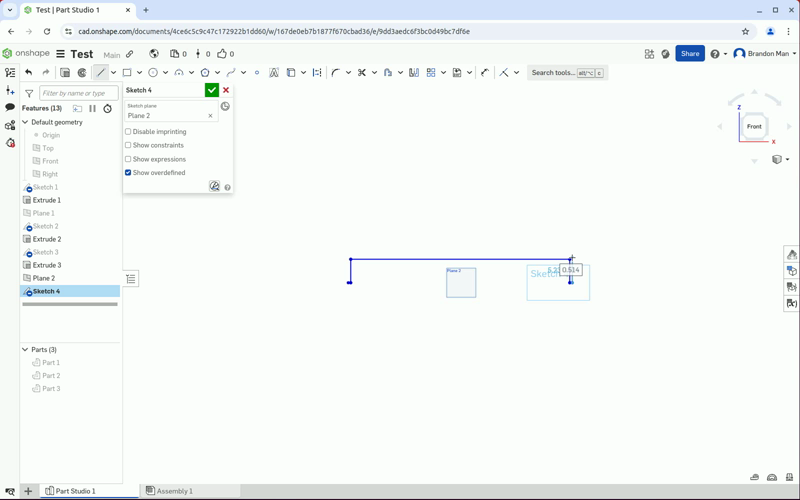
scroll(6)
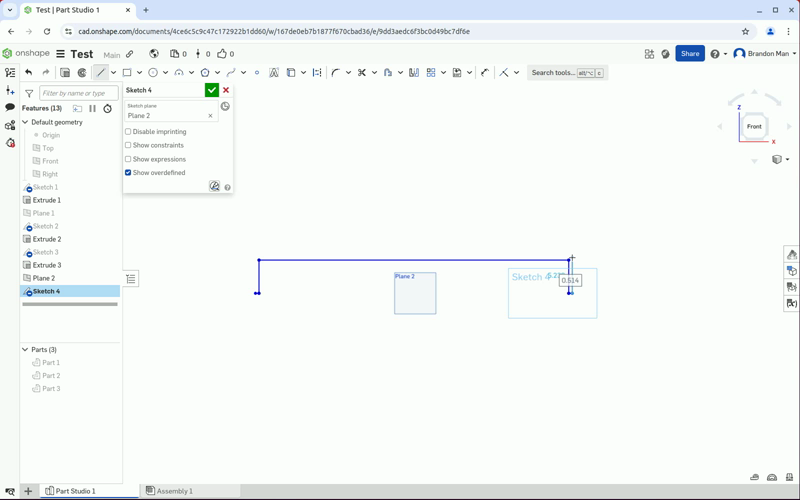
scroll(6)
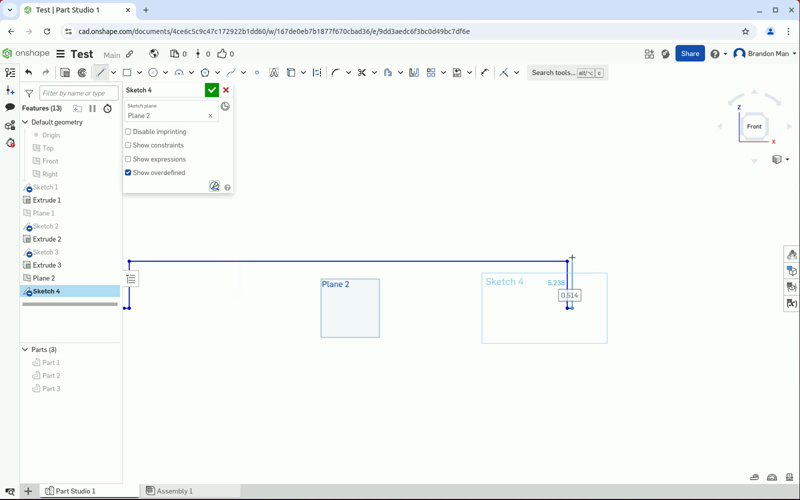
scroll(6)
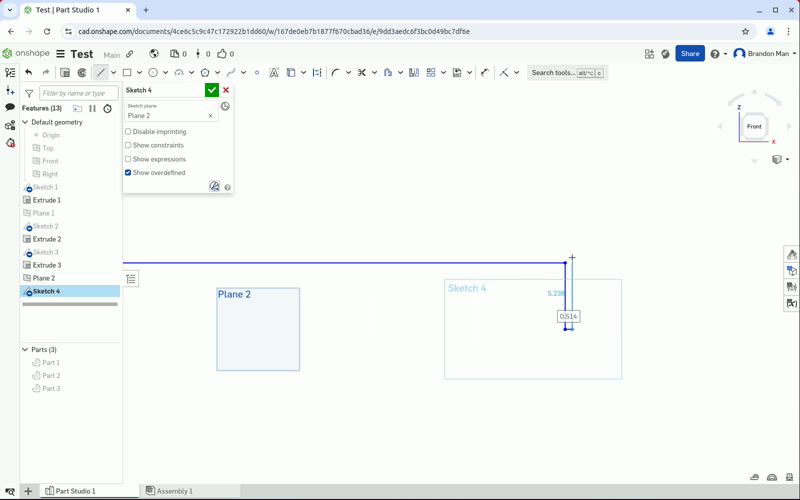
scroll(6)
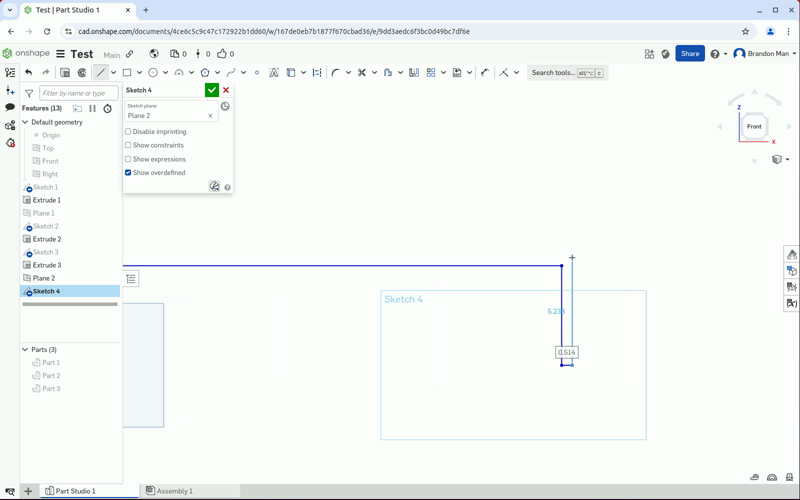
scroll(6)
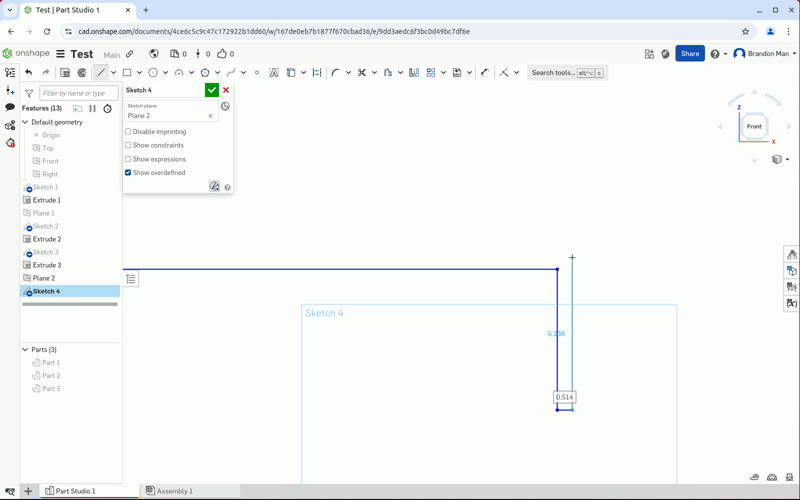
scroll(6)
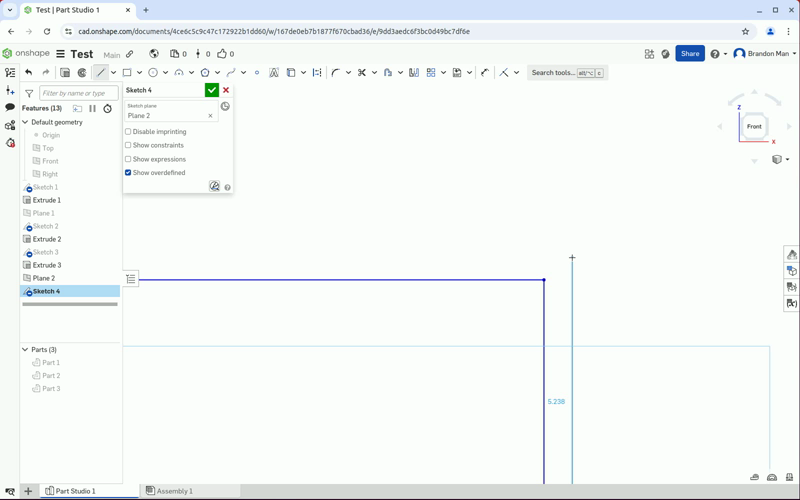
click(572, 257)
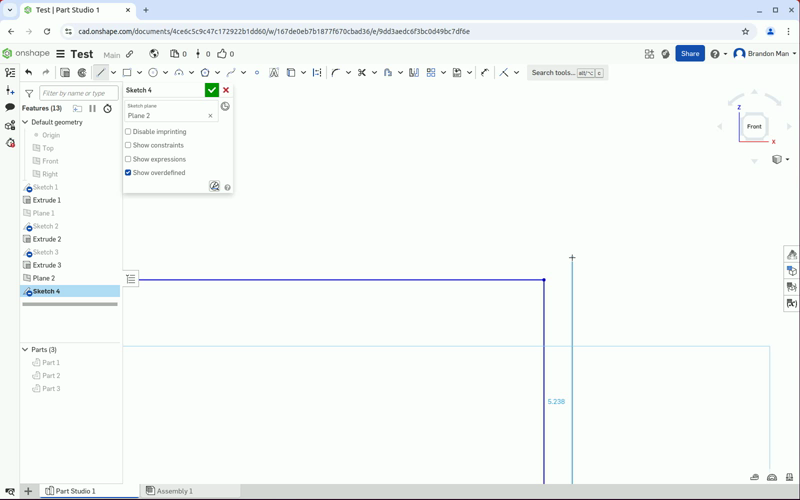
scroll(-6)
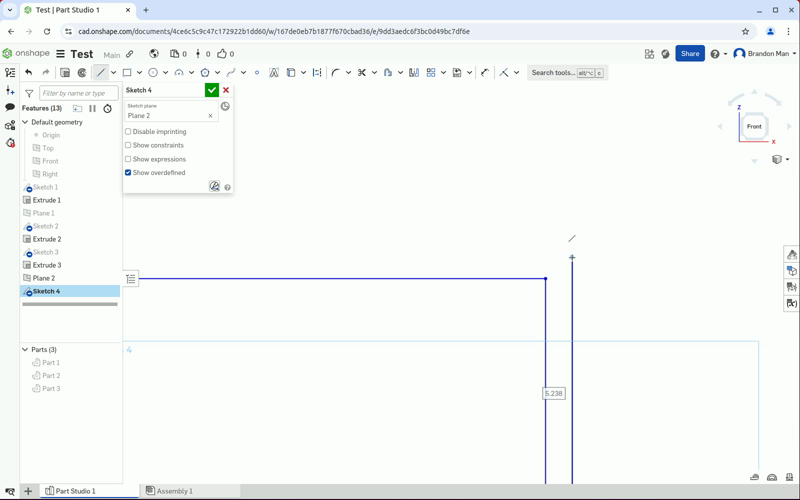
scroll(-6)
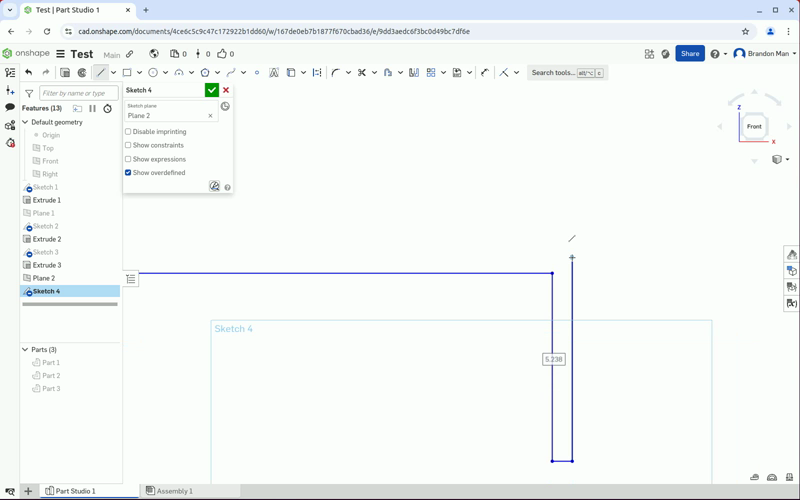
scroll(-6)
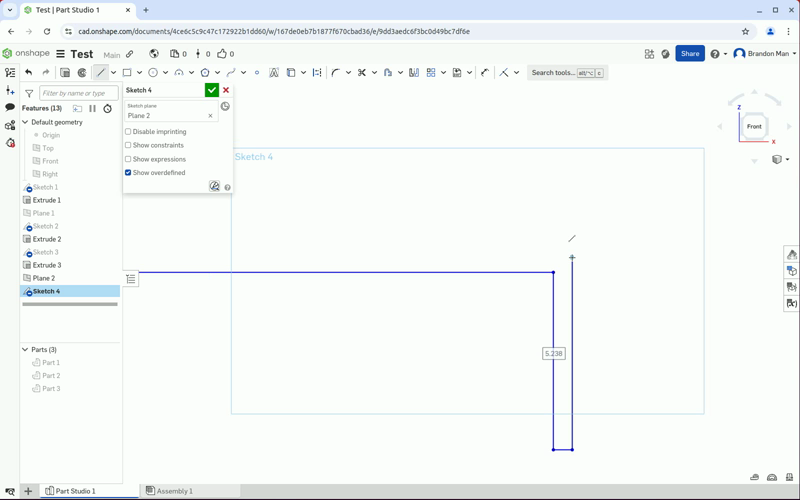
scroll(-6)
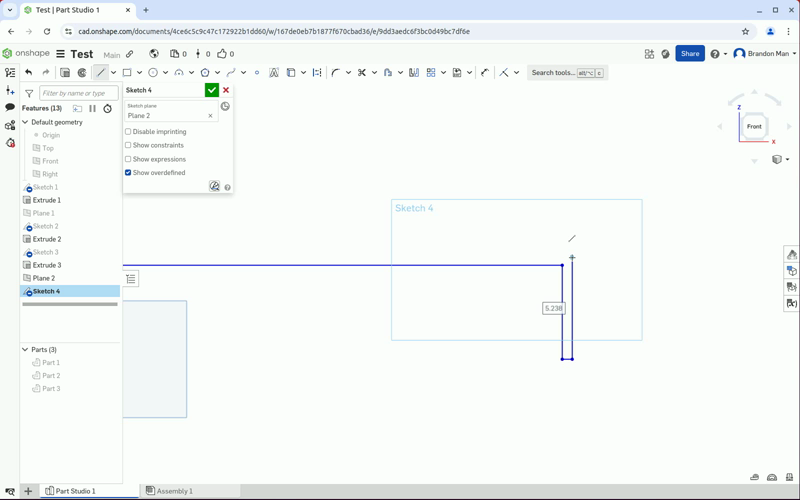
scroll(-6)
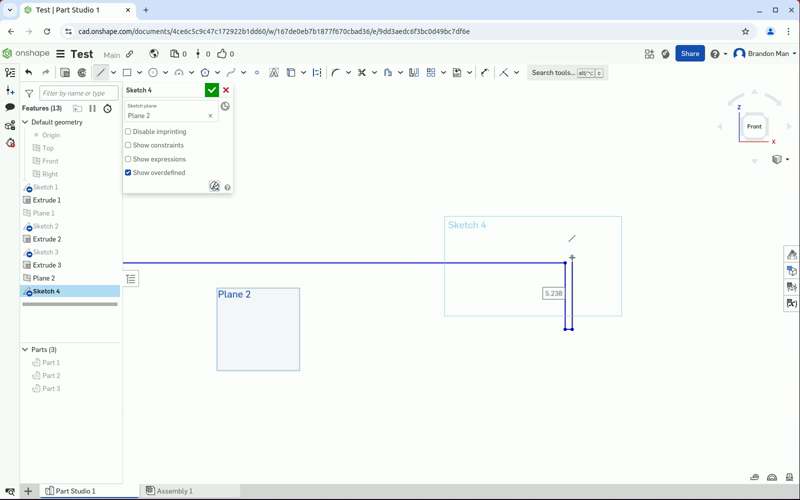
scroll(-6)
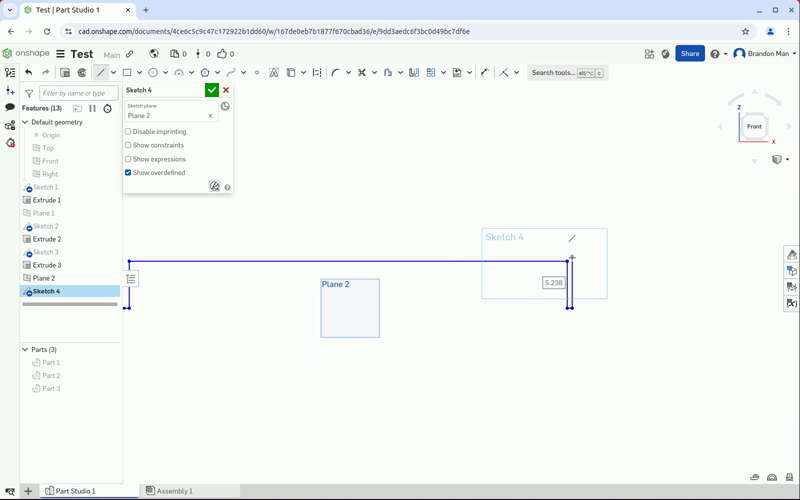
scroll(-6)
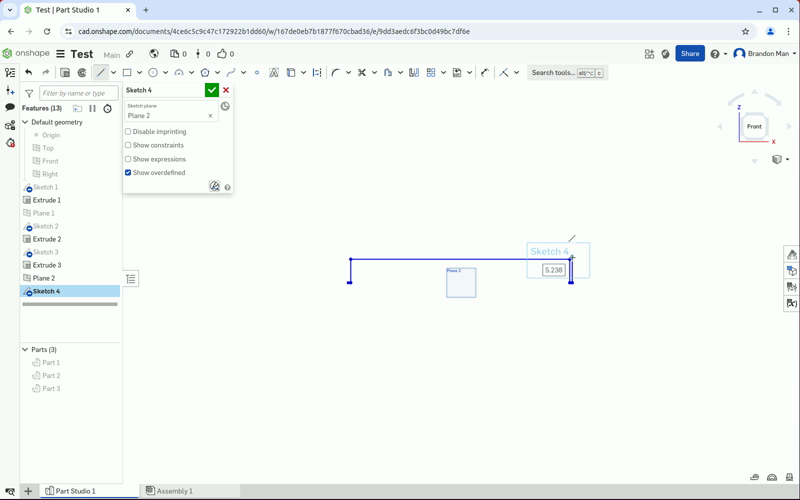
key_up(shift)
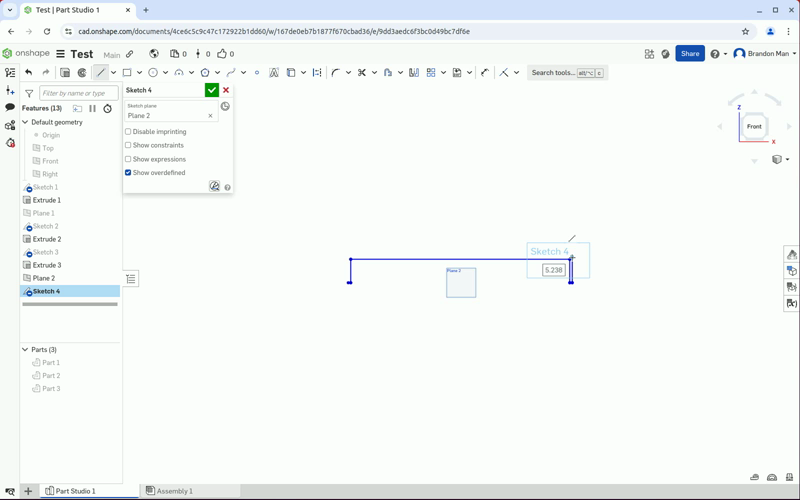
key_down(shift)
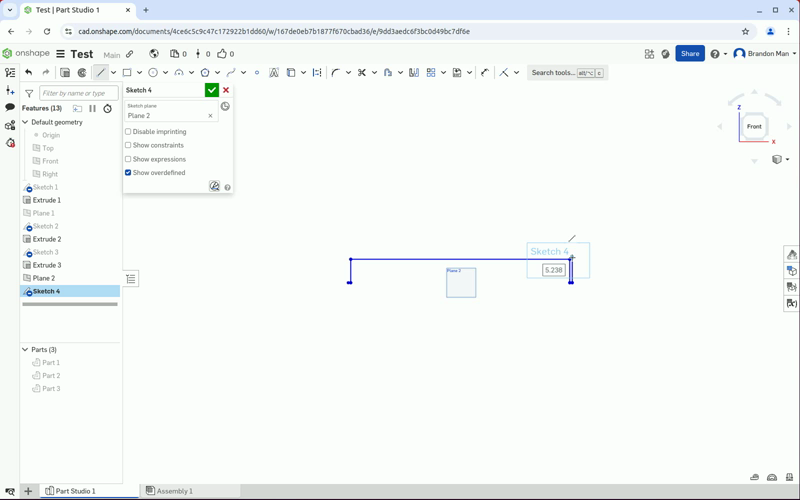
mouse_move(348, 257)
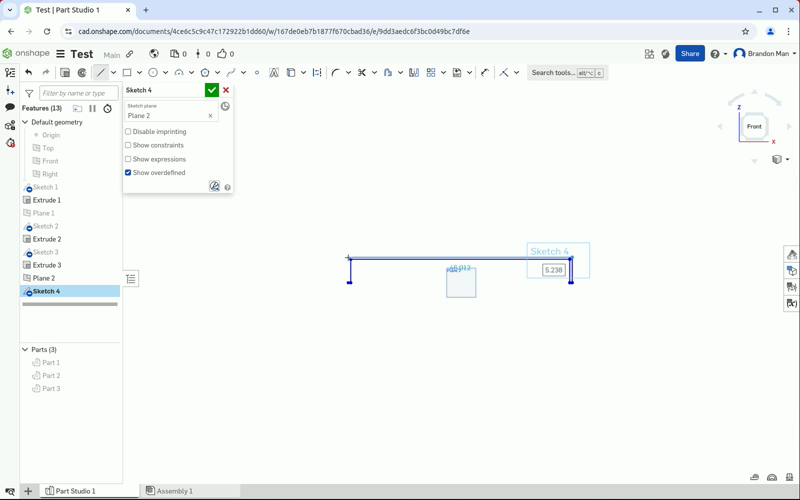
scroll(6)
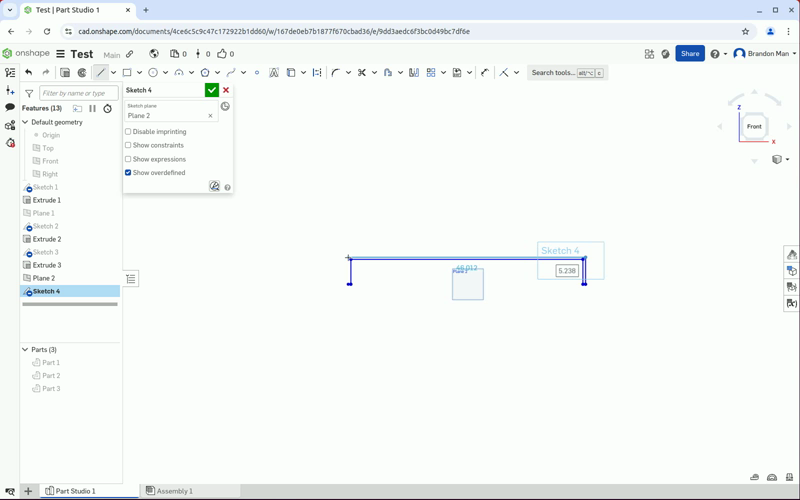
scroll(6)
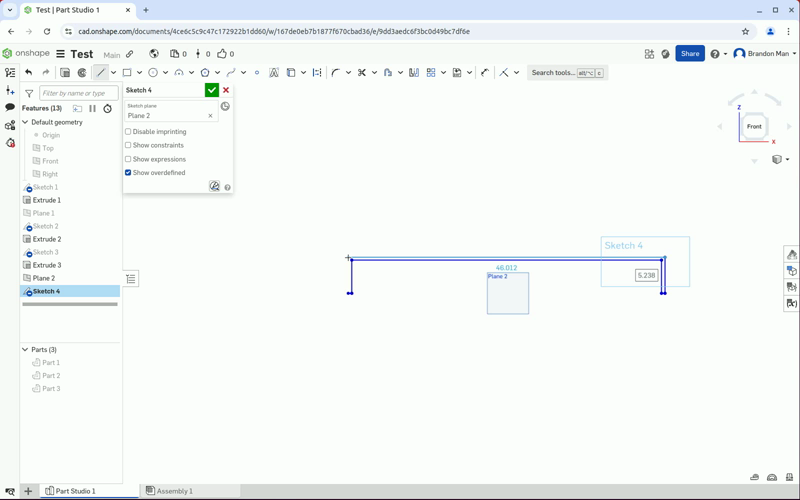
scroll(6)
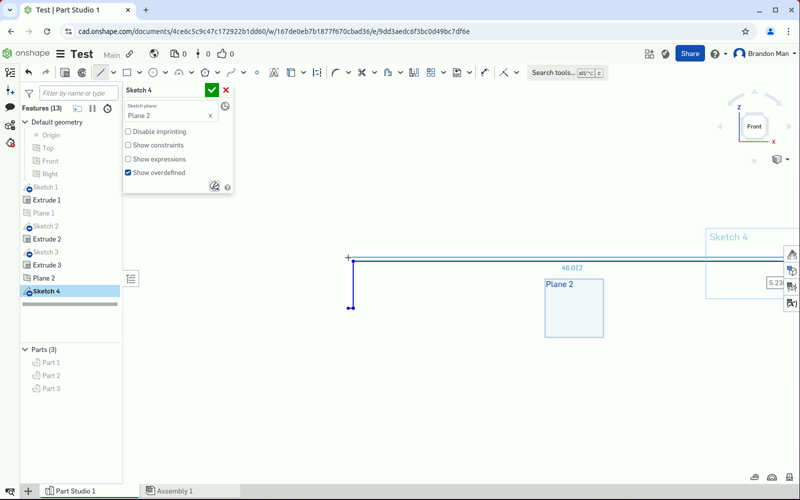
scroll(6)
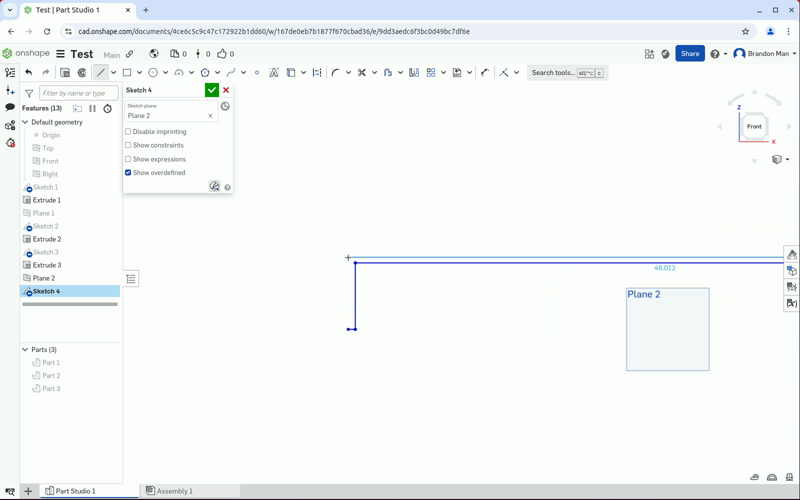
scroll(6)
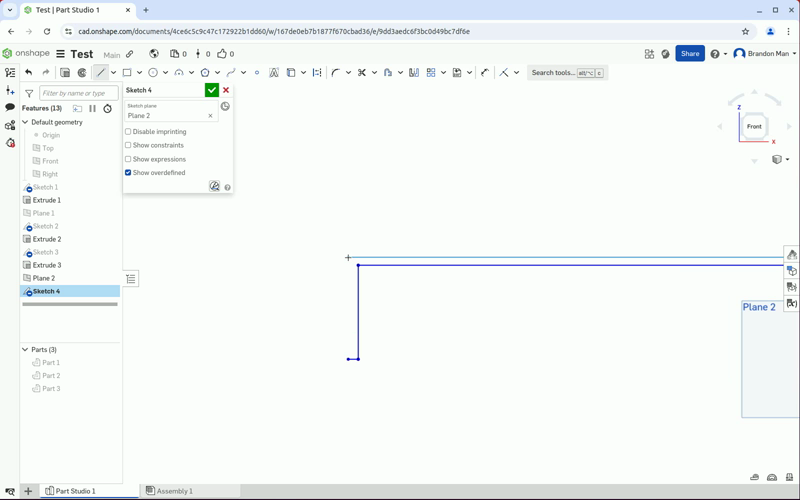
scroll(6)
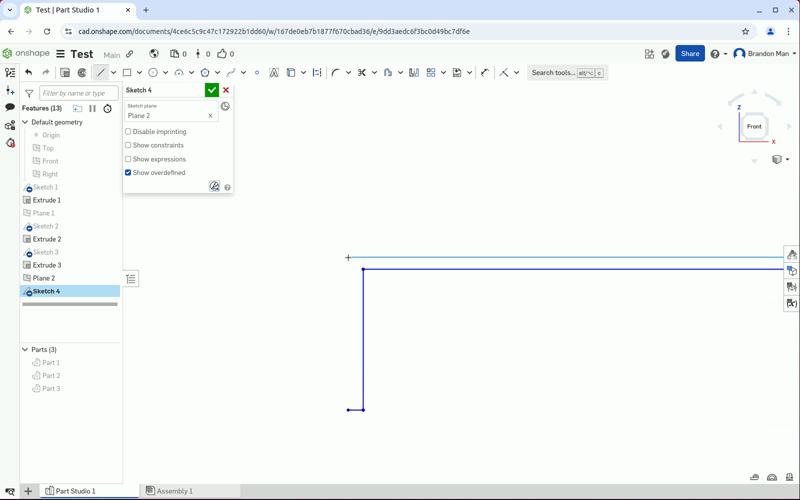
scroll(6)
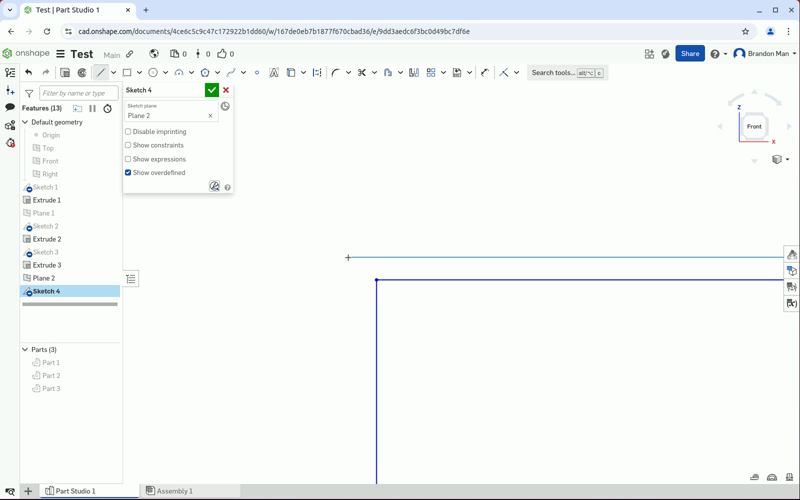
click(348, 257)
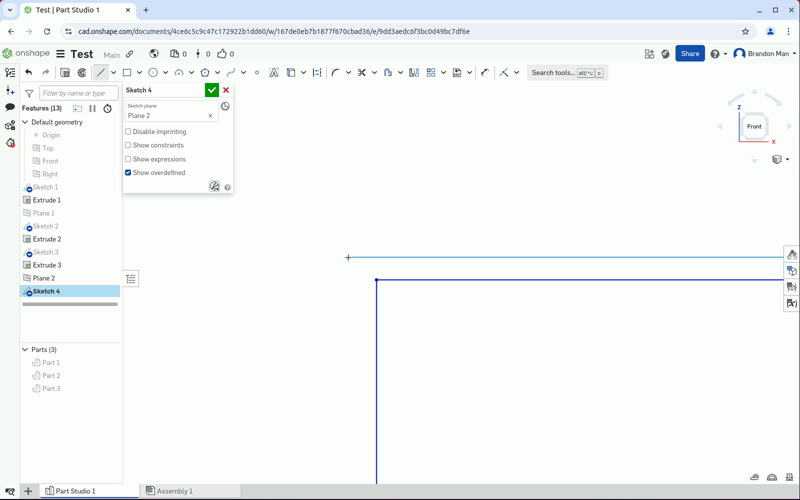
scroll(-6)
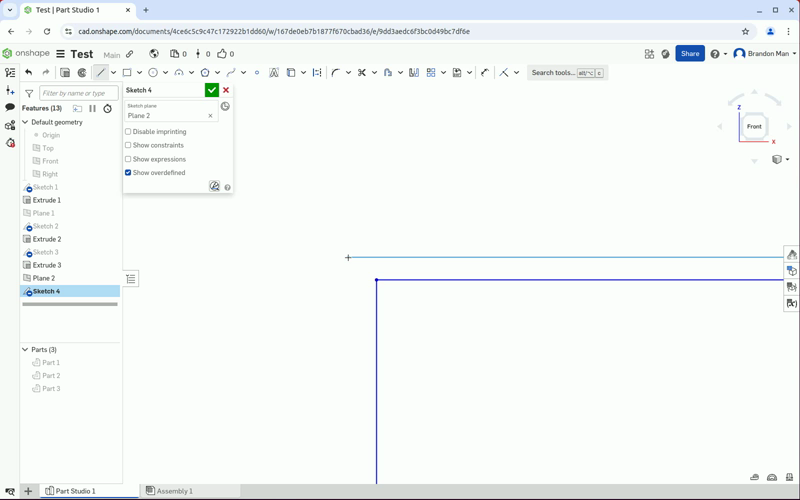
scroll(-6)
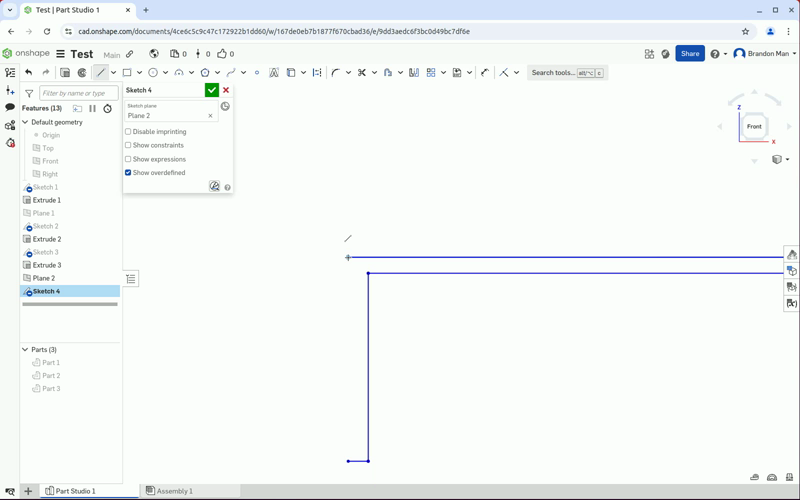
scroll(-6)
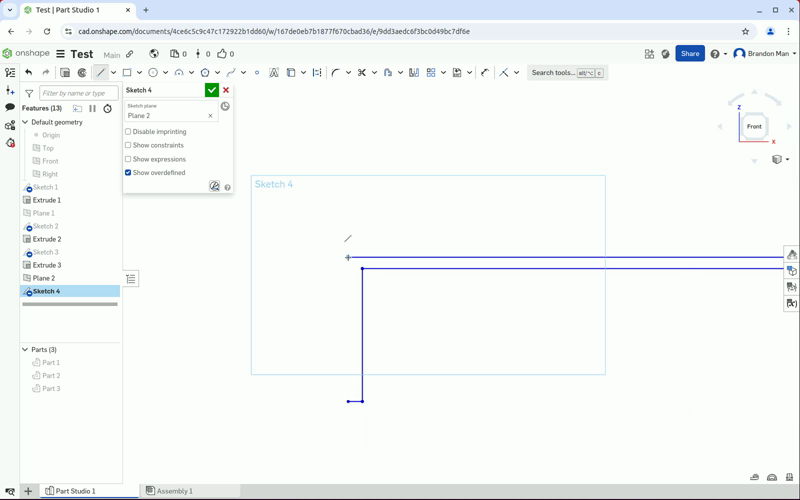
scroll(-6)
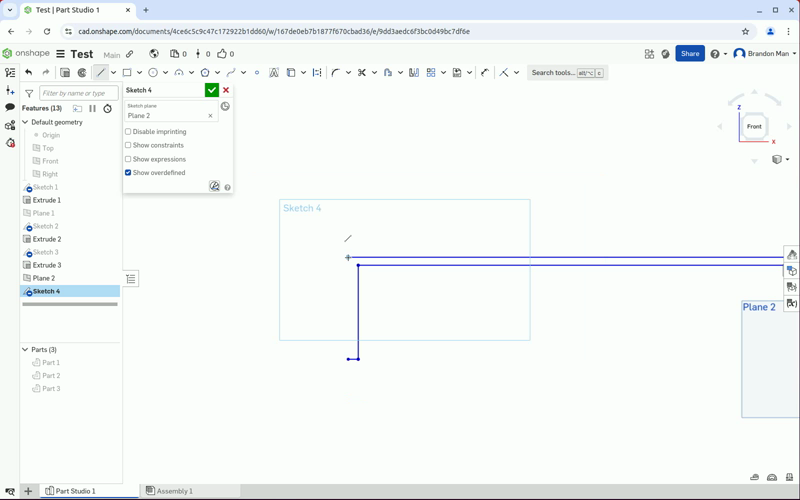
scroll(-6)
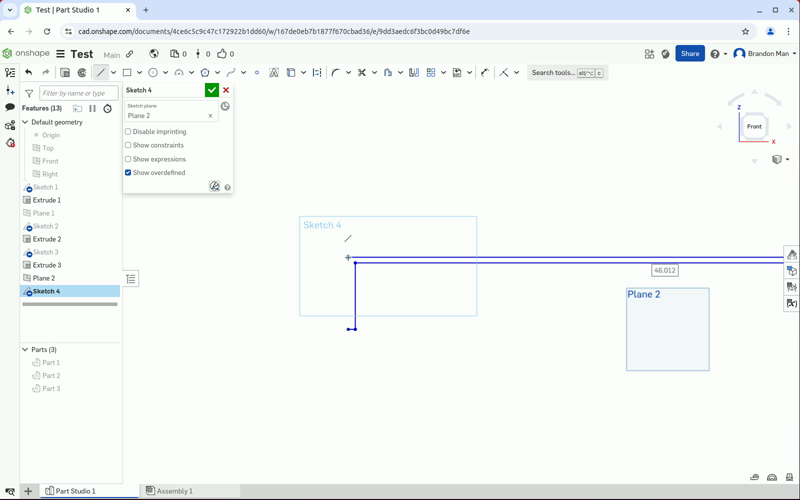
scroll(-6)
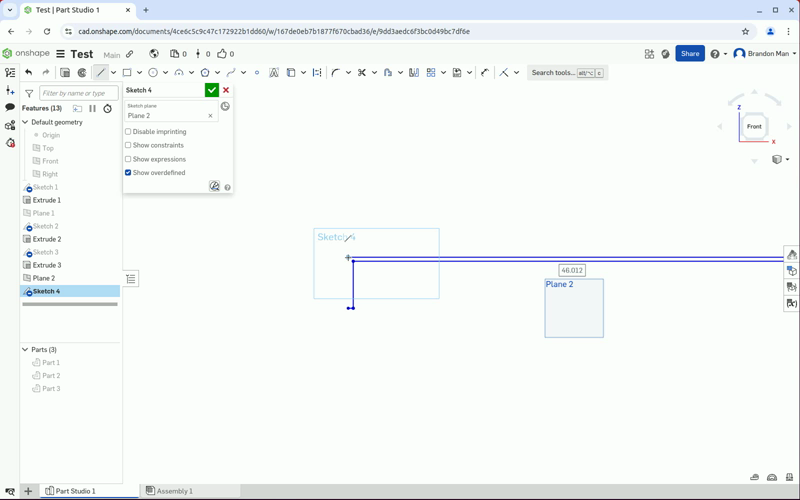
scroll(-6)
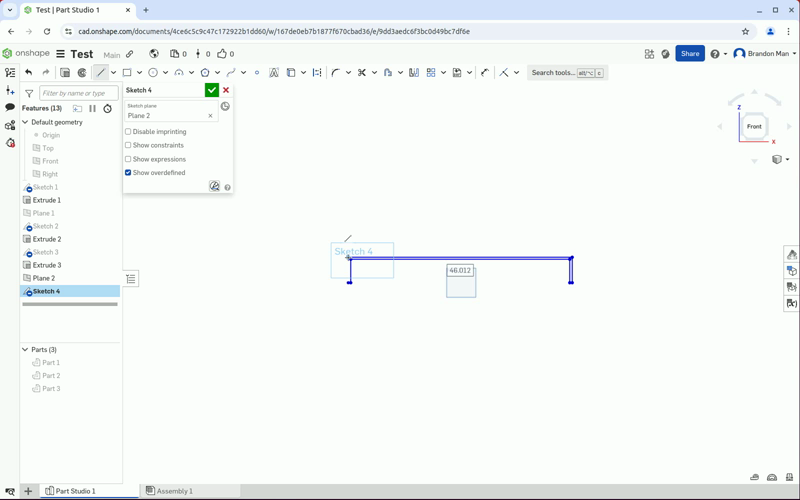
key_up(shift)
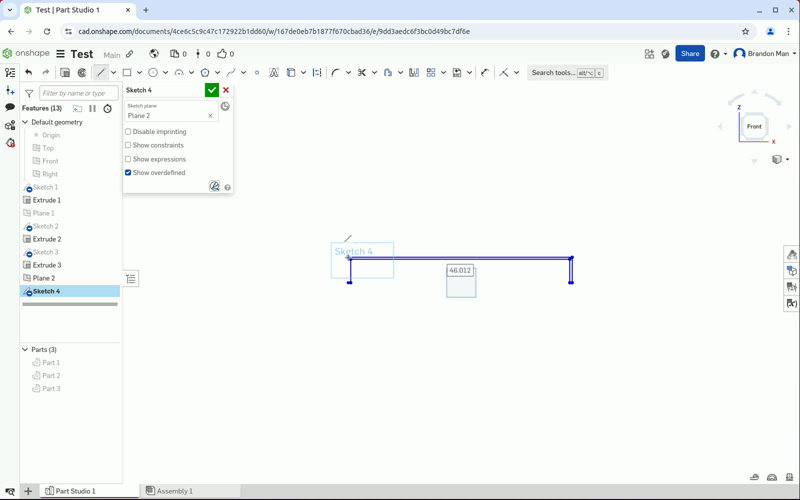
mouse_move(378, 257)
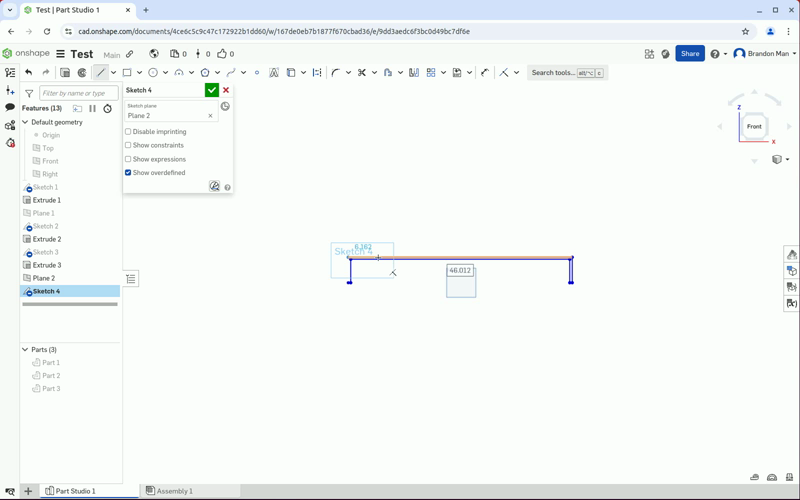
key_down(shift)
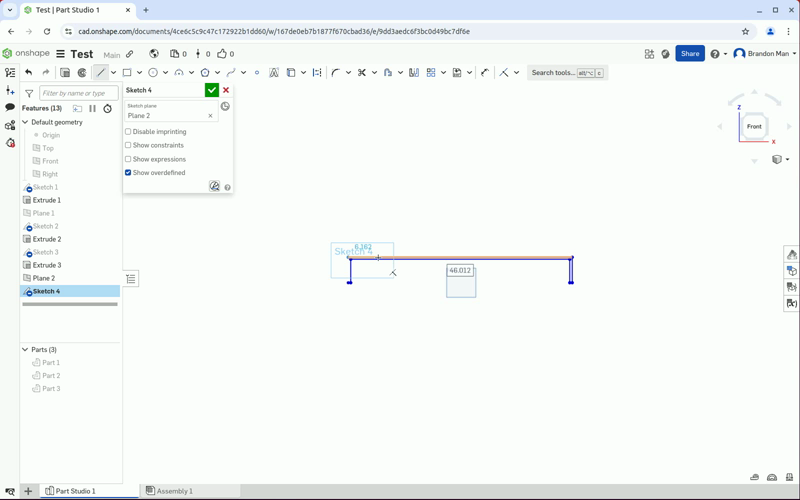
mouse_move(348, 282)
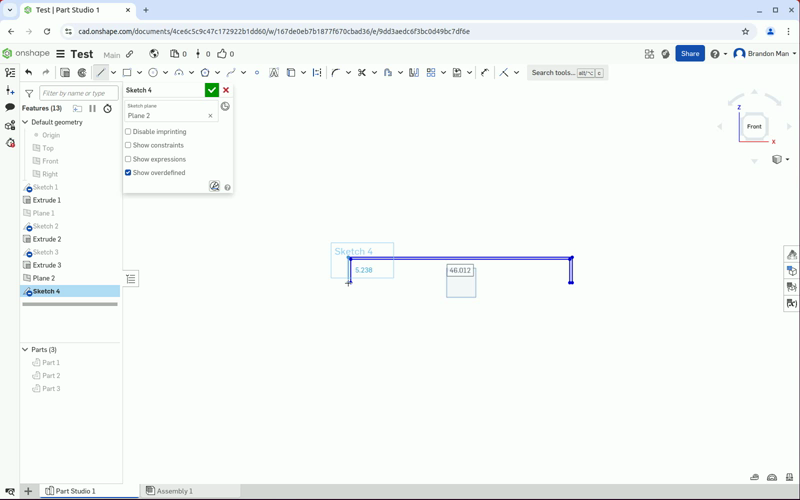
scroll(6)
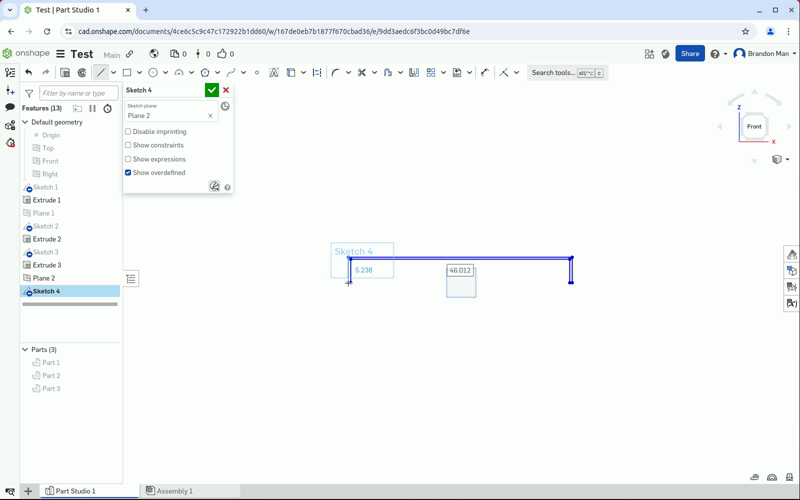
scroll(6)
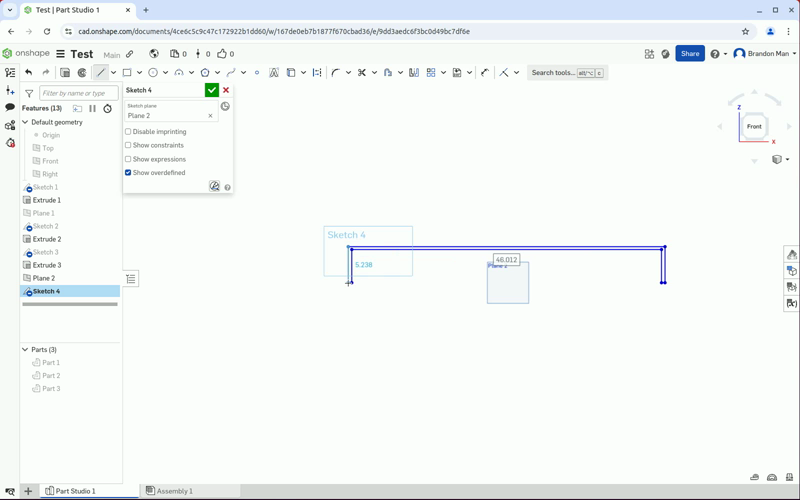
scroll(6)
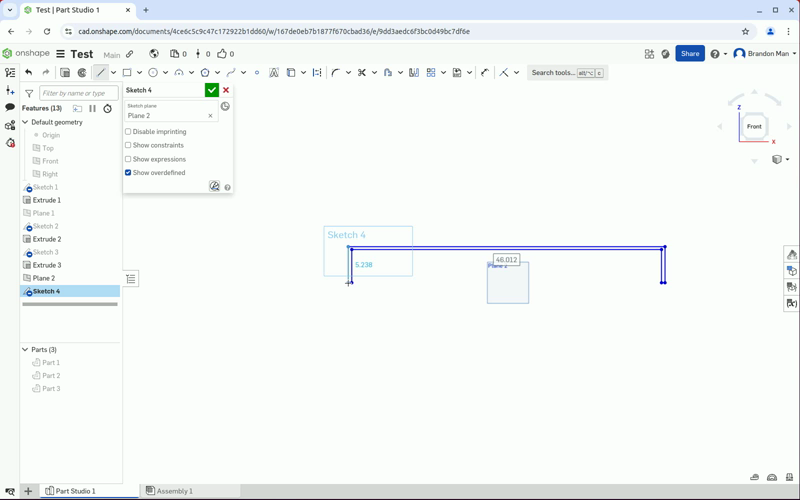
scroll(6)
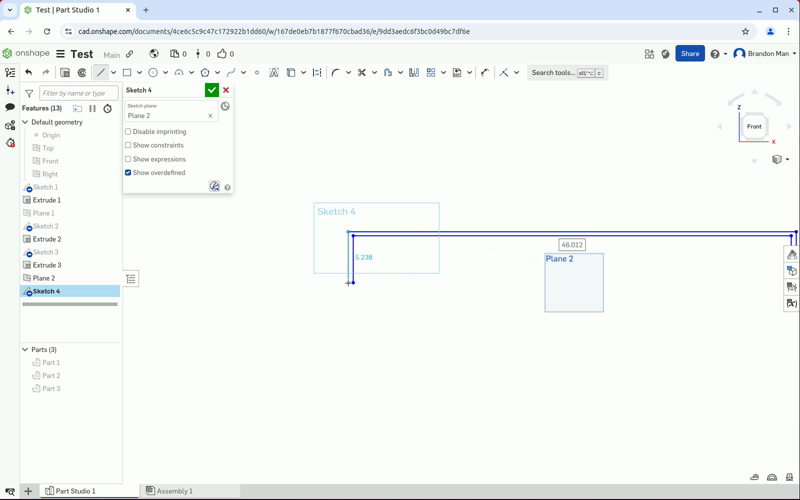
scroll(6)
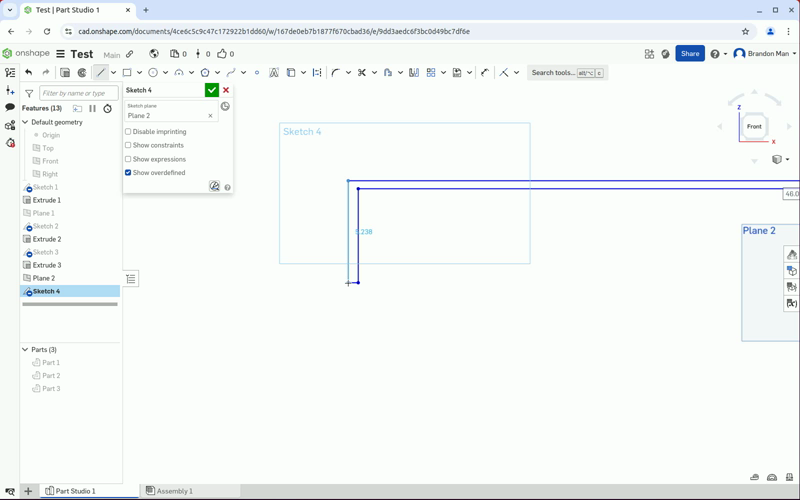
scroll(6)
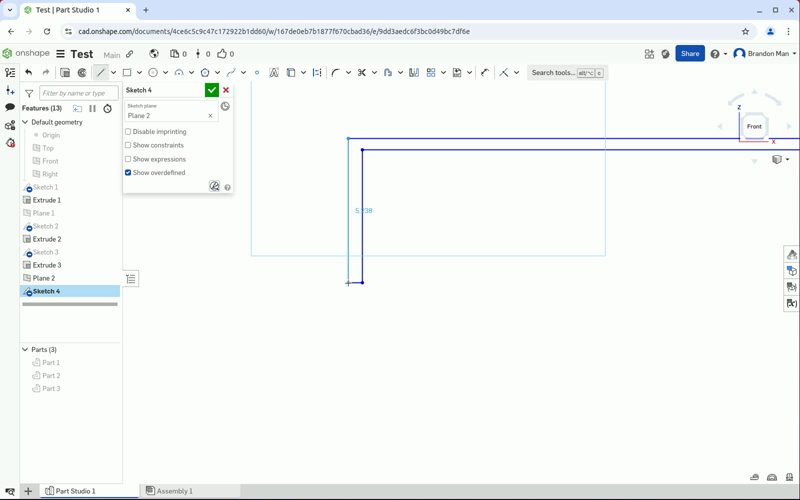
scroll(6)
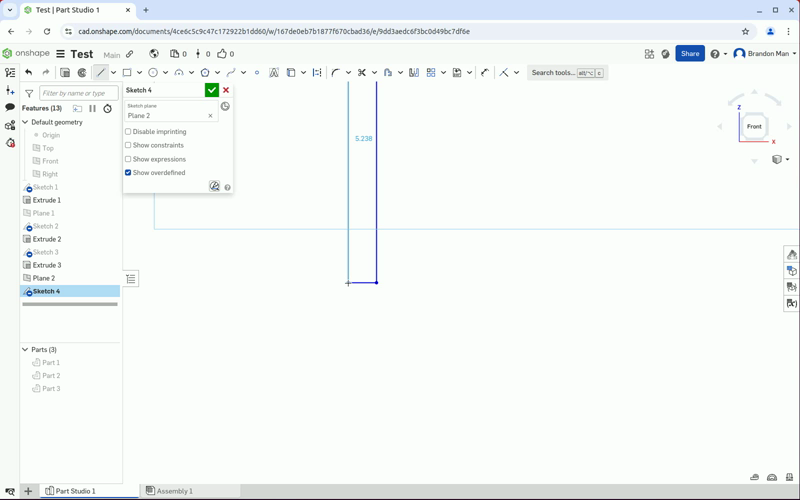
key_up(shift)
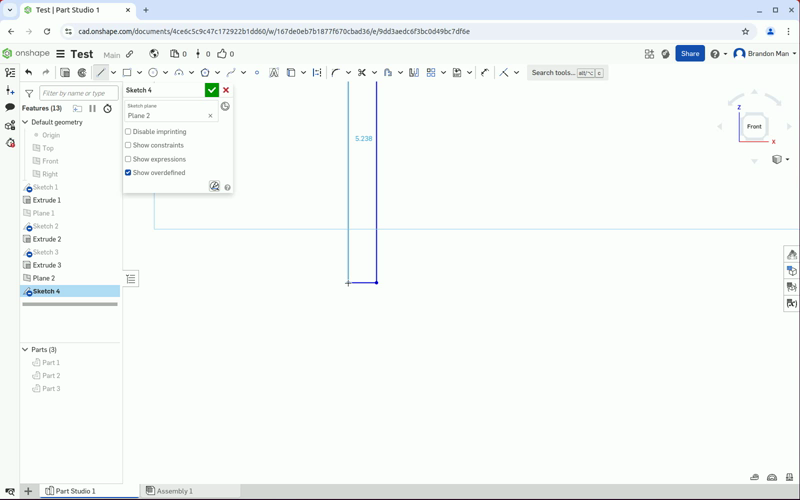
click(348, 282)
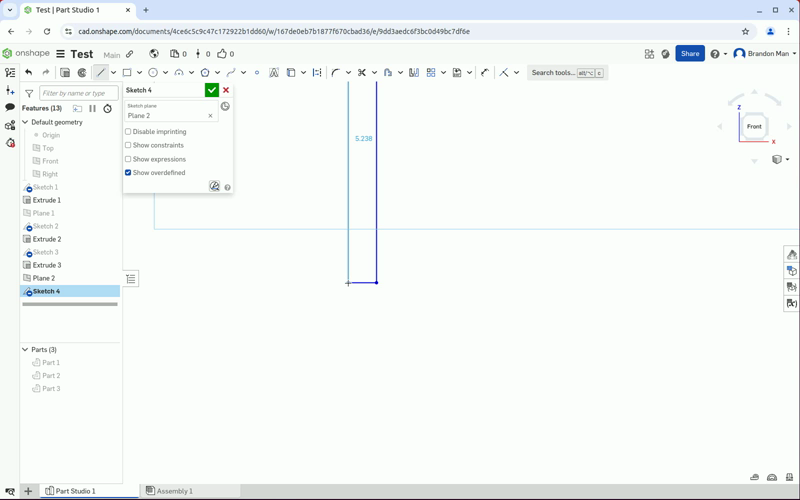
scroll(-6)
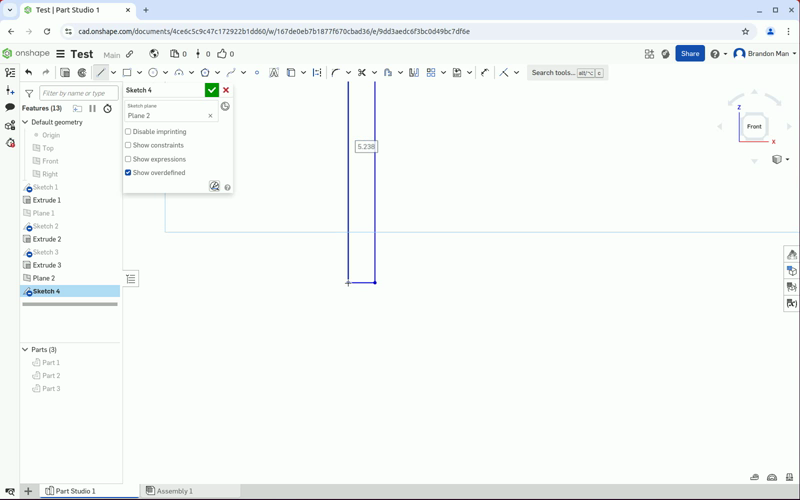
scroll(-6)
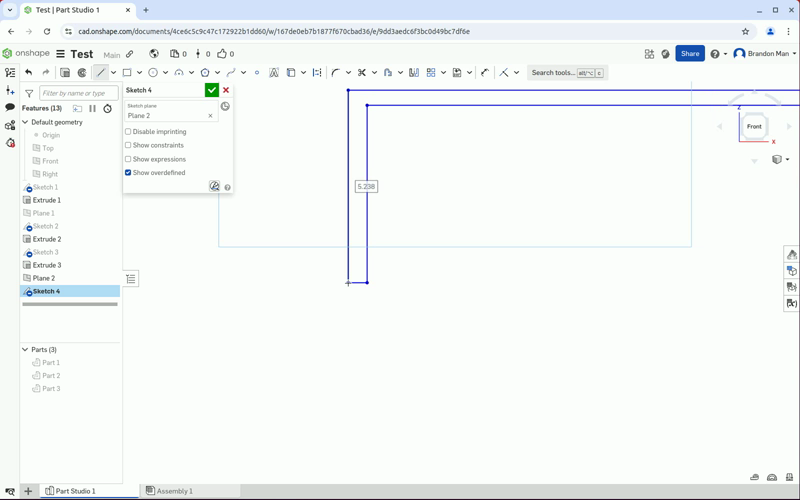
scroll(-6)
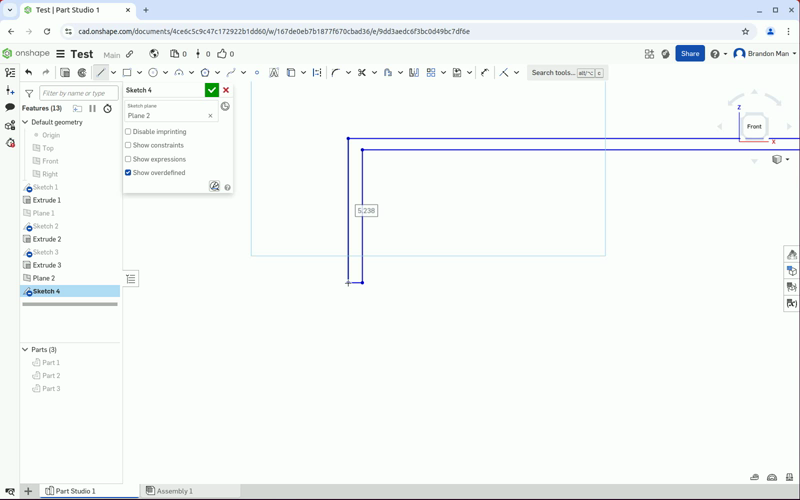
scroll(-6)
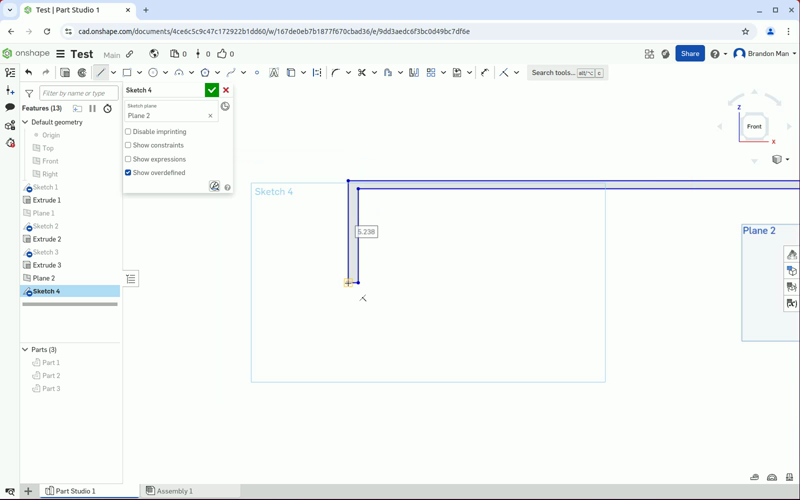
scroll(-6)
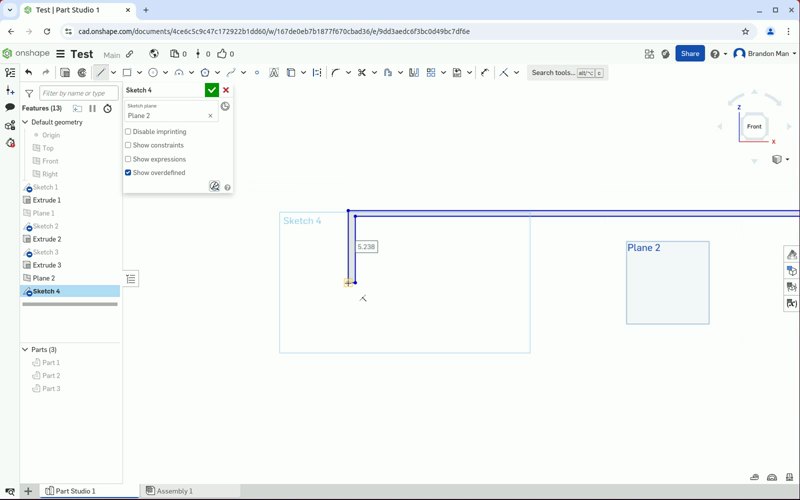
scroll(-6)
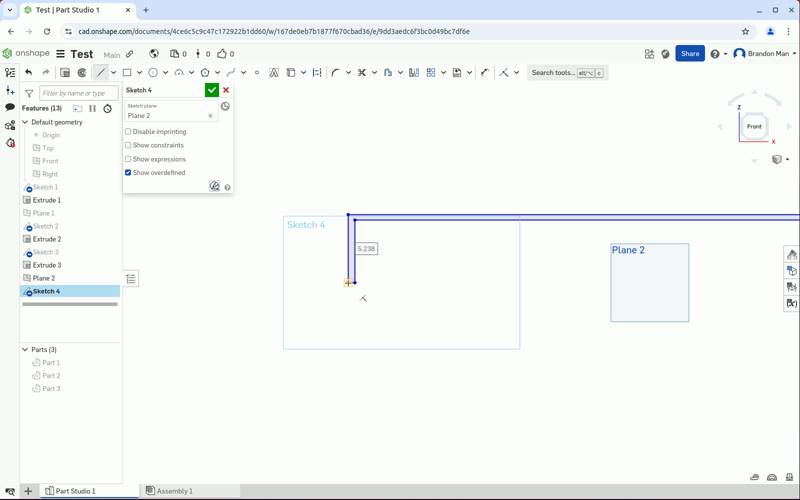
scroll(-6)
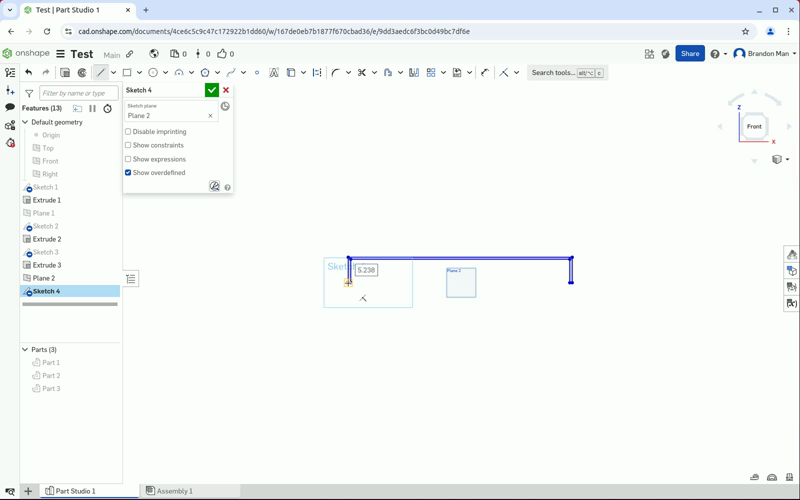
key(esc)
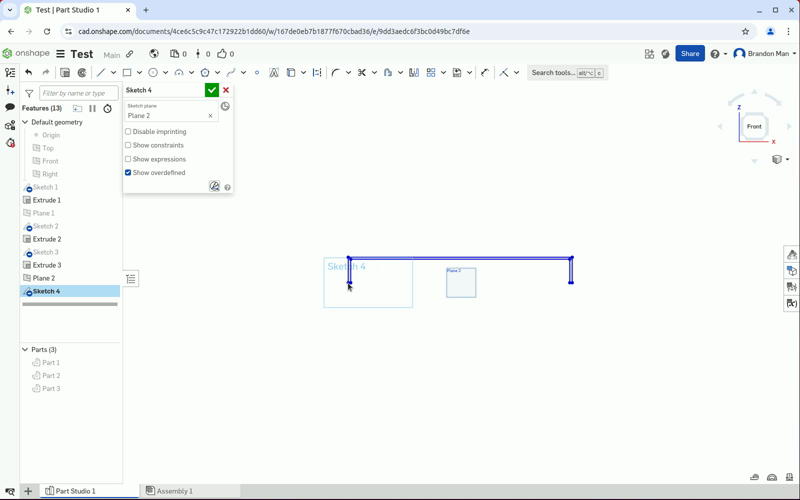
mouse_move(409, 258)
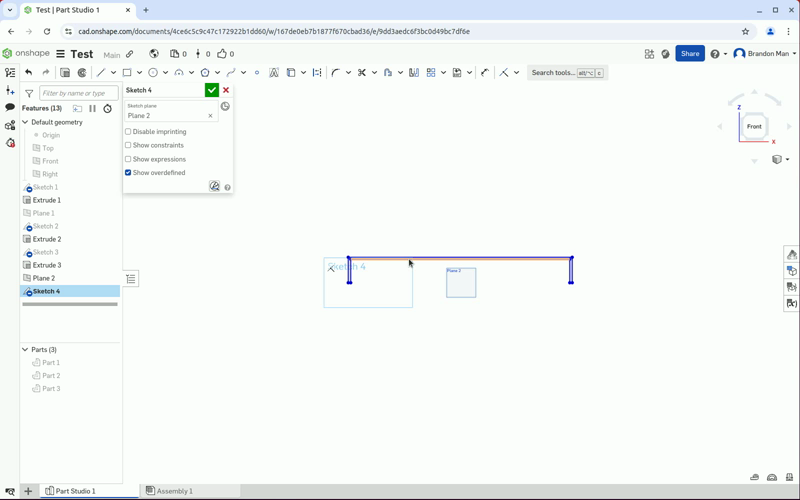
scroll(6)
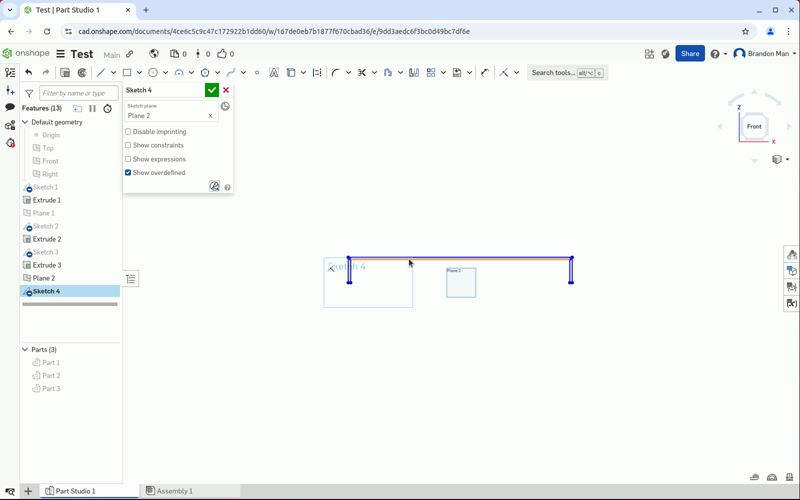
scroll(6)
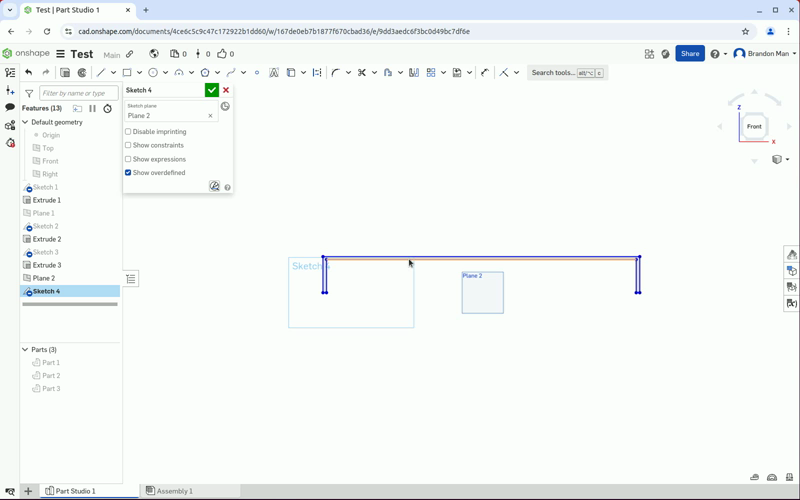
scroll(6)
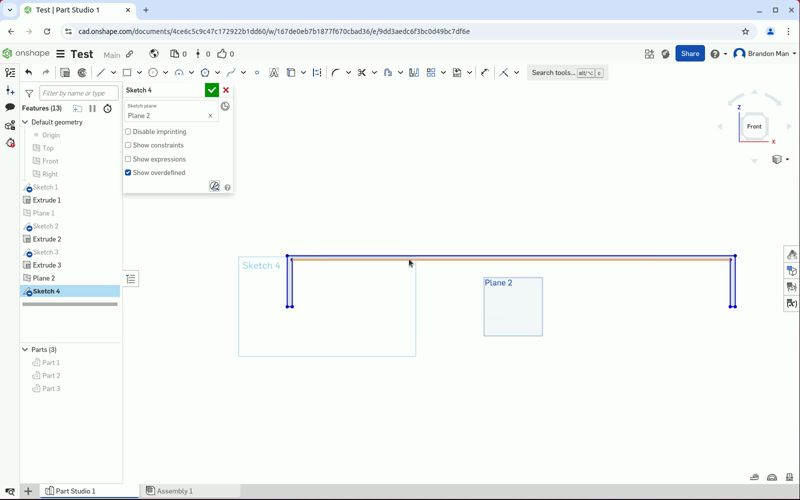
scroll(6)
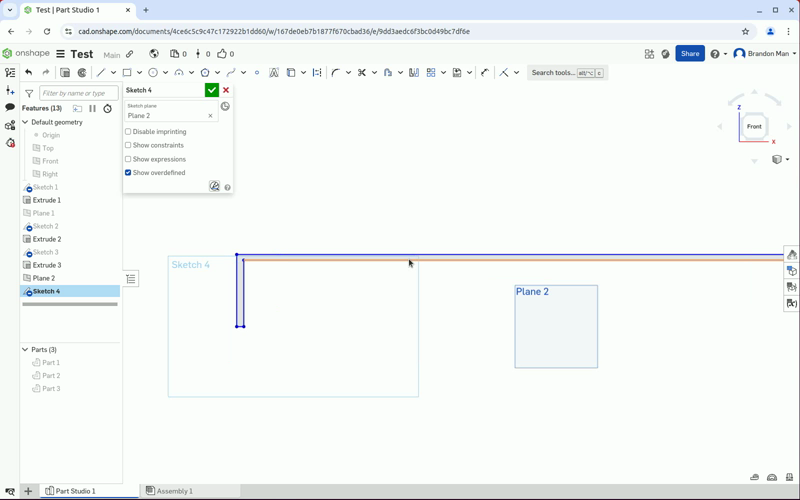
scroll(6)
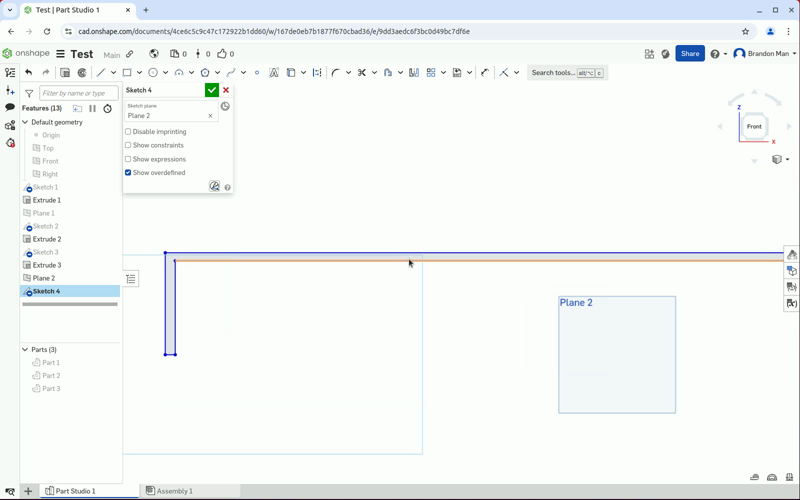
scroll(6)
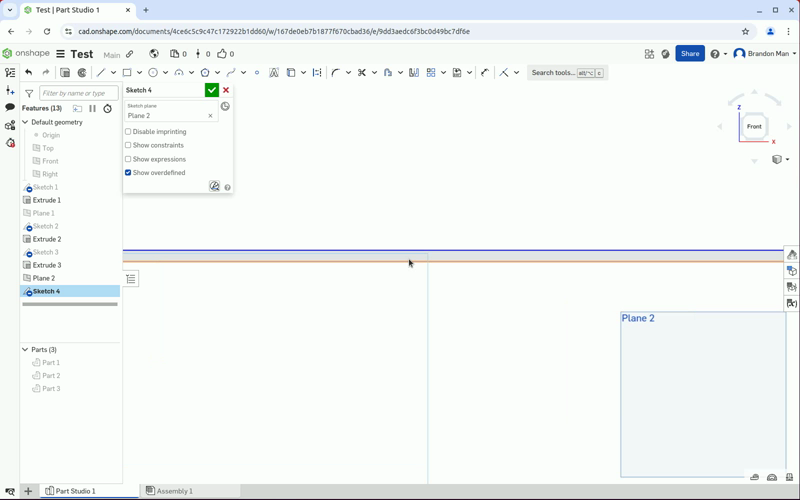
scroll(6)
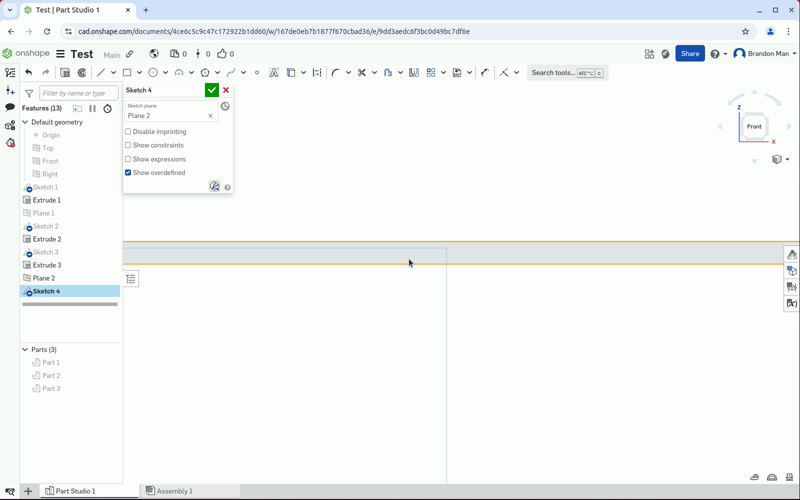
click(409, 258)
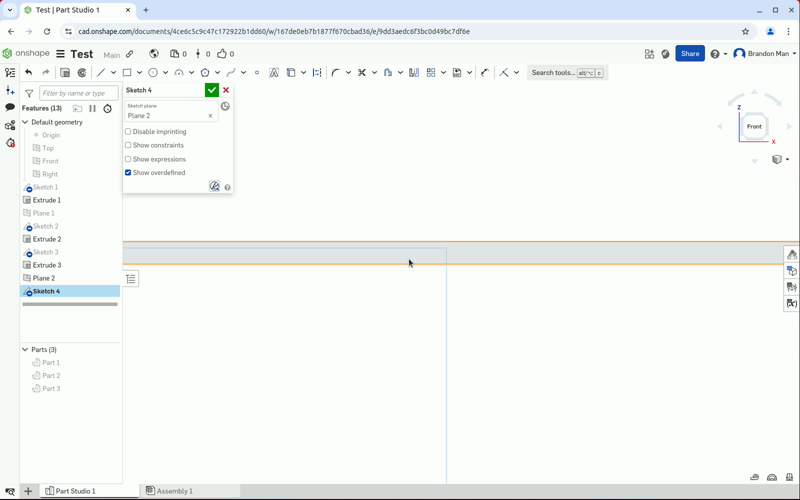
scroll(-6)
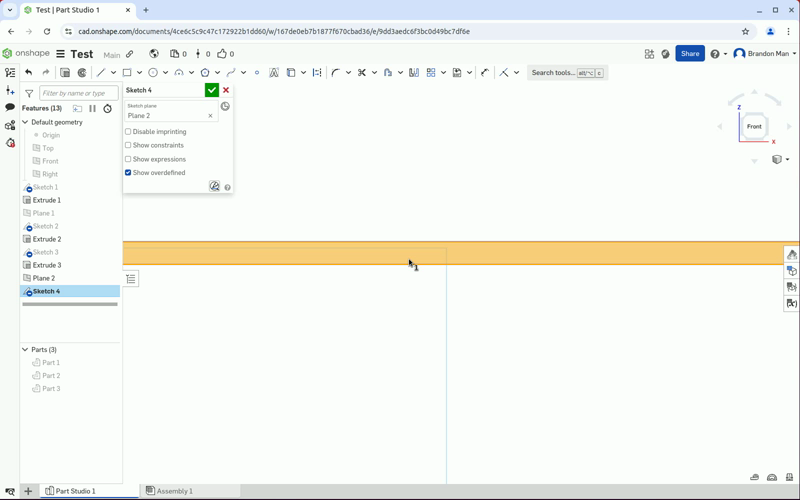
scroll(-6)
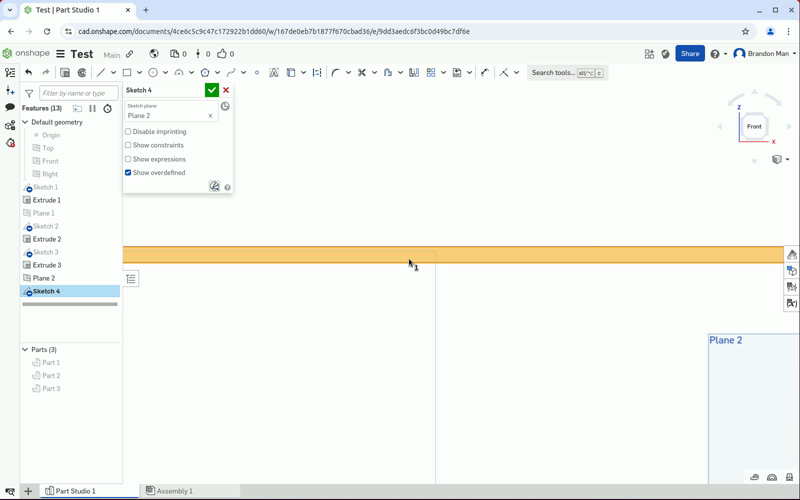
scroll(-6)
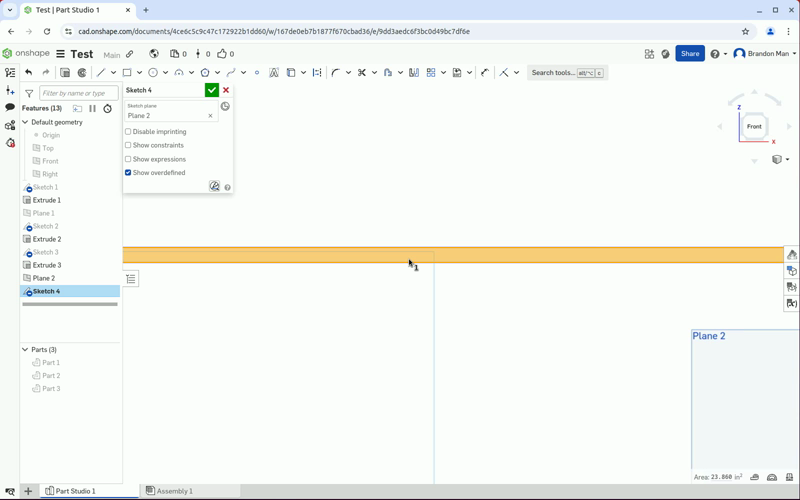
scroll(-6)
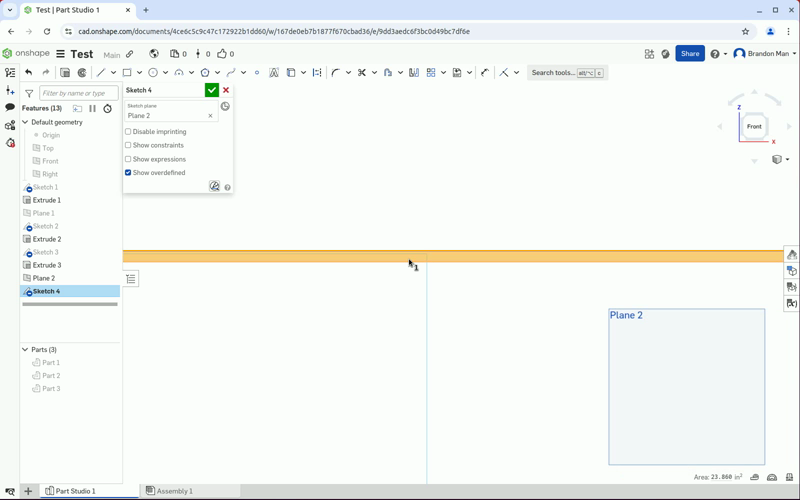
scroll(-6)
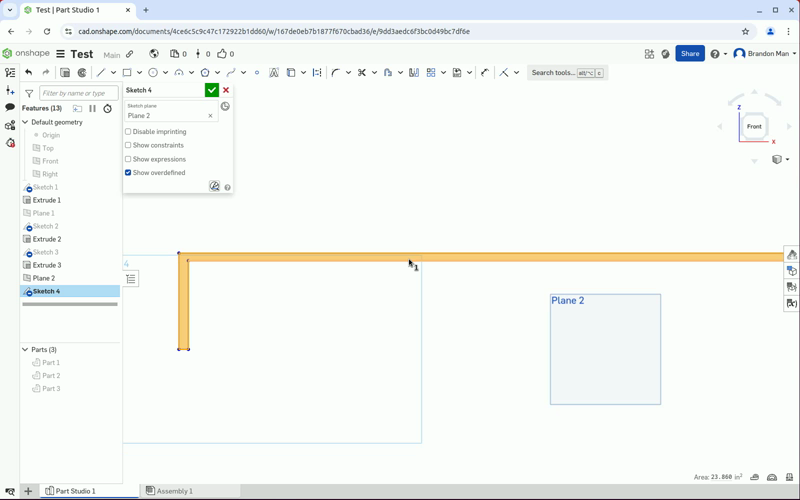
scroll(-6)
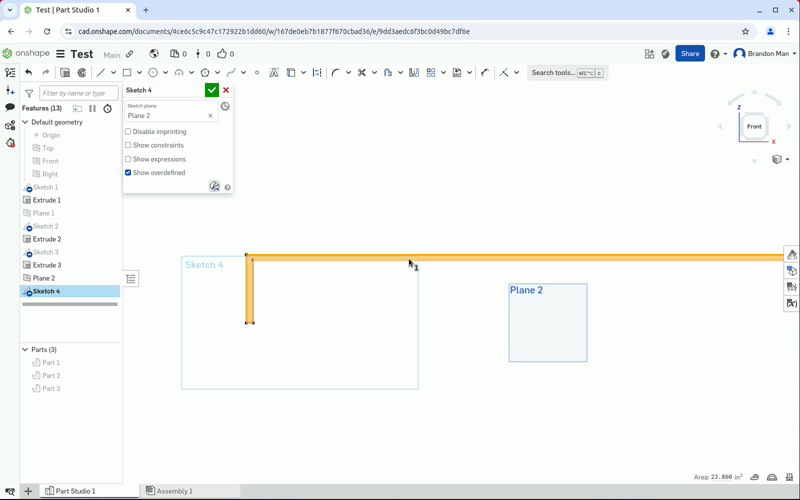
scroll(-6)
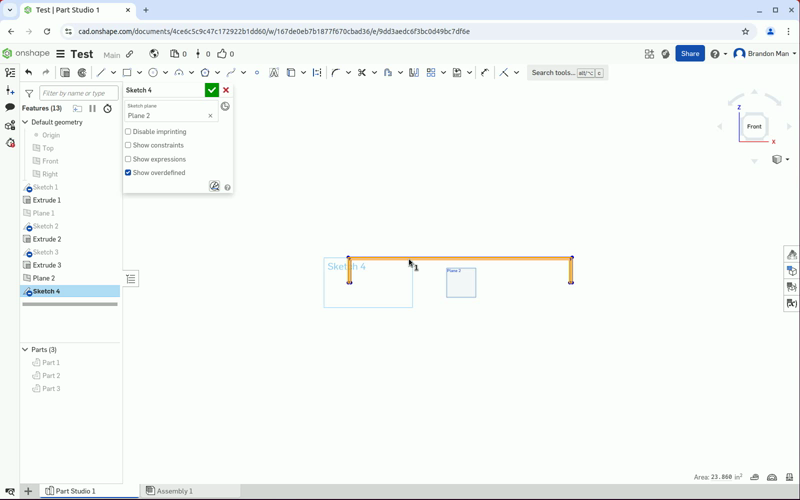
mouse_move(73, 352)
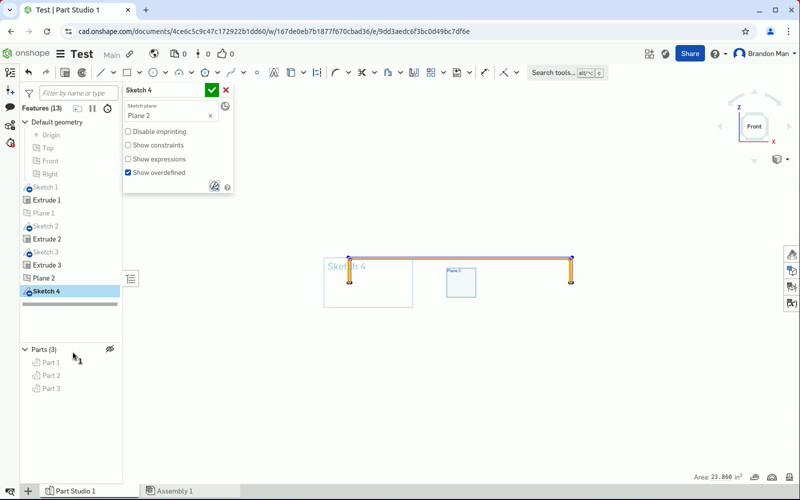
key(shift+y)
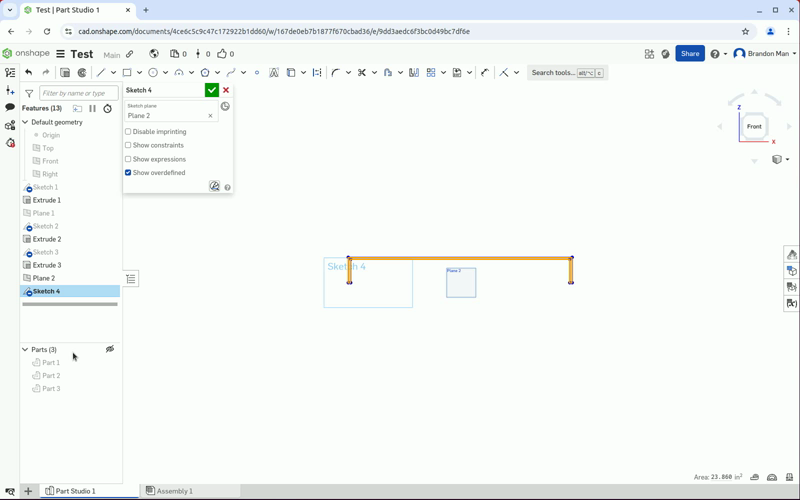
key(shift+e)
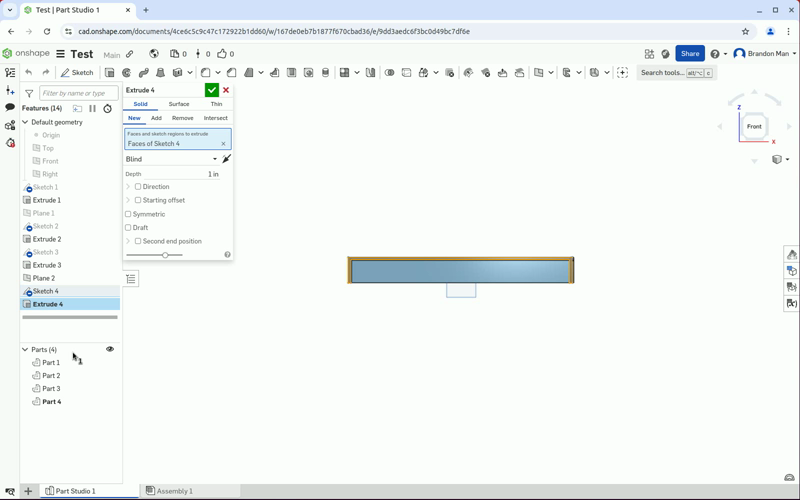
mouse_move(143, 106)
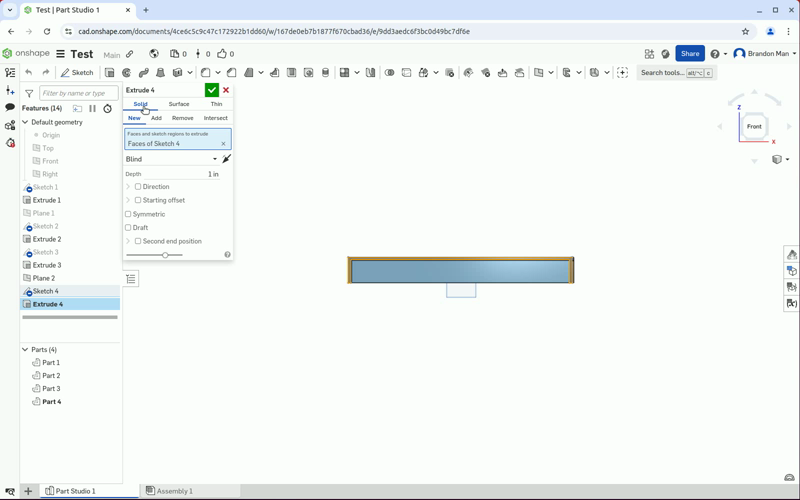
click(143, 106)
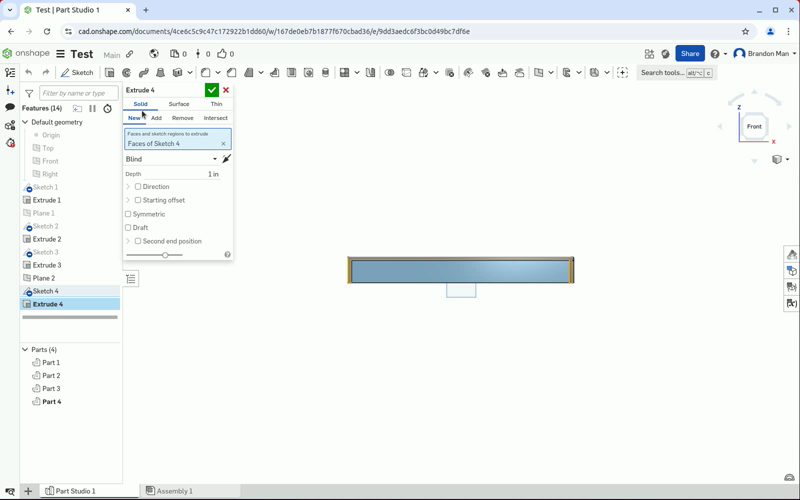
mouse_move(137, 120)
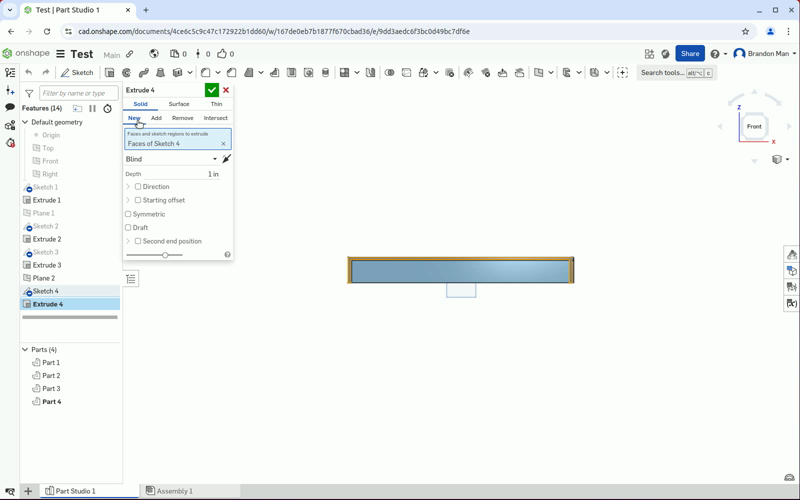
click(137, 120)
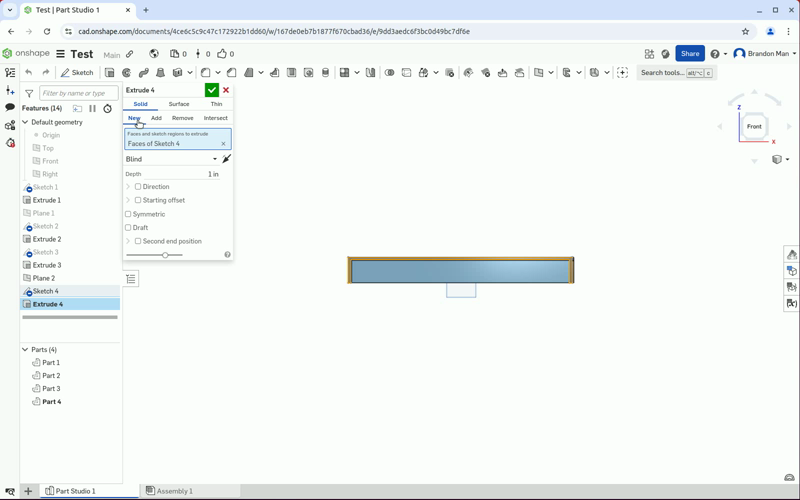
key(tab, 4)
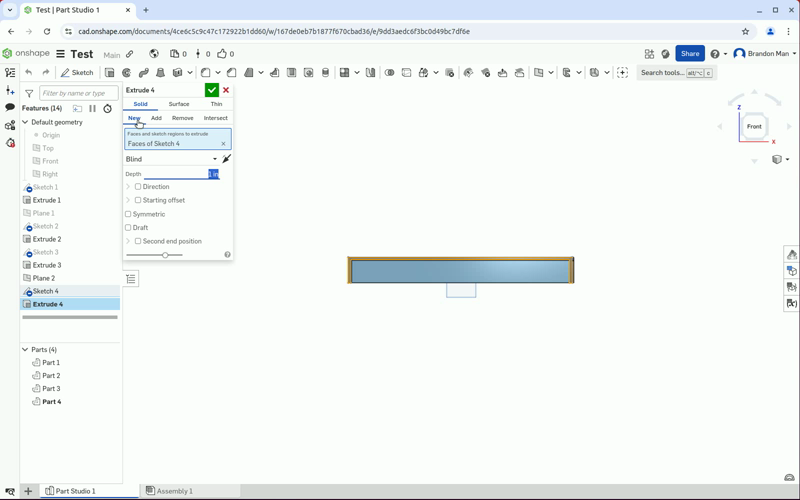
text(0.722)
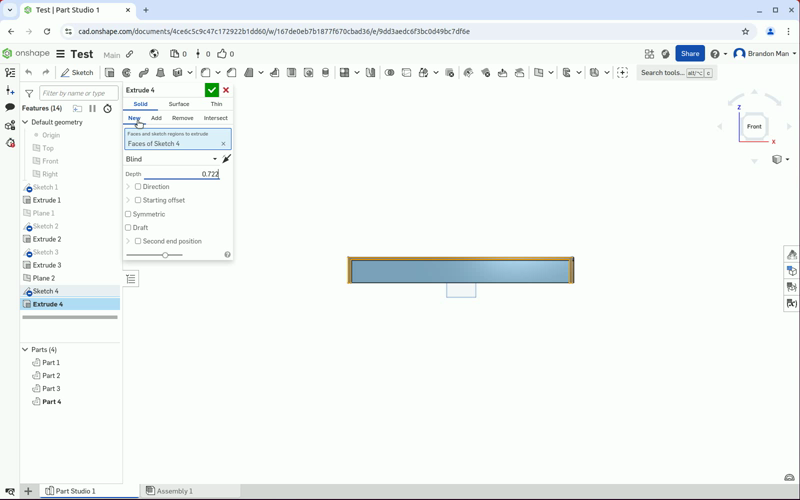
key(enter)
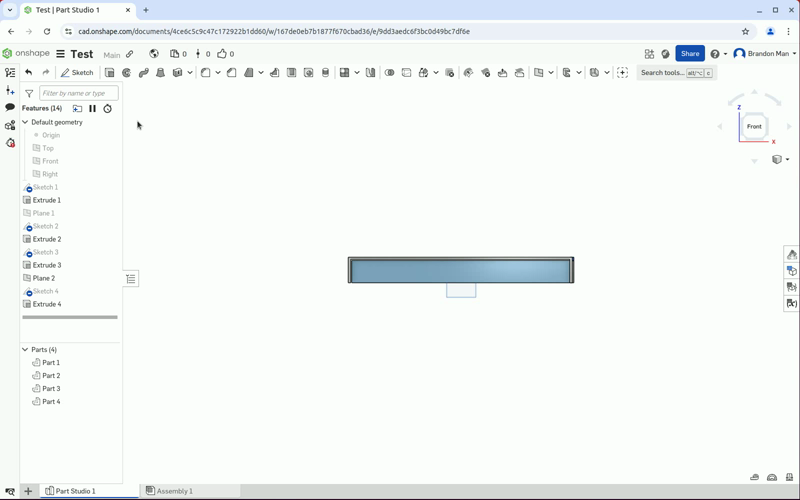
key(shift+h)
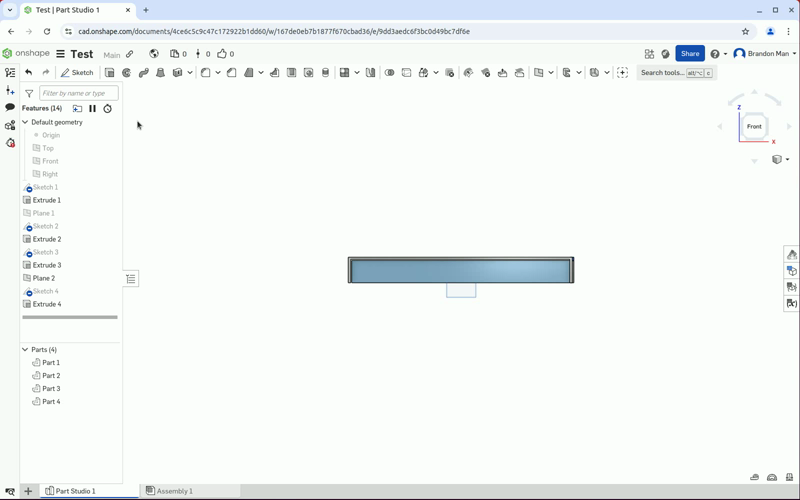
key(shift+h)
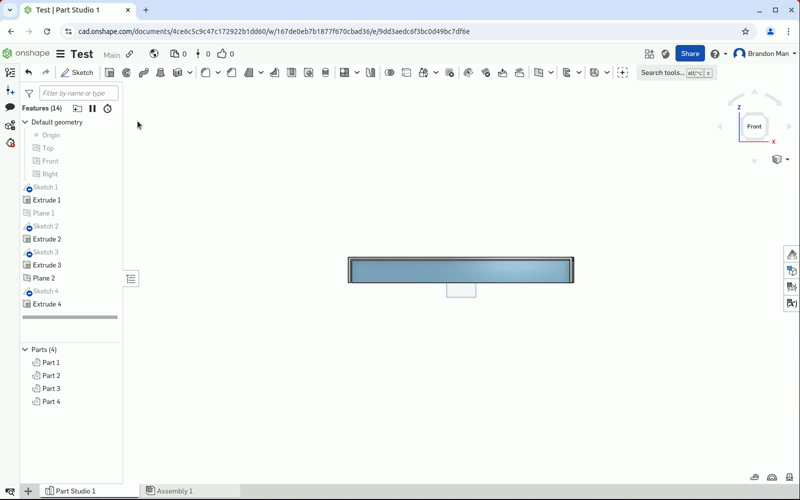
mouse_move(73, 189)
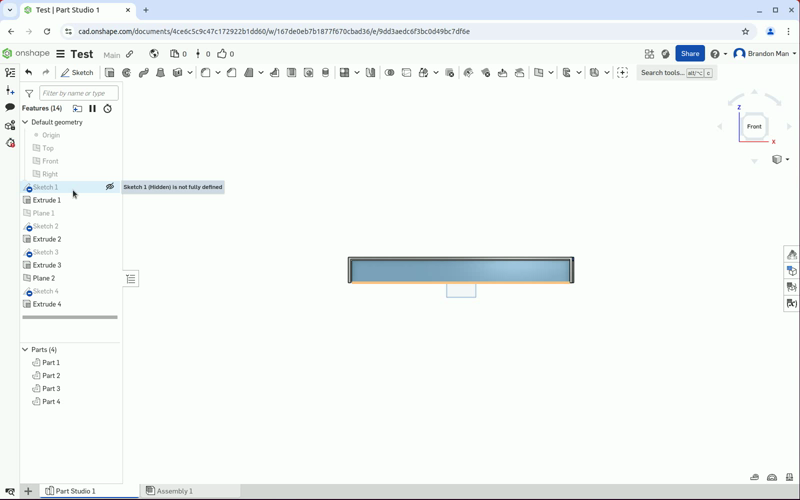
click(73, 189)
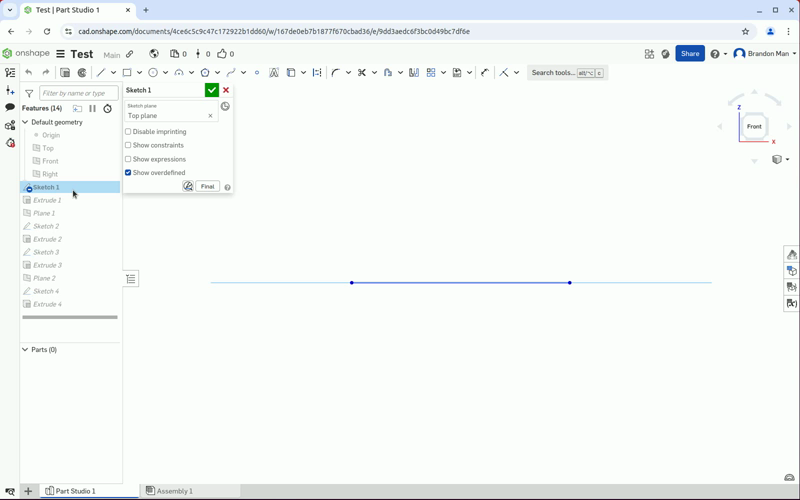
mouse_move(229, 92)
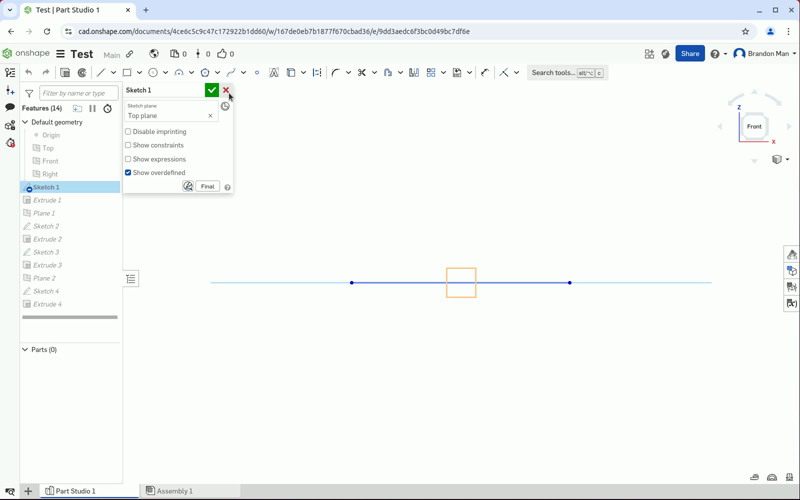
click(229, 92)
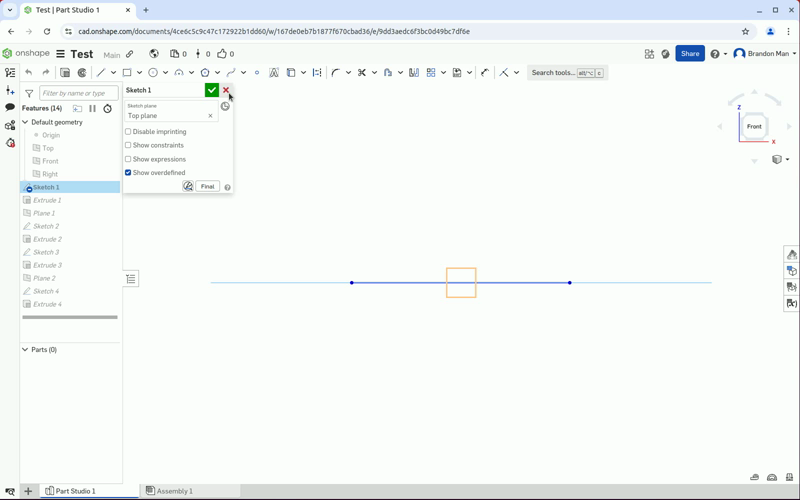
key(shift+s)
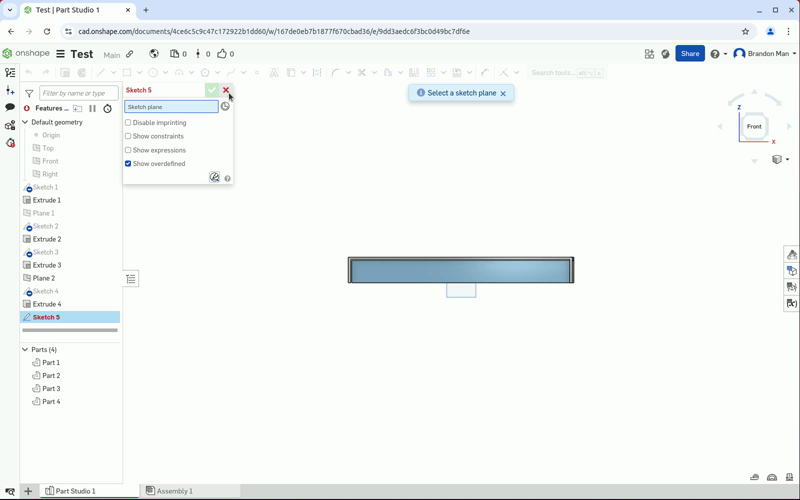
mouse_move(73, 280)
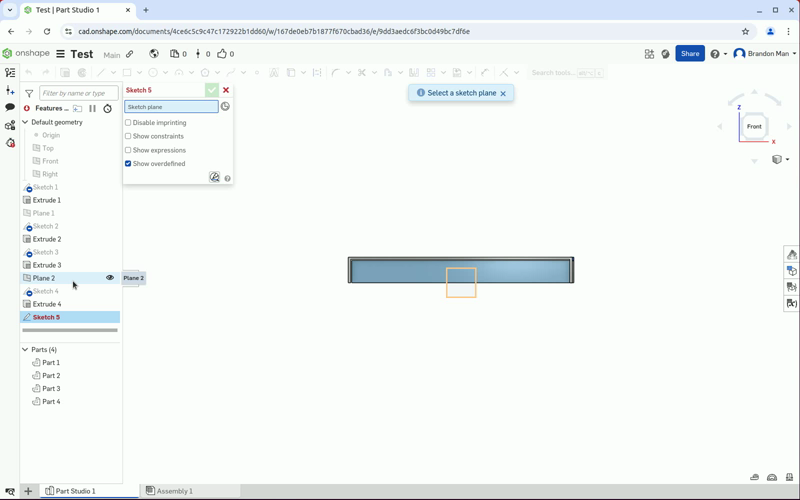
click(73, 280)
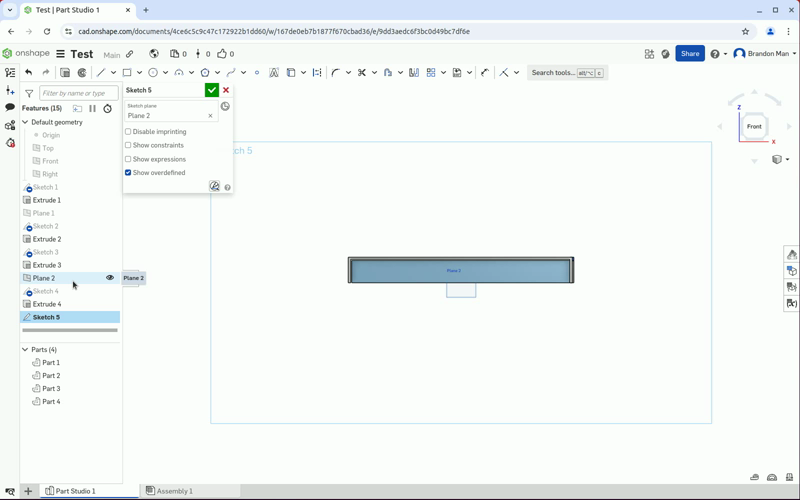
mouse_move(73, 352)
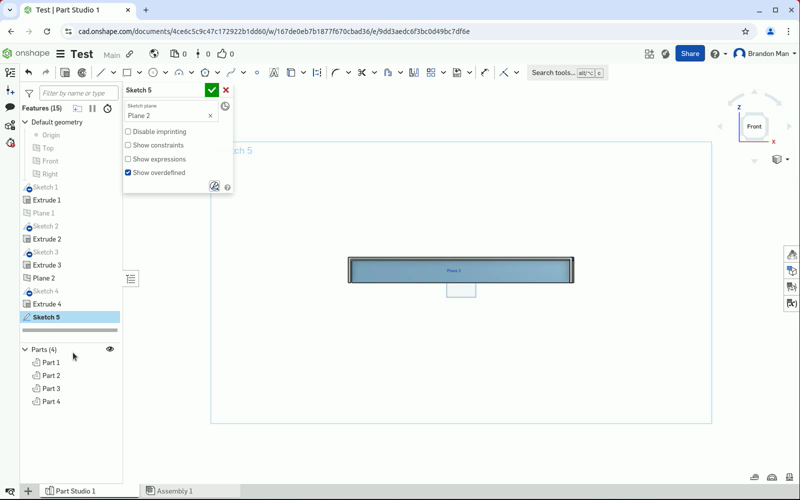
key(y)
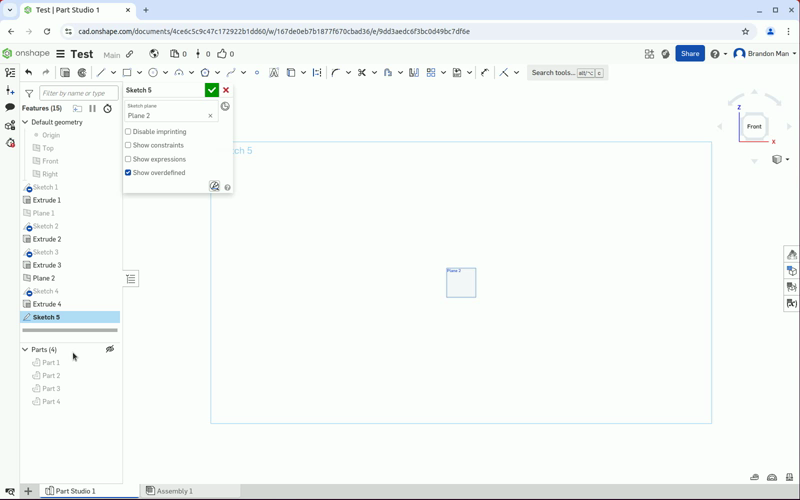
key(l)
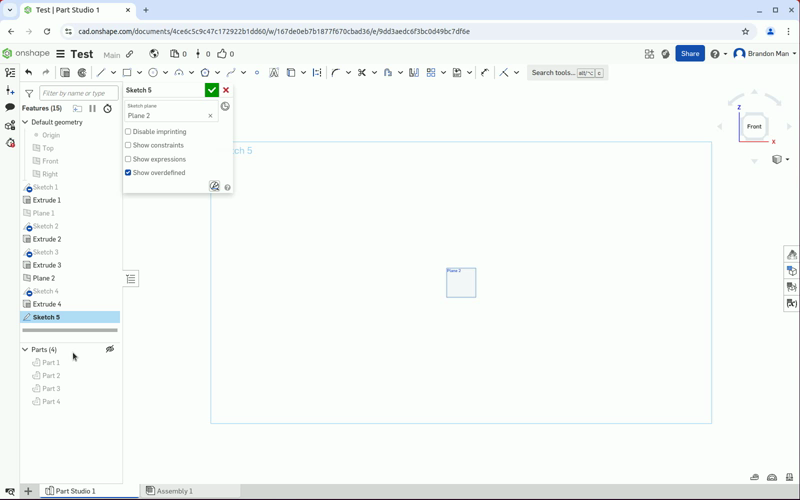
key_down(shift)
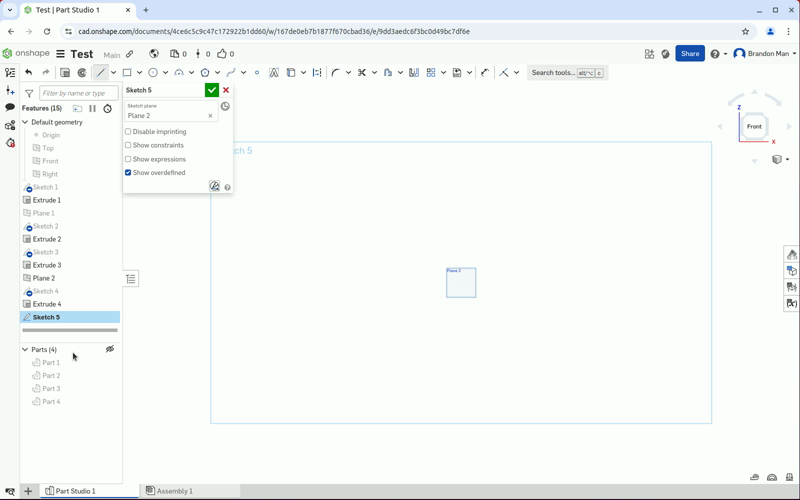
mouse_move(351, 282)
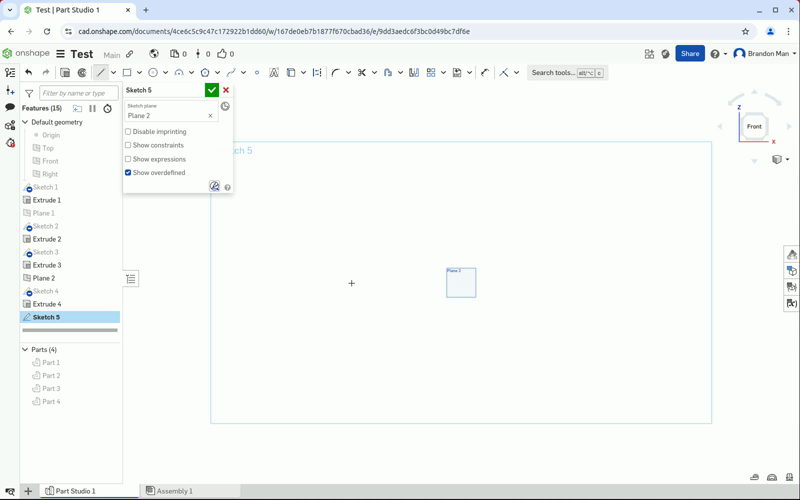
click(351, 282)
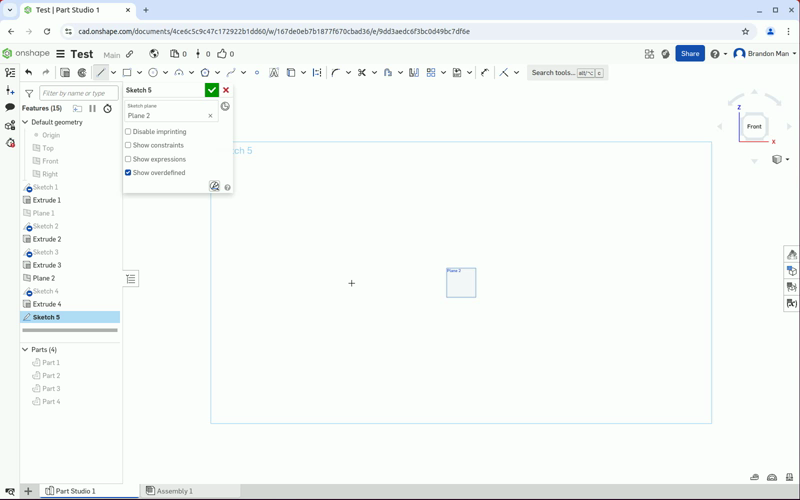
key_up(shift)
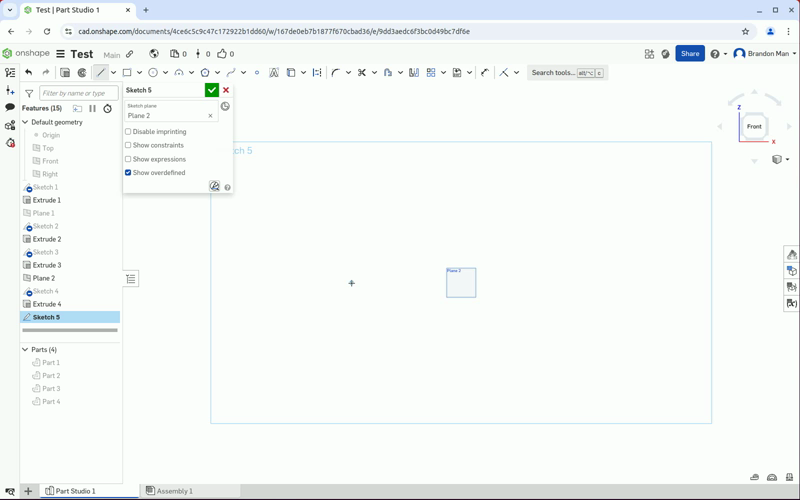
key_down(shift)
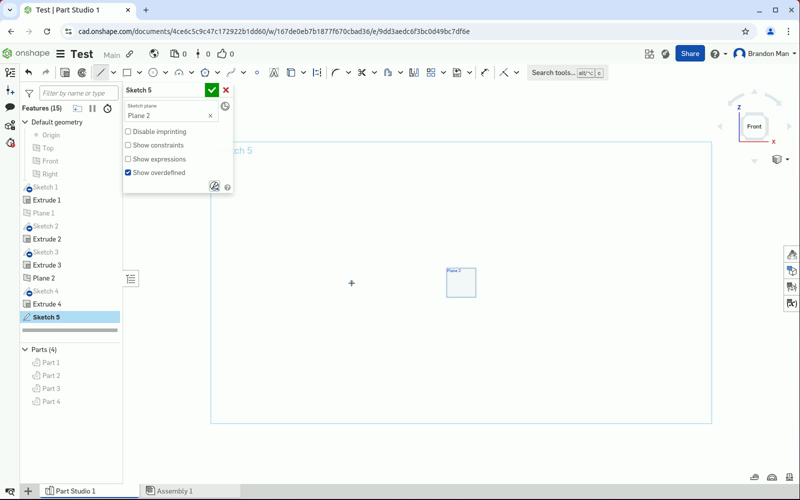
mouse_move(569, 282)
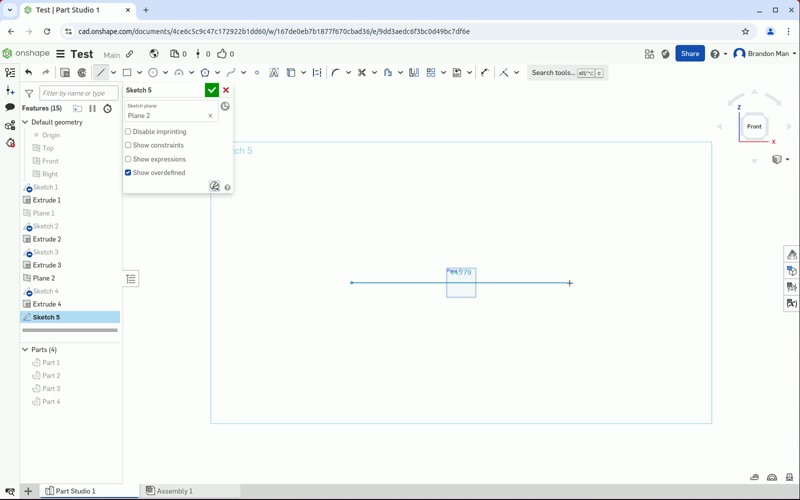
click(569, 282)
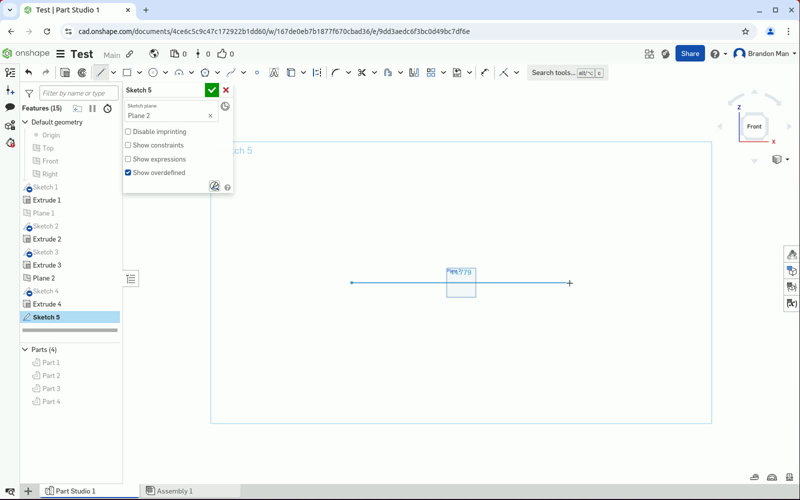
key_up(shift)
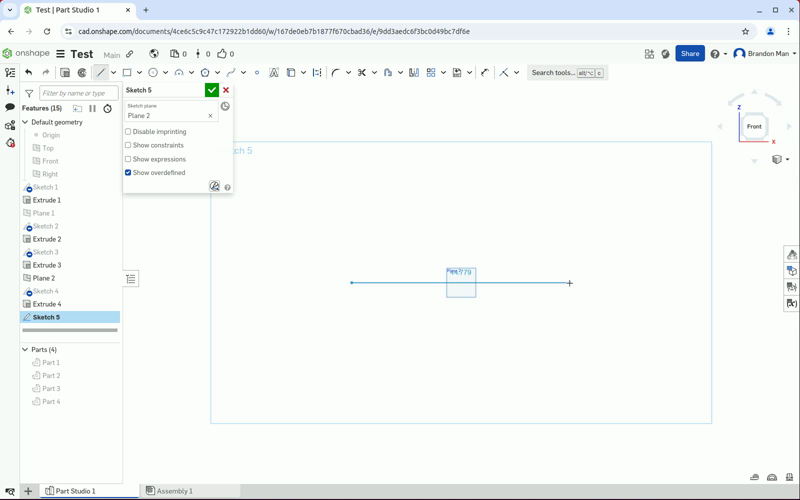
key_down(shift)
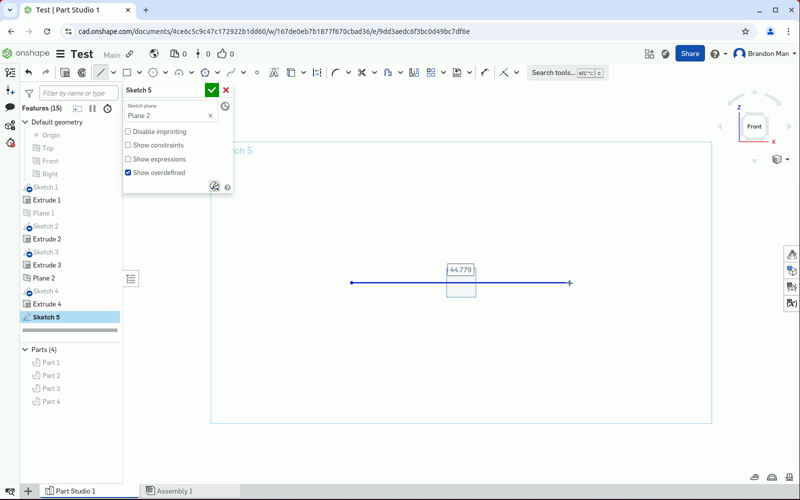
mouse_move(589, 282)
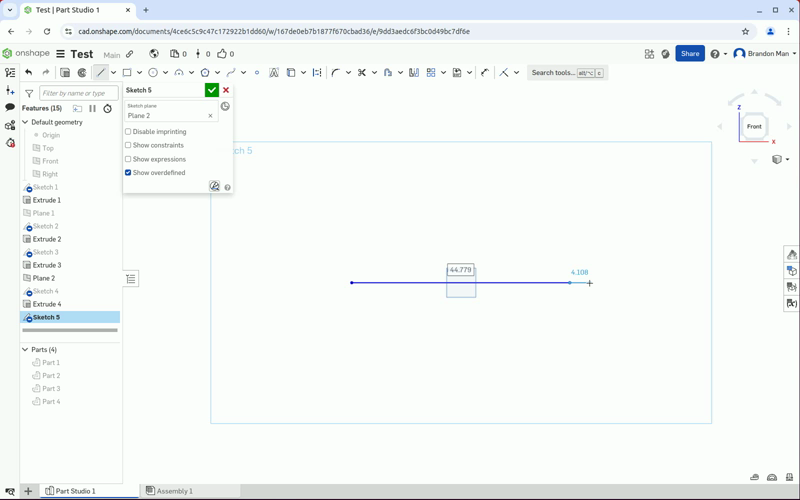
mouse_move(569, 260)
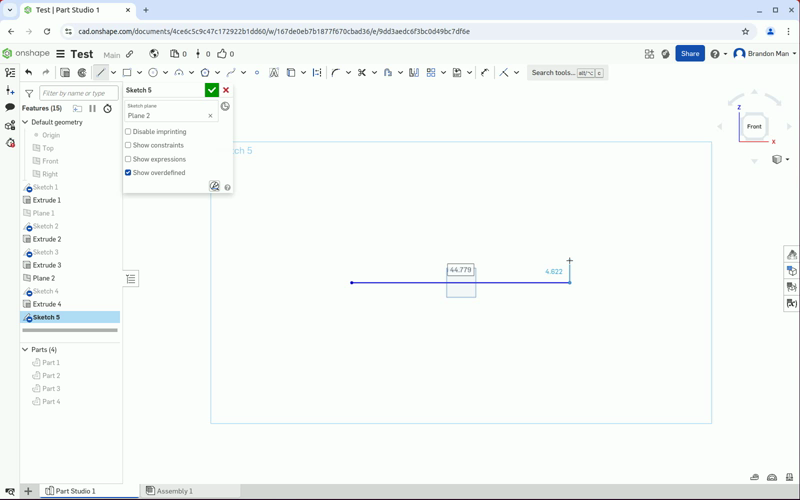
click(569, 260)
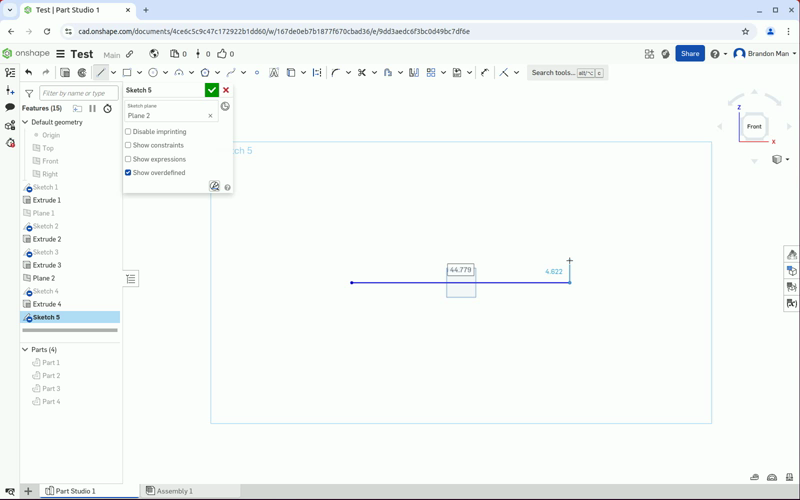
key_up(shift)
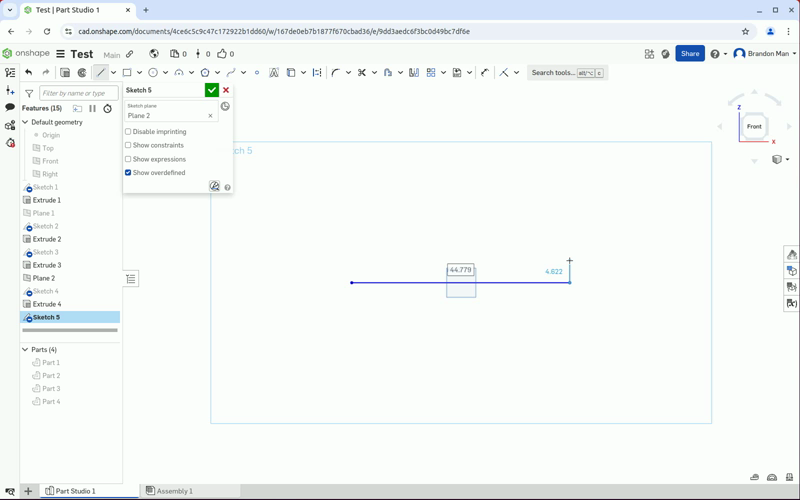
key_down(shift)
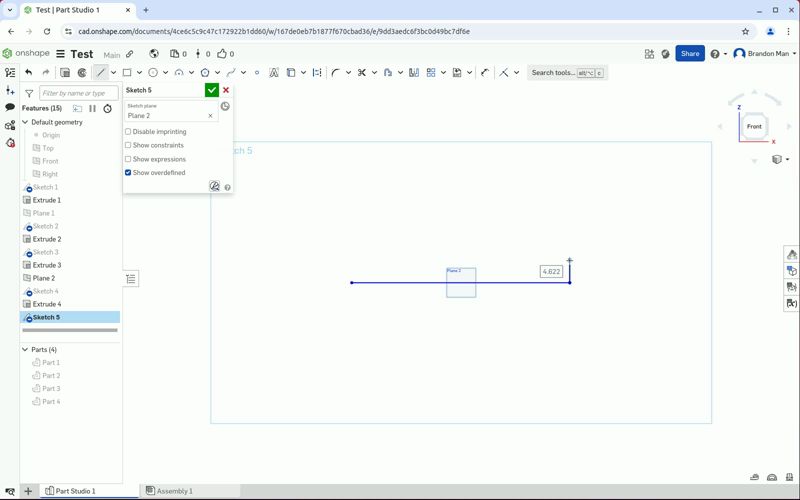
mouse_move(351, 260)
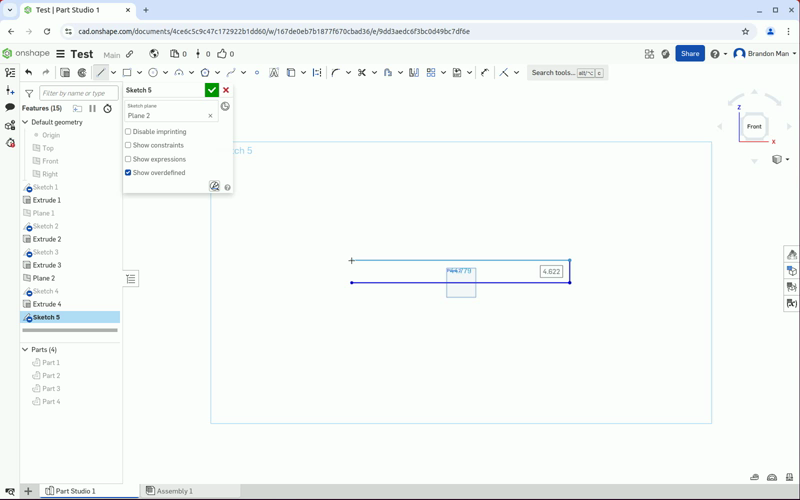
click(351, 260)
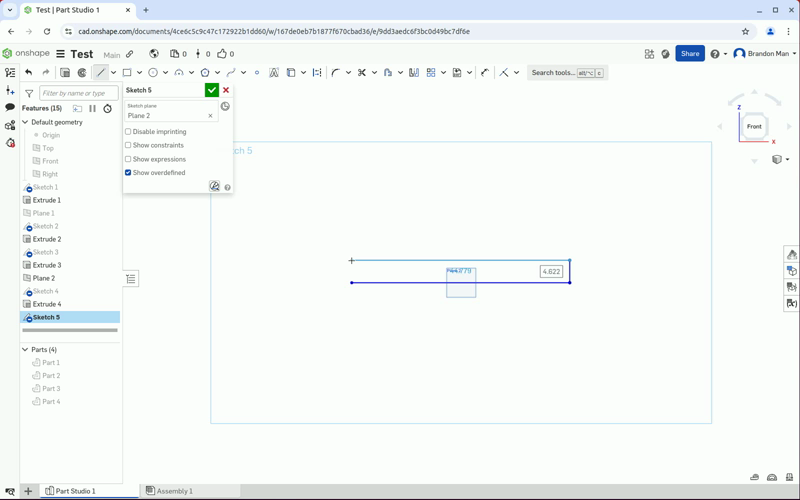
key_up(shift)
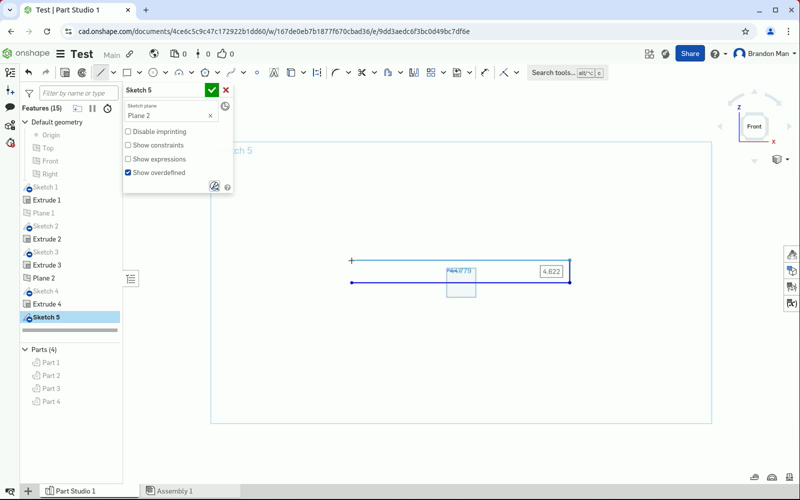
mouse_move(381, 260)
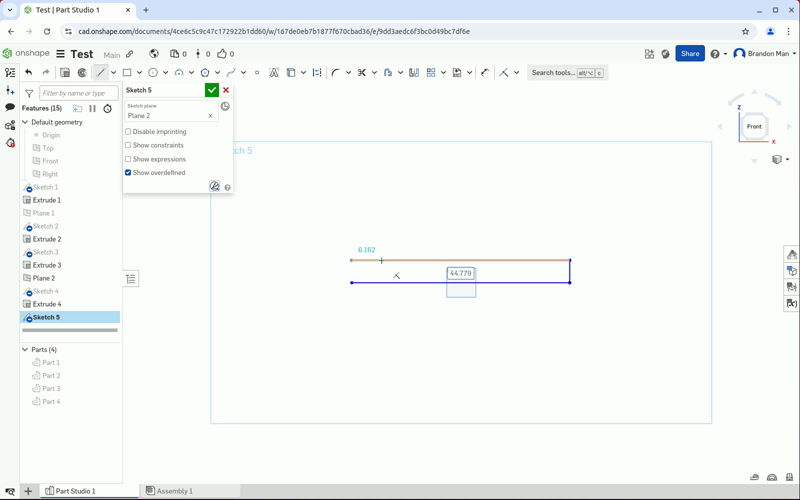
key_down(shift)
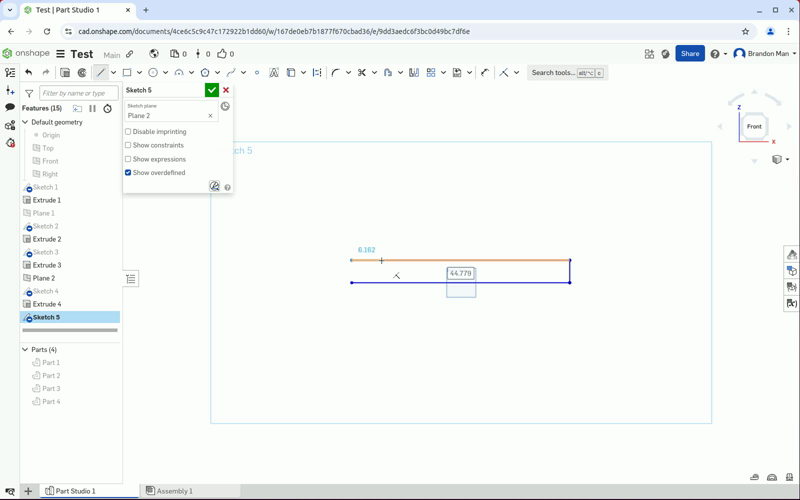
mouse_move(351, 282)
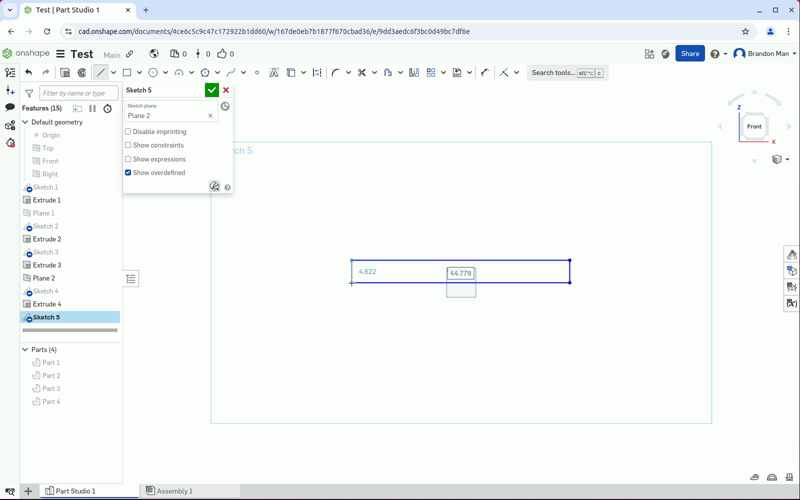
key_up(shift)
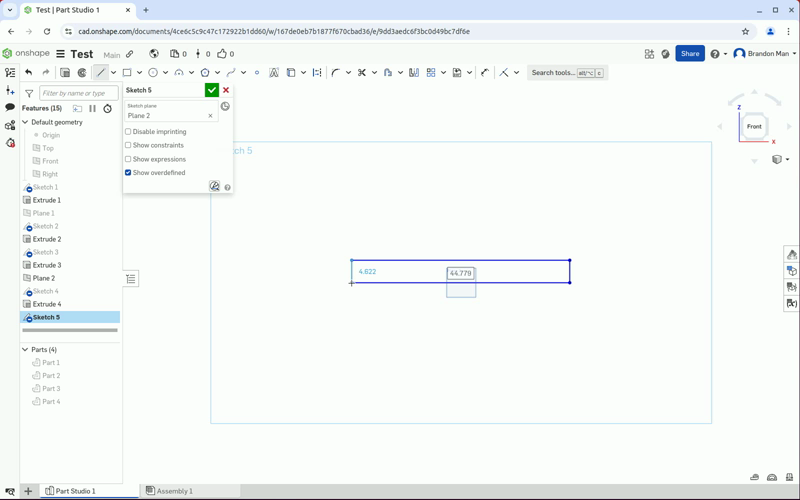
click(351, 282)
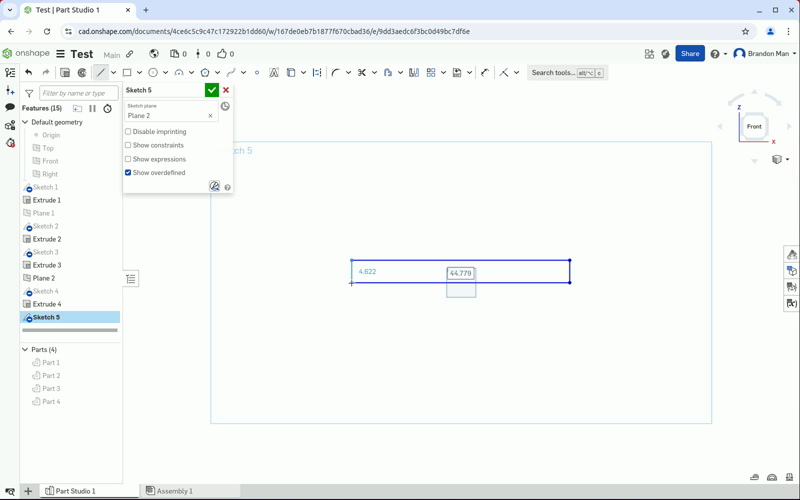
key(esc)
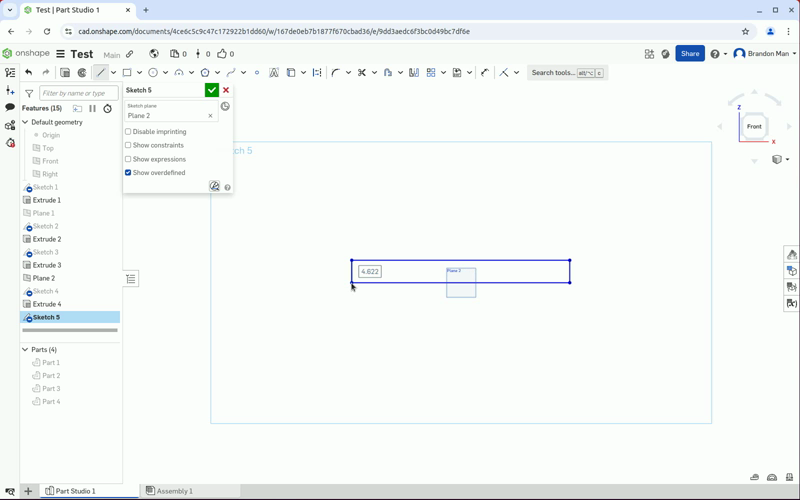
mouse_move(500, 272)
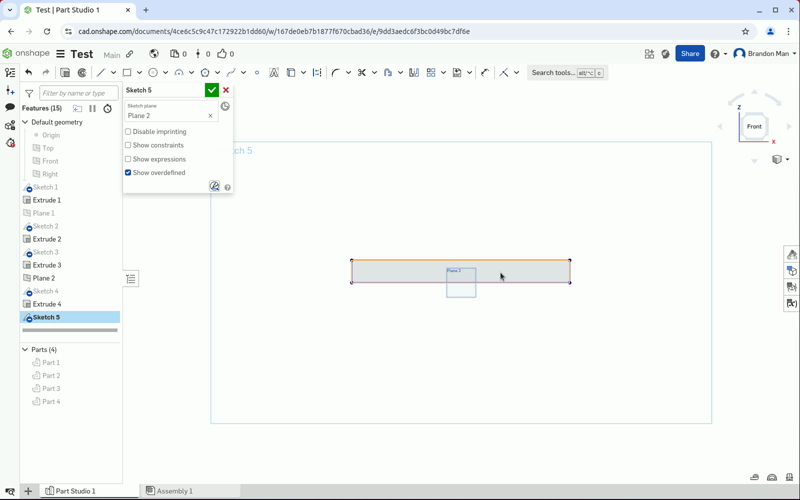
click(500, 272)
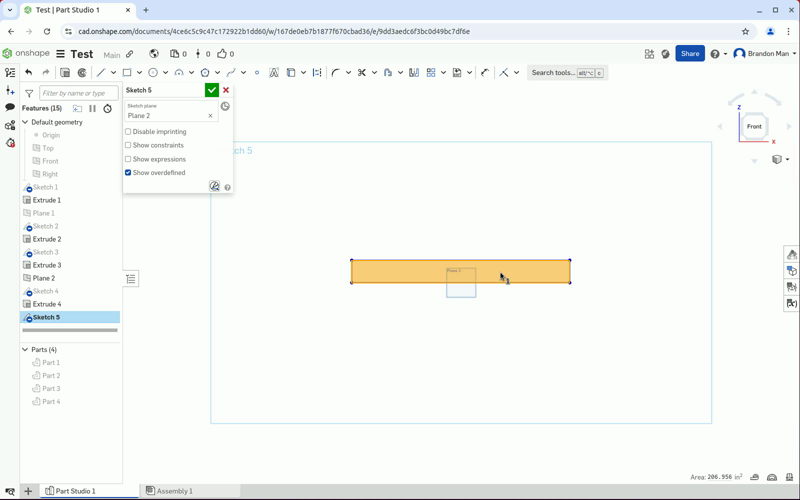
mouse_move(73, 352)
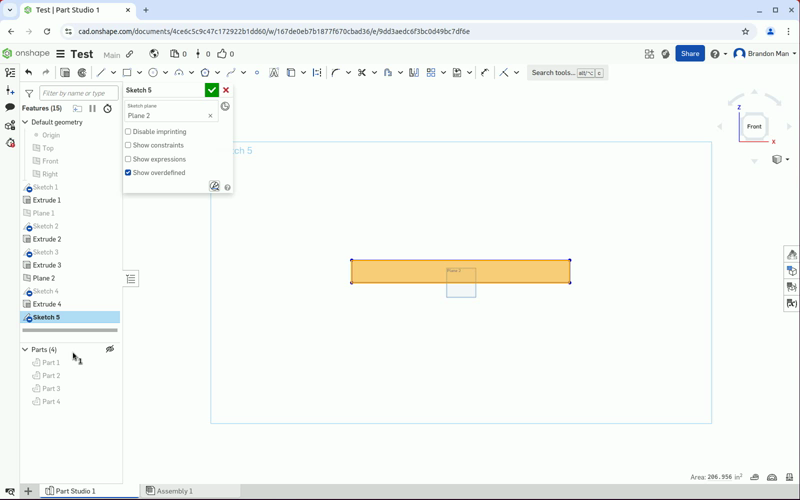
key(shift+y)
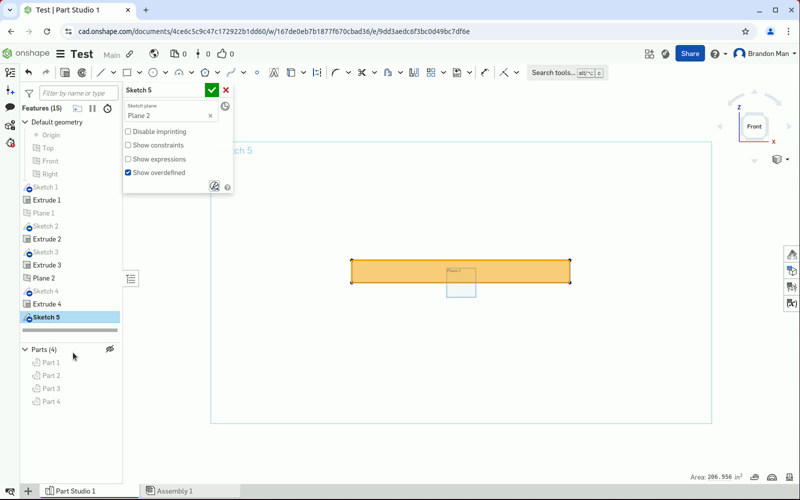
key(shift+e)
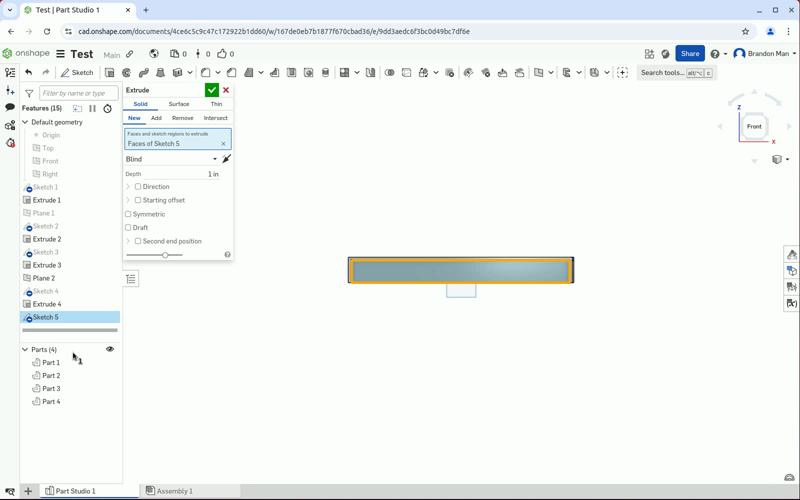
mouse_move(143, 106)
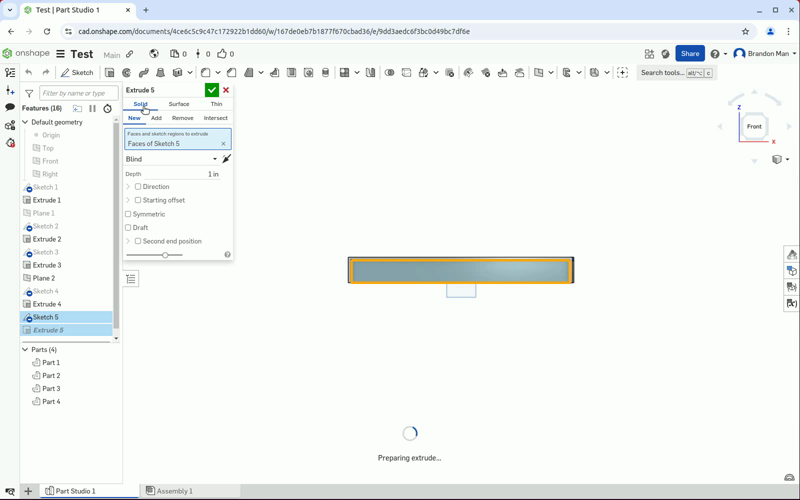
click(143, 106)
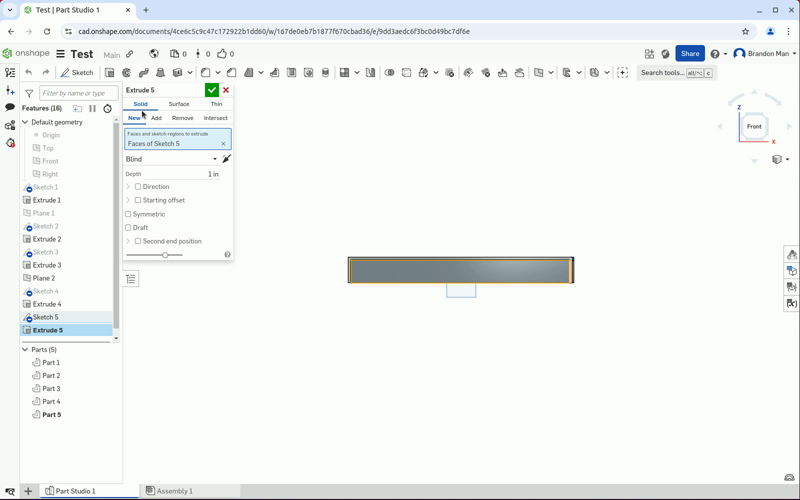
mouse_move(137, 120)
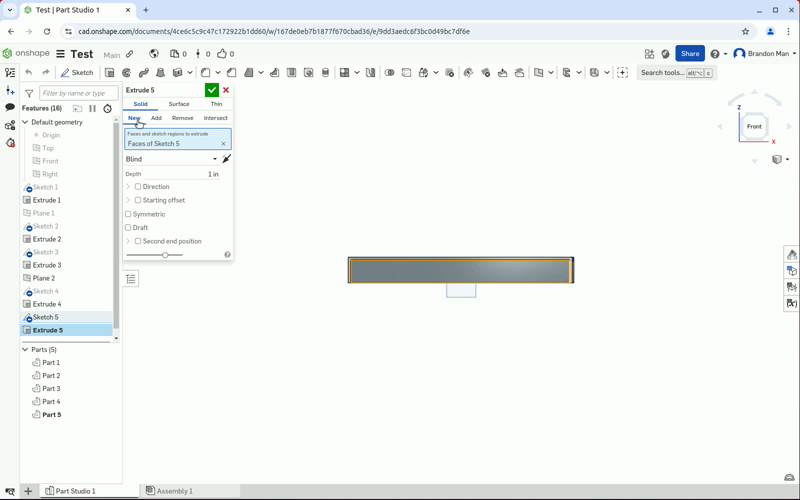
click(137, 120)
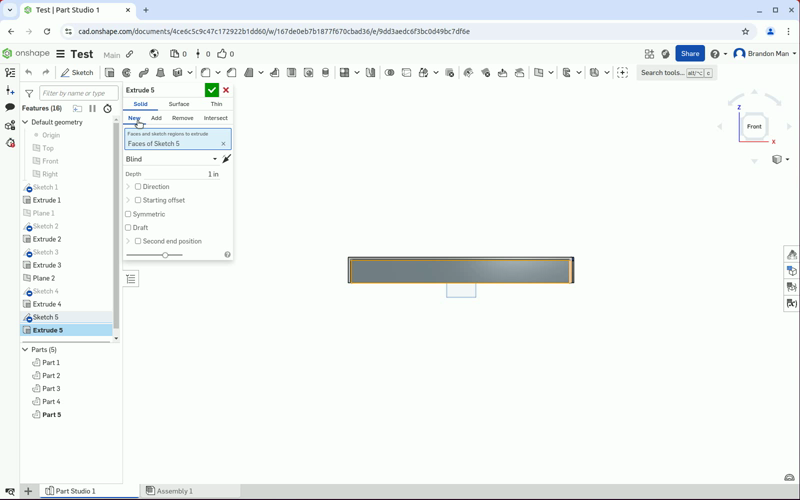
key(tab, 4)
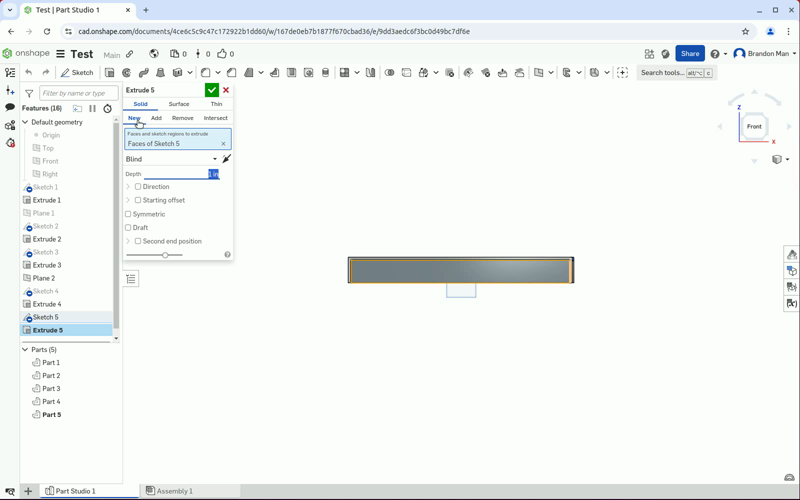
text(0.722)
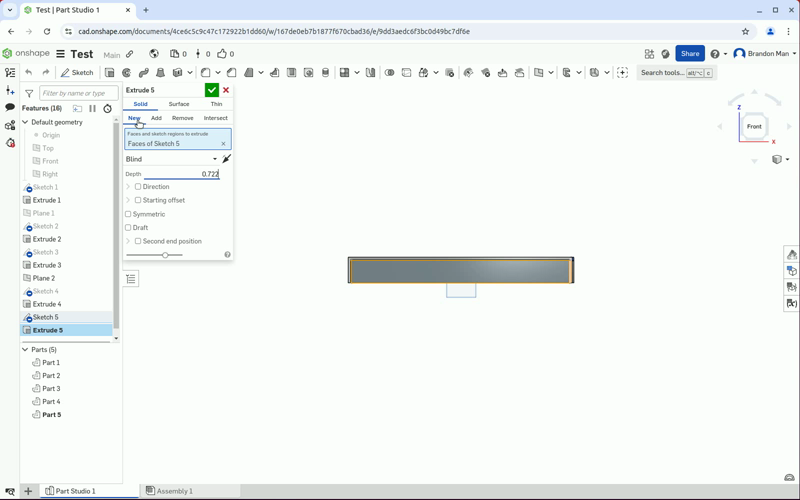
key(enter)
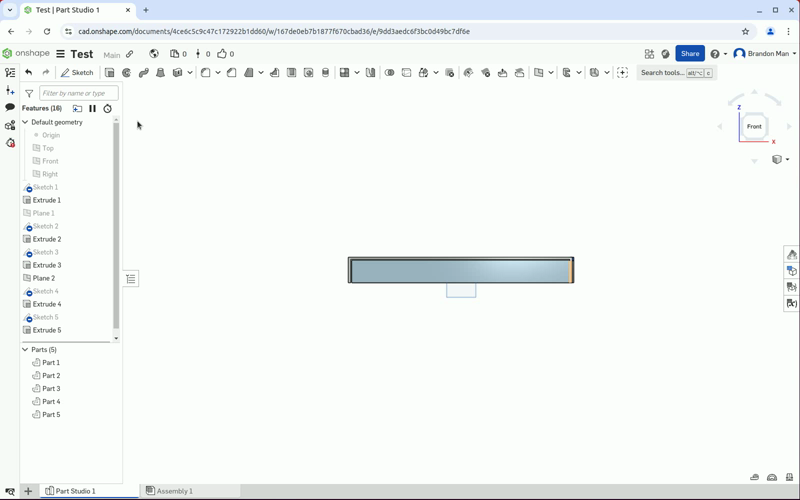
key(shift+h)
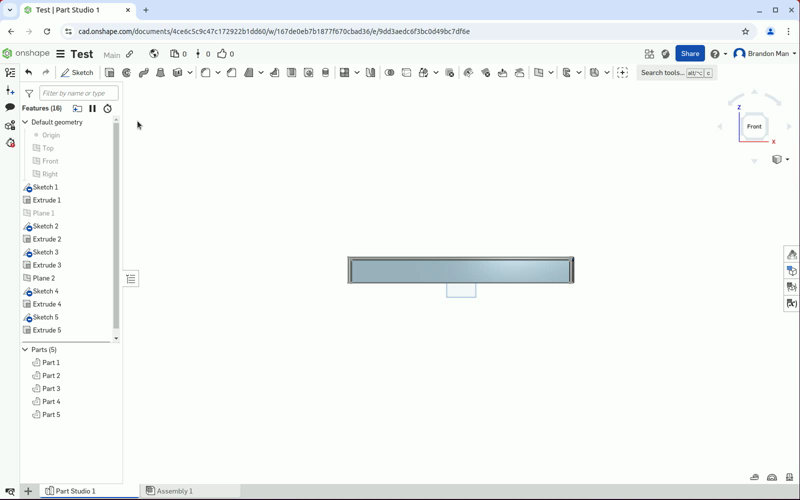
key(shift+h)
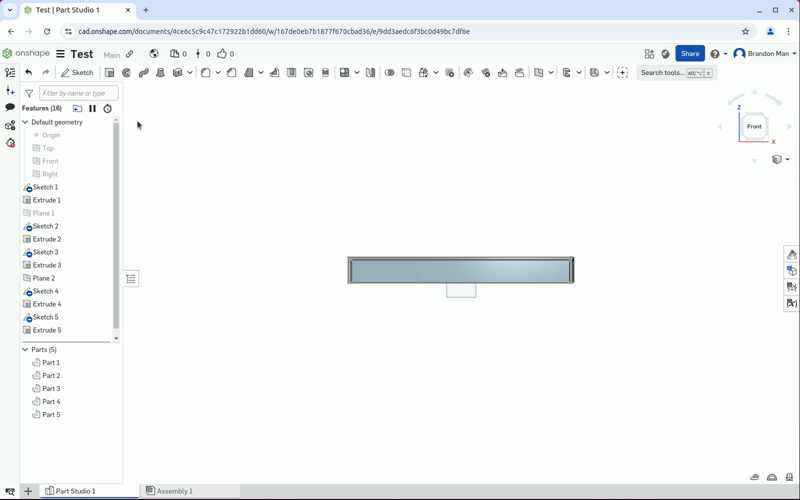
key(shift+7)
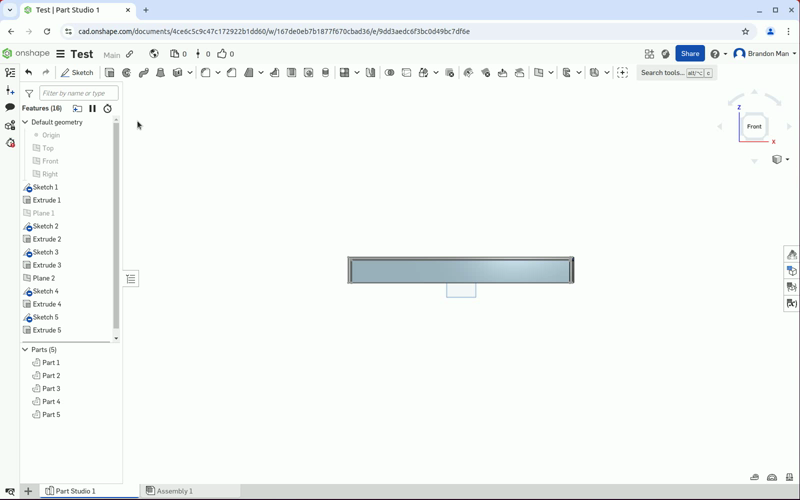
key(left, 2)
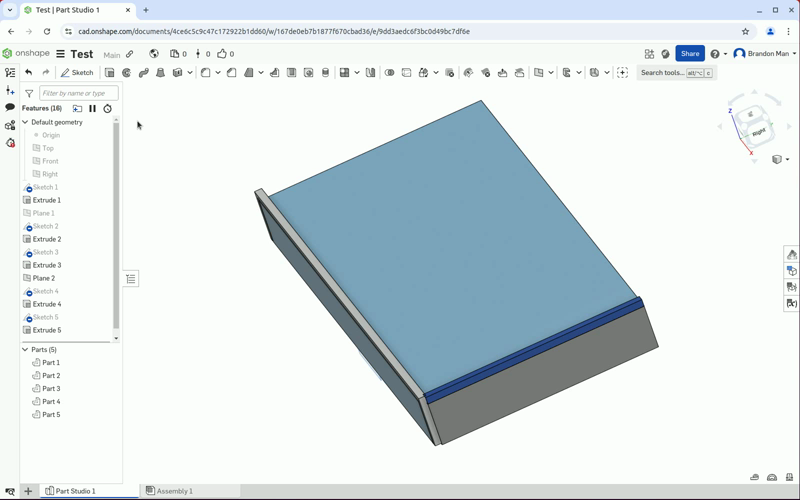
key(down, 2)
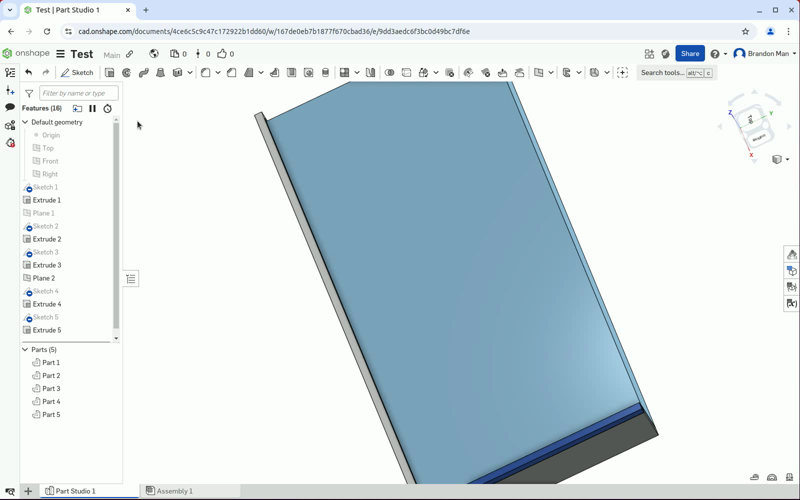
key(up, 2)
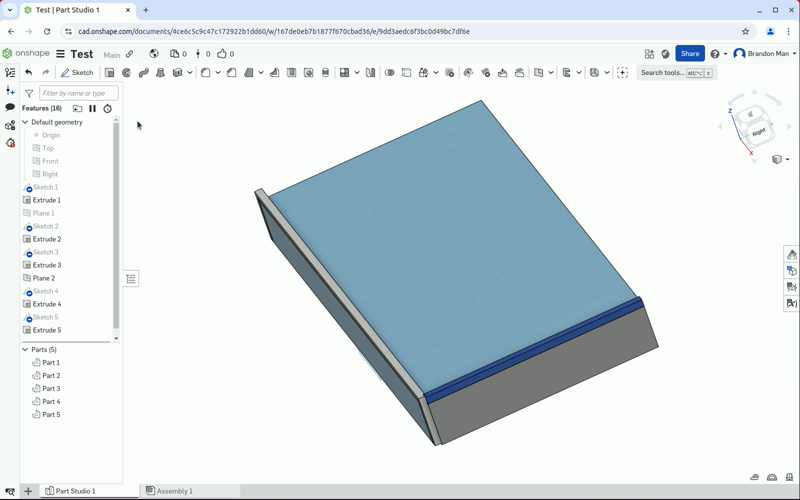
key(right, 2)
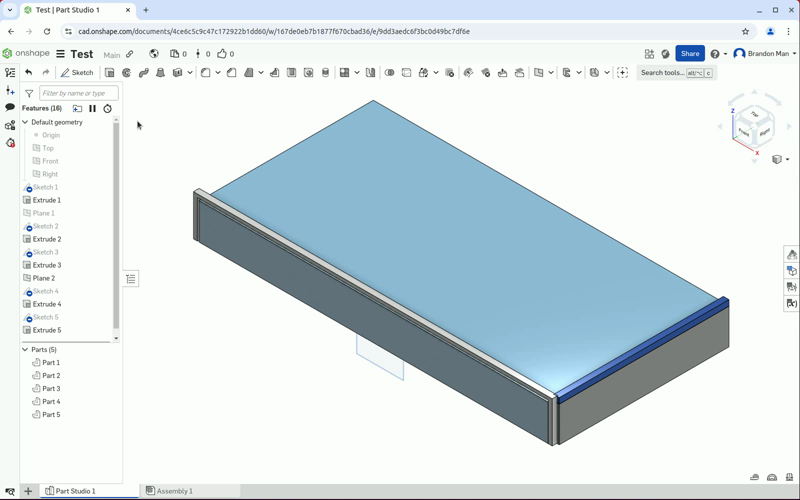
mouse_move(69, 189)
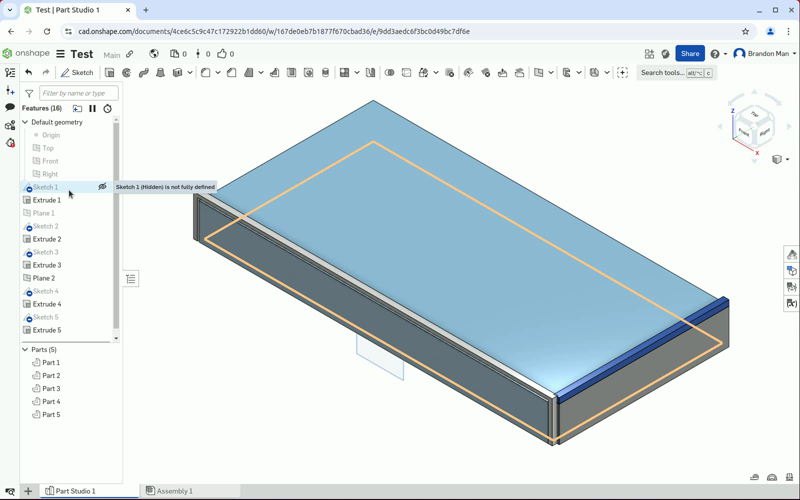
click(69, 189)